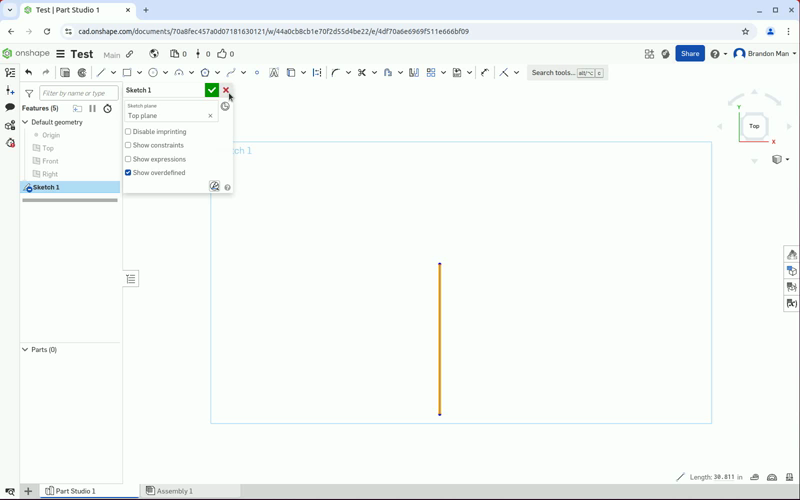
key(shift+h)
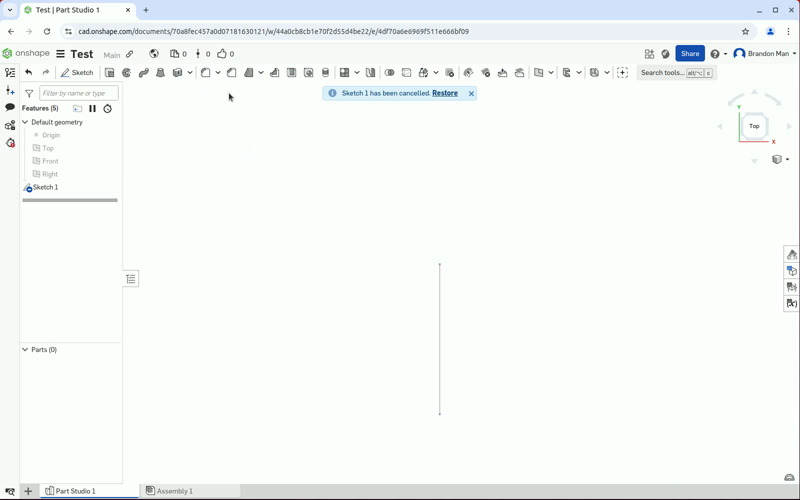
key(shift+s)
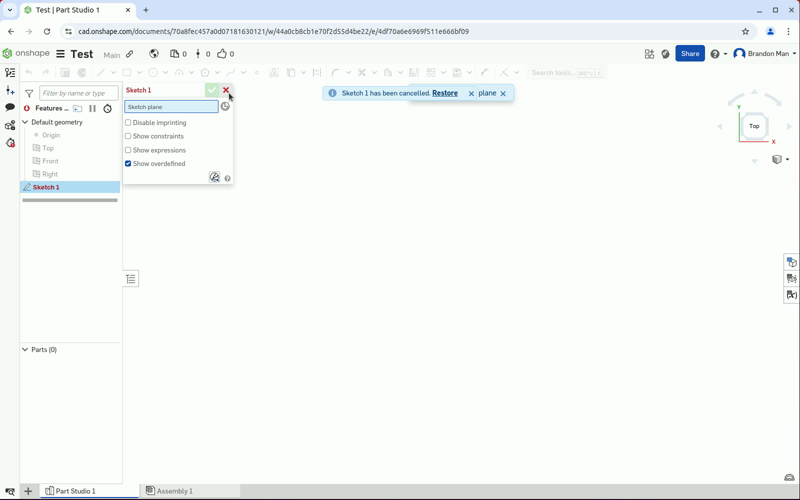
mouse_move(73, 150)
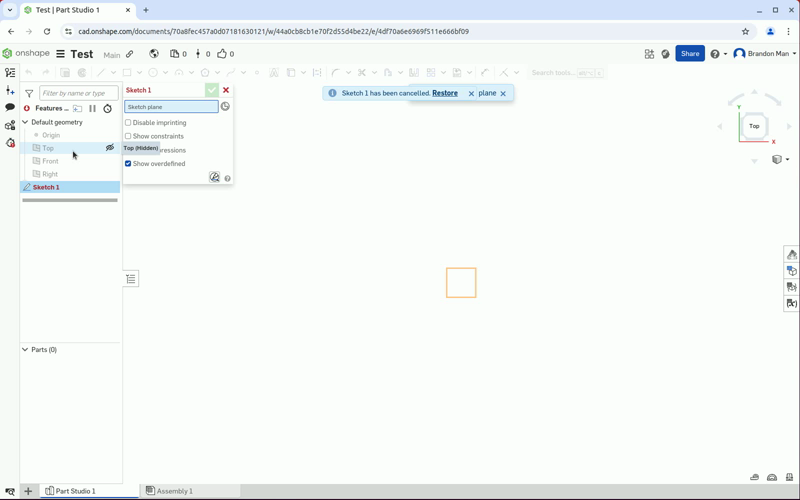
click(73, 150)
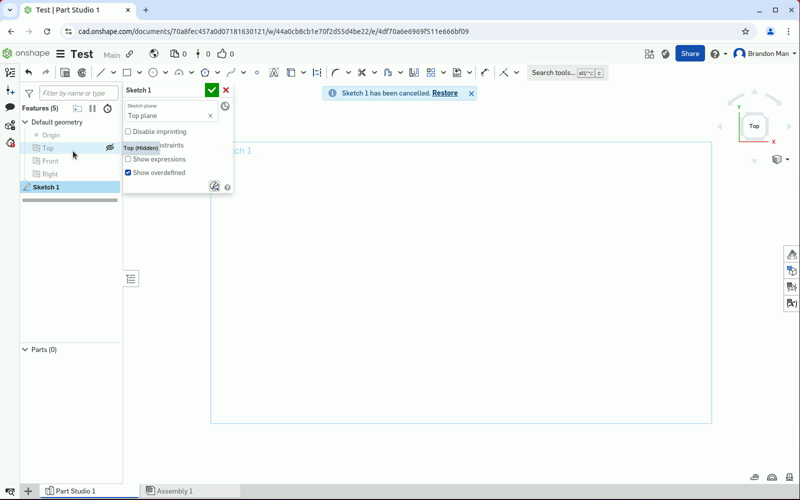
mouse_move(73, 352)
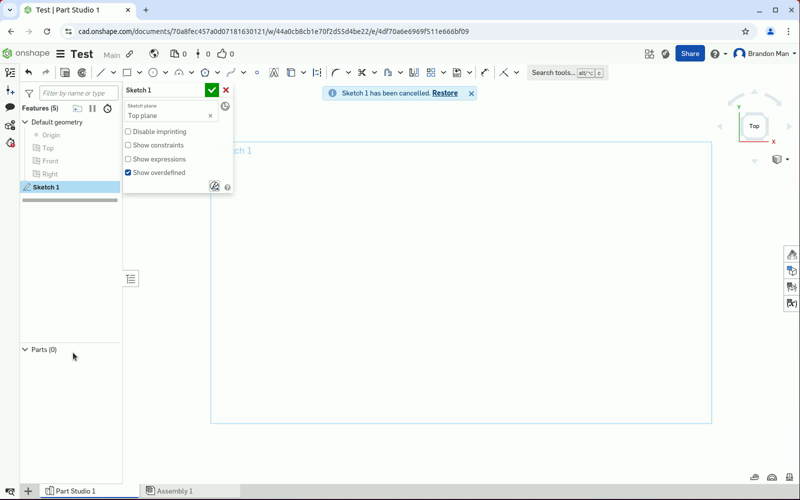
key(y)
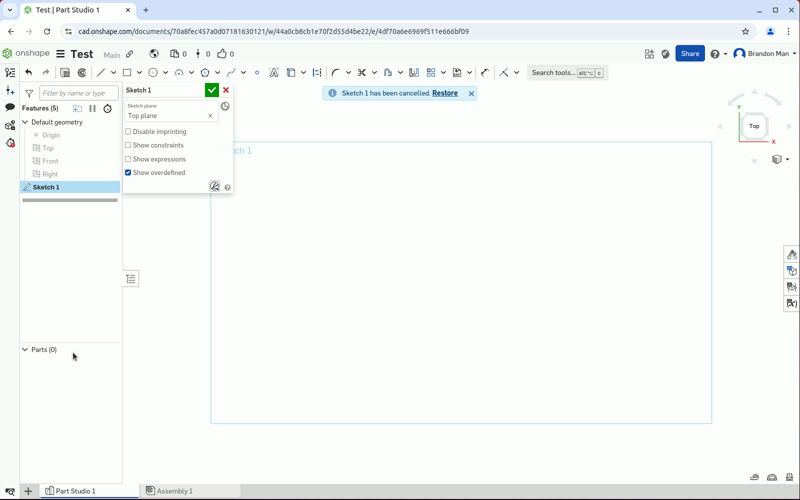
key(a)
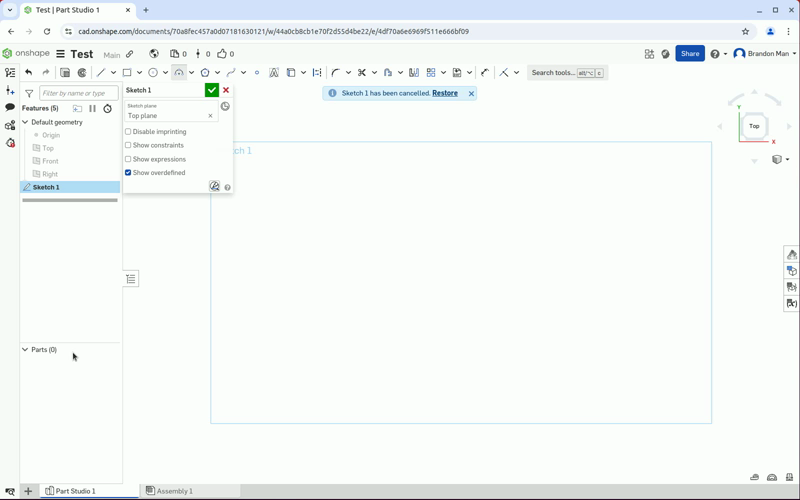
key_down(shift)
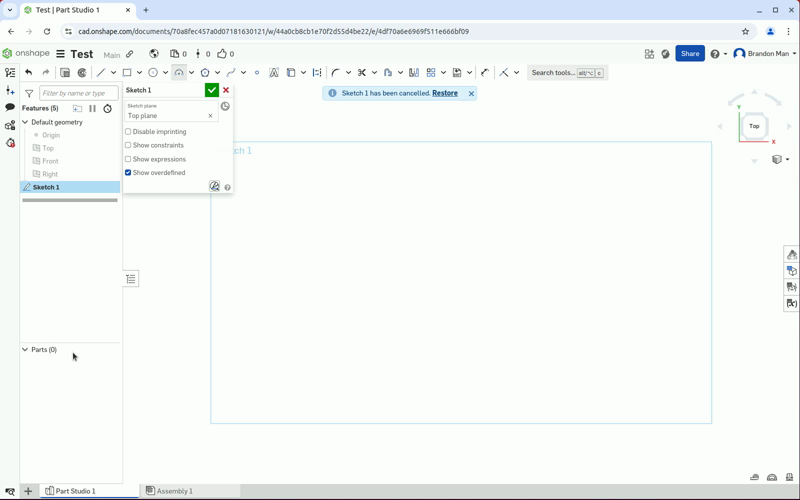
mouse_move(359, 351)
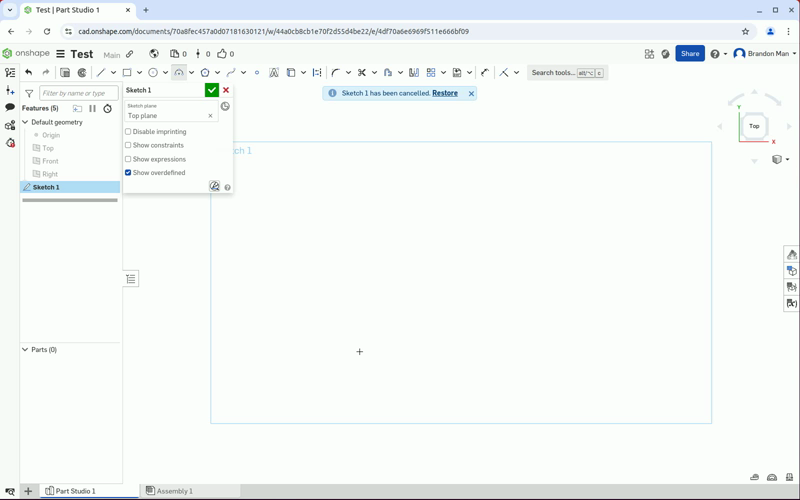
click(359, 351)
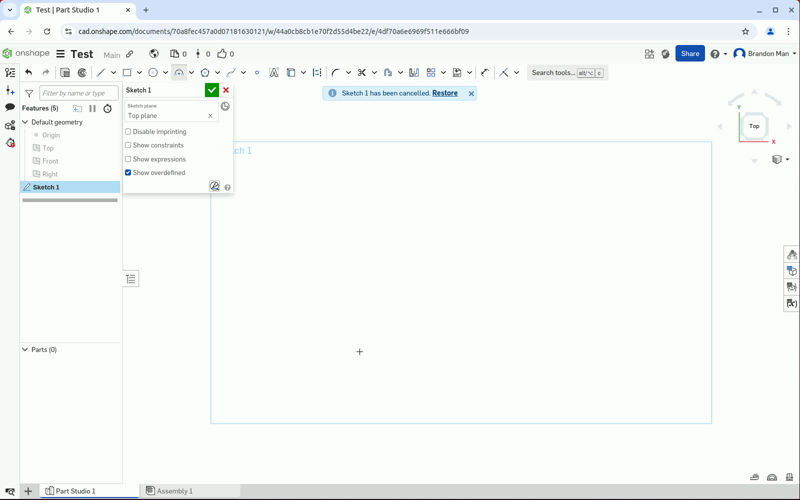
key_up(shift)
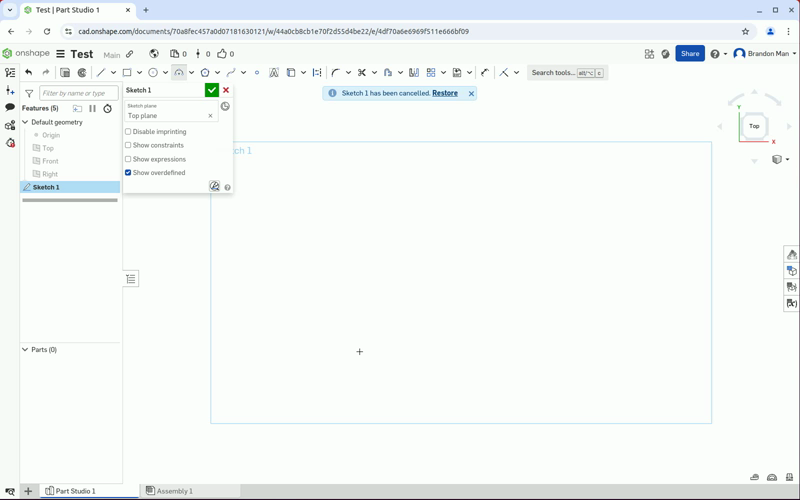
key_down(shift)
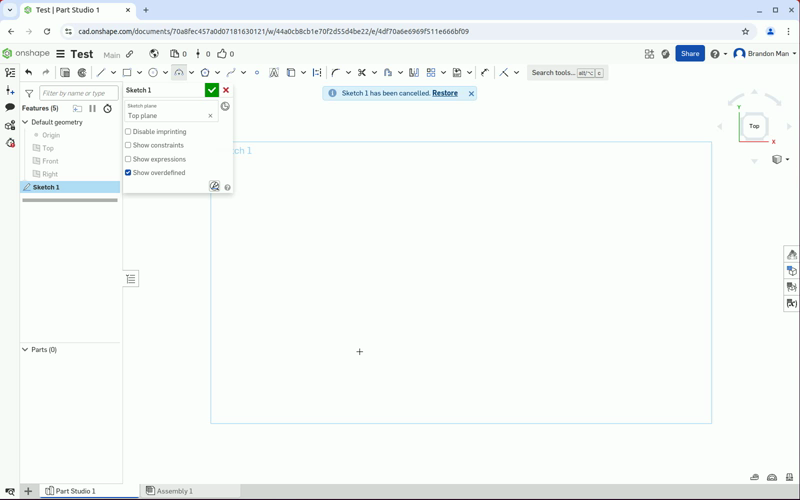
mouse_move(393, 384)
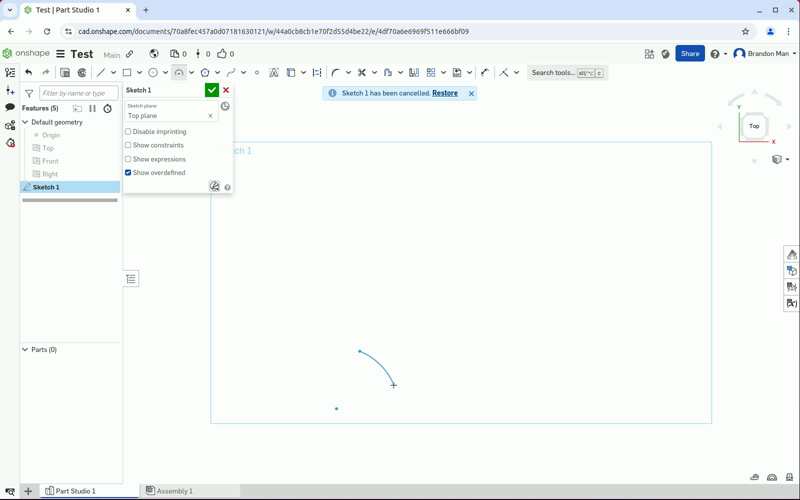
click(393, 384)
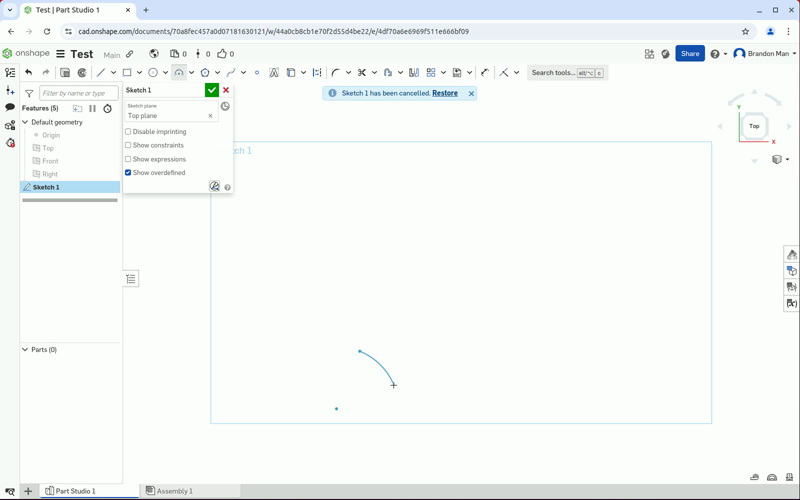
mouse_move(369, 375)
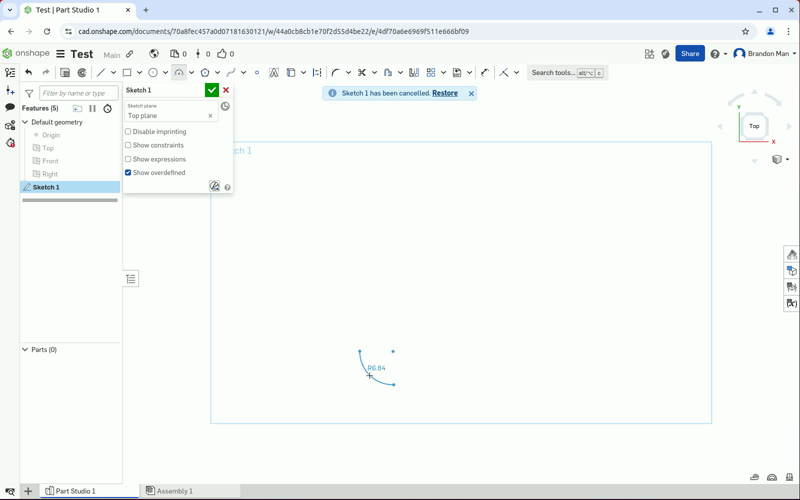
click(369, 375)
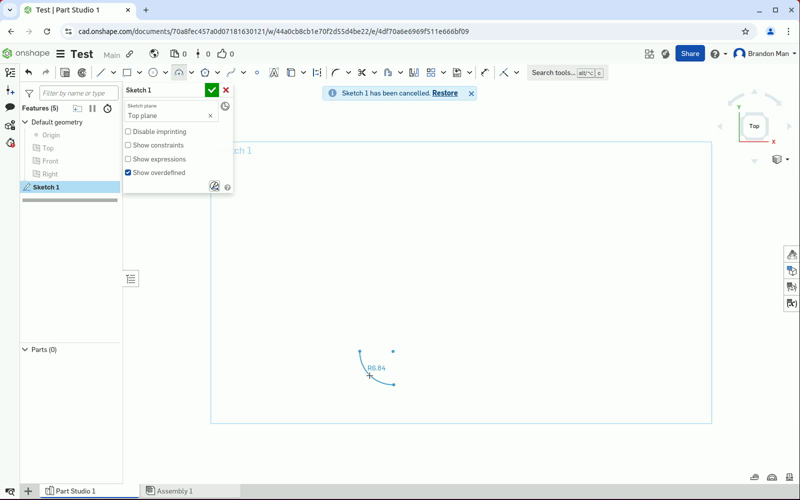
key_up(shift)
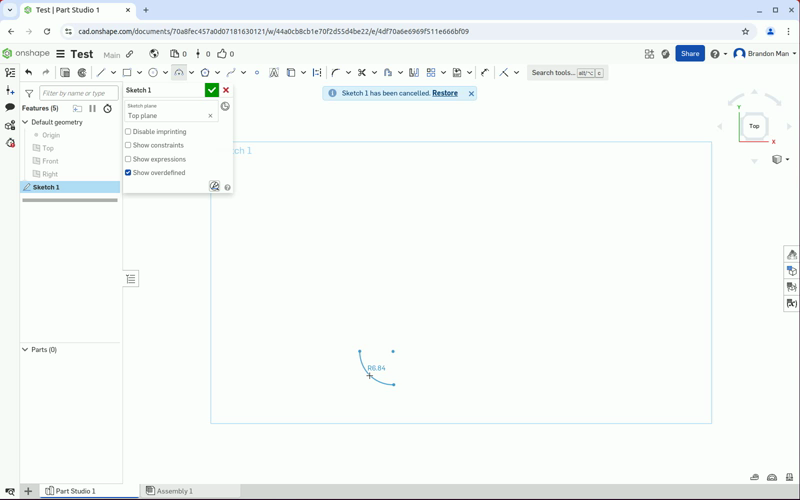
key(esc)
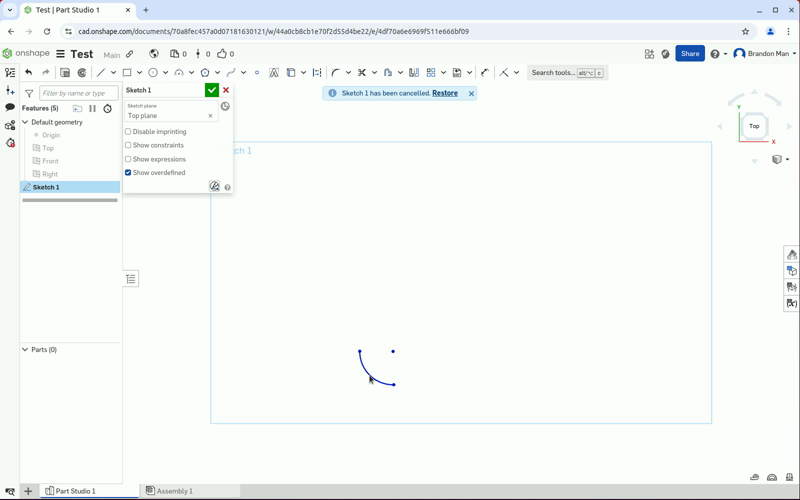
key(l)
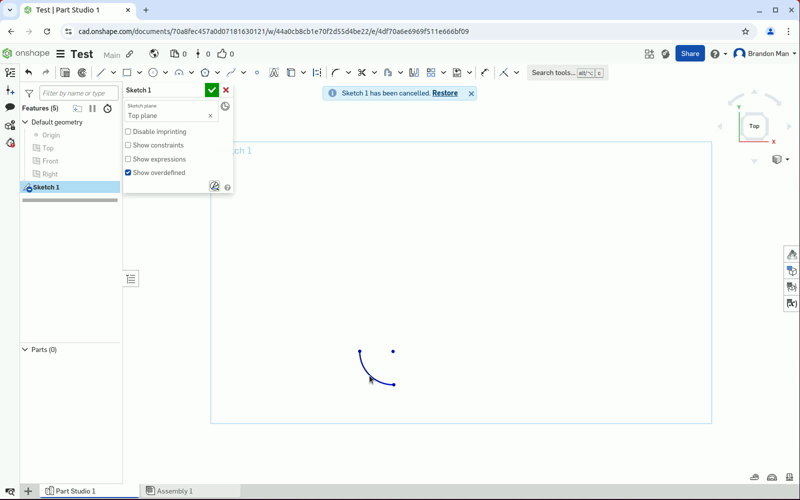
mouse_move(393, 384)
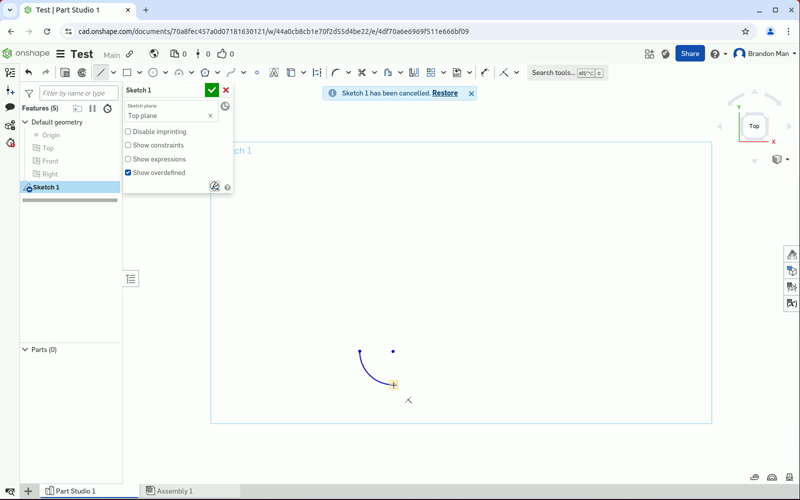
click(393, 384)
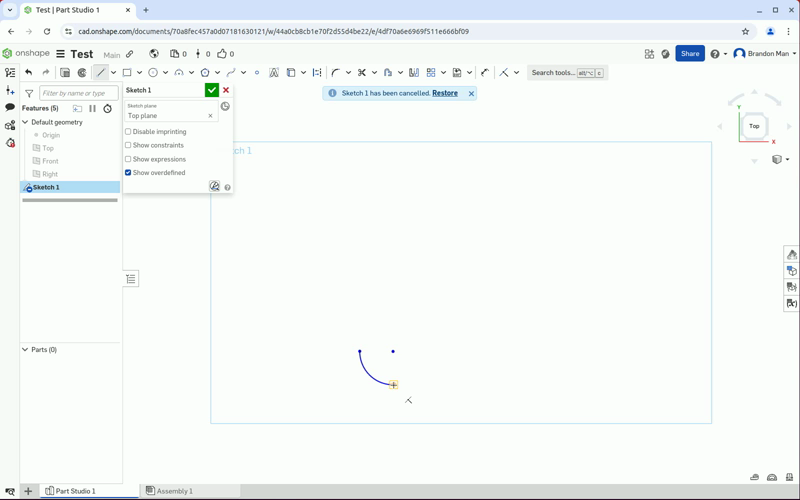
key_down(shift)
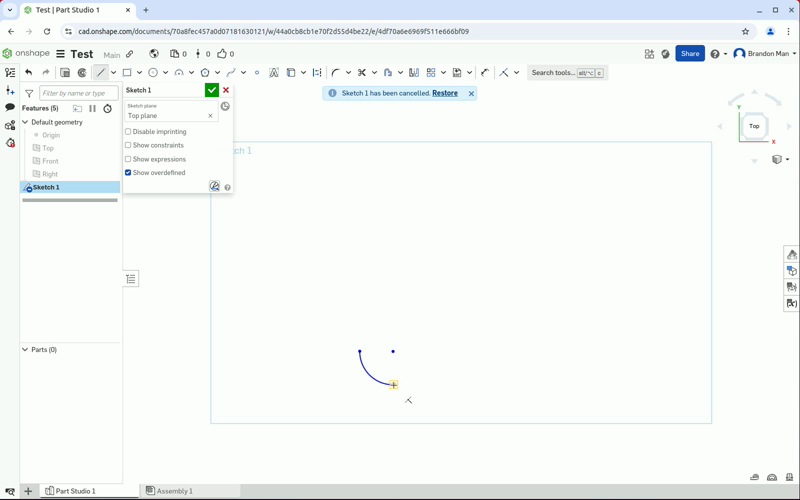
mouse_move(527, 384)
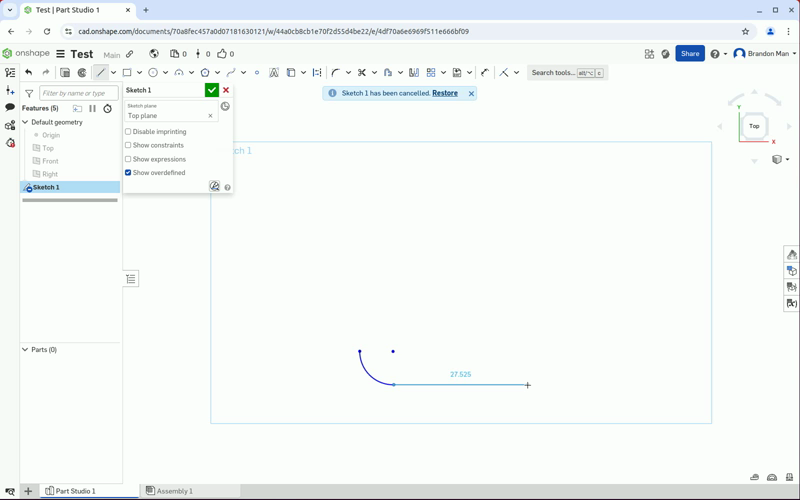
click(527, 384)
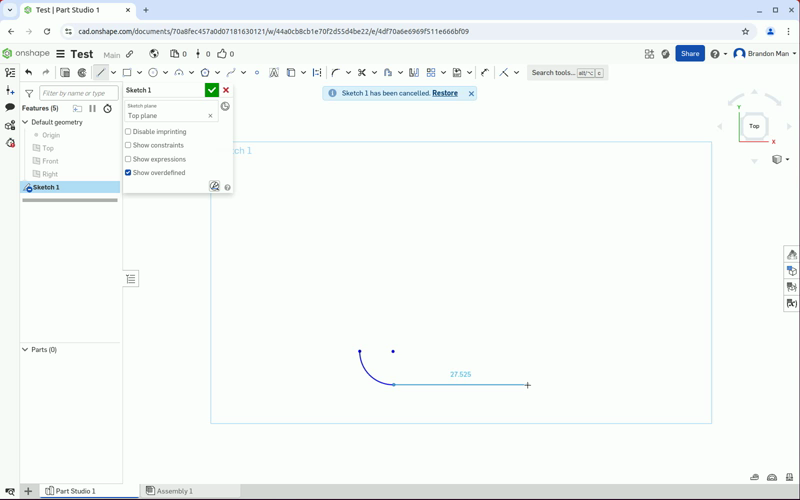
key_up(shift)
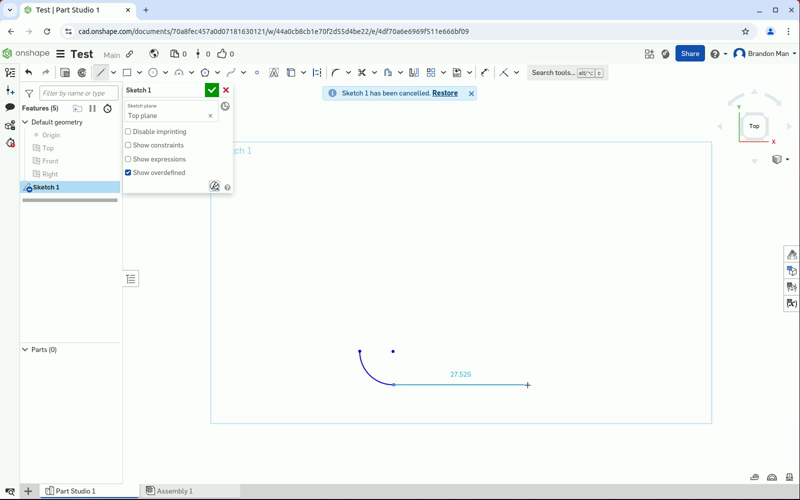
key(esc)
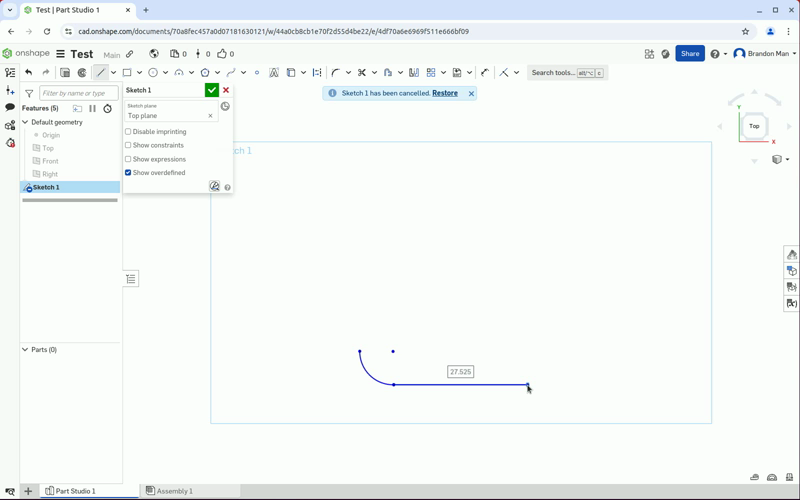
key(a)
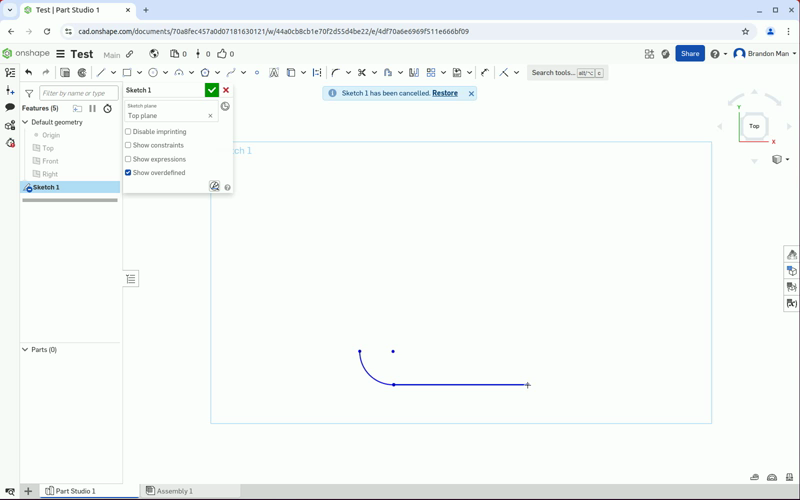
mouse_move(527, 384)
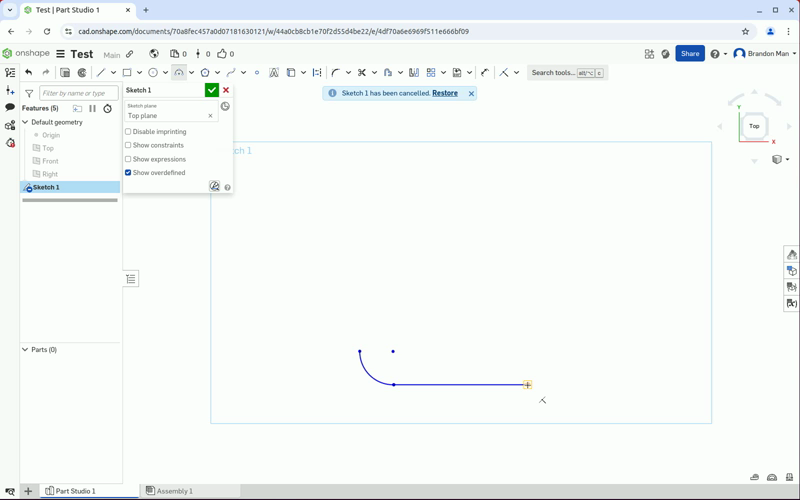
click(527, 384)
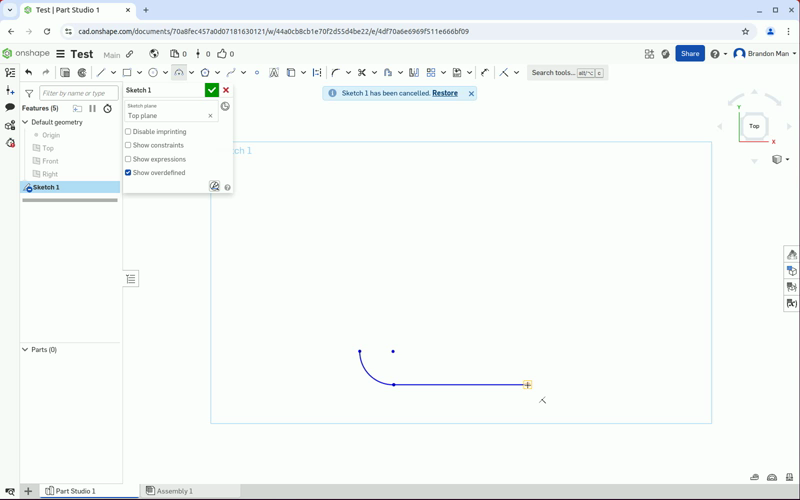
key_down(shift)
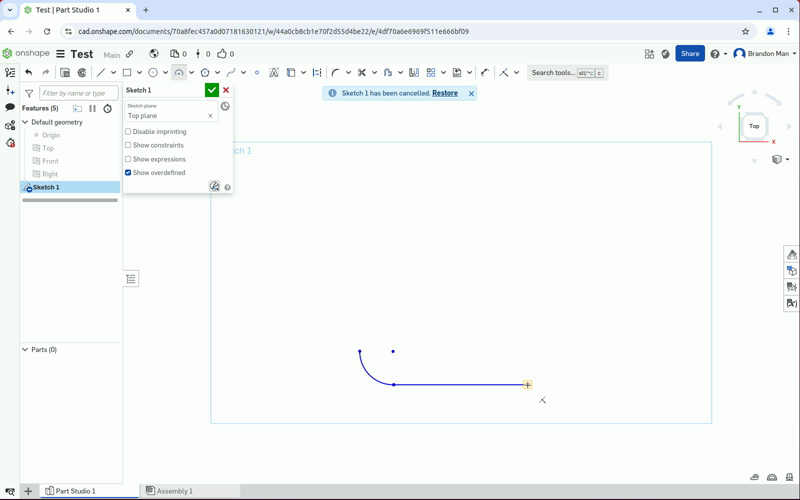
mouse_move(561, 351)
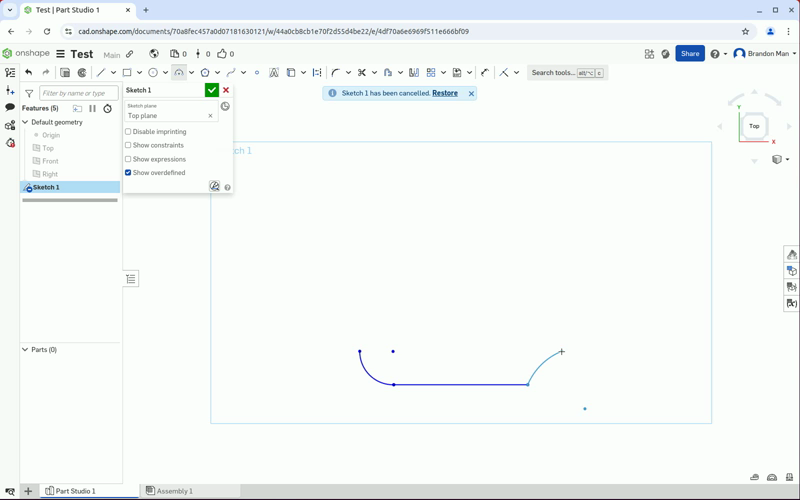
click(561, 351)
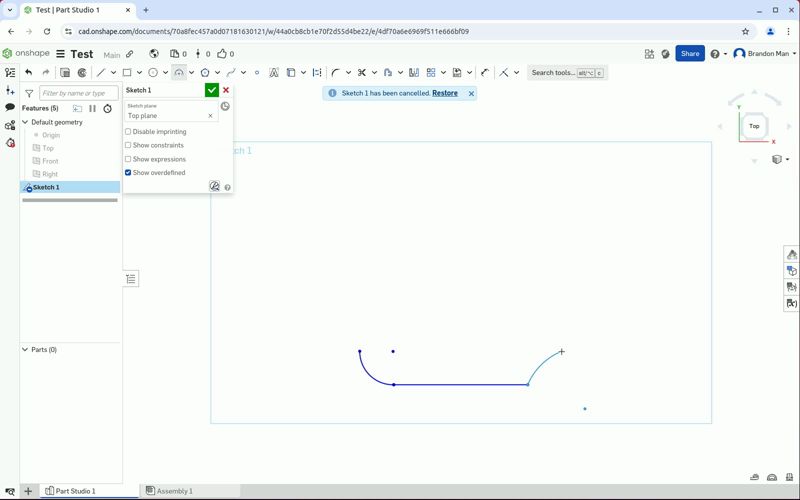
mouse_move(551, 375)
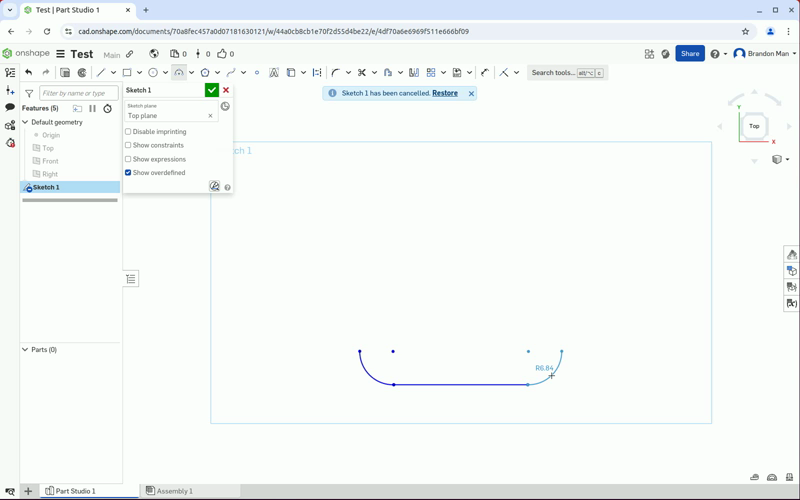
click(551, 375)
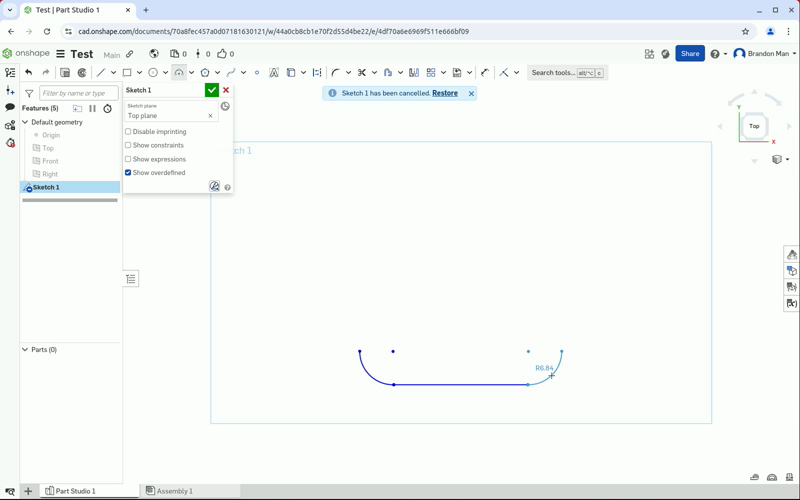
key_up(shift)
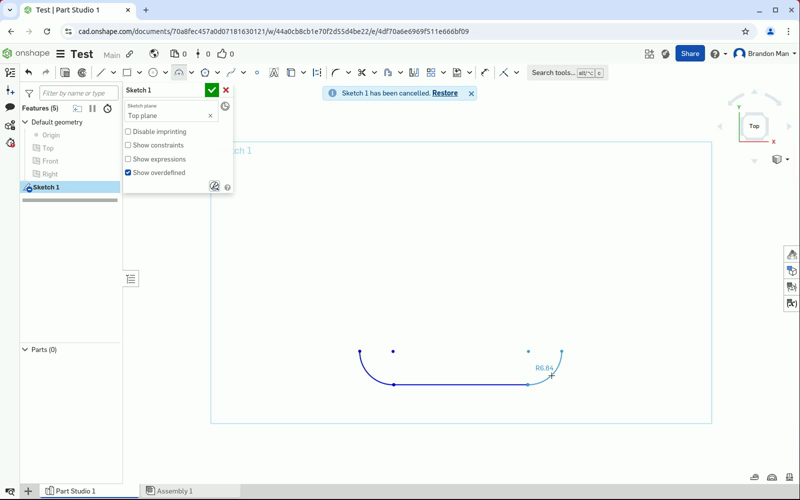
key(esc)
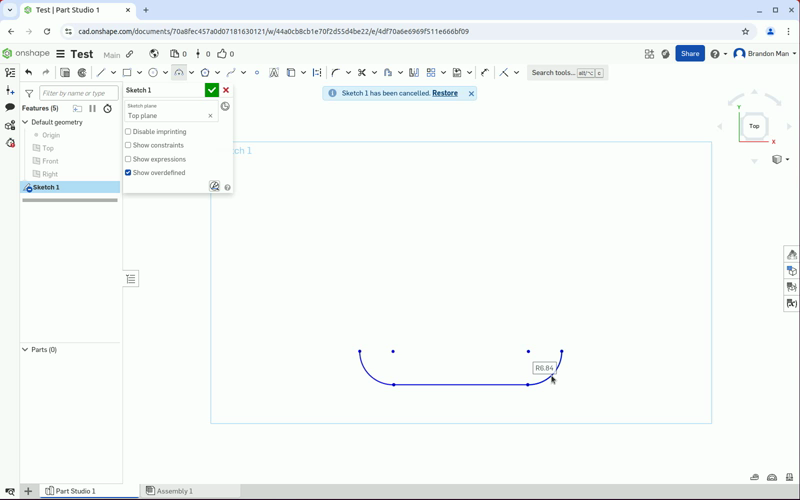
key(l)
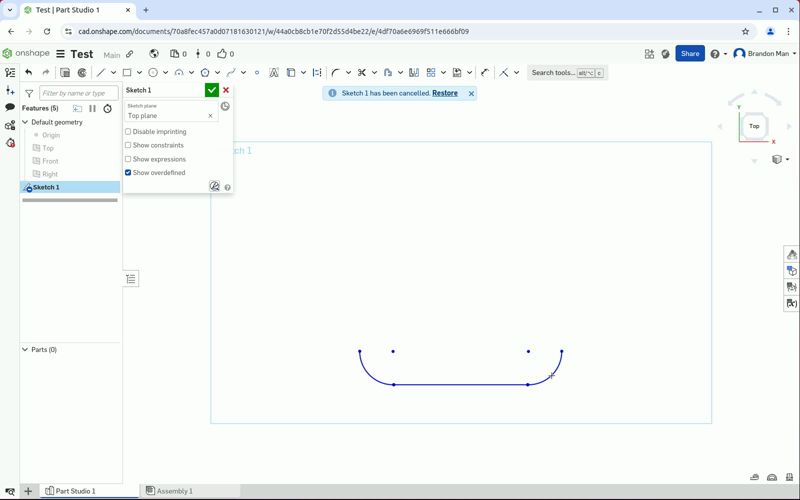
mouse_move(561, 351)
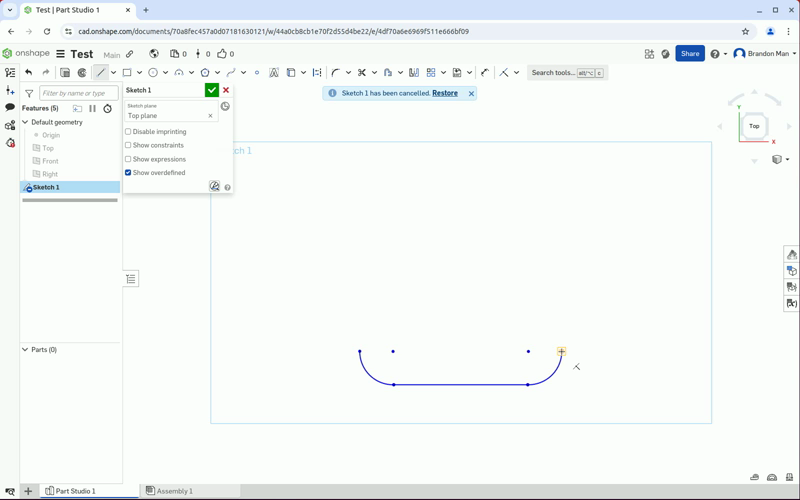
click(561, 351)
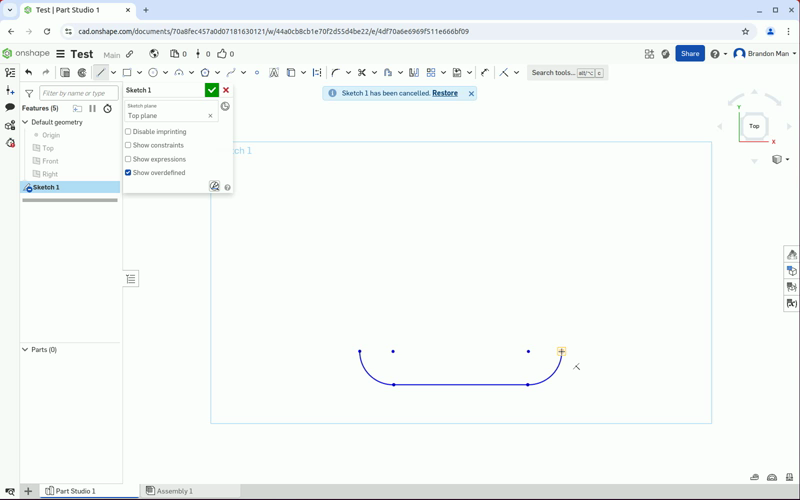
key_down(shift)
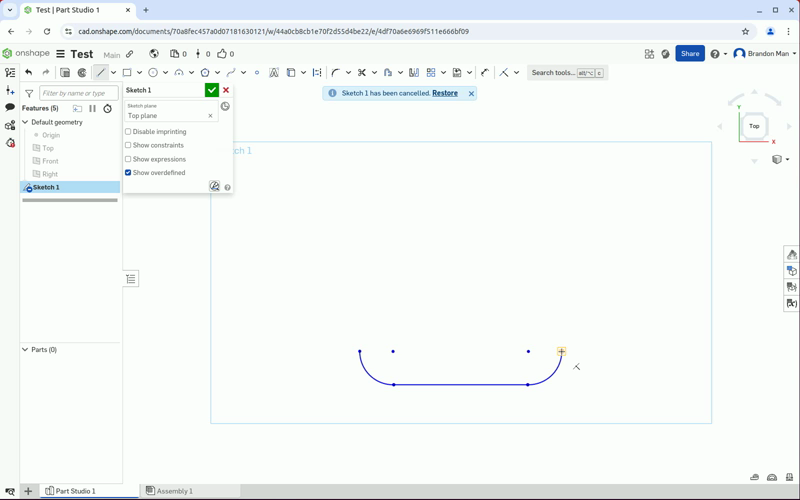
mouse_move(561, 214)
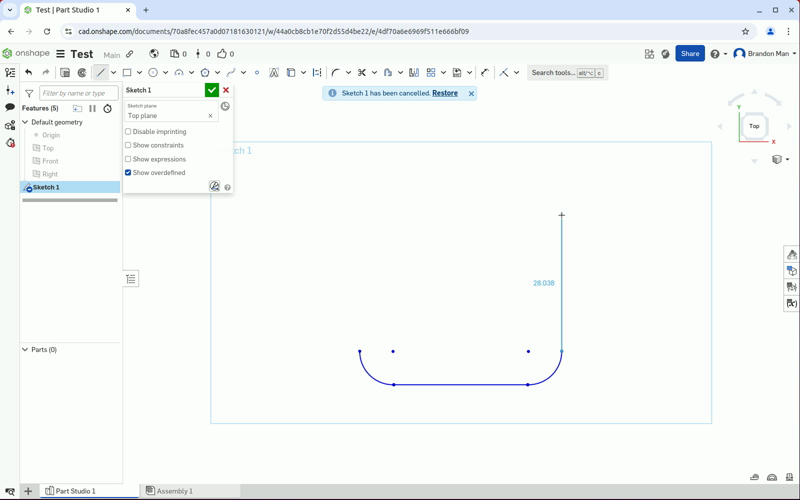
click(561, 214)
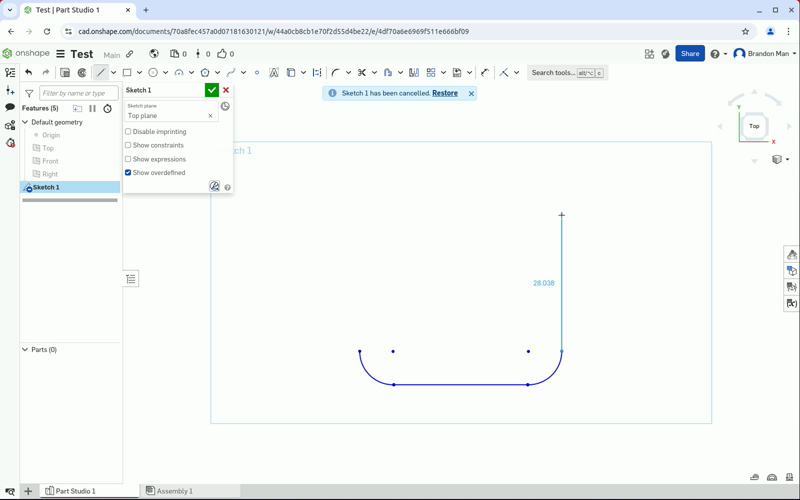
key_up(shift)
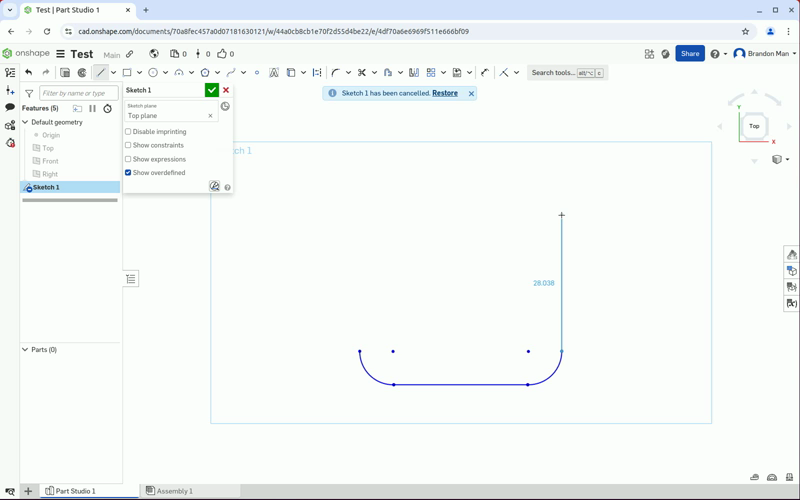
key(esc)
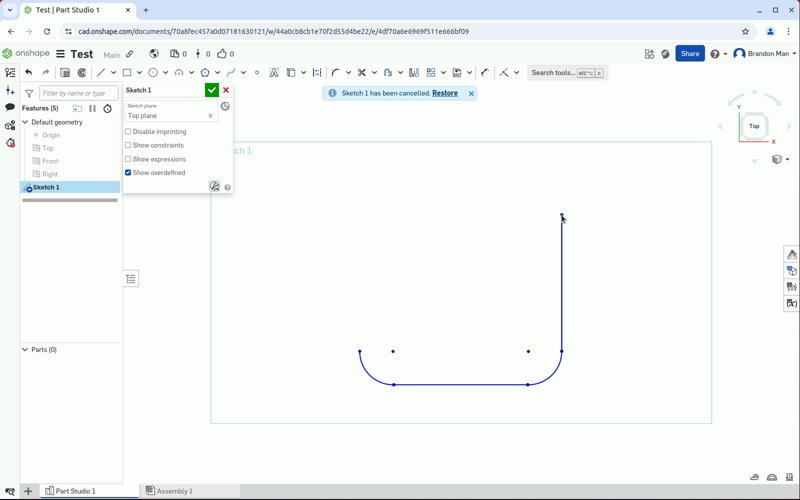
key(a)
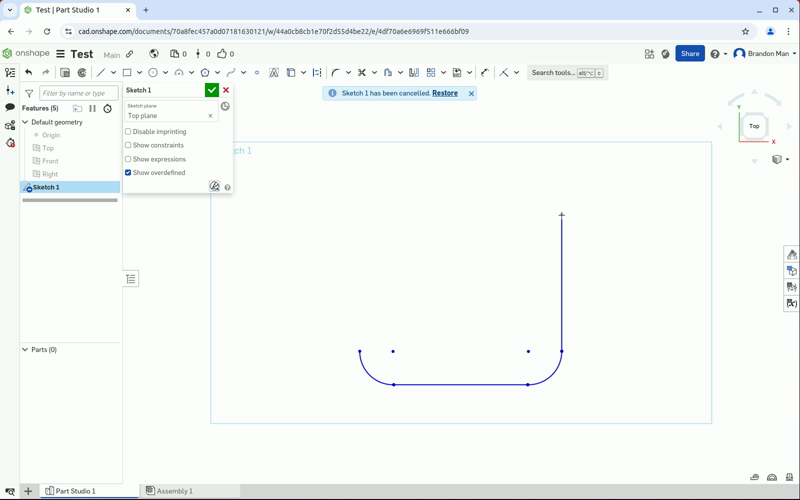
mouse_move(561, 214)
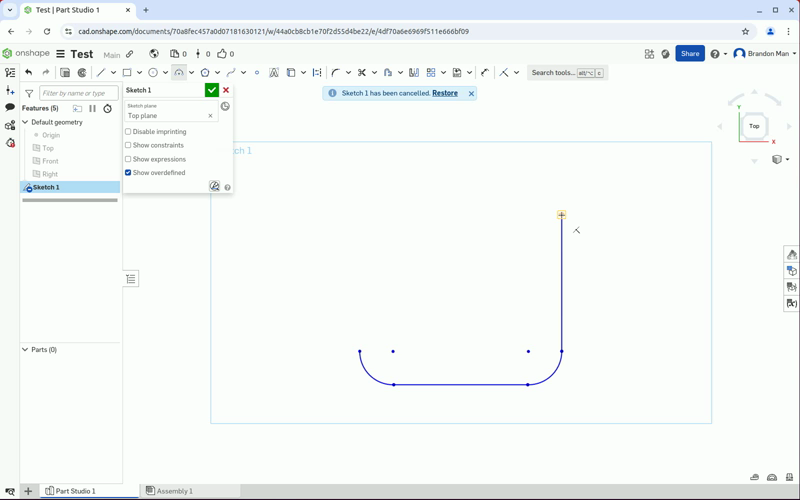
click(561, 214)
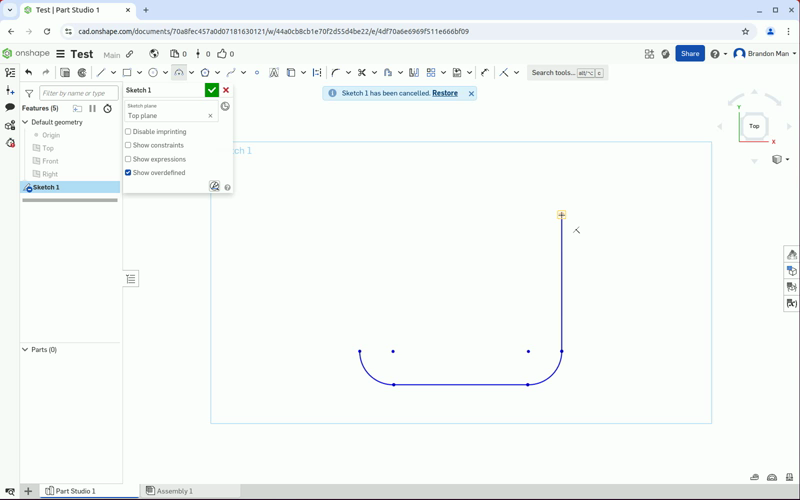
key_down(shift)
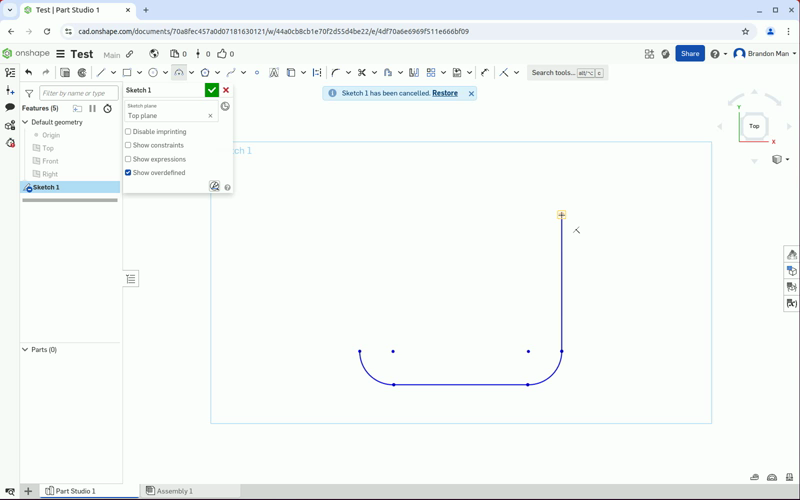
mouse_move(527, 183)
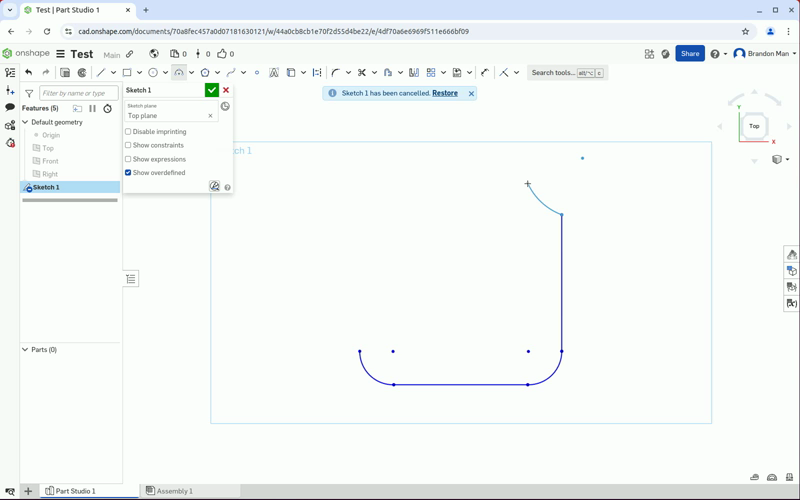
click(527, 183)
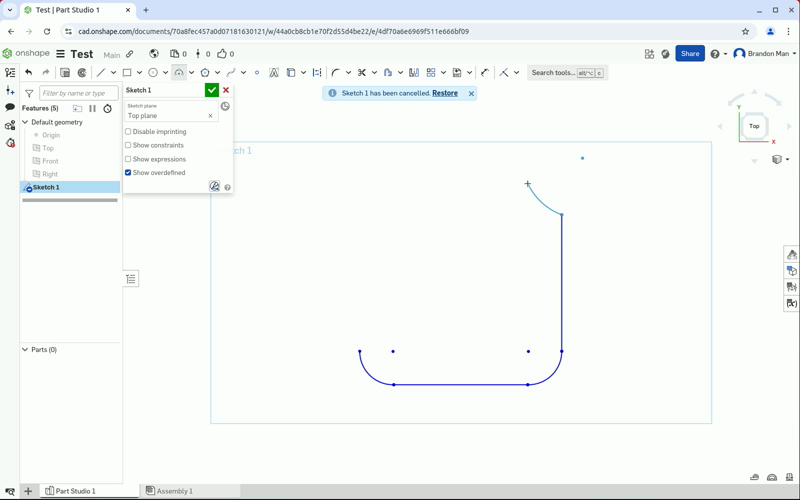
mouse_move(551, 192)
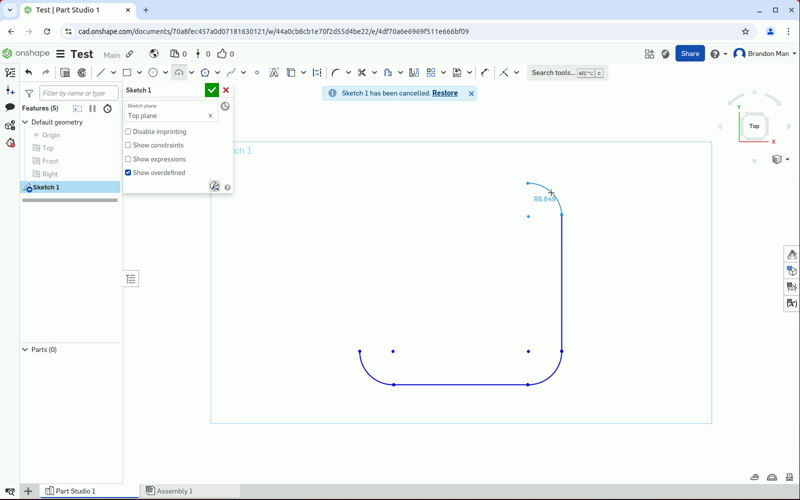
click(551, 192)
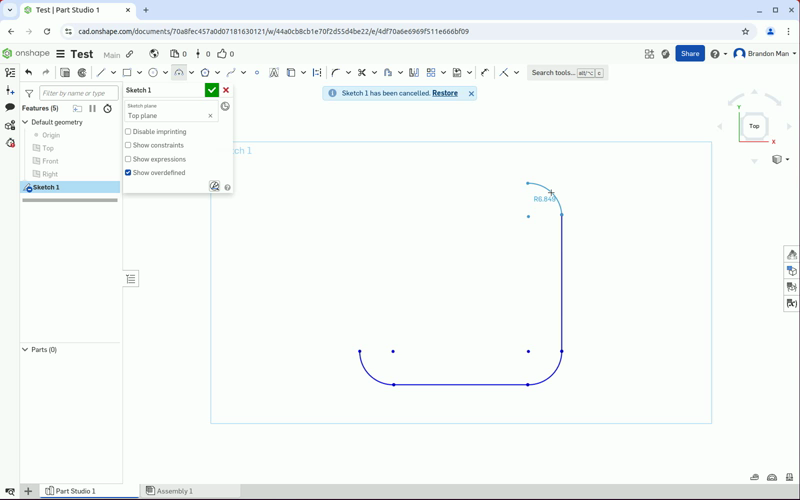
key_up(shift)
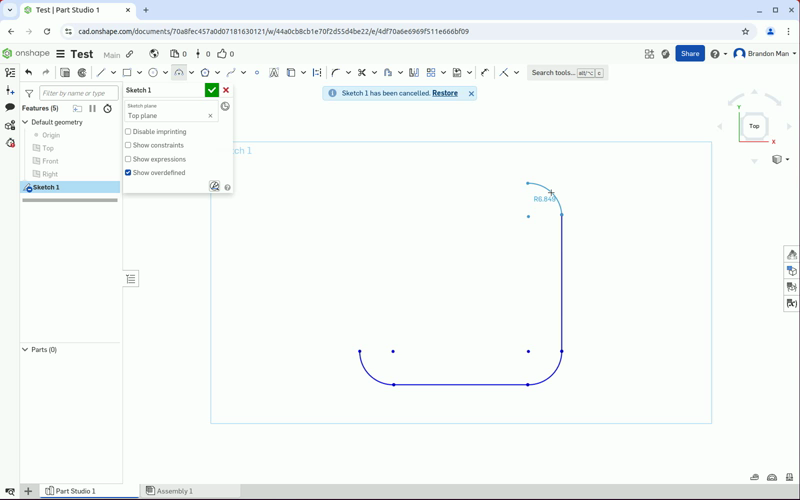
key(esc)
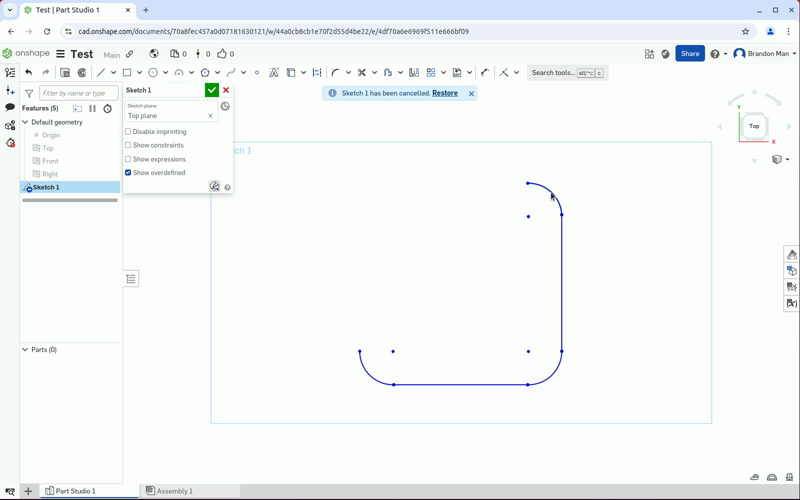
key(l)
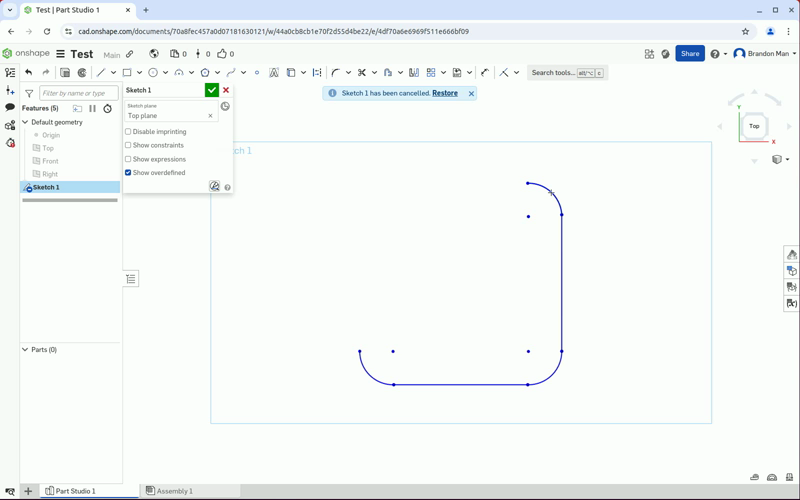
mouse_move(527, 183)
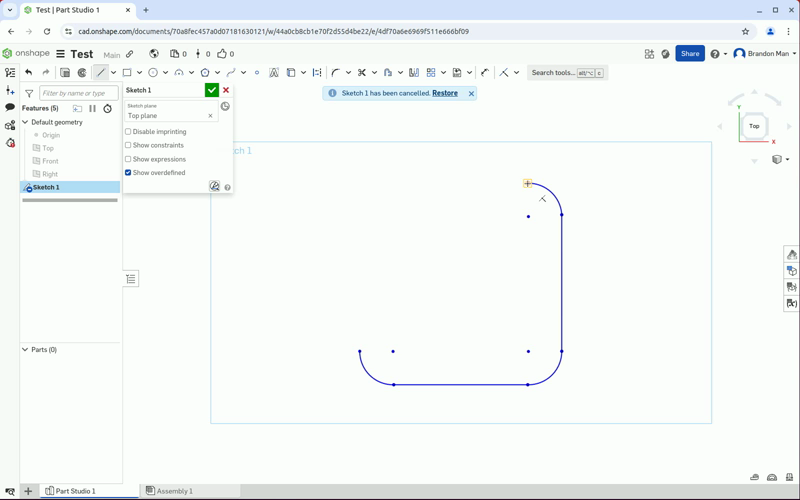
click(527, 183)
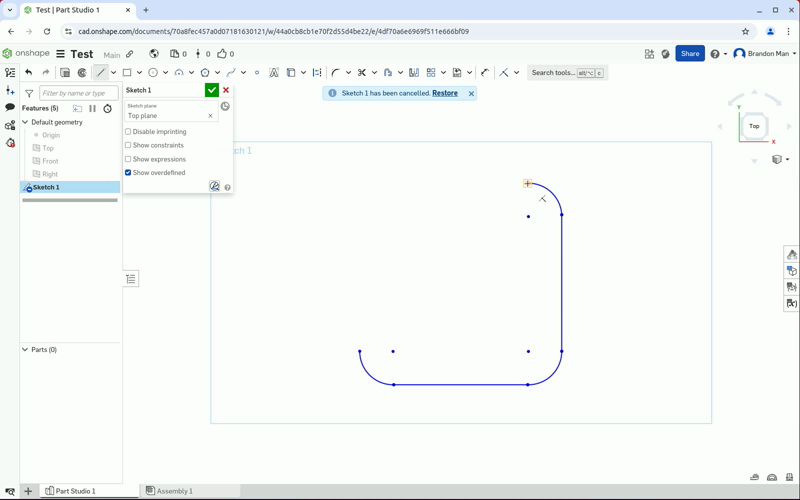
key_down(shift)
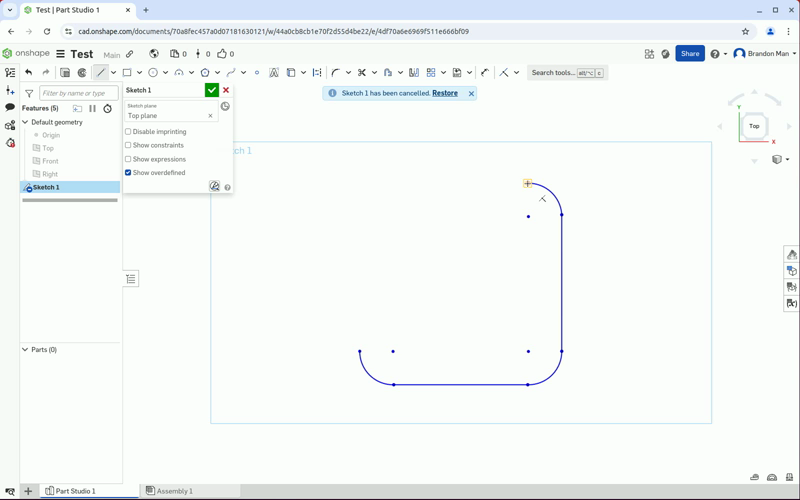
mouse_move(393, 183)
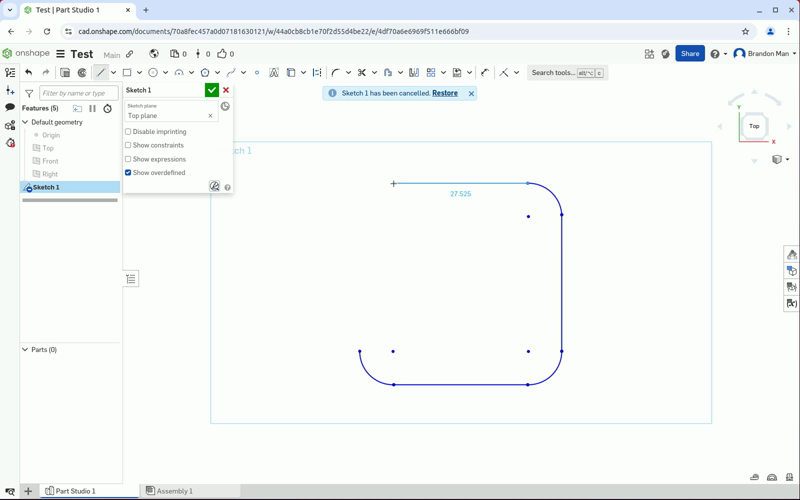
click(393, 183)
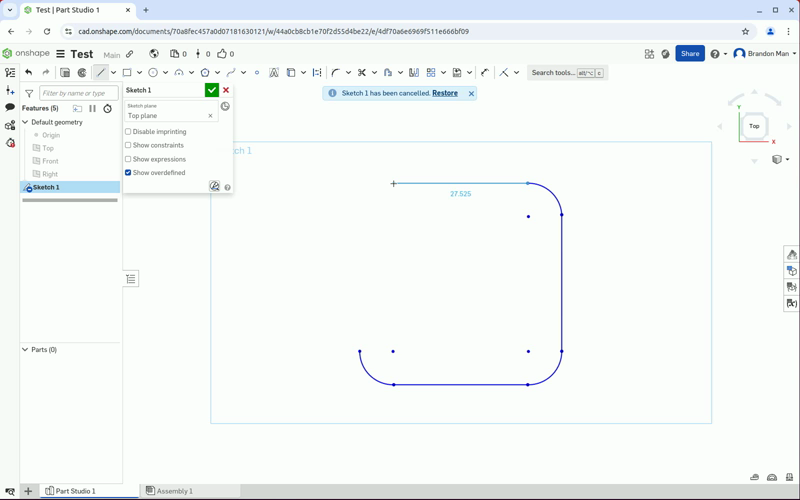
key_up(shift)
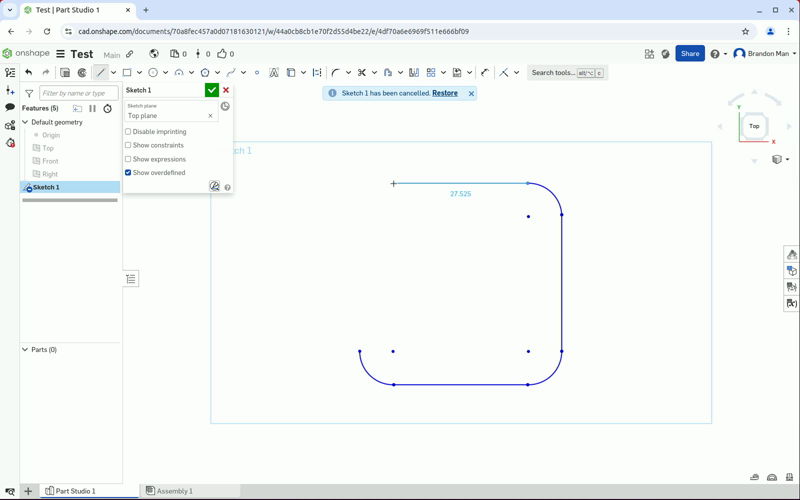
key(esc)
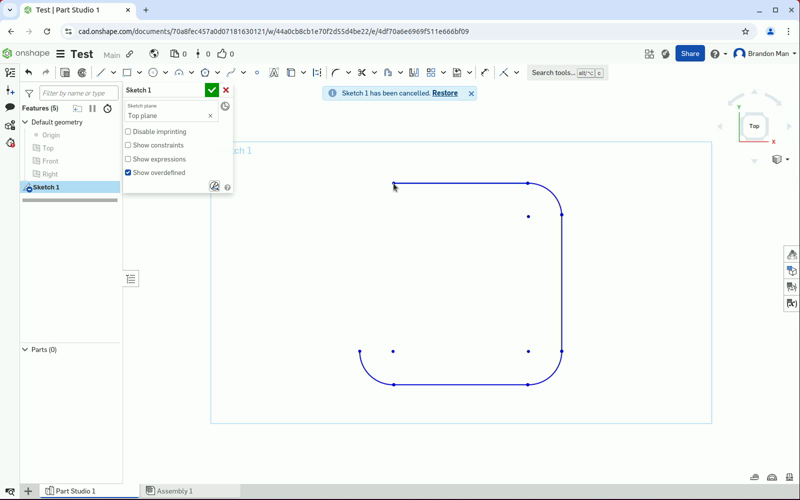
key(a)
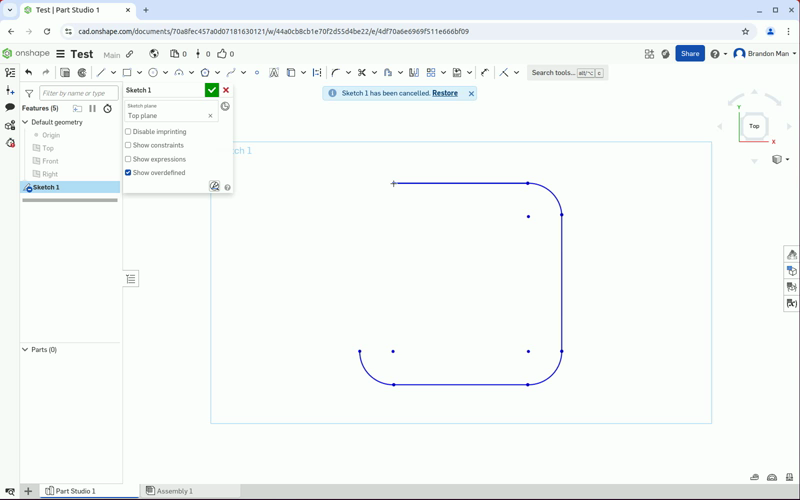
mouse_move(393, 183)
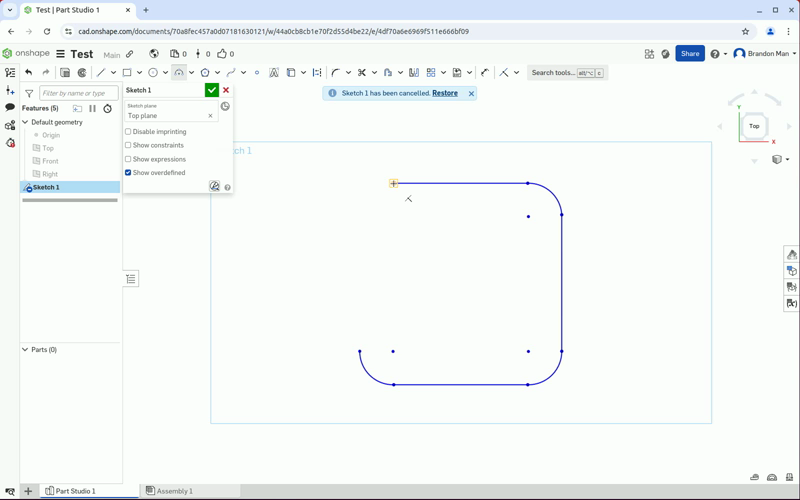
click(393, 183)
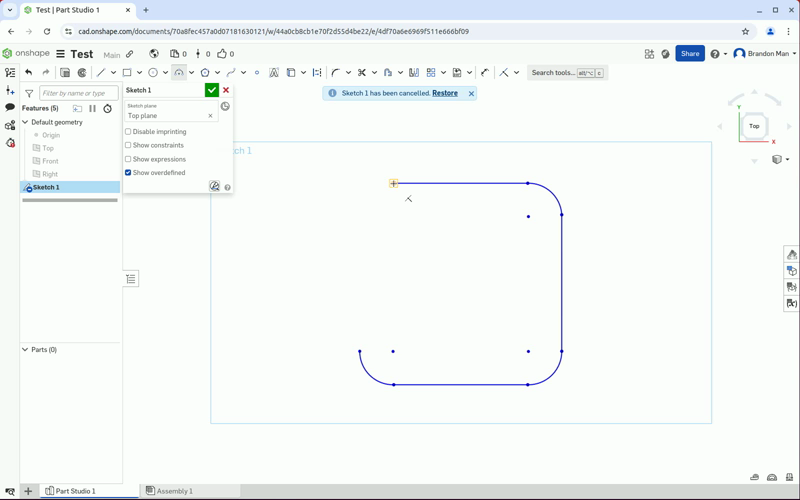
key_down(shift)
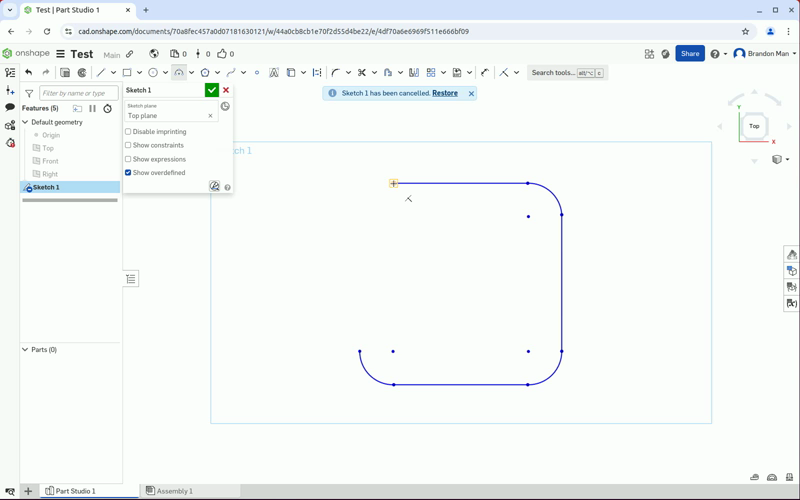
mouse_move(359, 214)
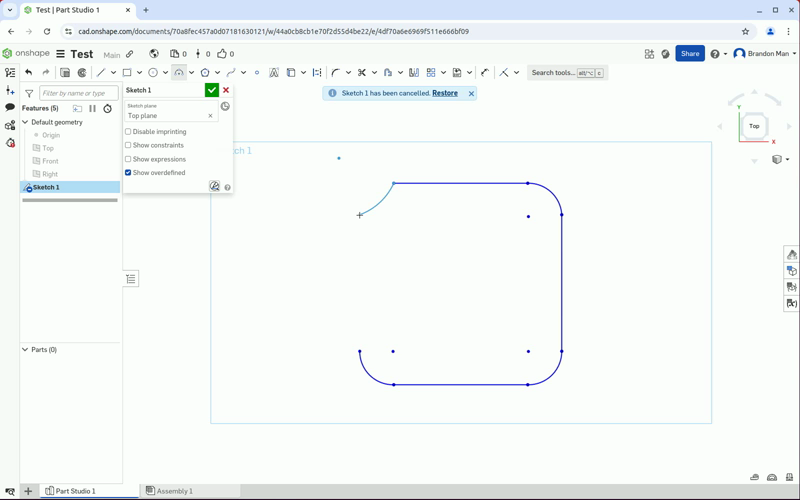
click(359, 214)
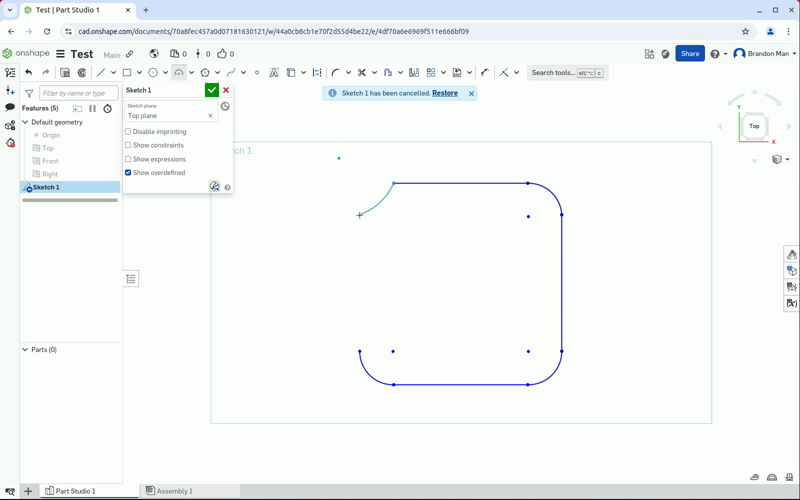
mouse_move(370, 192)
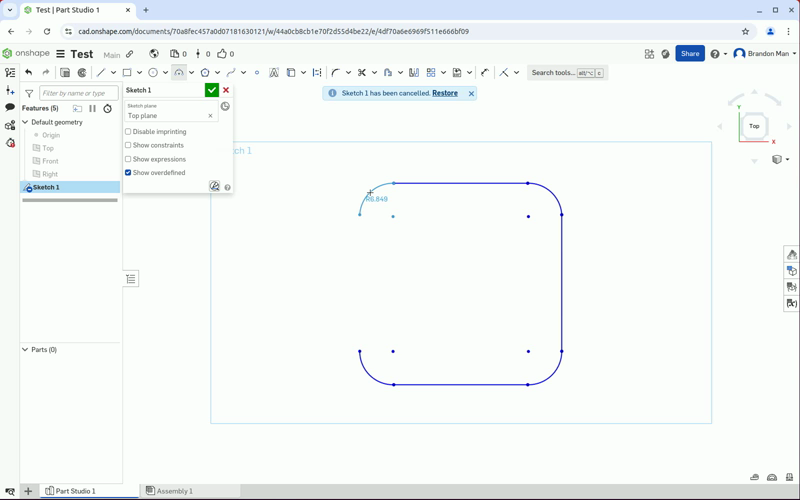
click(370, 192)
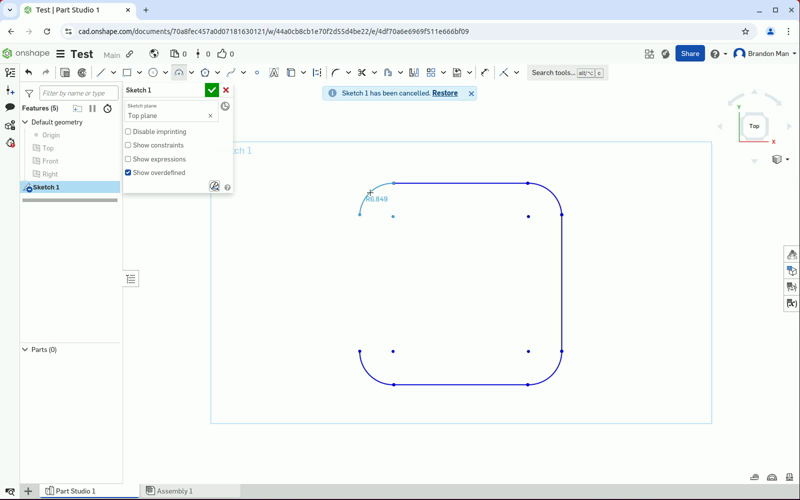
key_up(shift)
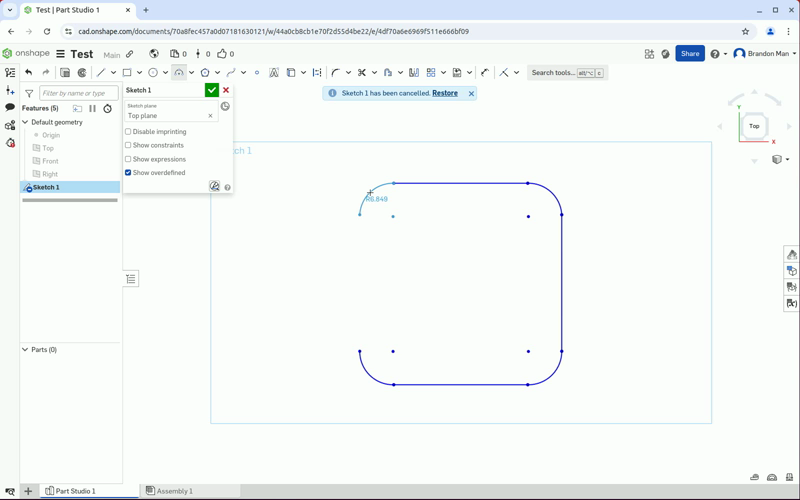
key(esc)
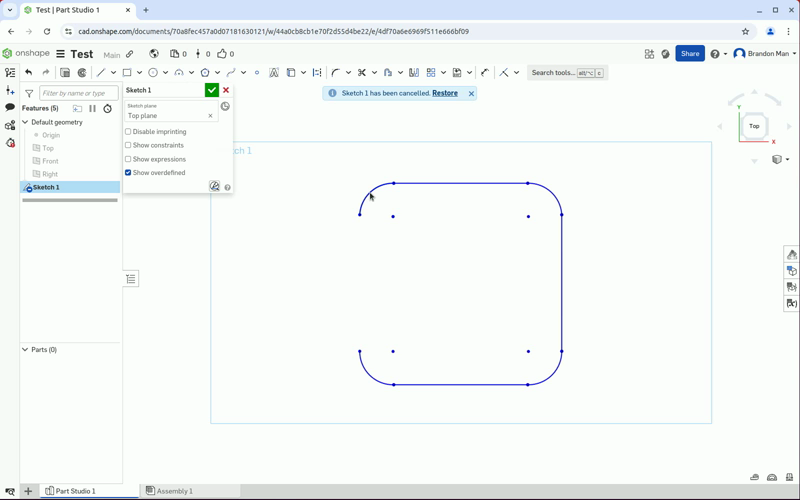
key(l)
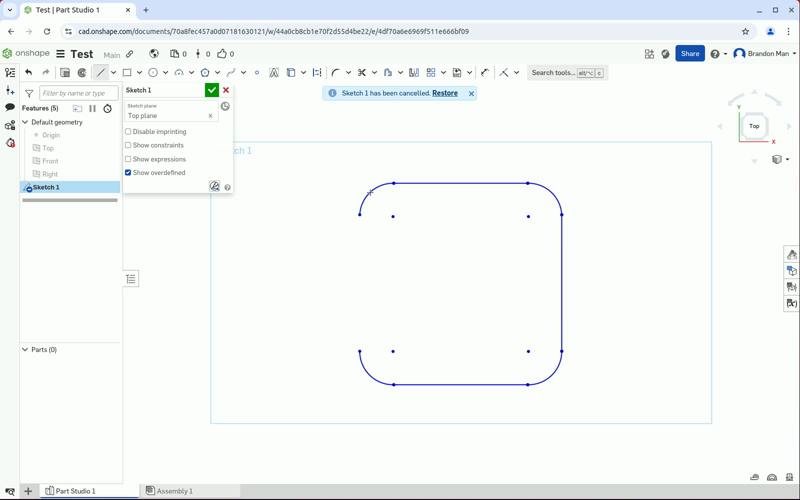
mouse_move(359, 214)
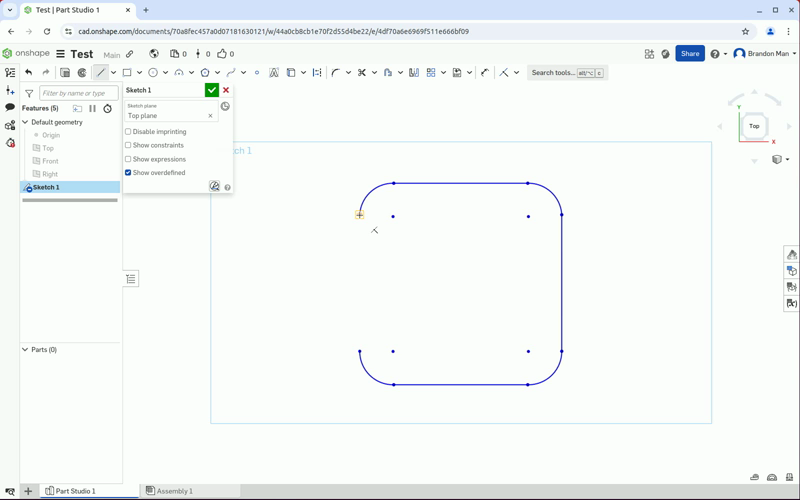
click(359, 214)
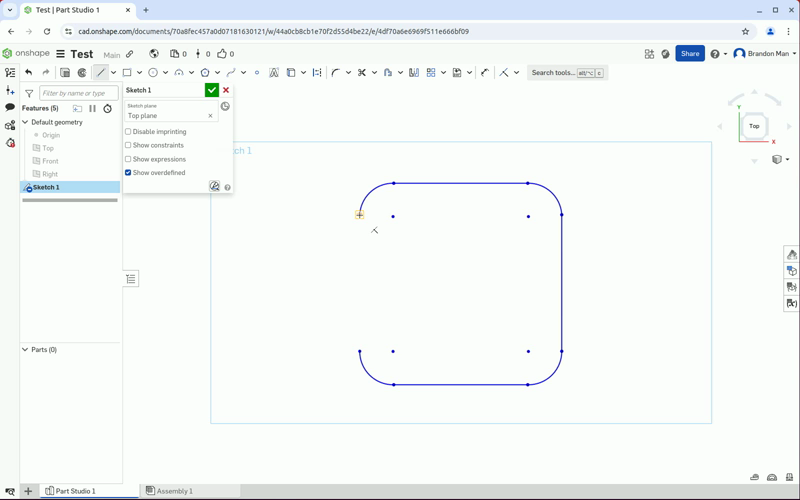
key_down(shift)
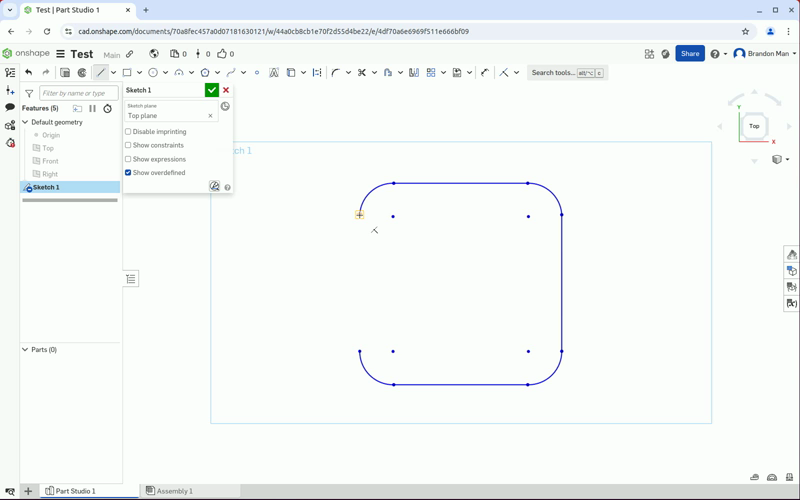
mouse_move(359, 351)
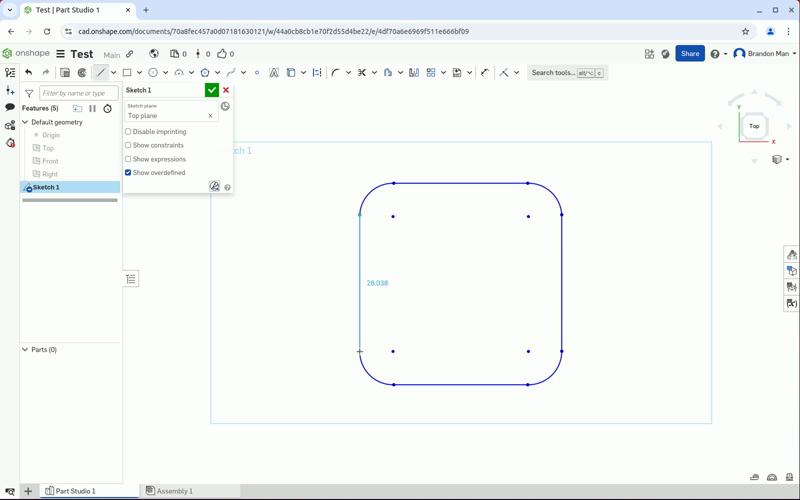
key_up(shift)
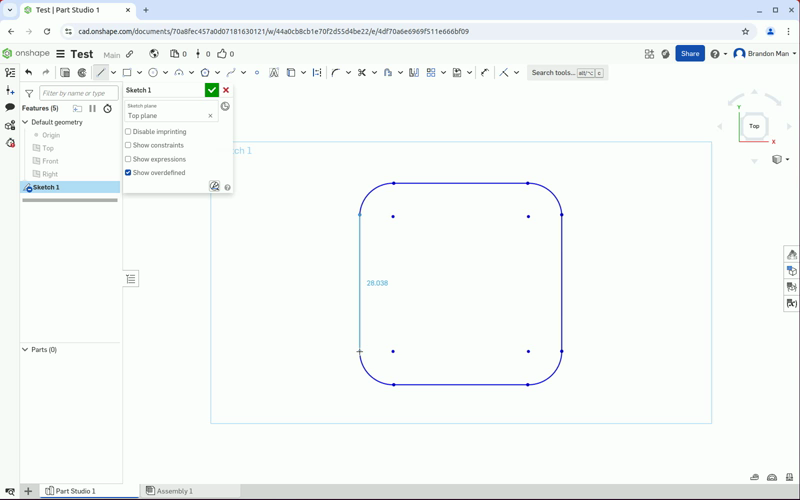
click(359, 351)
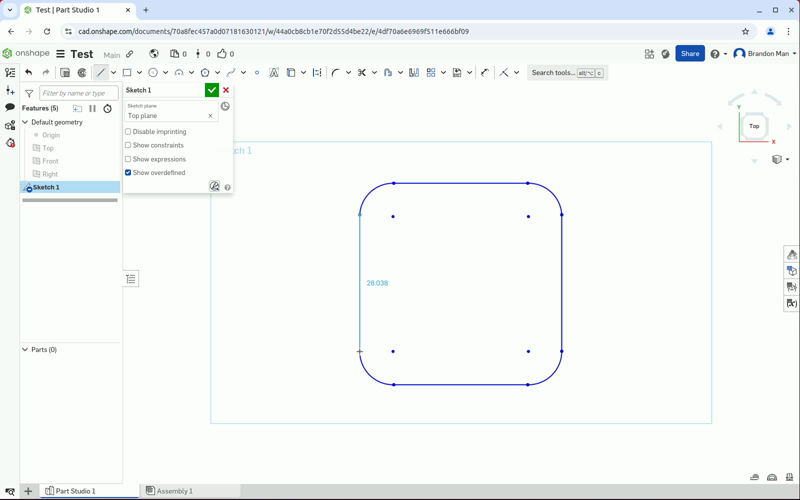
key(esc)
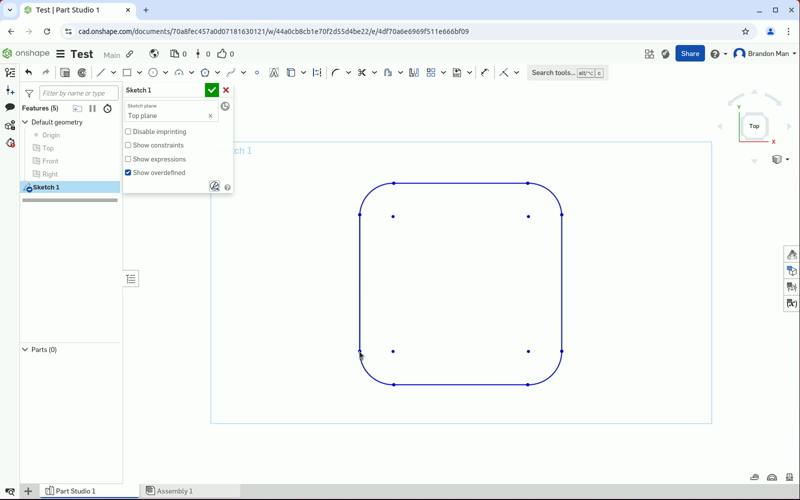
key(a)
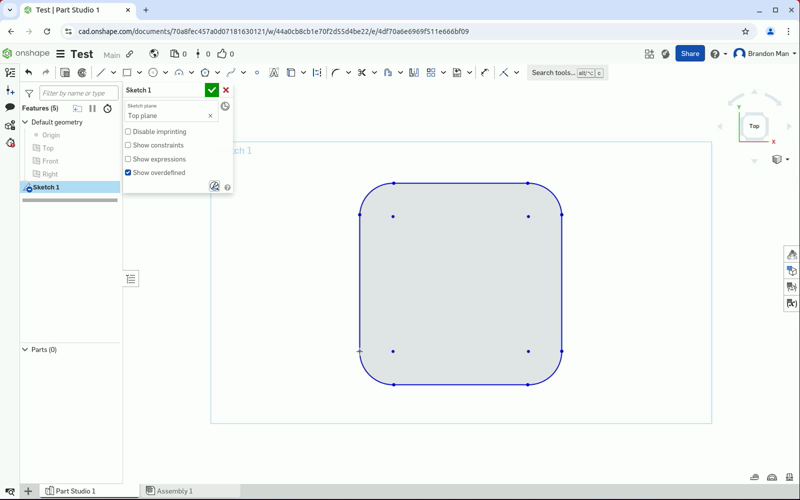
key_down(shift)
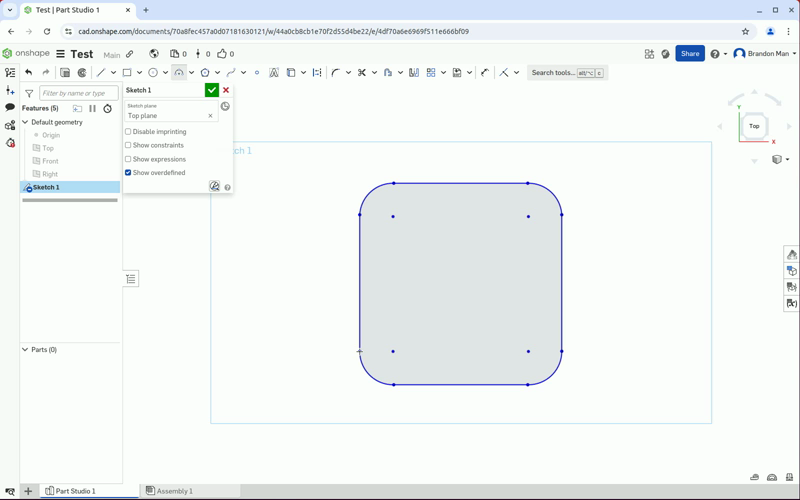
mouse_move(370, 351)
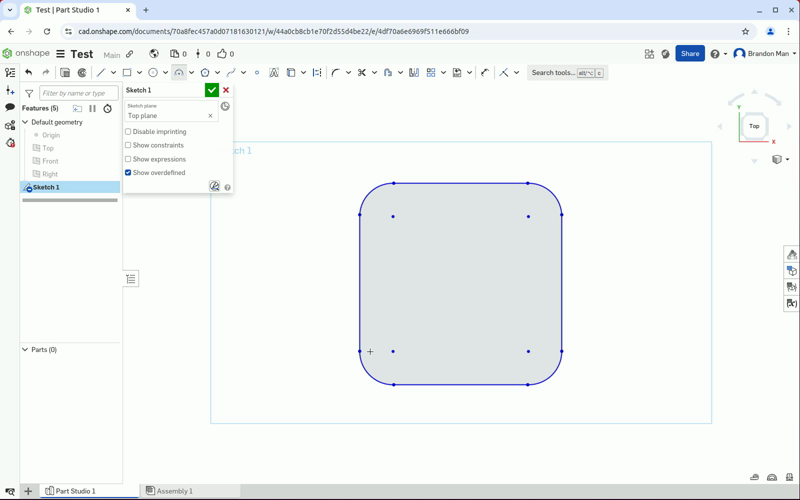
click(370, 351)
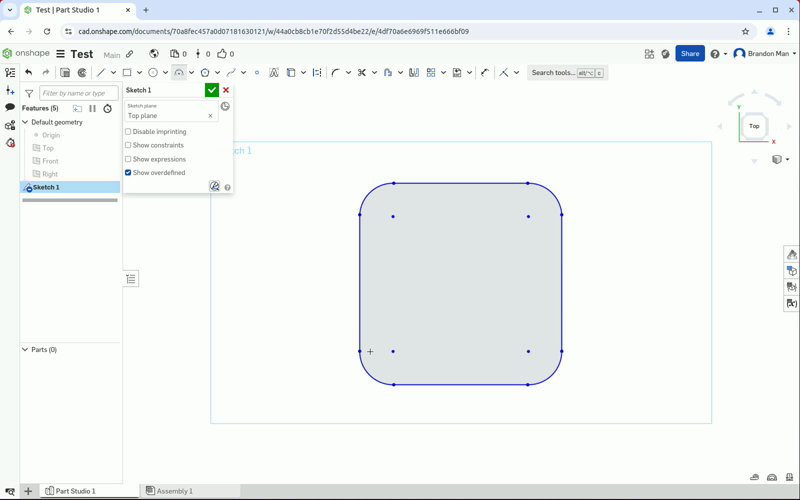
key_up(shift)
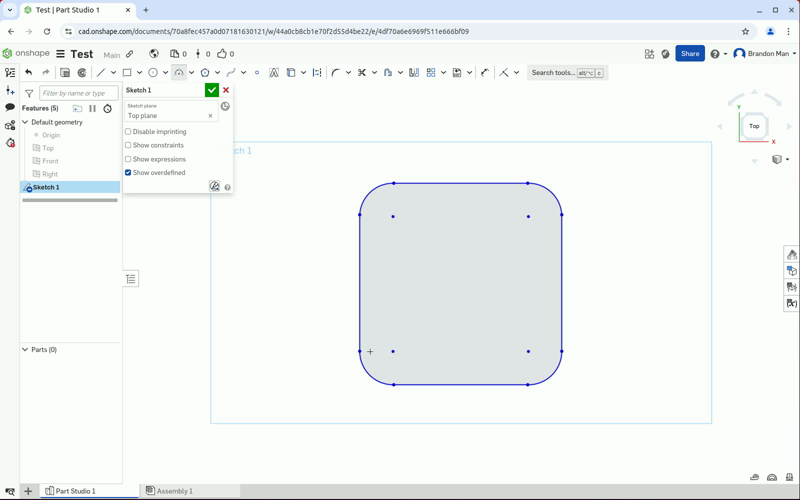
key_down(shift)
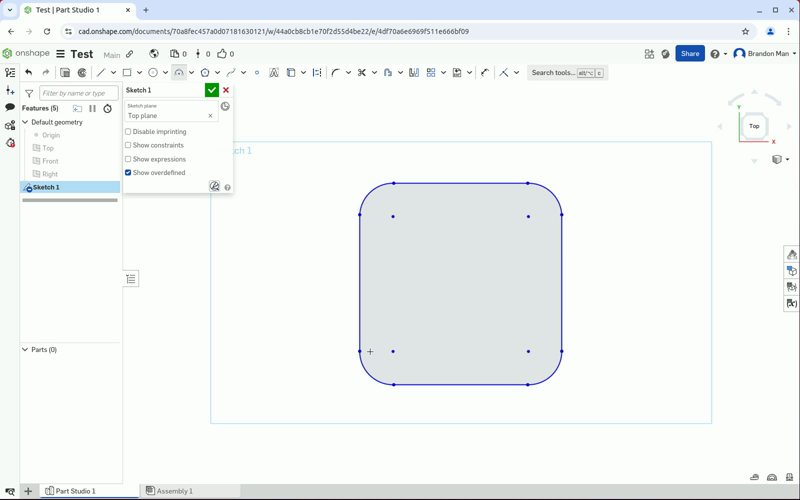
mouse_move(393, 374)
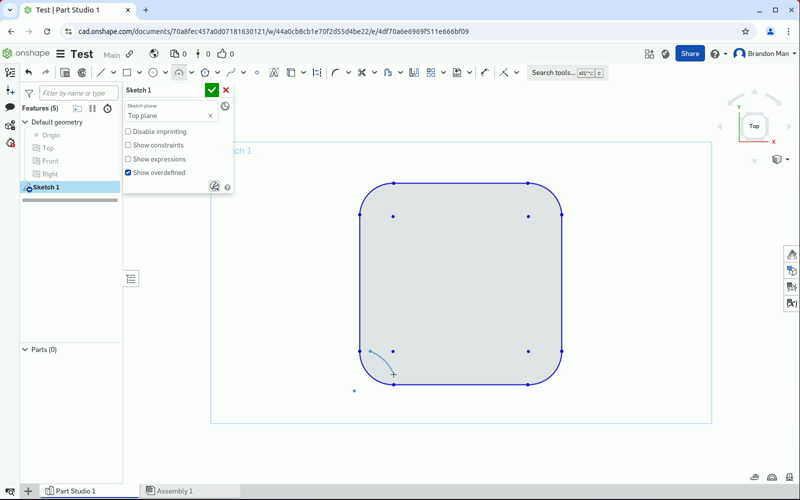
click(393, 374)
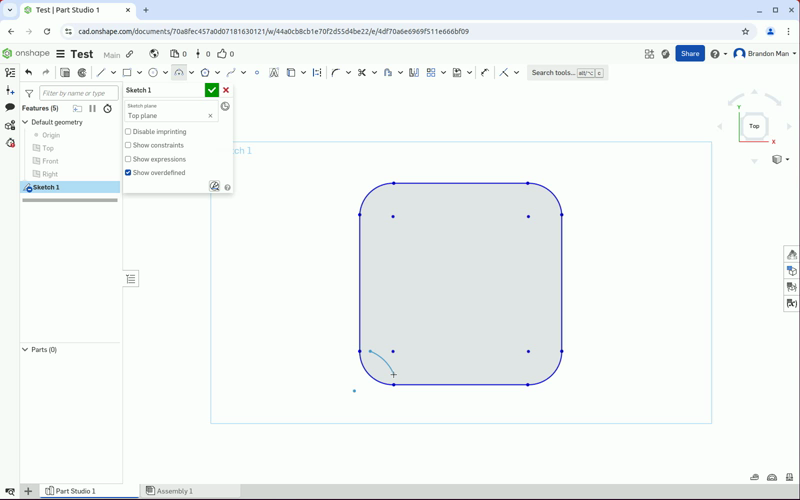
mouse_move(377, 367)
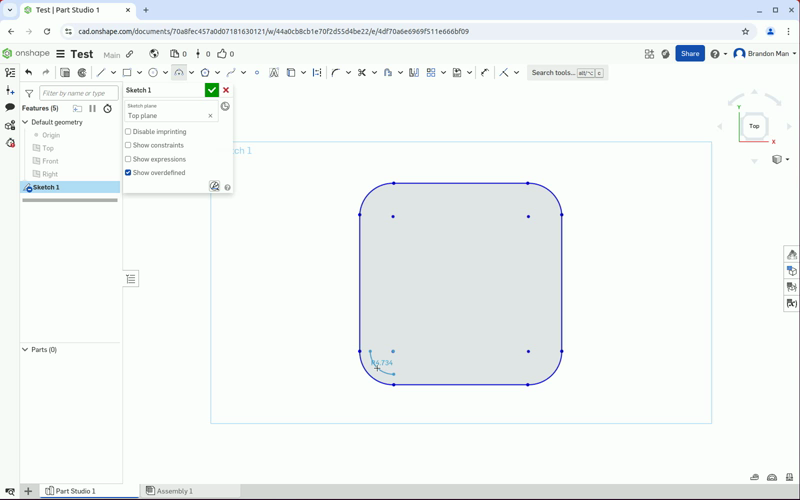
click(377, 367)
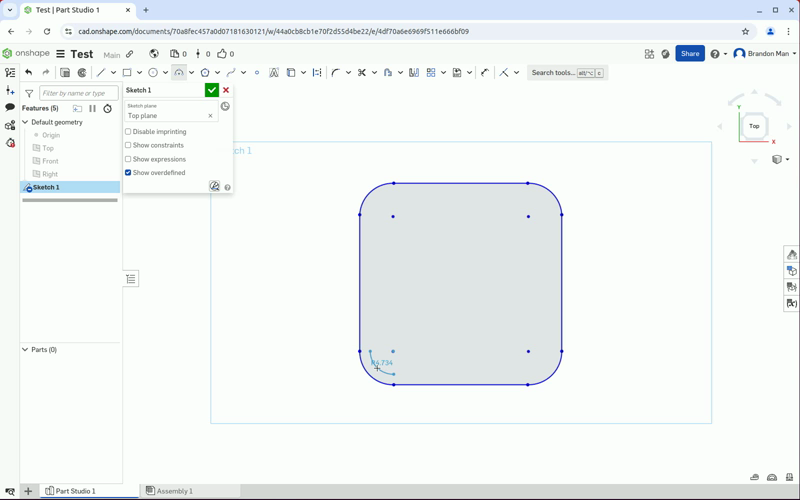
key_up(shift)
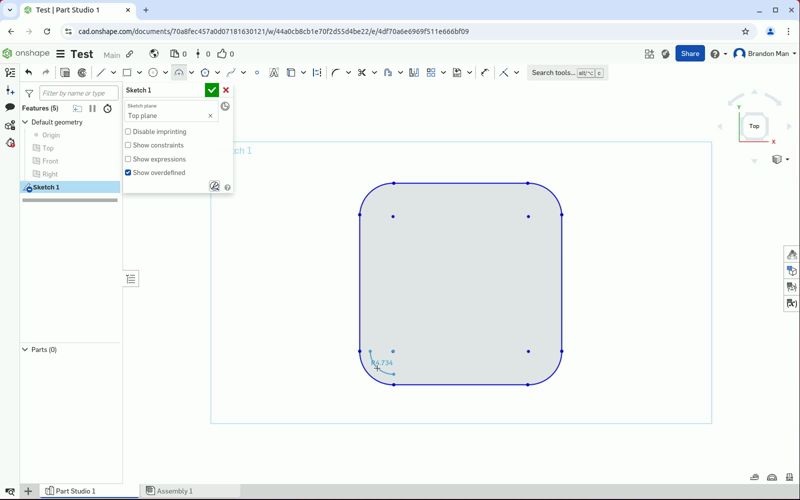
key(esc)
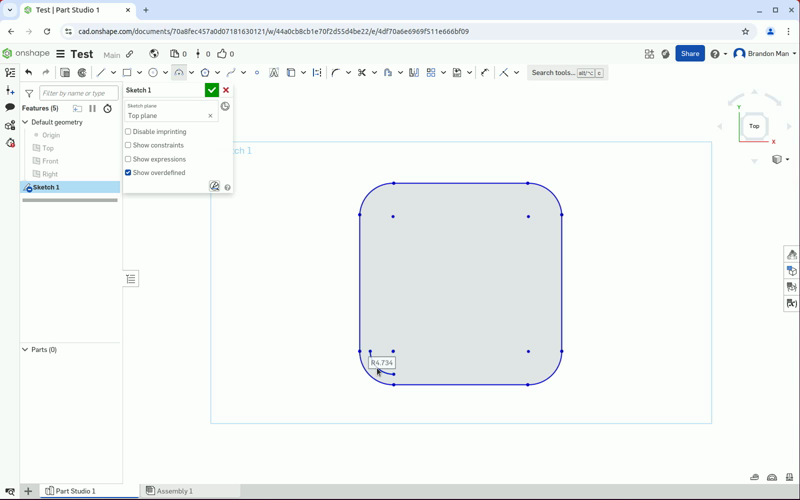
key(l)
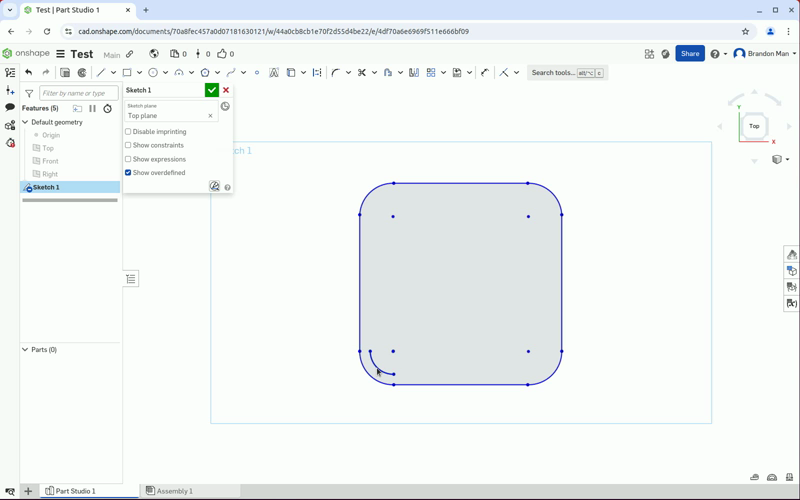
mouse_move(393, 374)
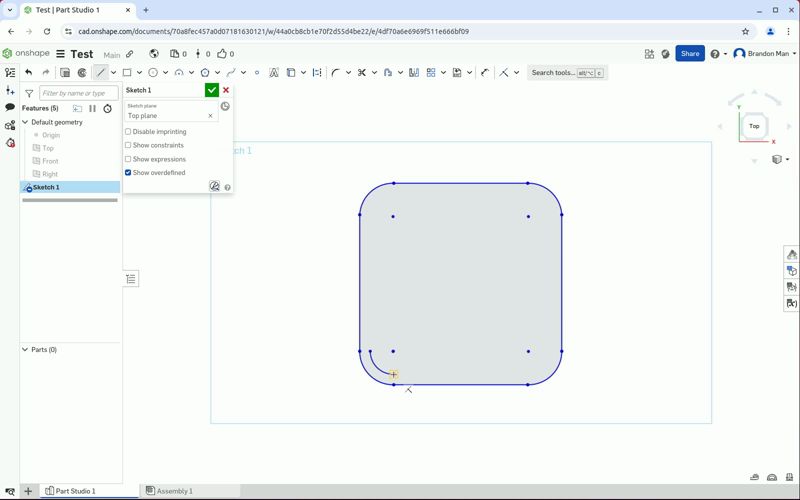
click(393, 374)
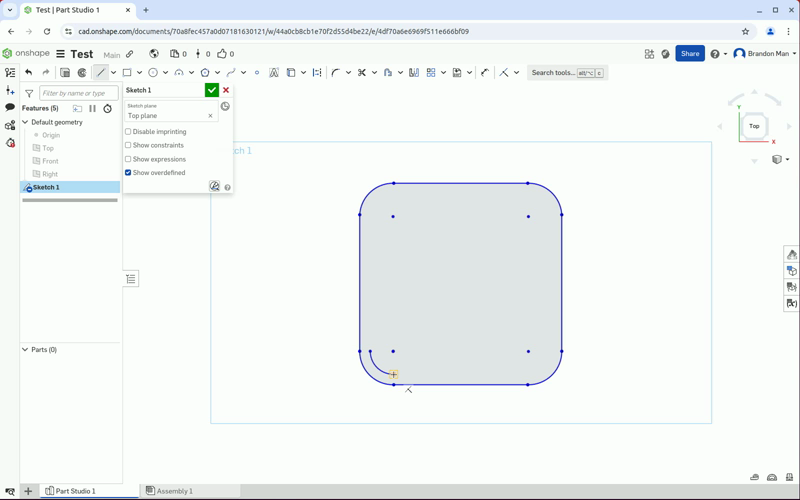
key_down(shift)
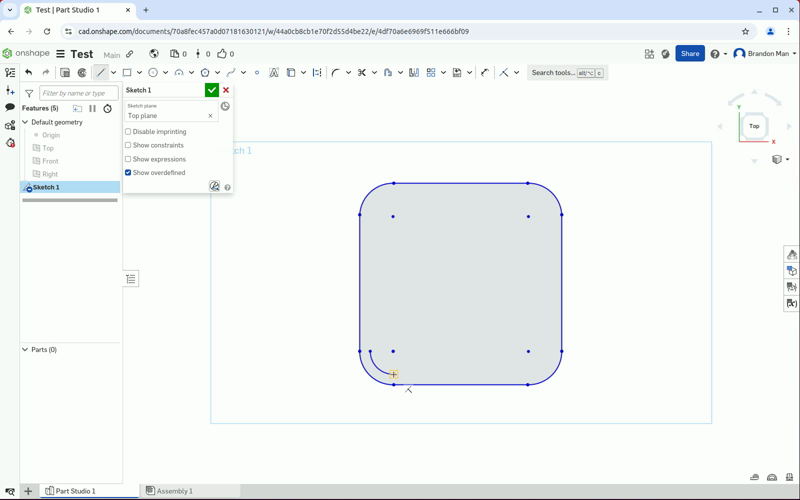
mouse_move(527, 374)
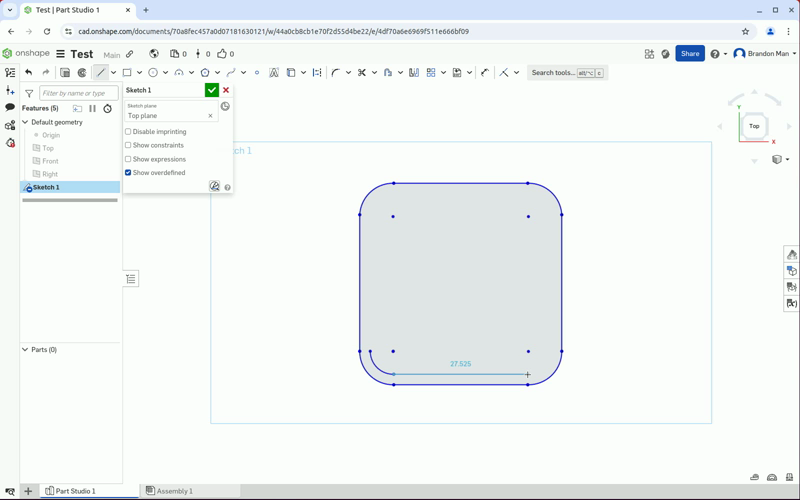
click(527, 374)
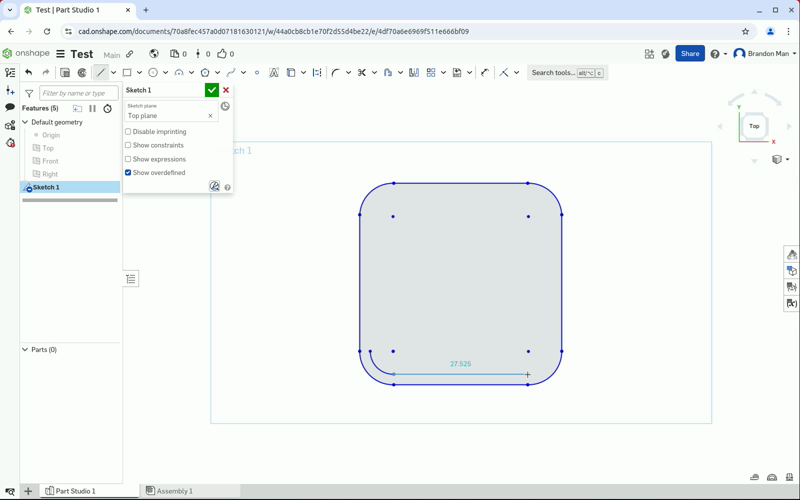
key_up(shift)
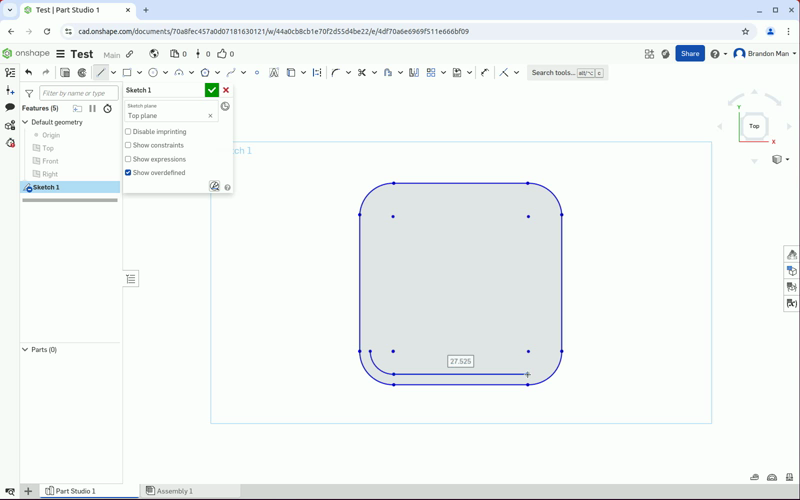
key(esc)
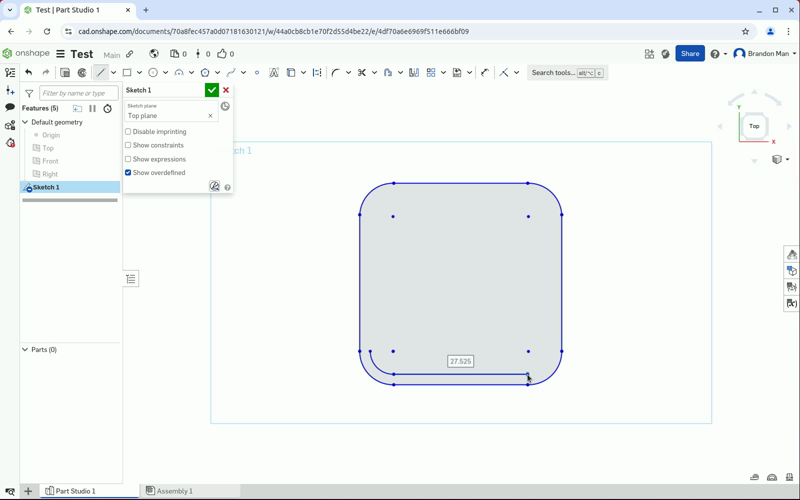
key(a)
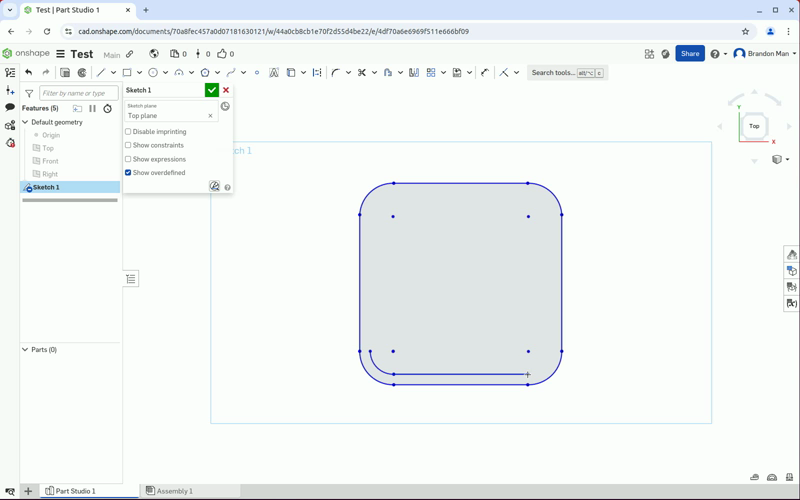
mouse_move(527, 374)
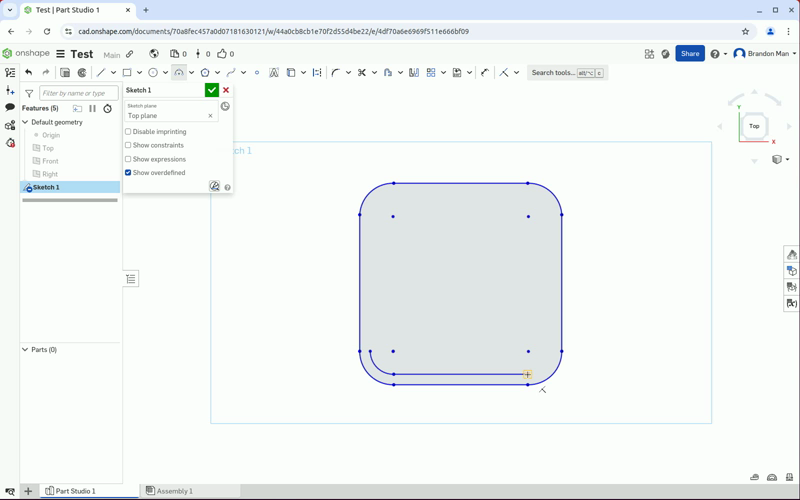
click(527, 374)
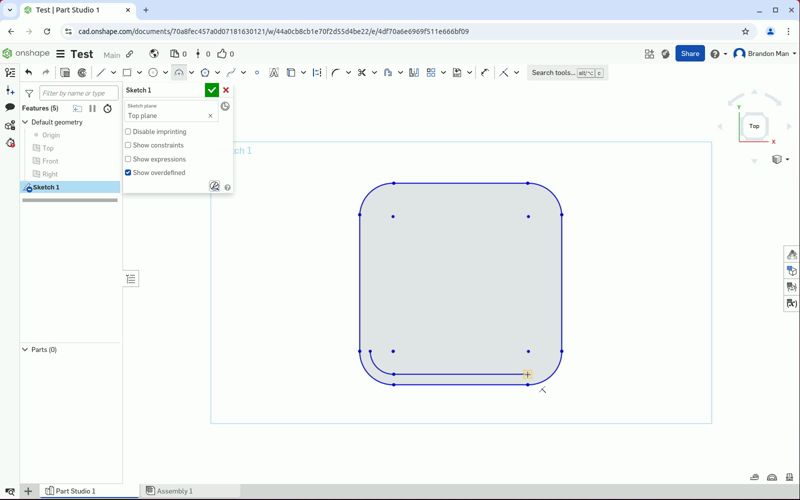
key_down(shift)
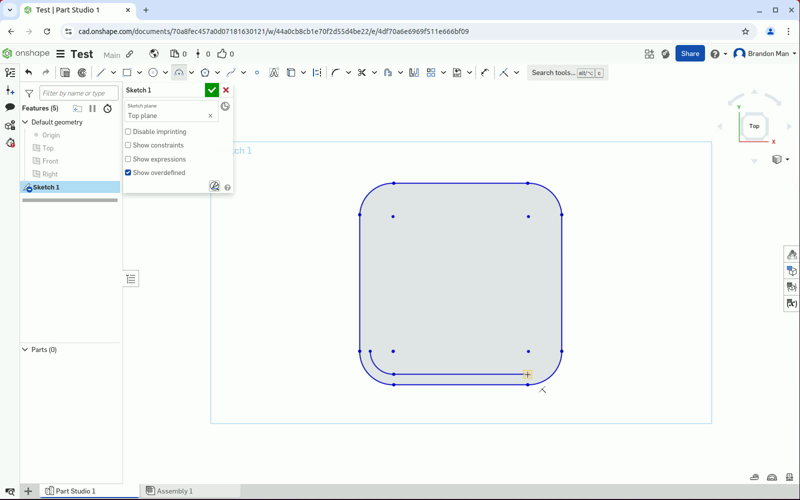
mouse_move(551, 351)
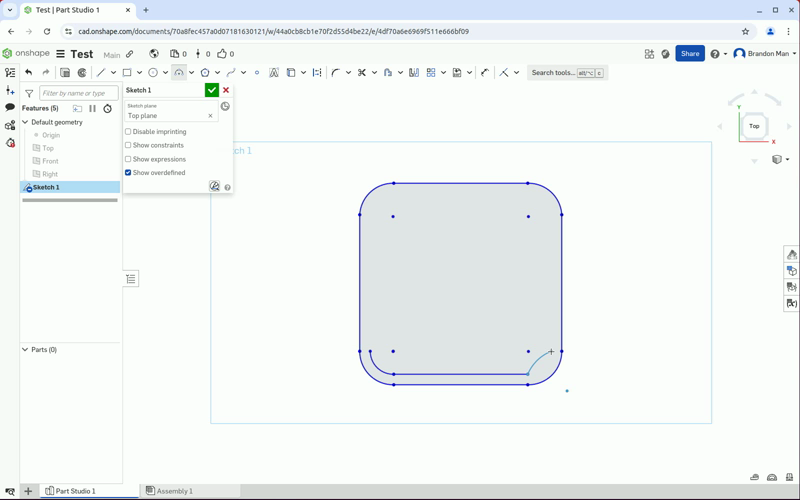
click(551, 351)
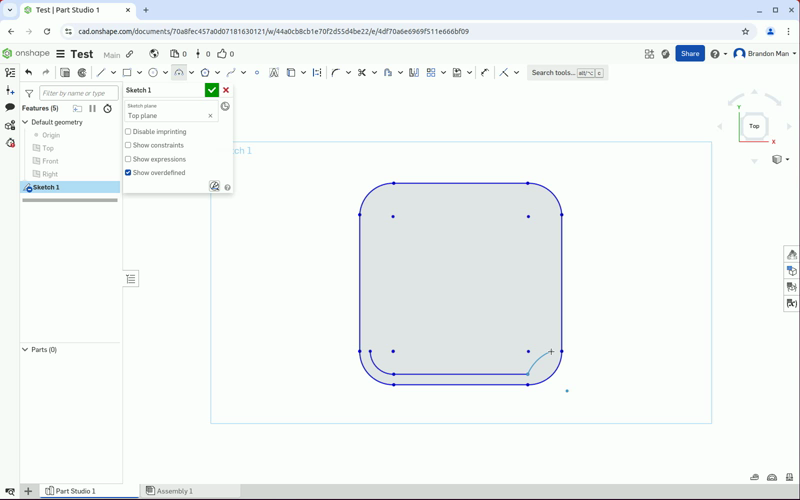
mouse_move(544, 367)
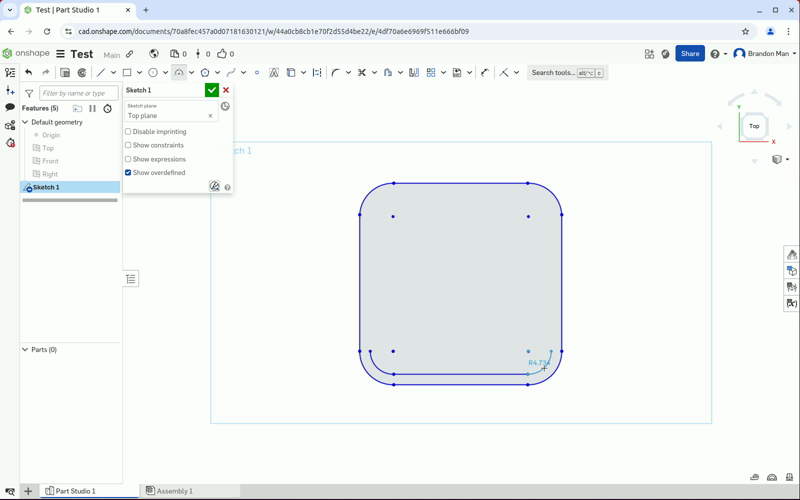
click(544, 367)
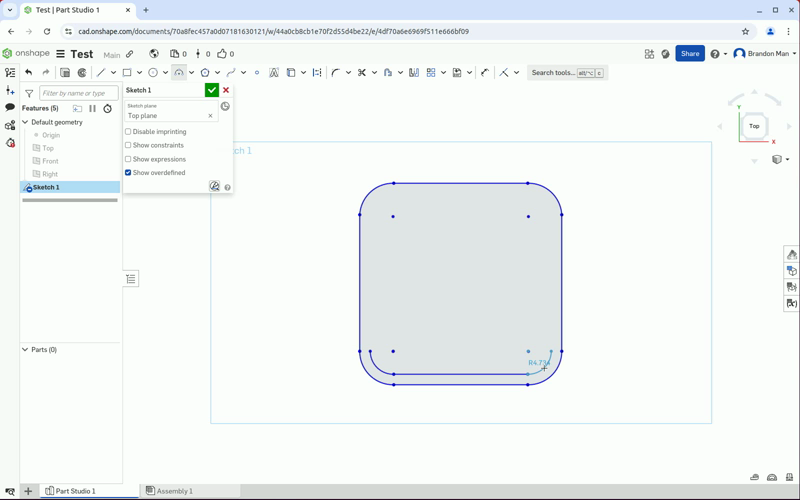
key_up(shift)
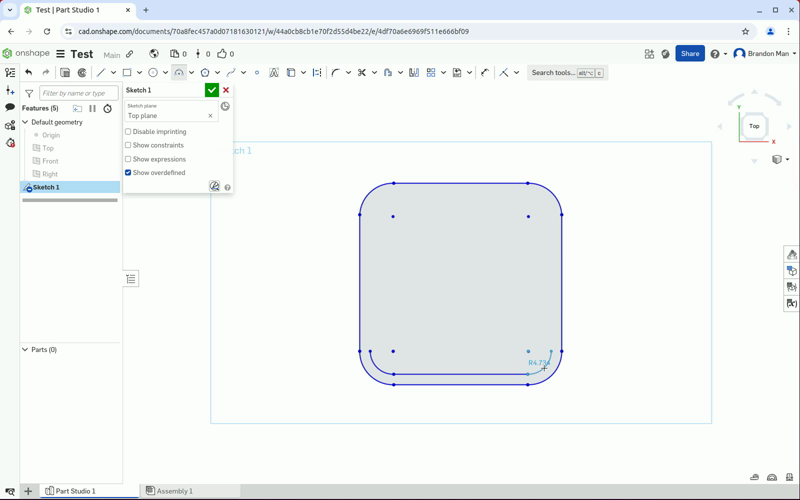
key(esc)
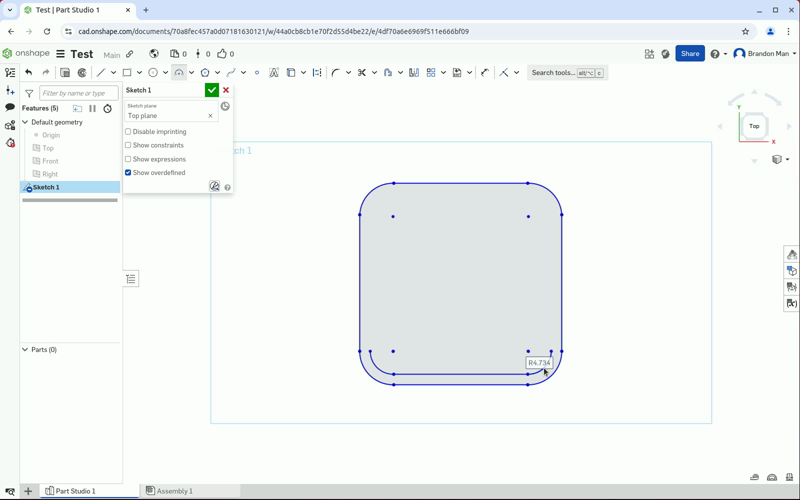
key(l)
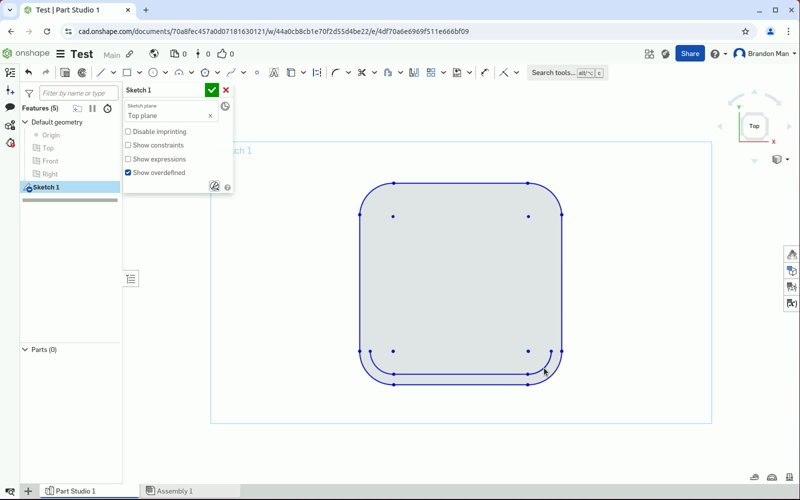
mouse_move(551, 351)
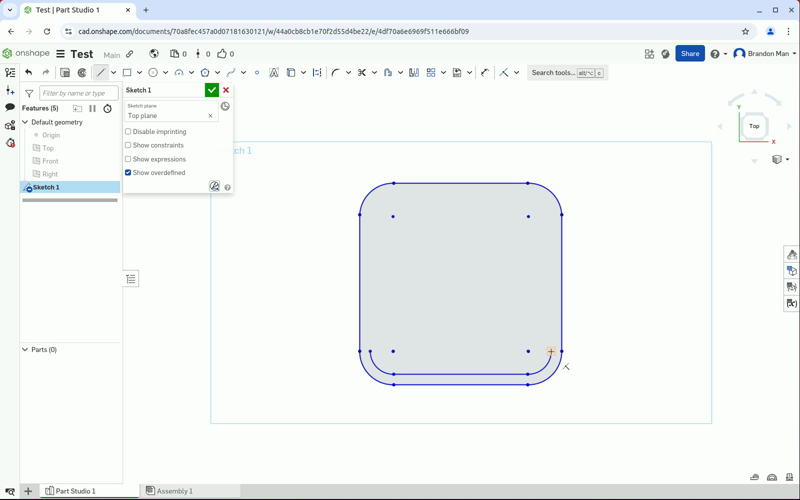
click(551, 351)
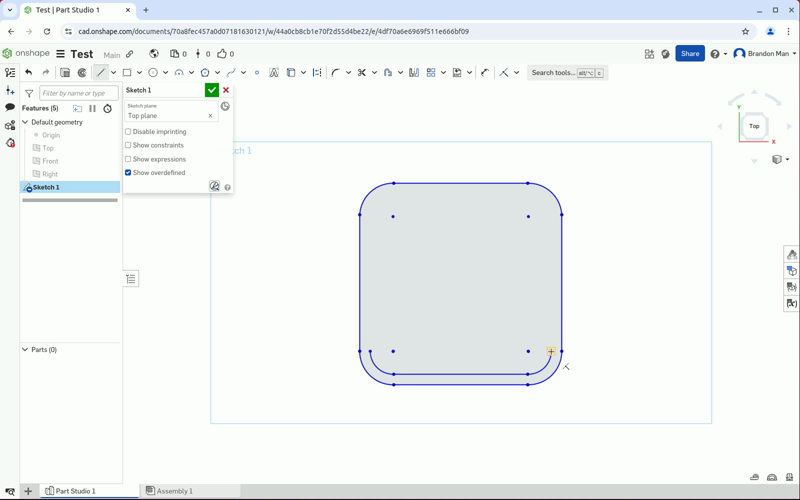
key_down(shift)
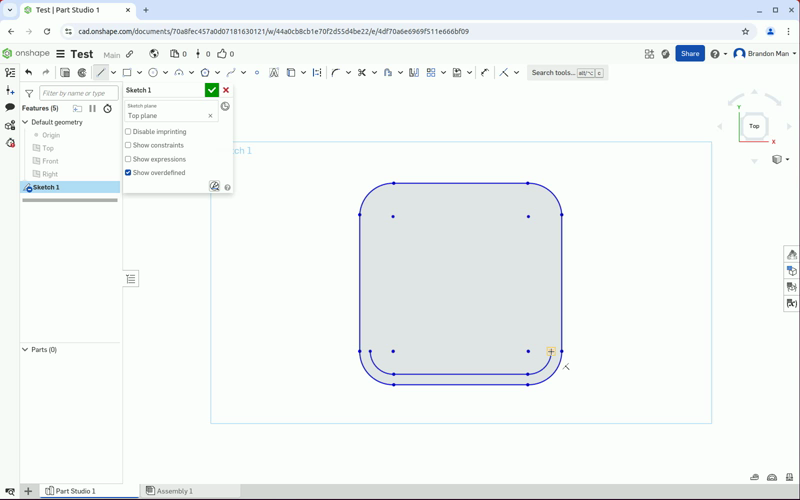
mouse_move(551, 214)
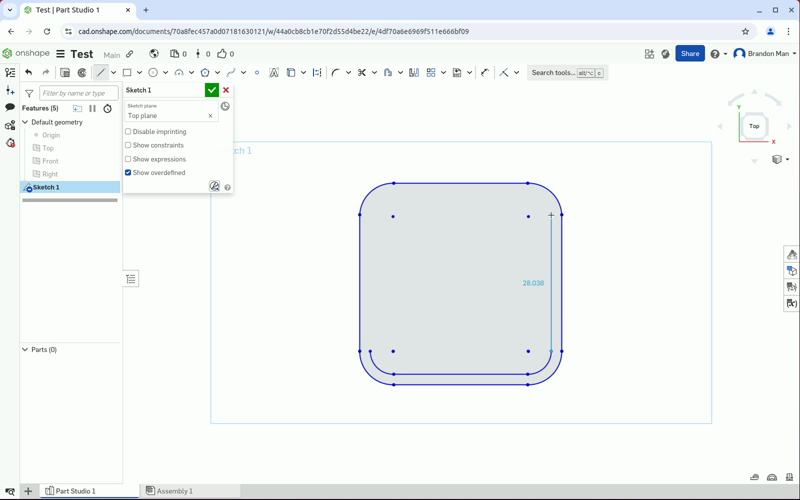
click(551, 214)
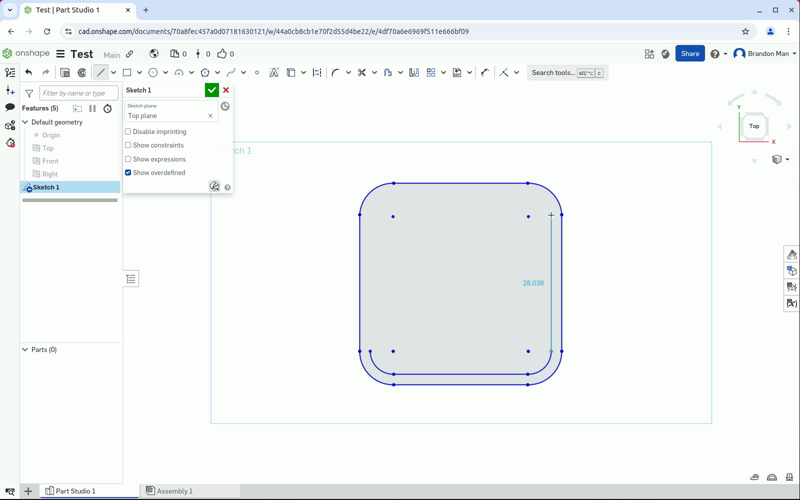
key_up(shift)
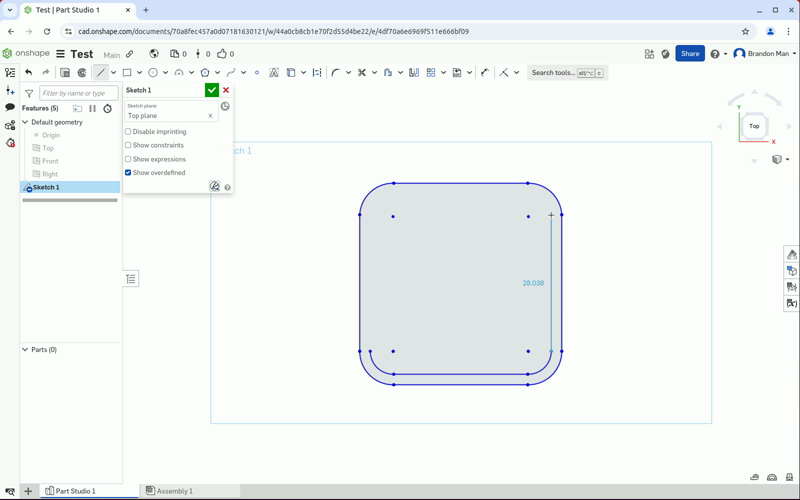
key(esc)
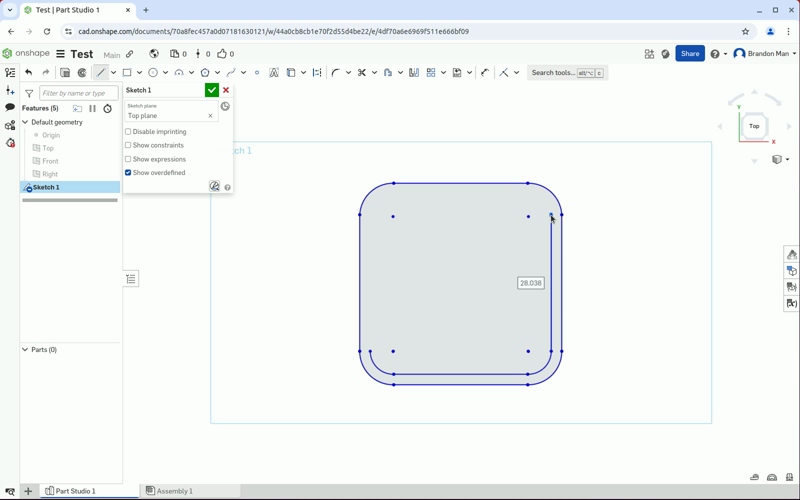
key(a)
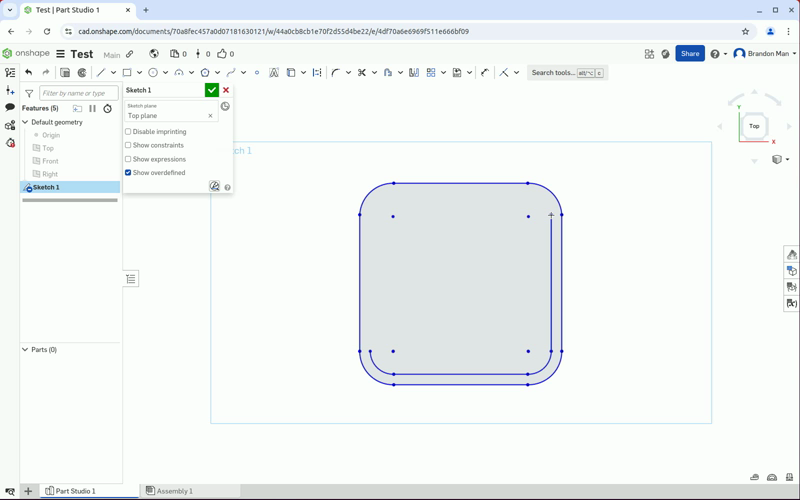
mouse_move(551, 214)
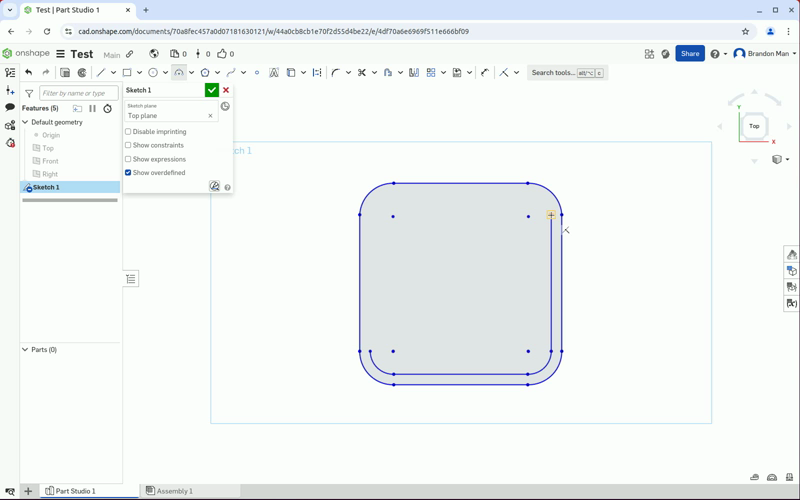
click(551, 214)
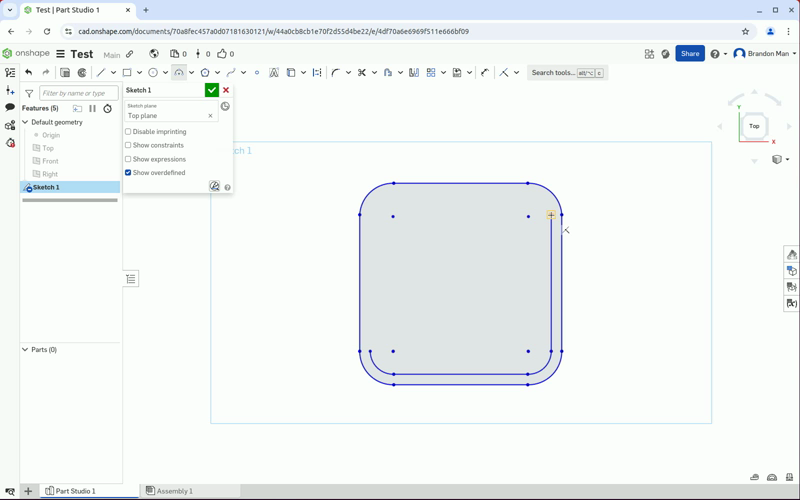
key_down(shift)
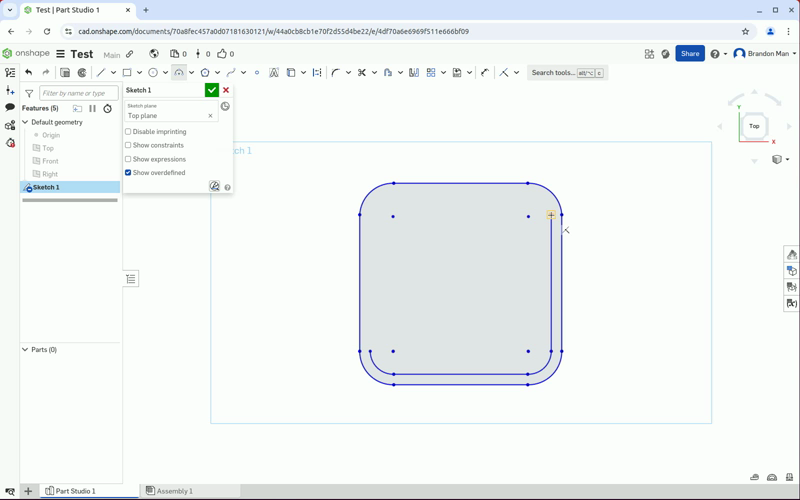
mouse_move(527, 191)
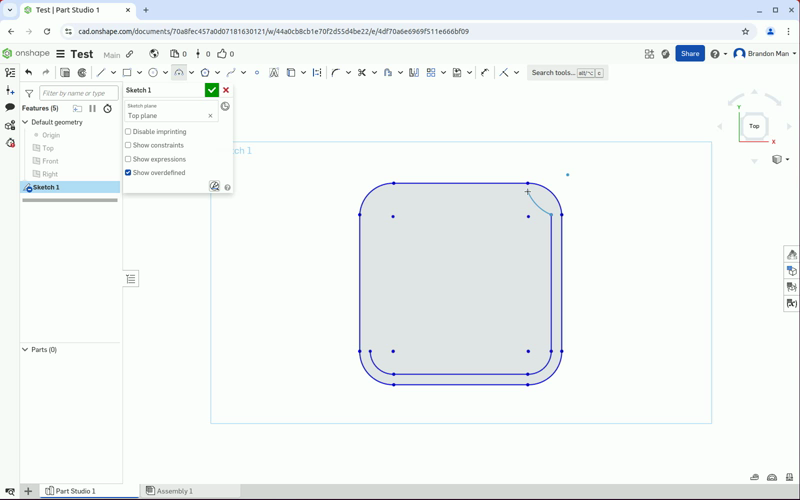
click(527, 191)
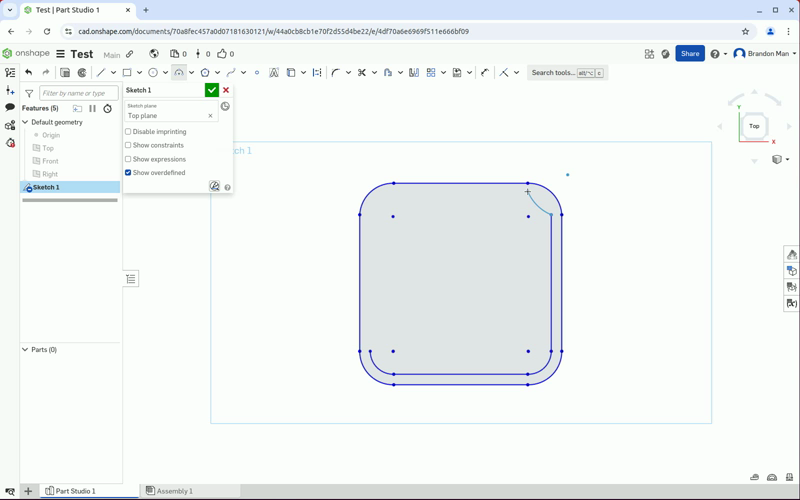
mouse_move(544, 198)
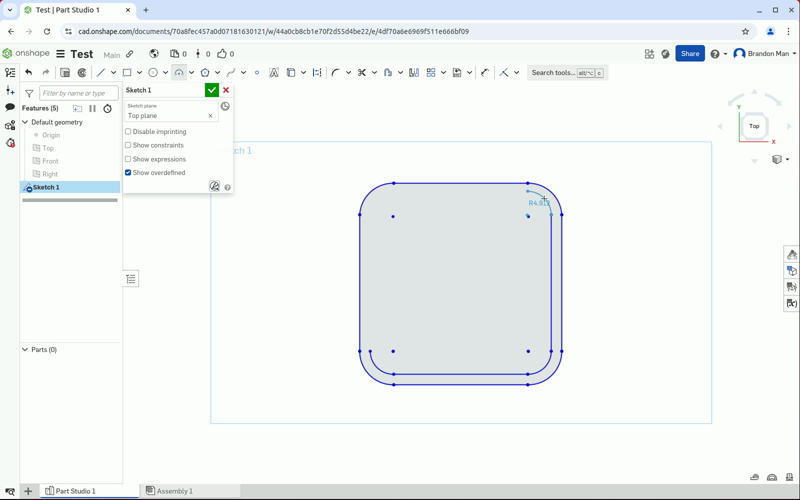
click(544, 198)
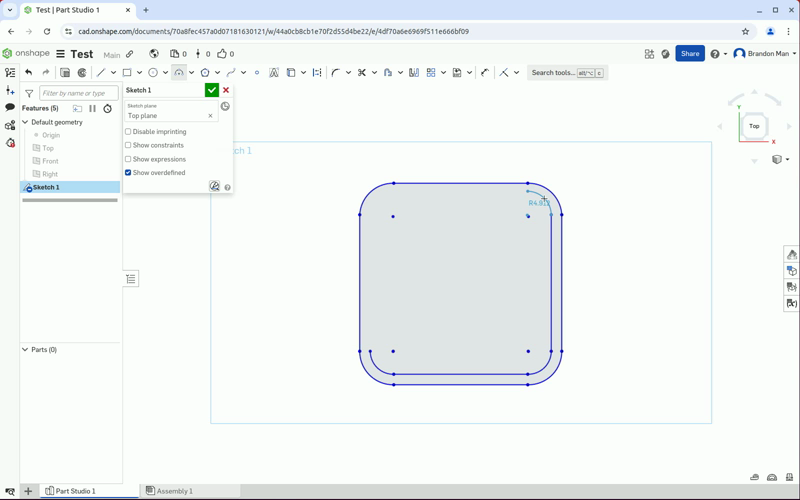
key_up(shift)
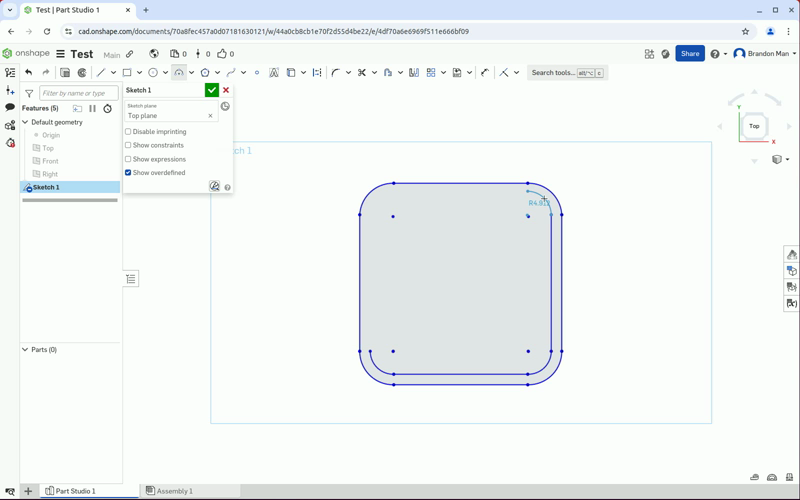
key(esc)
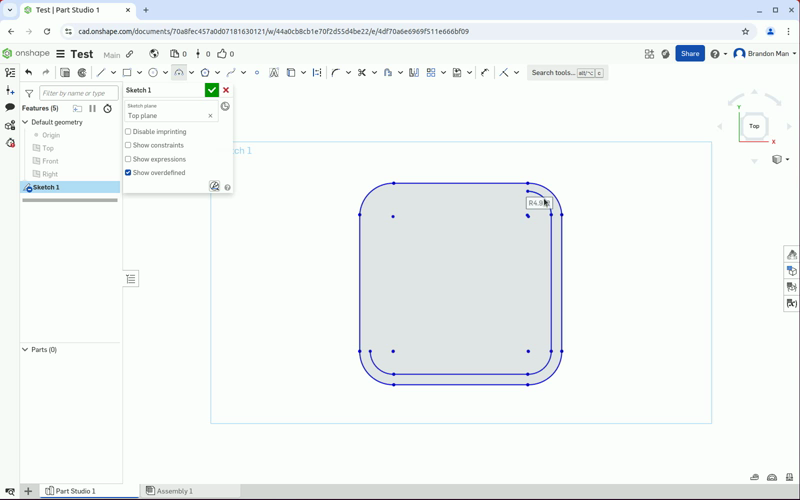
key(l)
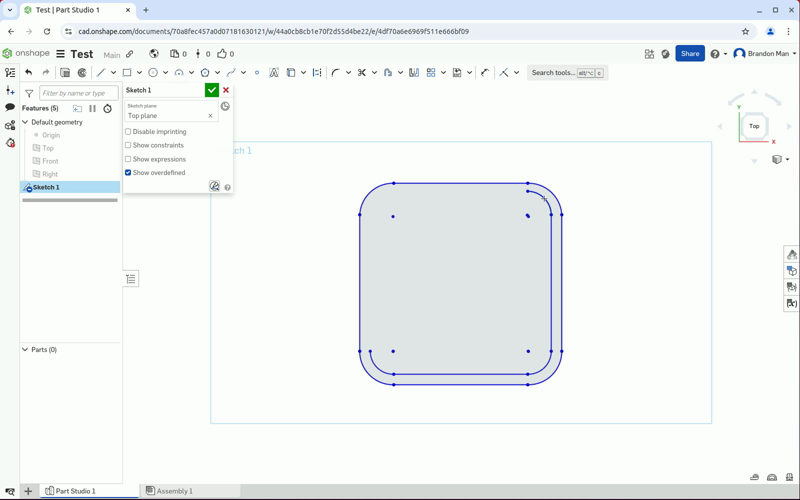
mouse_move(527, 191)
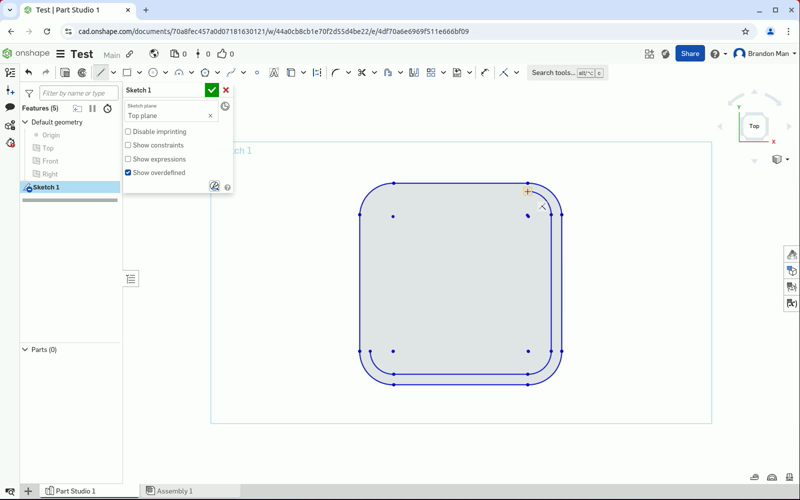
click(527, 191)
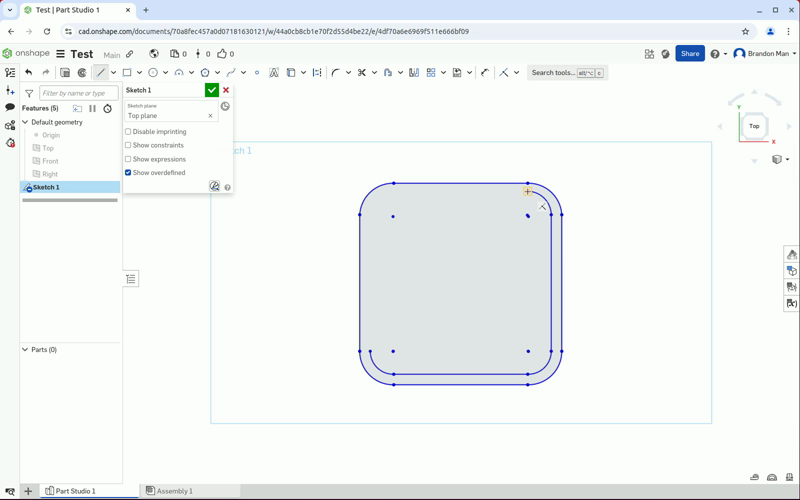
key_down(shift)
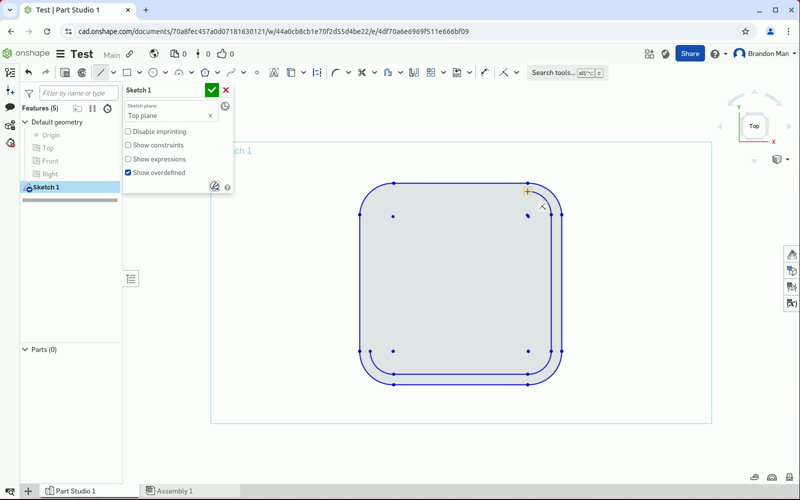
mouse_move(393, 191)
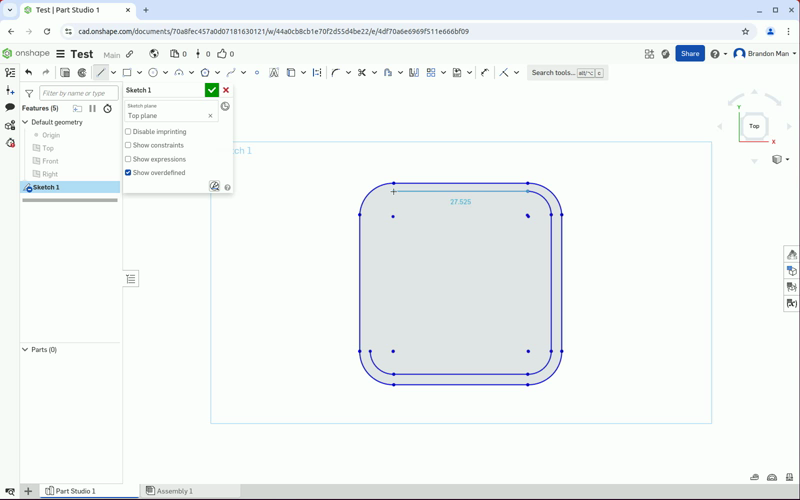
click(393, 191)
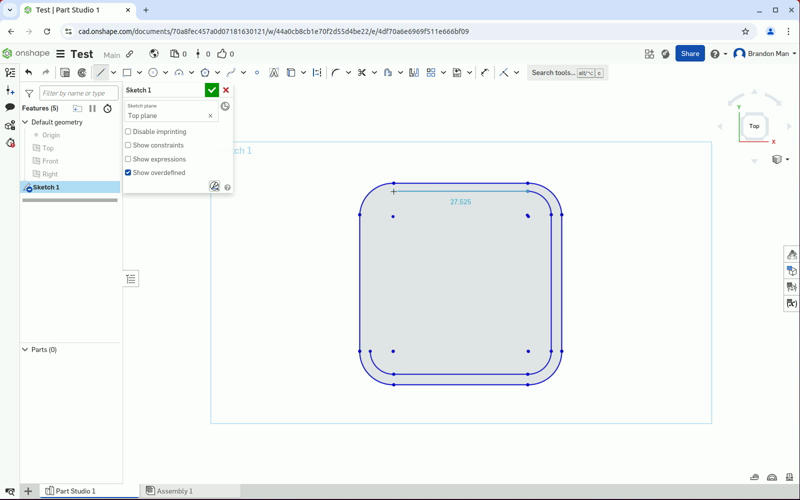
key_up(shift)
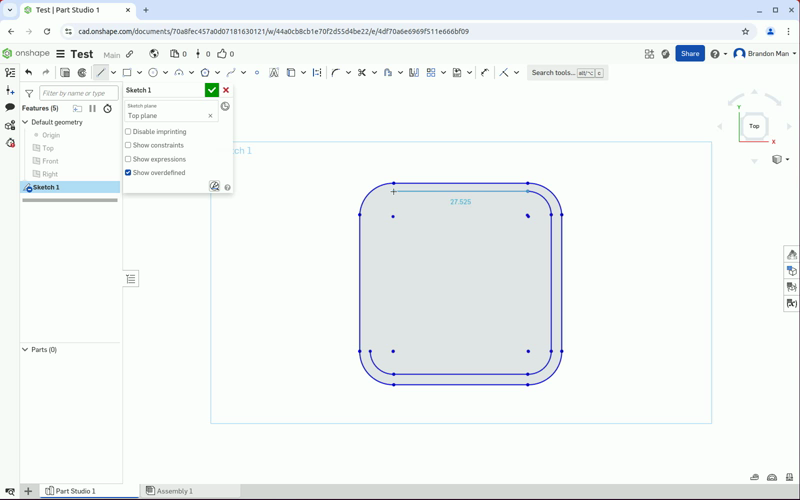
key(esc)
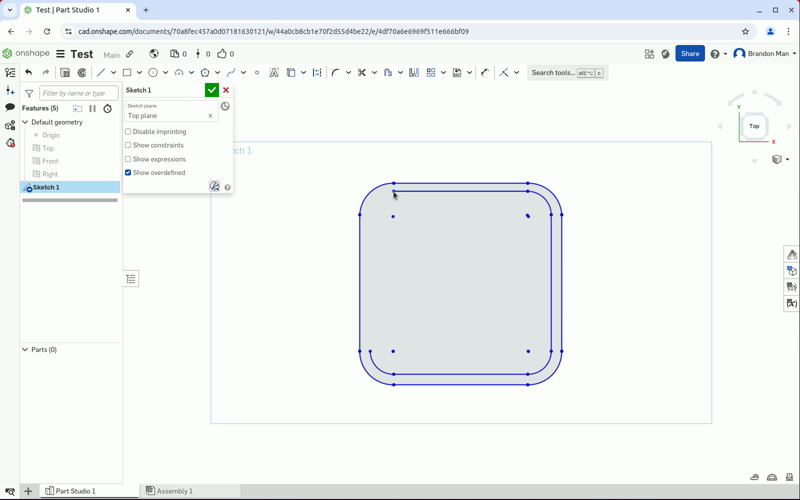
key(a)
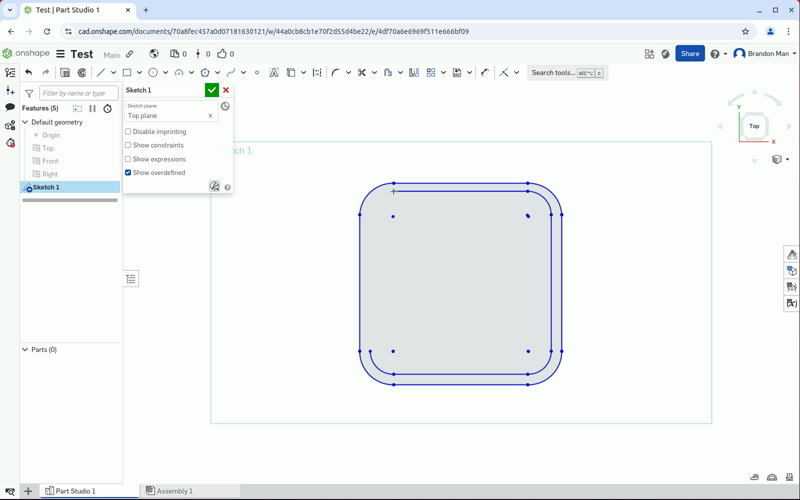
mouse_move(393, 191)
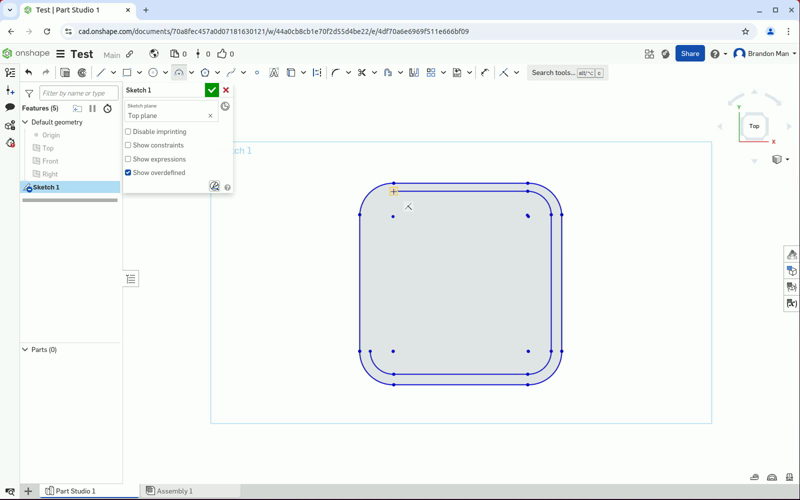
click(393, 191)
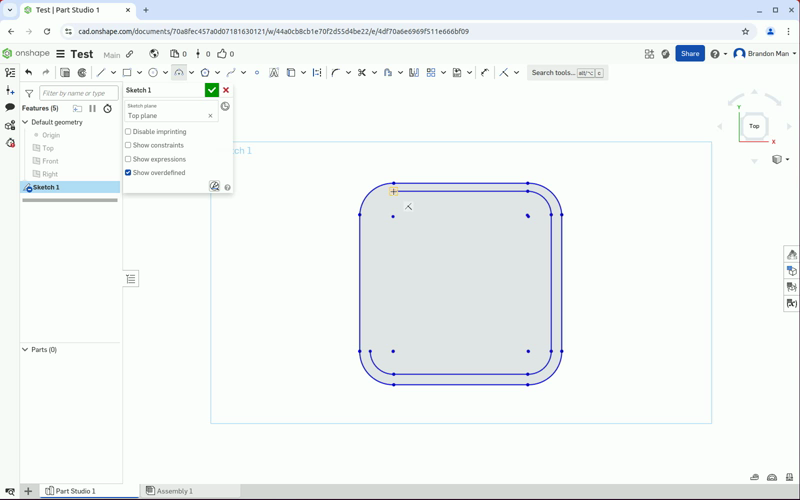
key_down(shift)
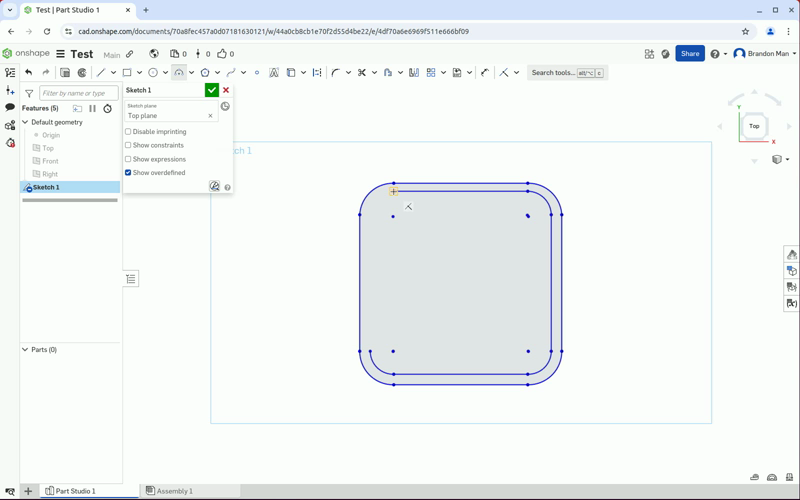
mouse_move(370, 214)
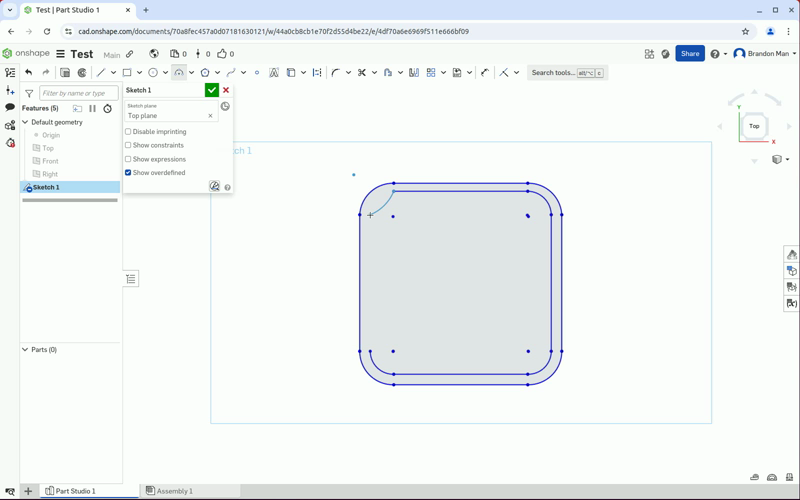
click(370, 214)
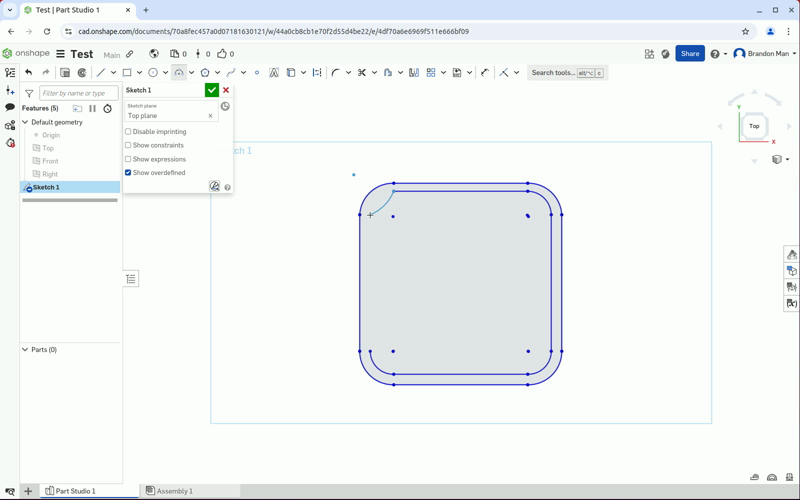
mouse_move(377, 198)
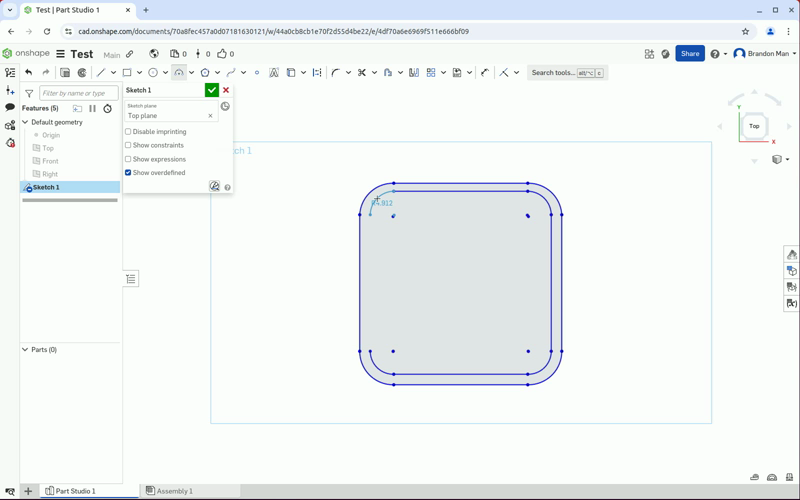
click(377, 198)
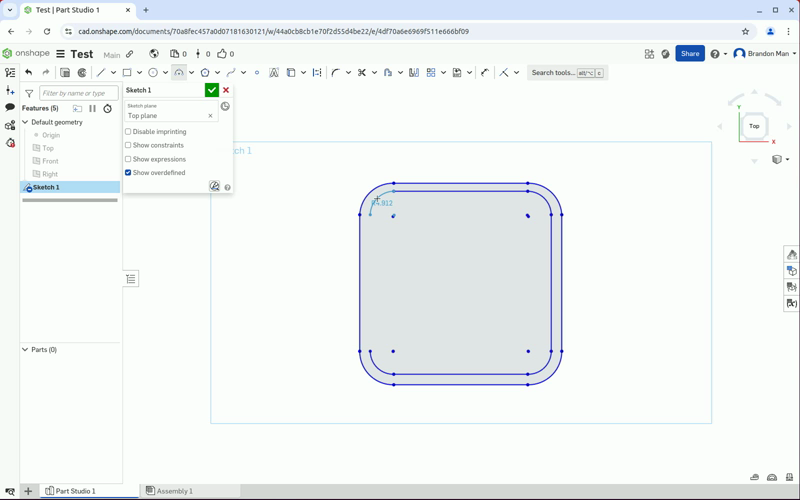
key_up(shift)
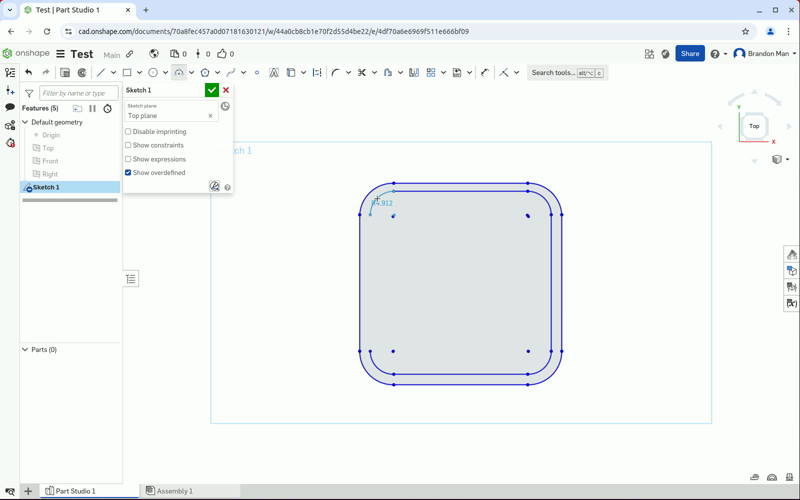
key(esc)
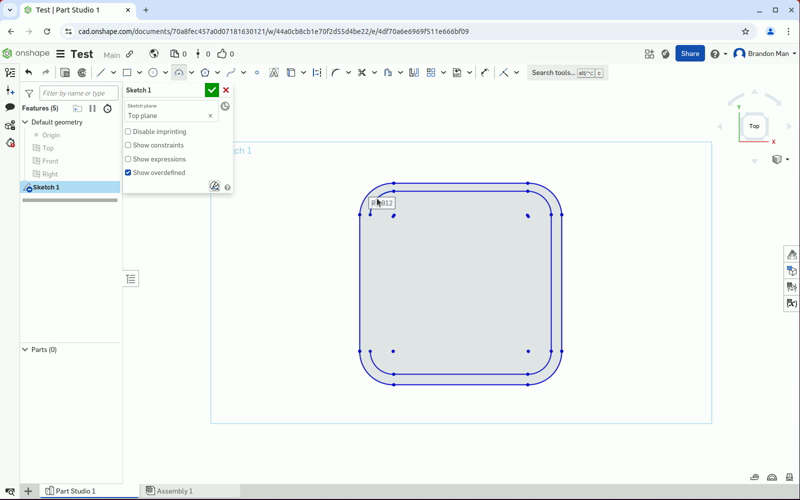
key(l)
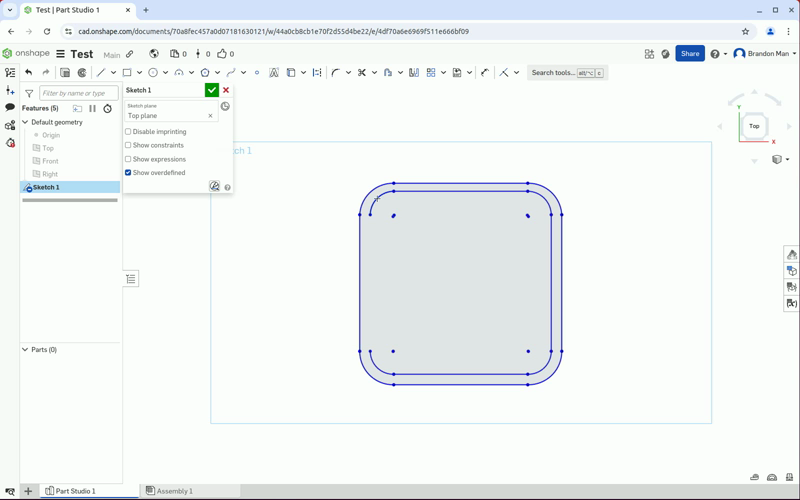
mouse_move(370, 214)
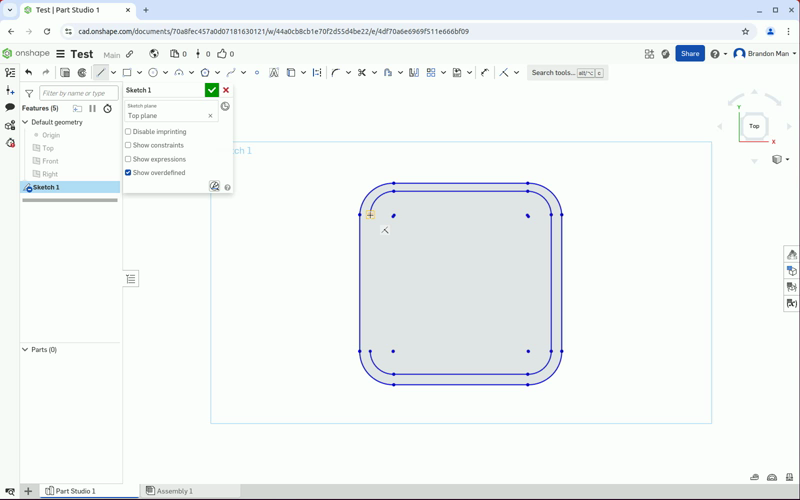
click(370, 214)
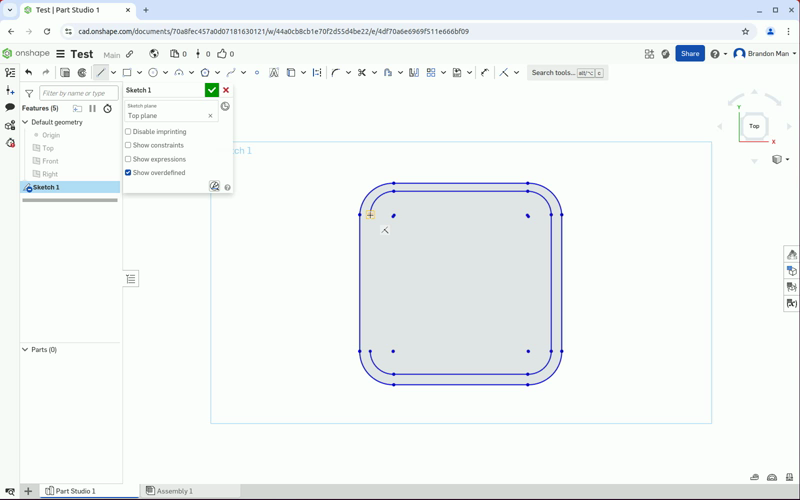
key_down(shift)
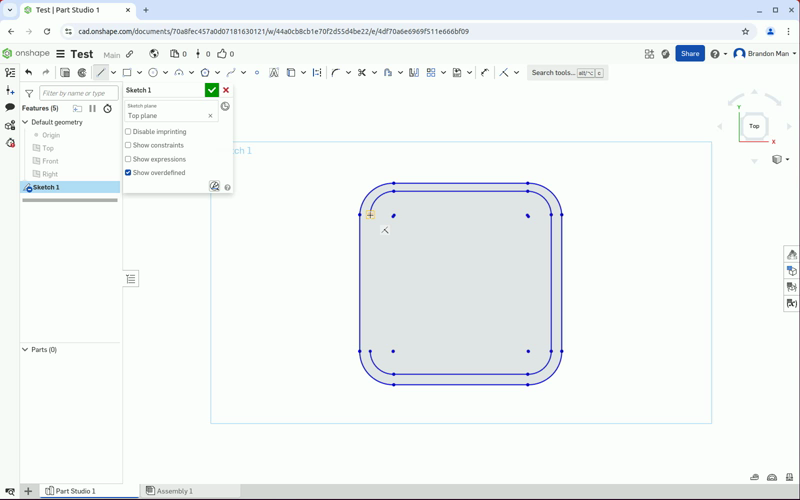
mouse_move(370, 351)
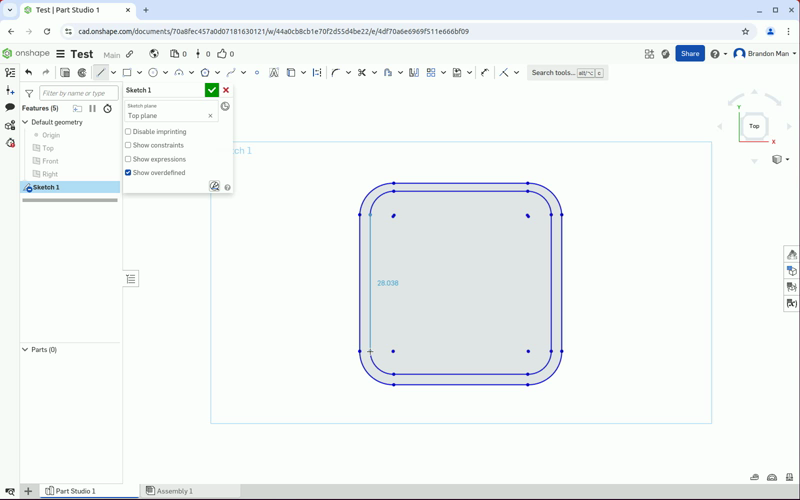
key_up(shift)
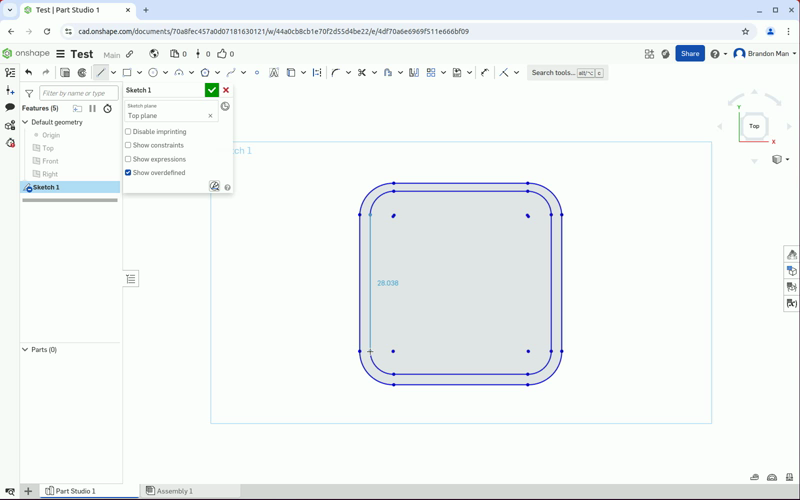
click(370, 351)
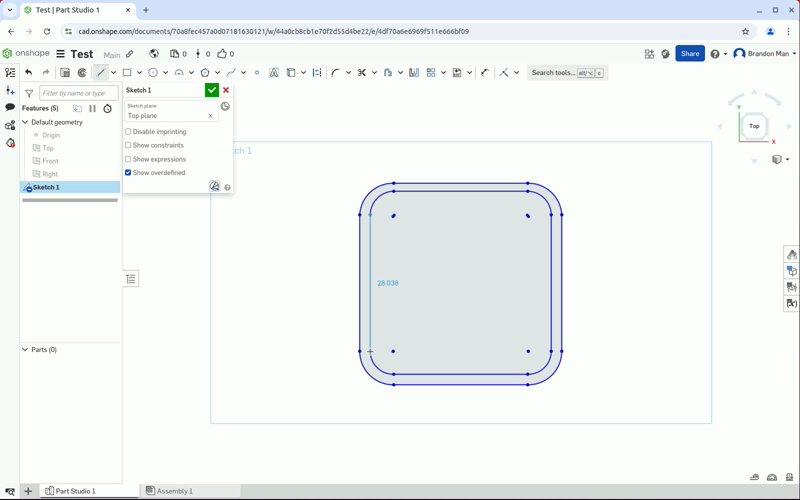
key(esc)
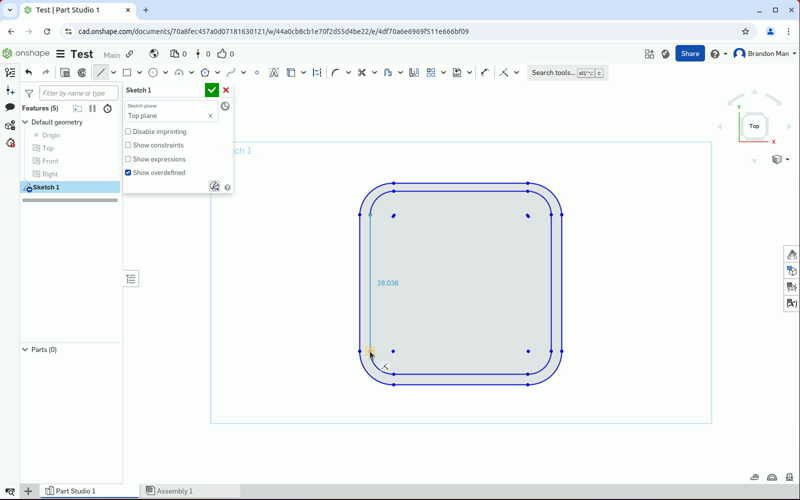
mouse_move(512, 379)
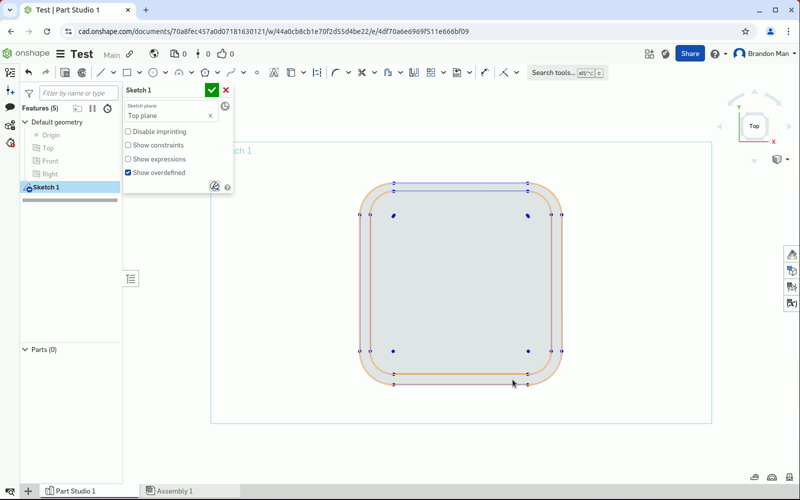
click(512, 379)
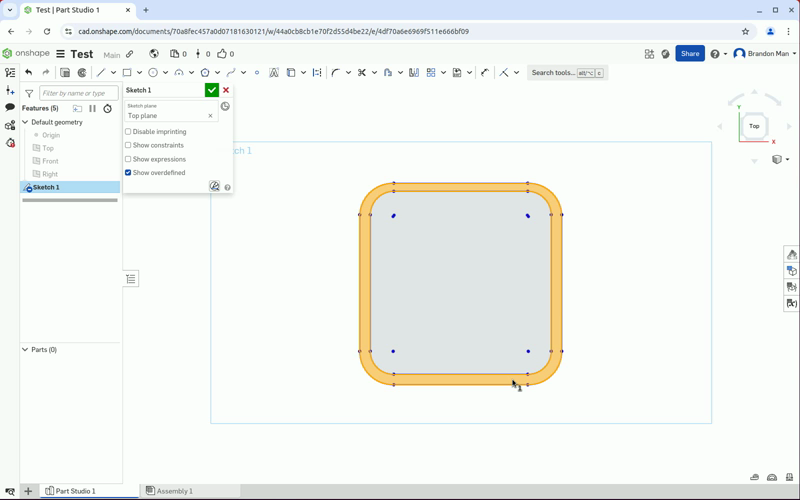
mouse_move(73, 352)
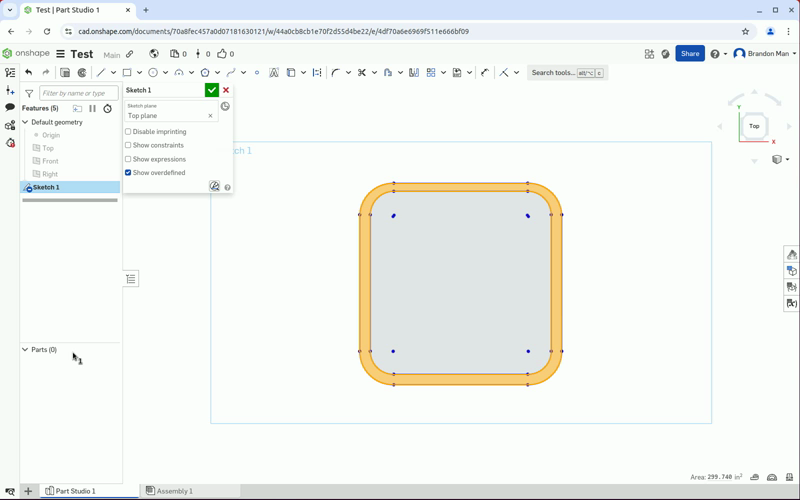
key(shift+y)
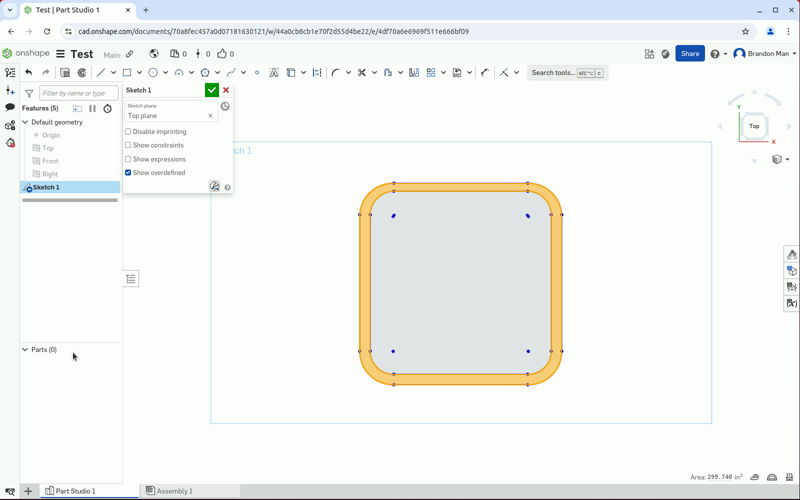
key(shift+e)
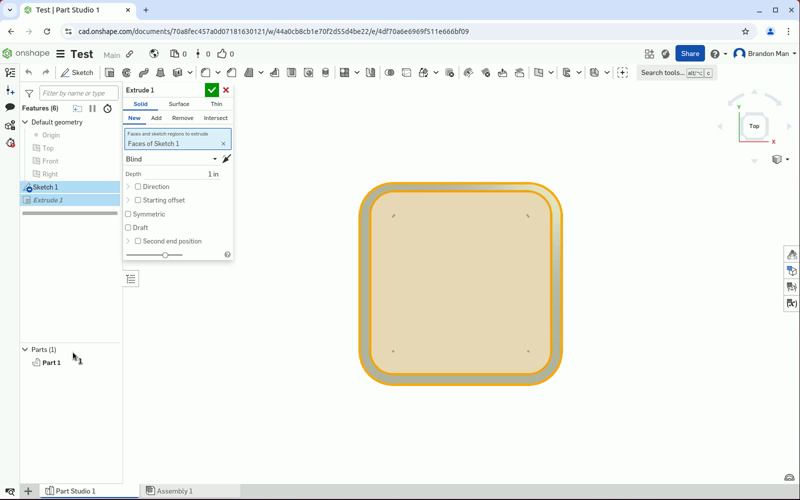
mouse_move(143, 106)
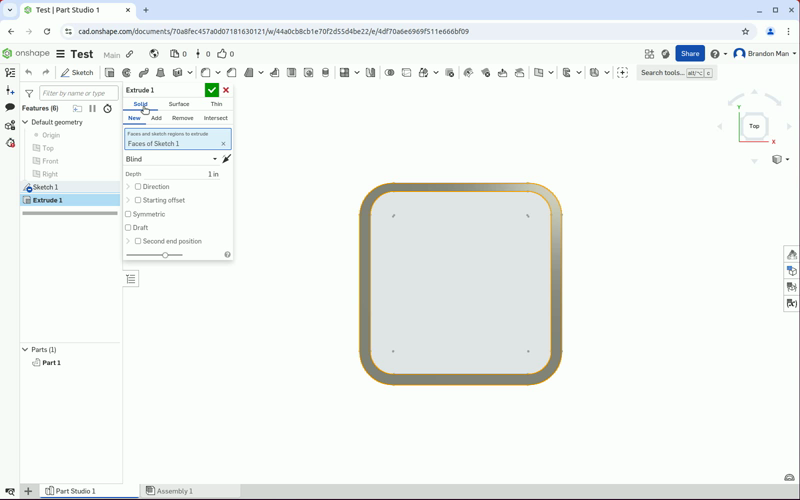
click(143, 106)
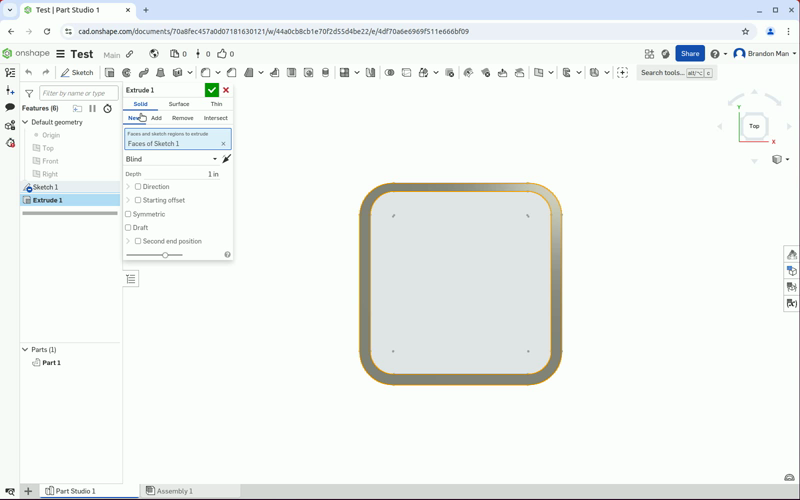
mouse_move(137, 120)
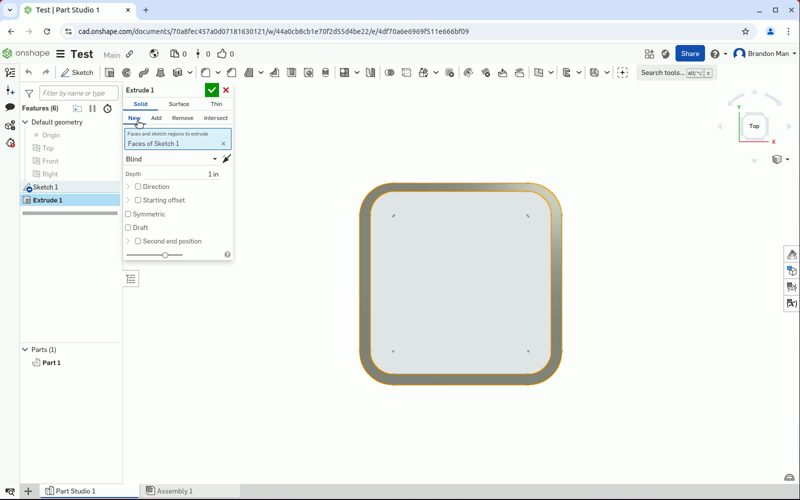
click(137, 120)
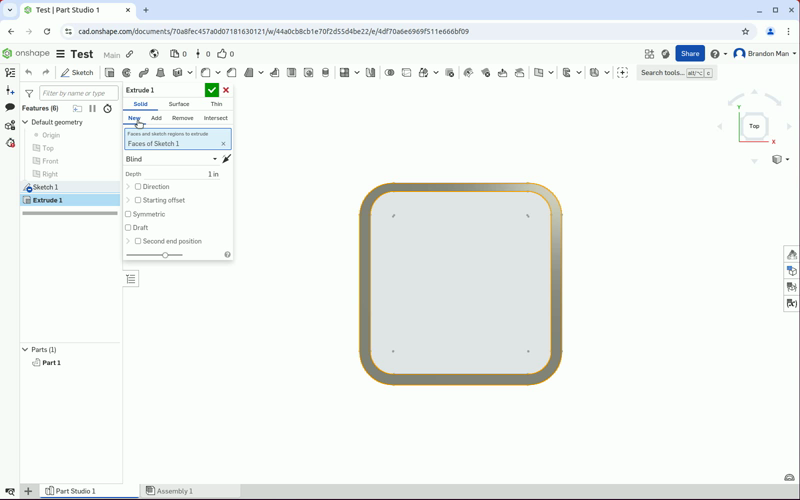
key(tab, 4)
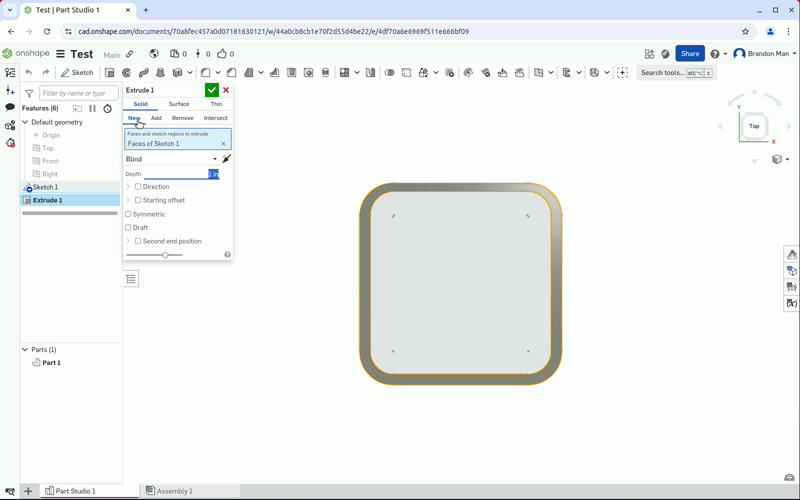
text(5.777)
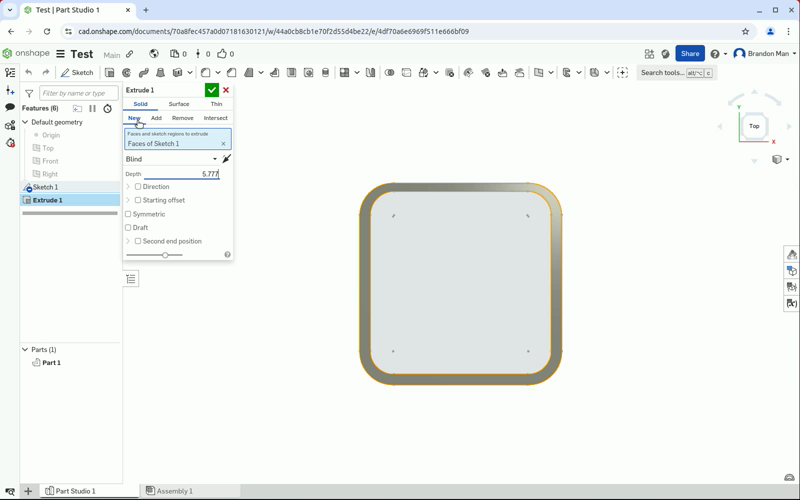
key(enter)
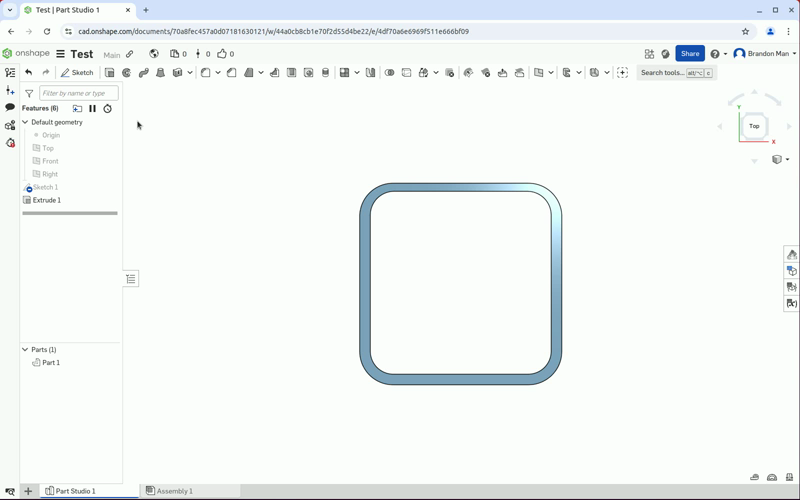
key(shift+h)
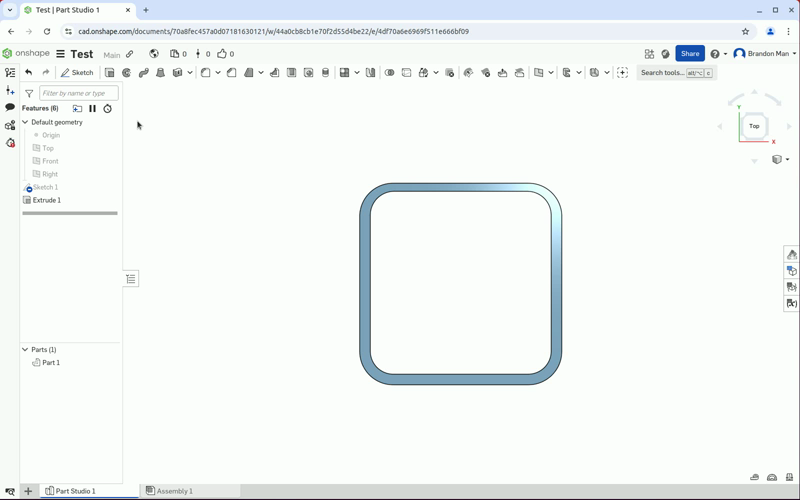
key(shift+h)
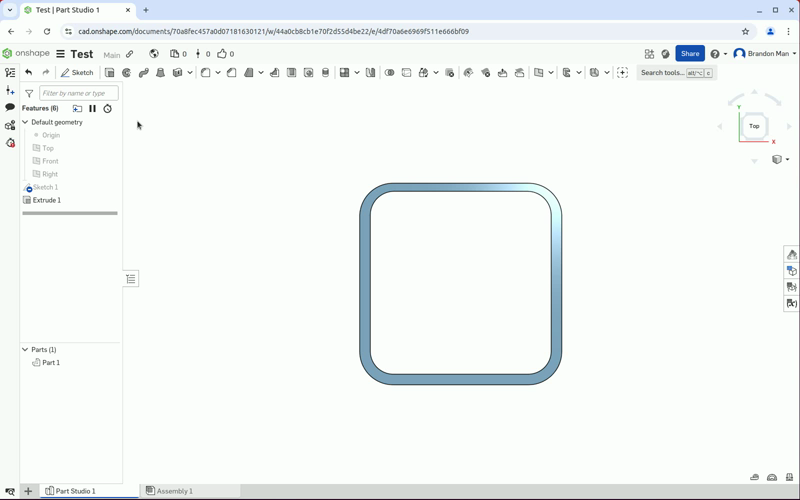
mouse_move(73, 189)
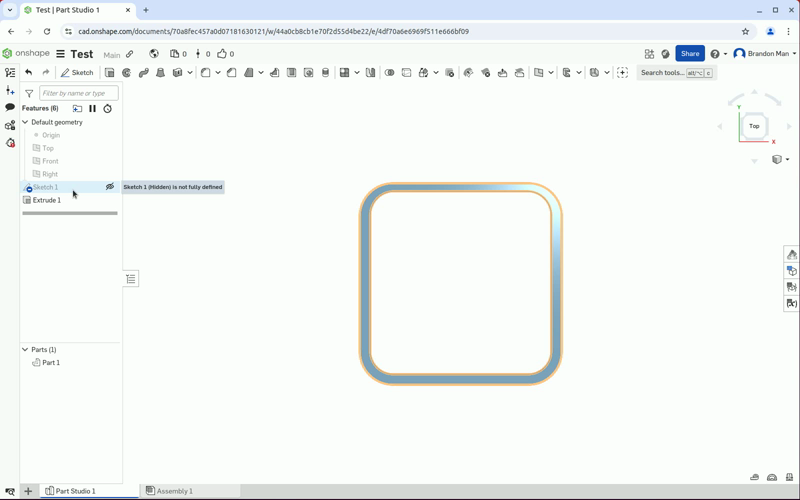
click(73, 189)
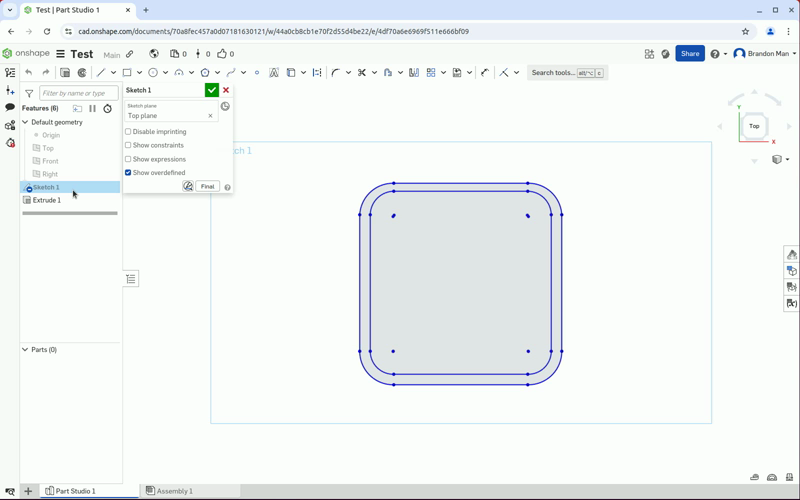
mouse_move(229, 92)
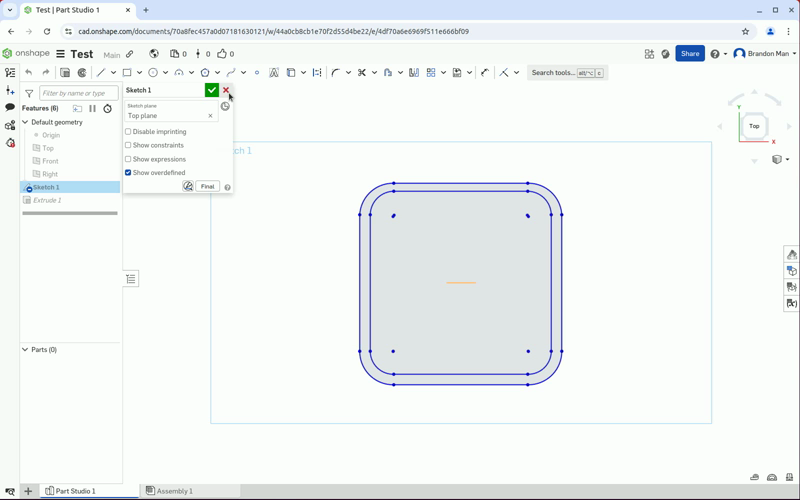
click(229, 92)
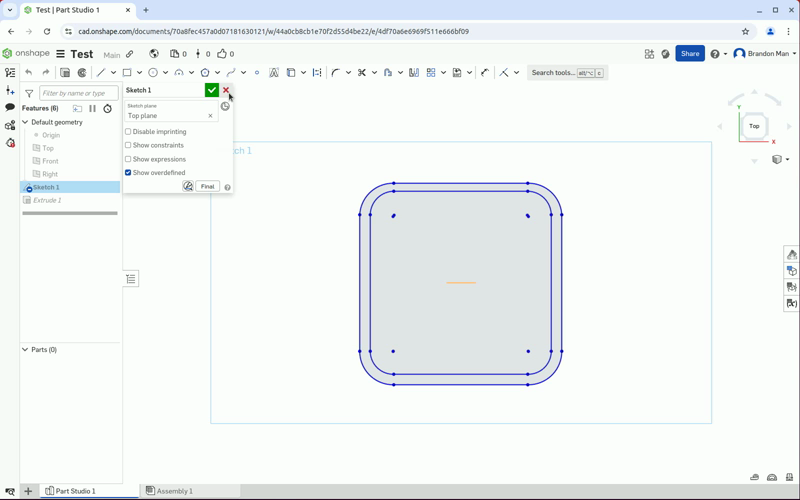
key(shift+s)
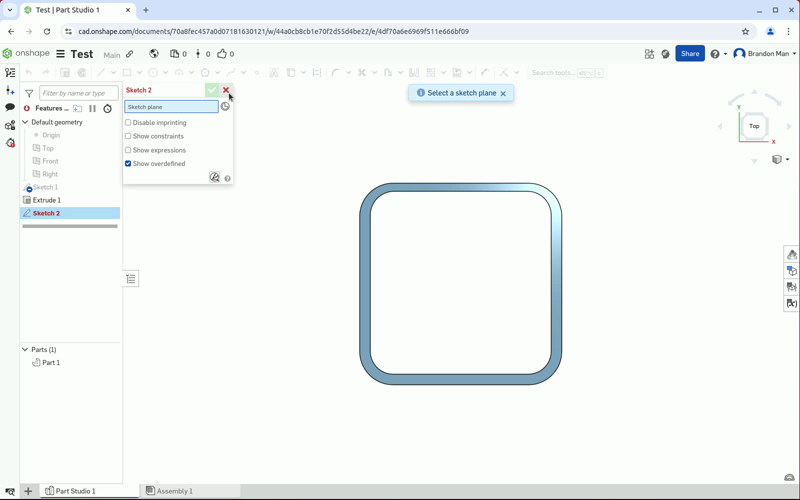
mouse_move(73, 150)
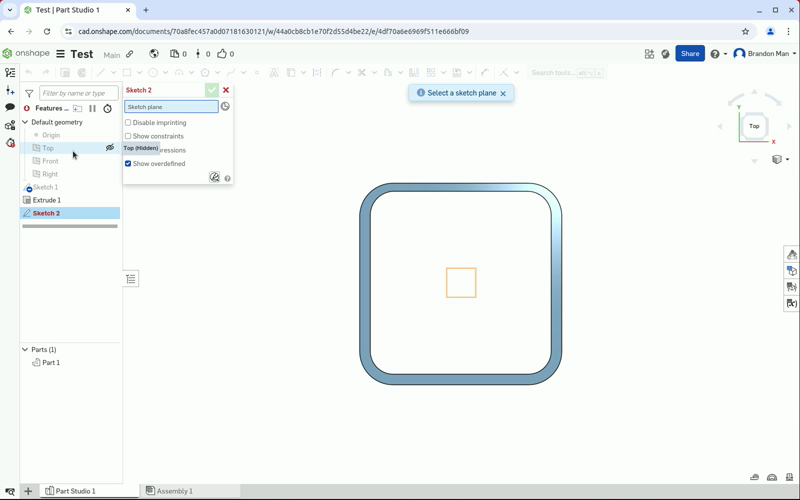
click(73, 150)
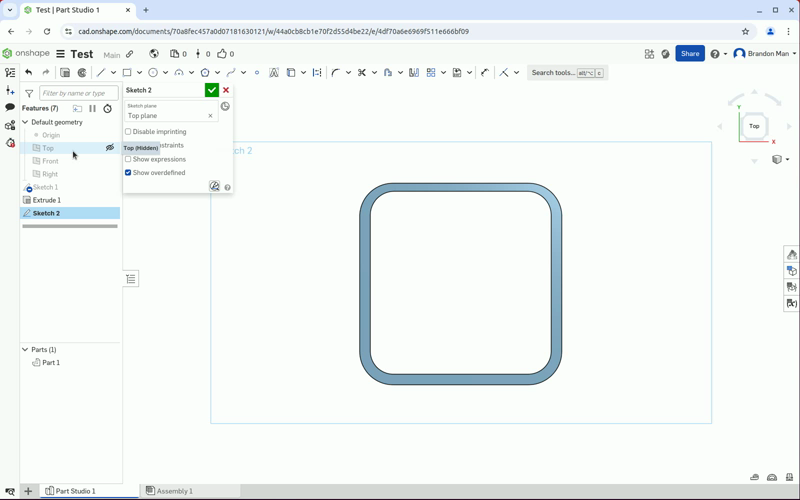
mouse_move(73, 352)
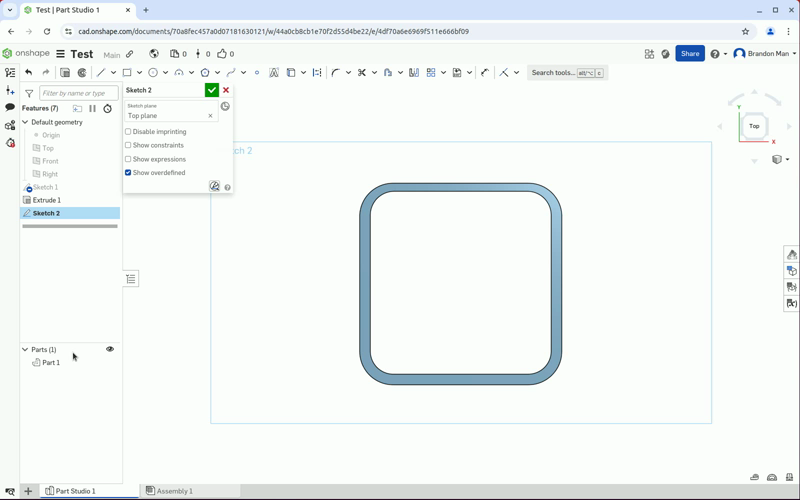
key(y)
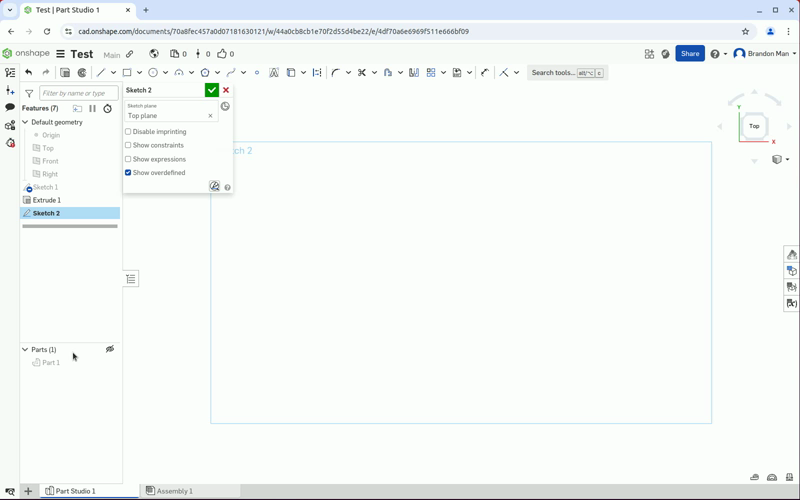
key(a)
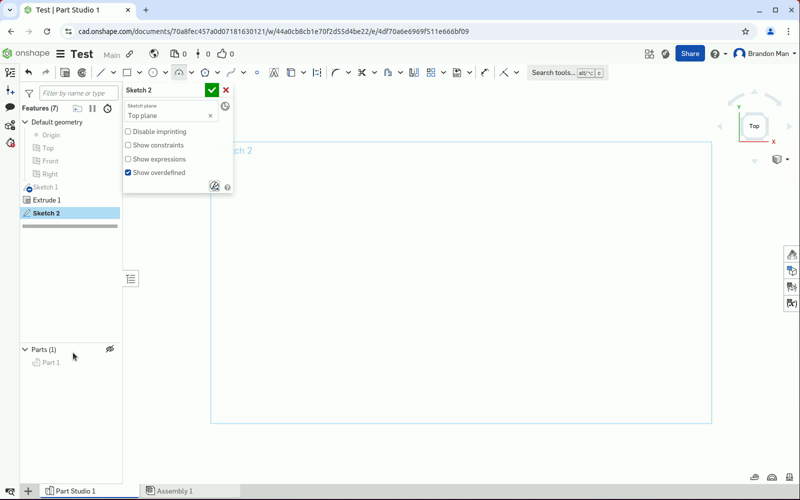
key_down(shift)
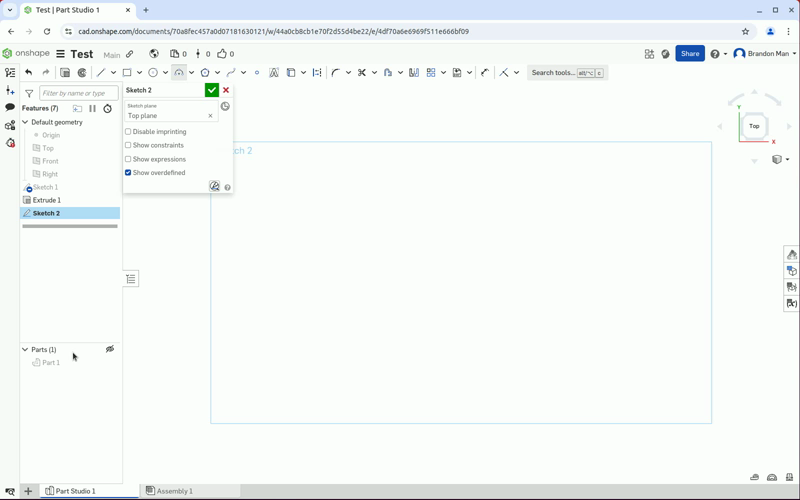
mouse_move(370, 351)
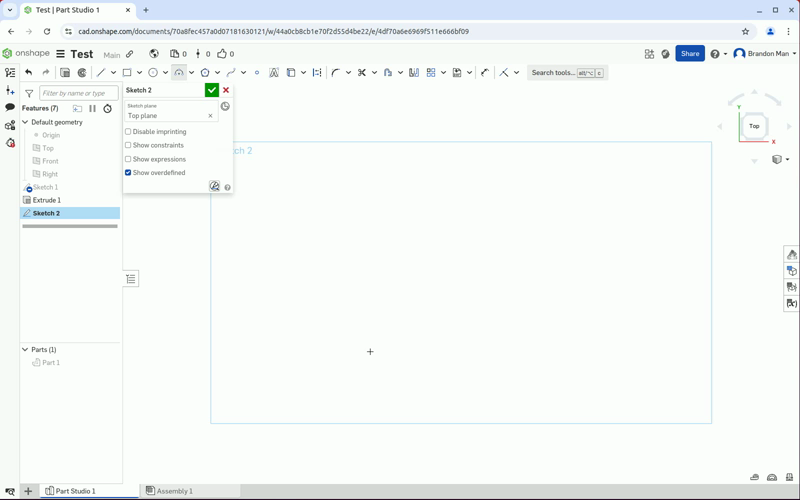
click(370, 351)
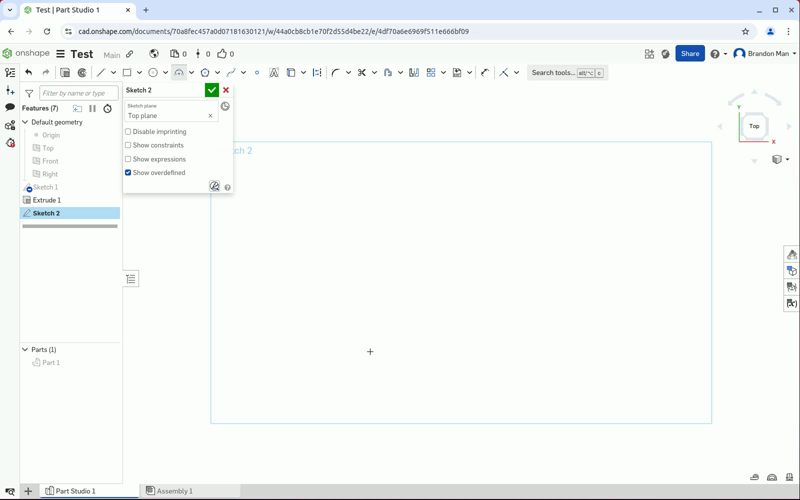
key_up(shift)
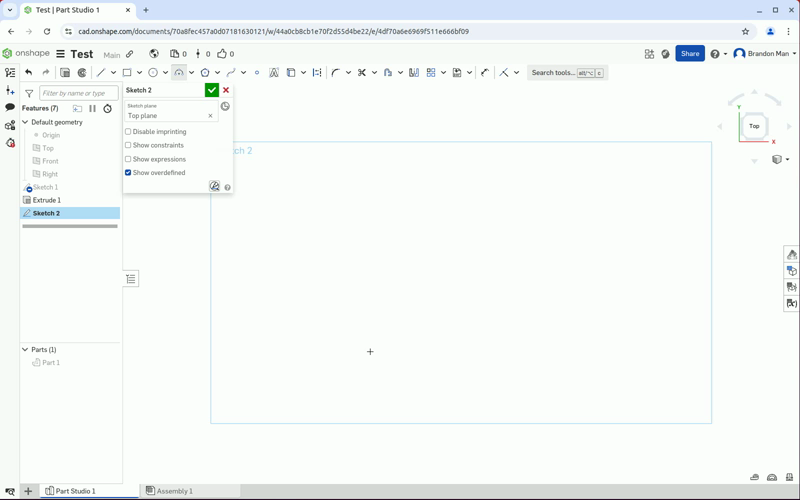
key_down(shift)
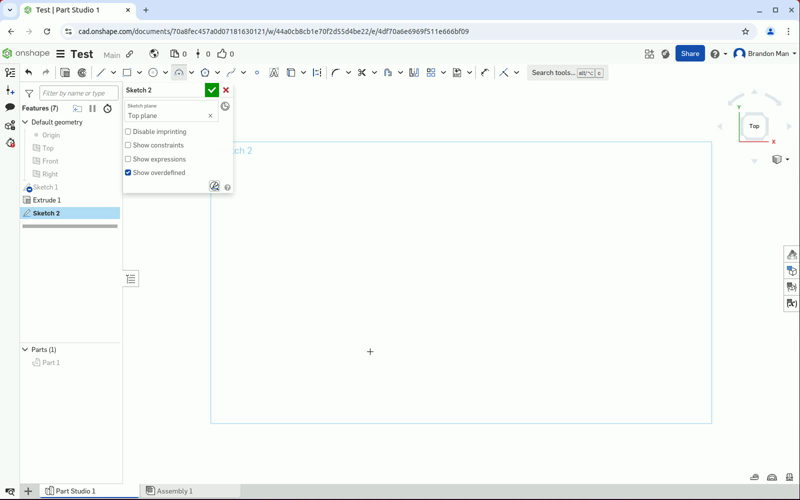
mouse_move(393, 373)
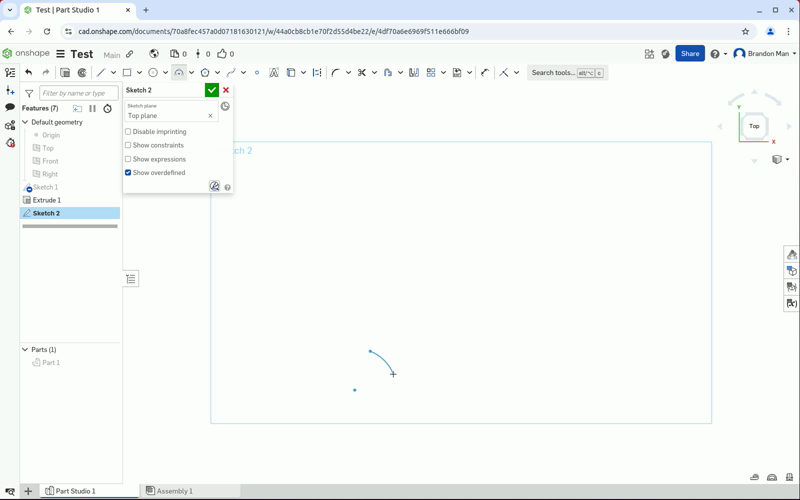
click(393, 373)
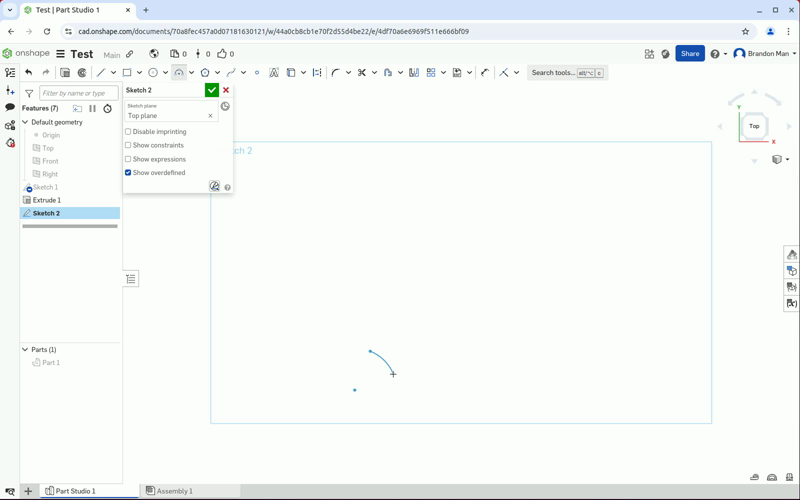
mouse_move(377, 366)
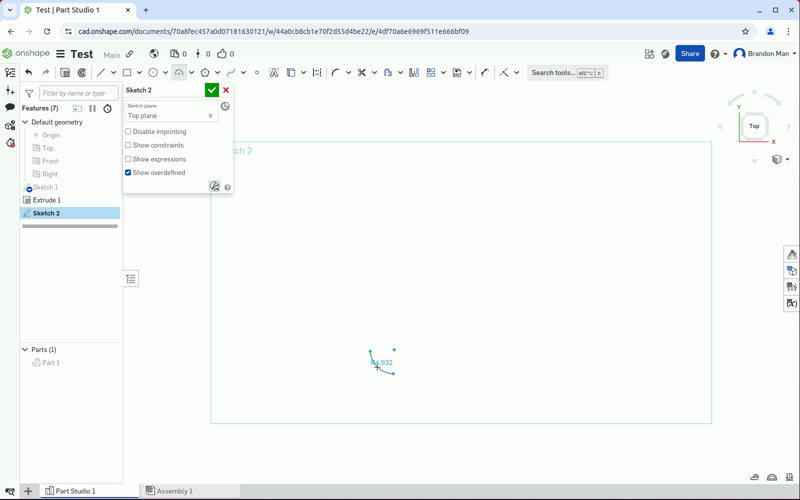
click(377, 366)
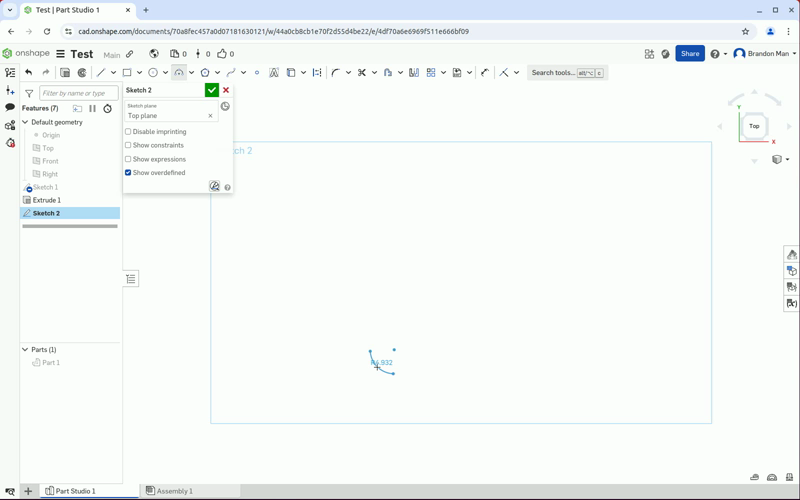
key_up(shift)
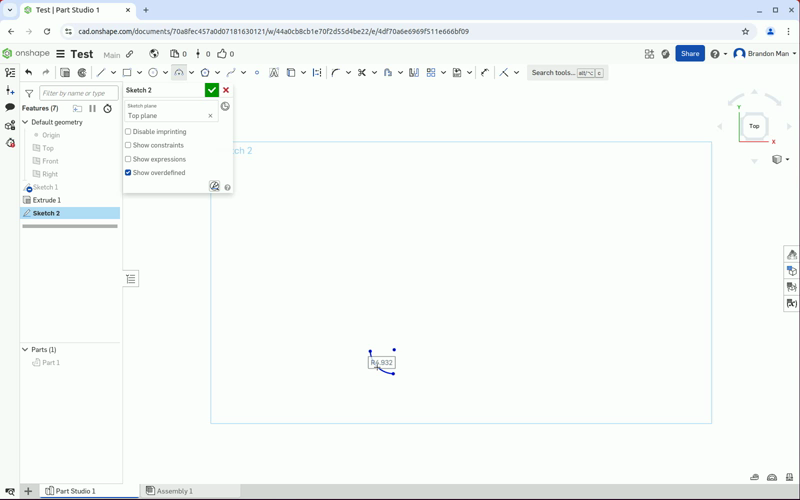
key(esc)
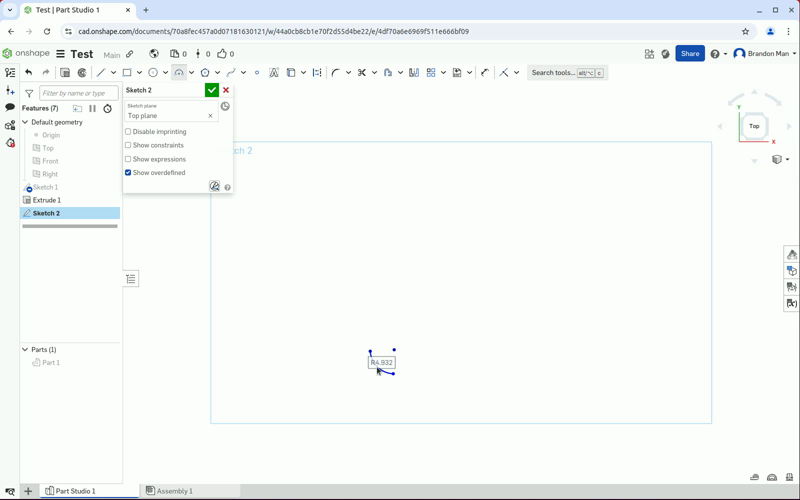
key(l)
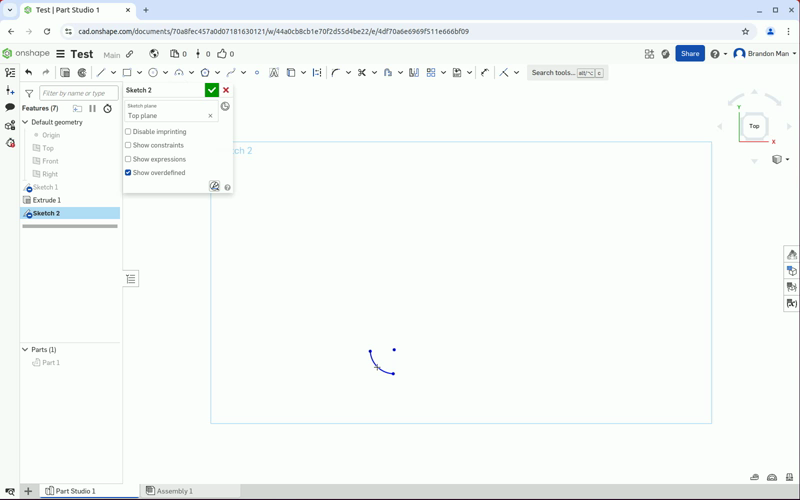
mouse_move(393, 373)
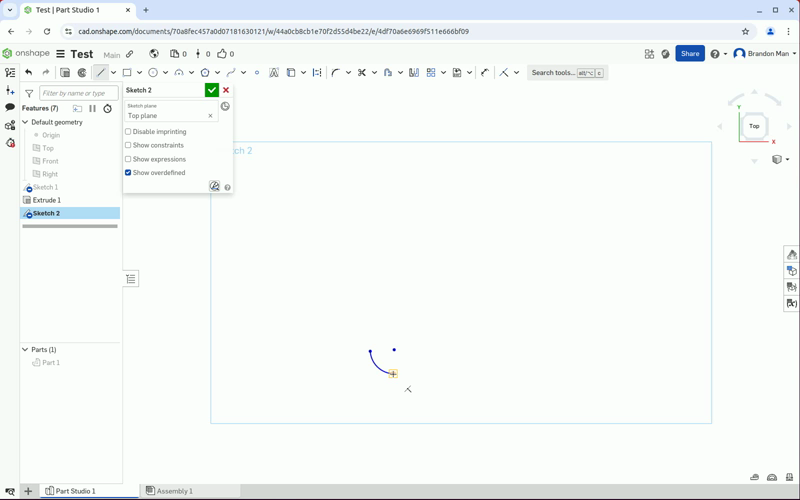
click(393, 373)
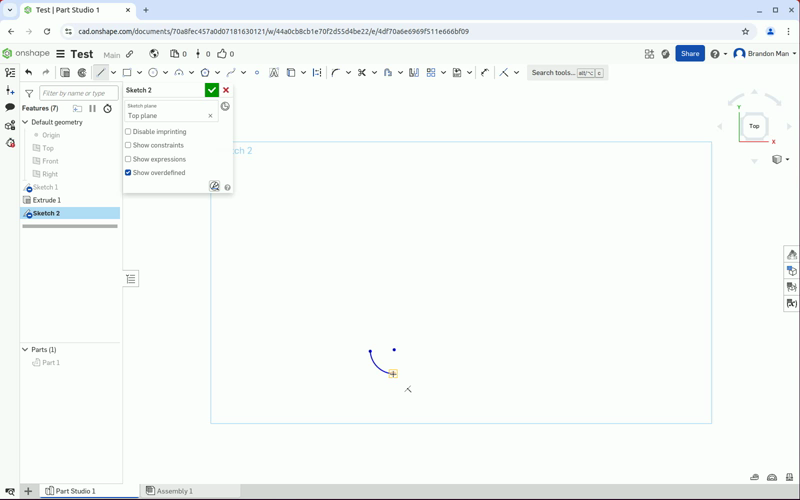
key_down(shift)
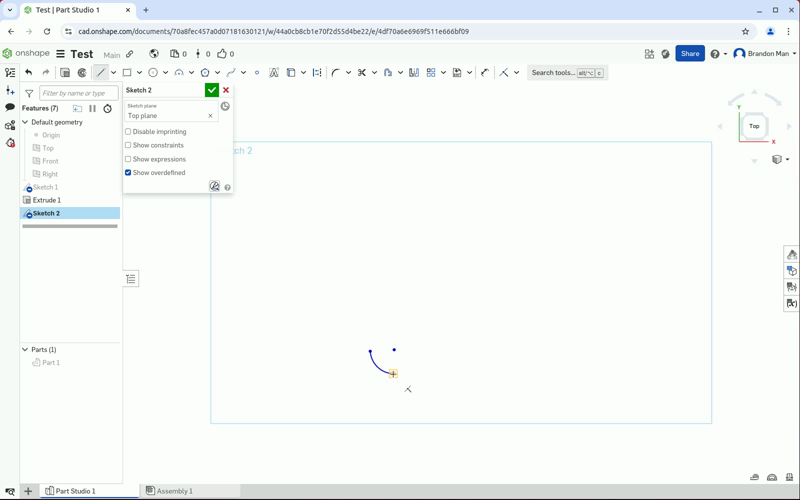
mouse_move(528, 373)
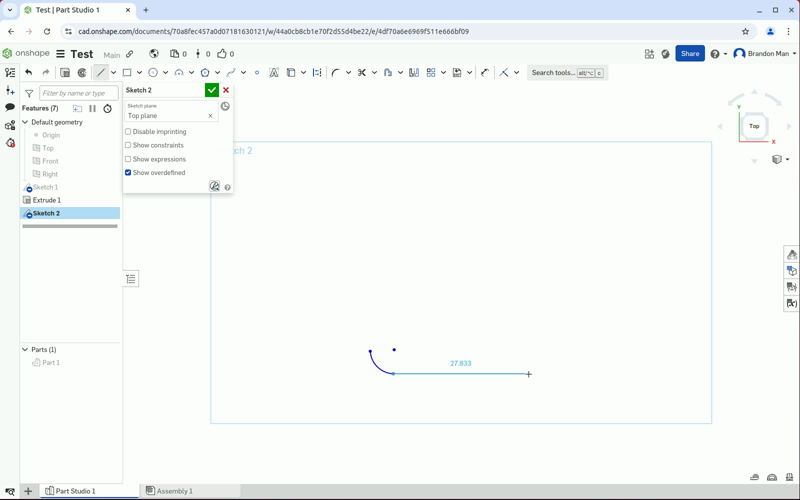
click(528, 373)
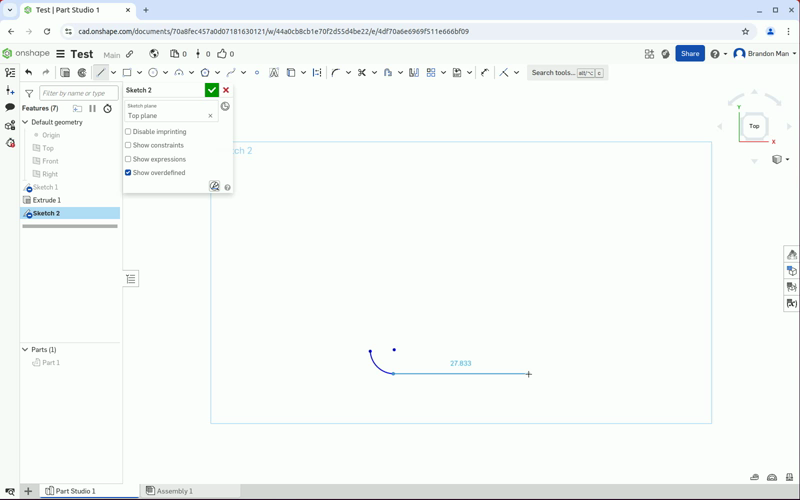
key_up(shift)
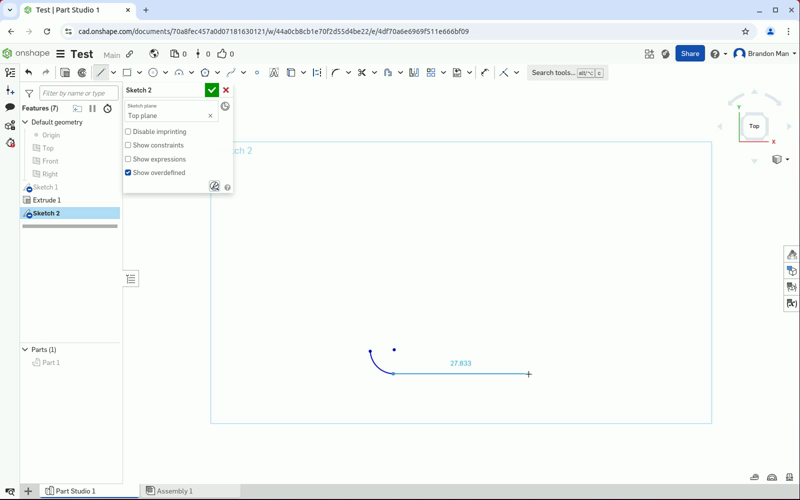
key(esc)
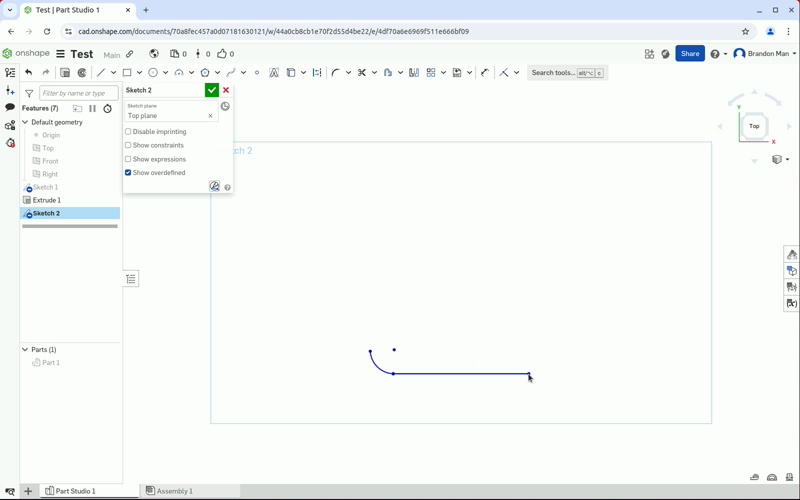
key(a)
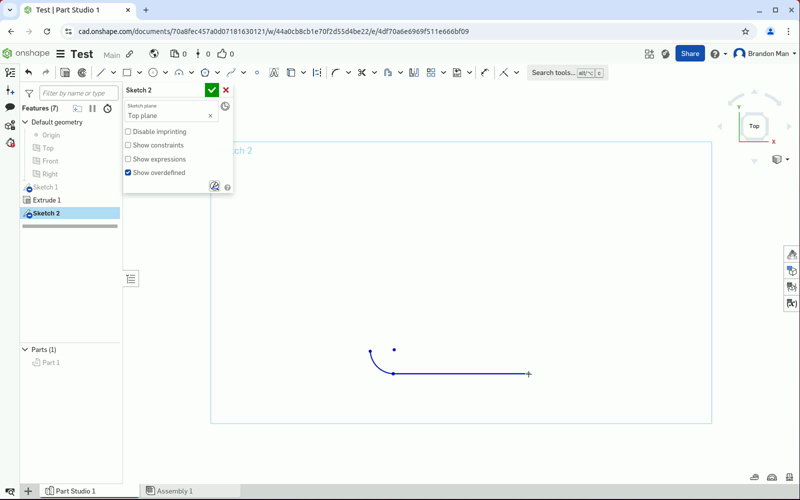
mouse_move(528, 373)
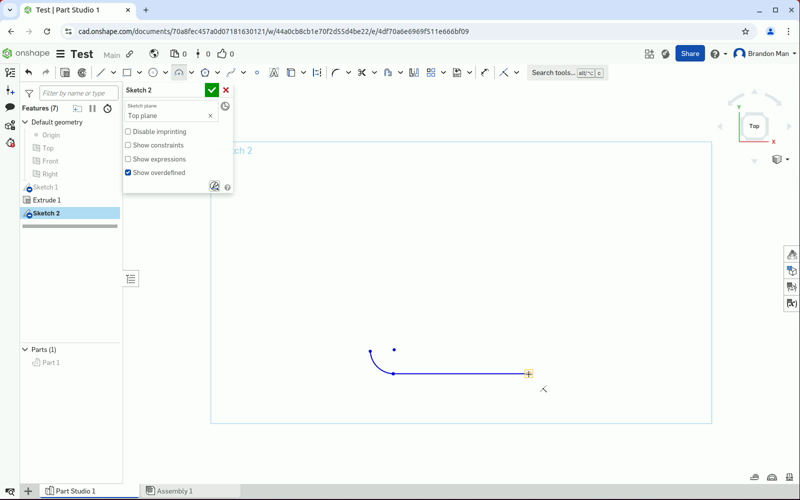
click(528, 373)
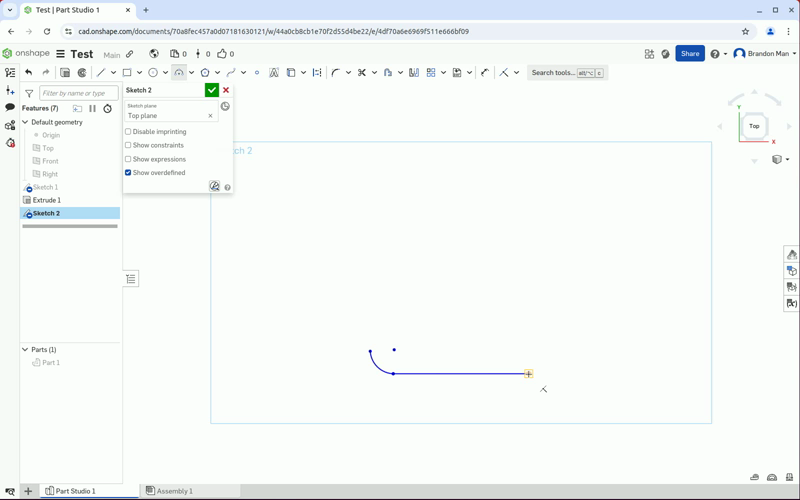
key_down(shift)
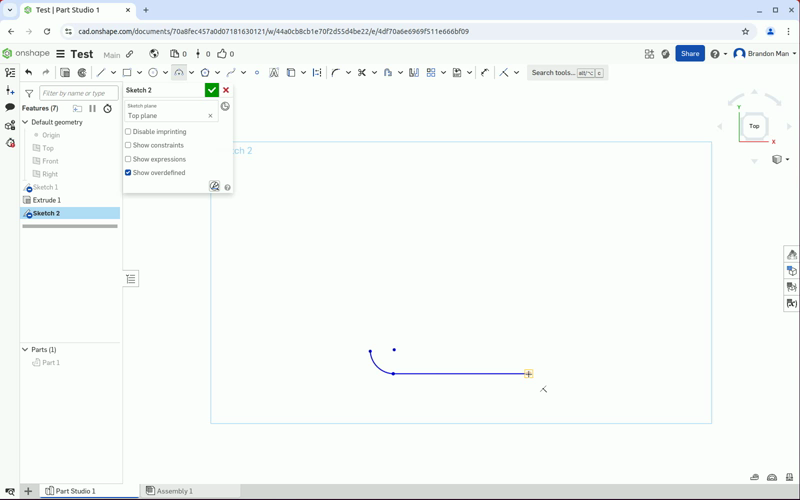
mouse_move(551, 351)
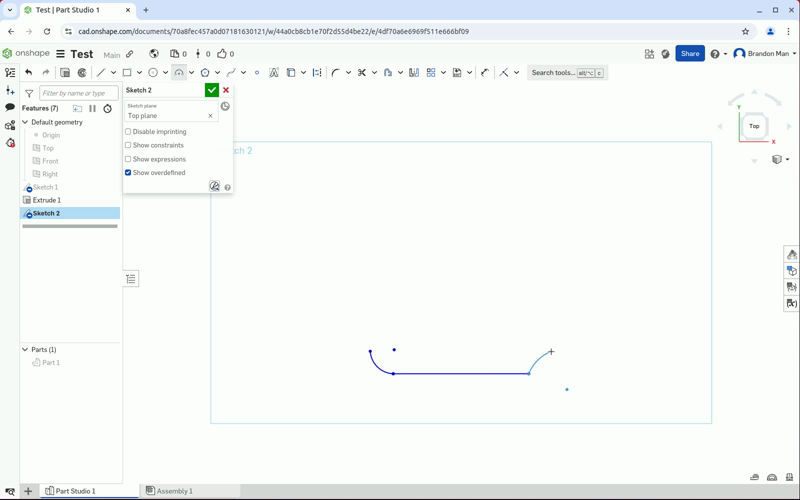
click(551, 351)
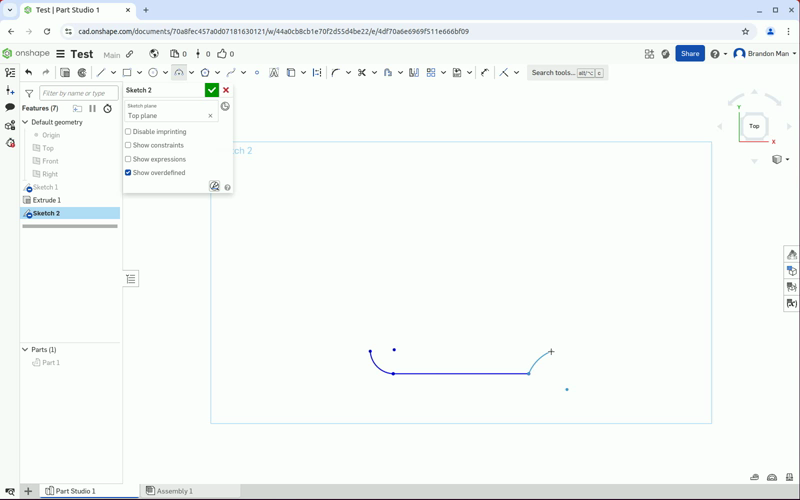
mouse_move(544, 366)
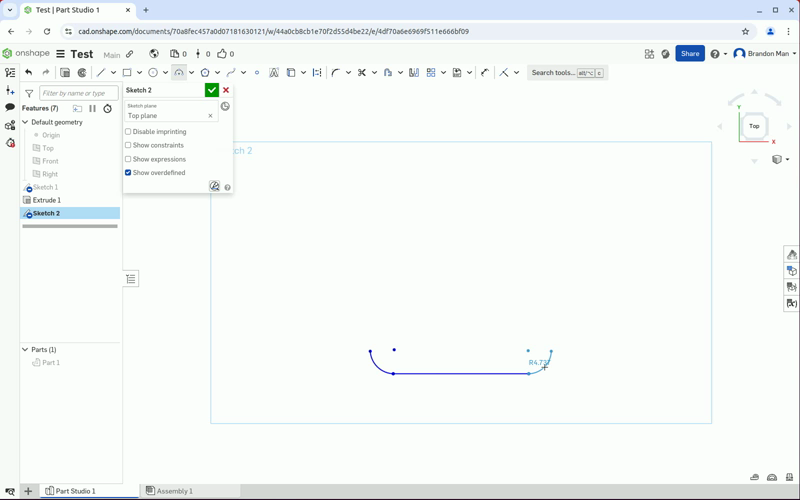
click(544, 366)
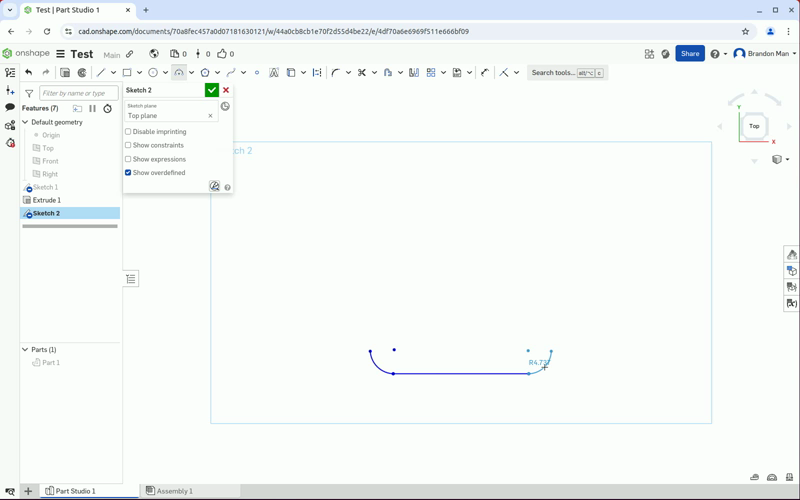
key_up(shift)
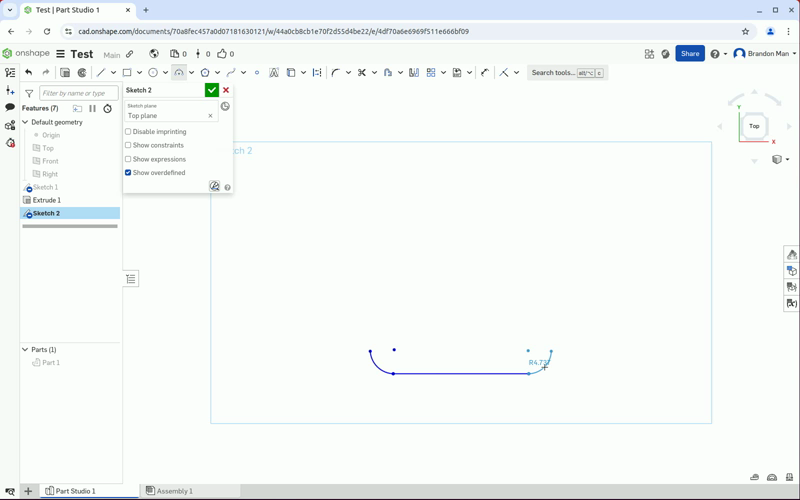
key(esc)
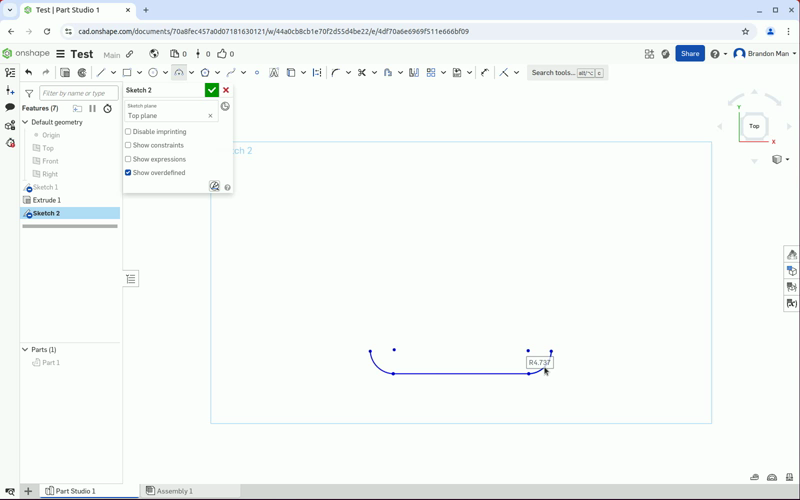
key(l)
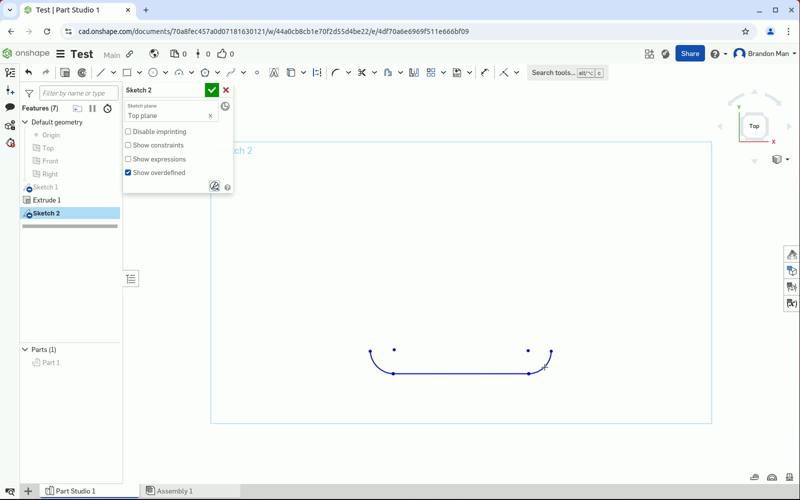
mouse_move(551, 351)
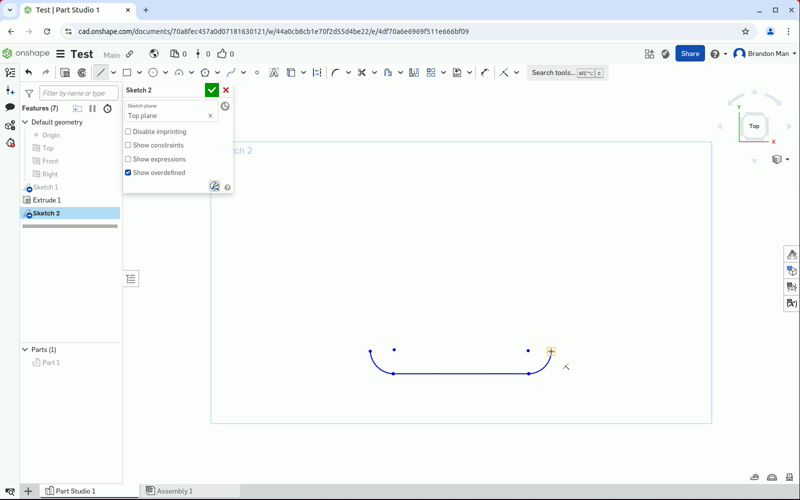
click(551, 351)
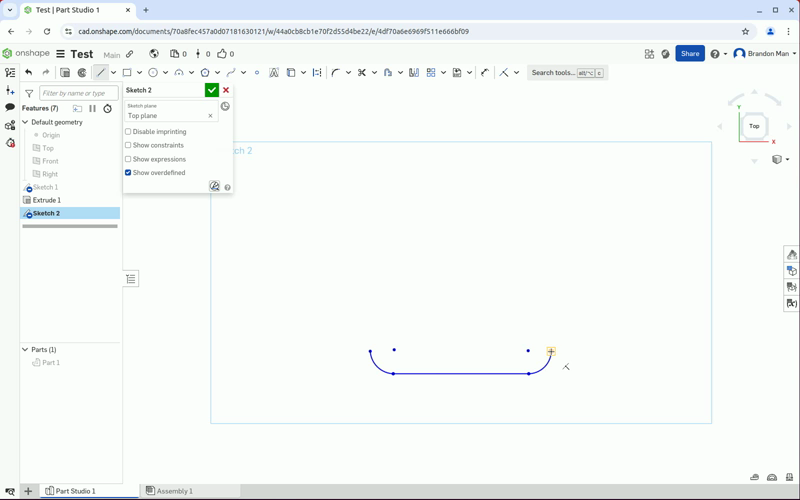
key_down(shift)
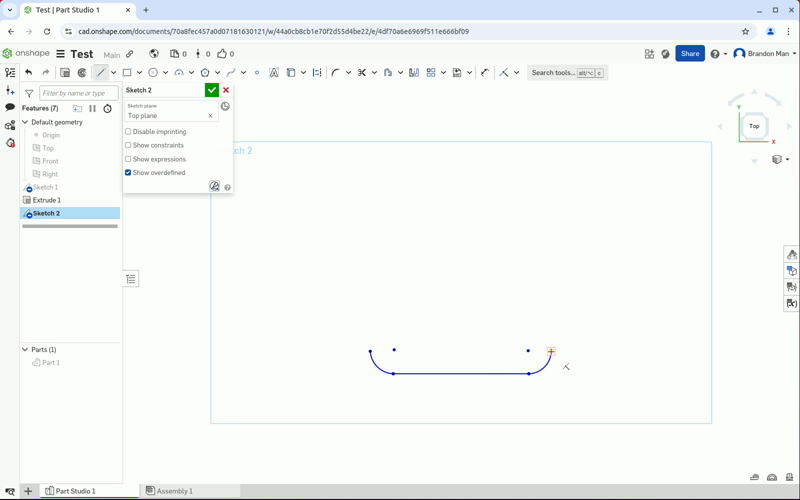
mouse_move(551, 215)
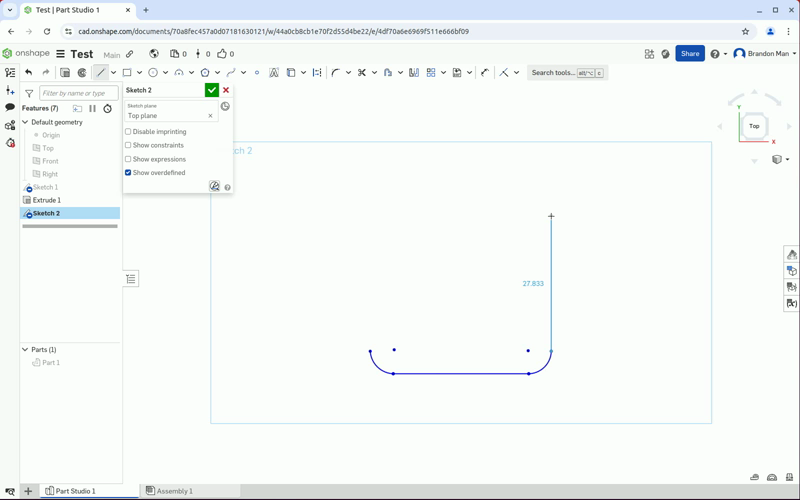
click(551, 215)
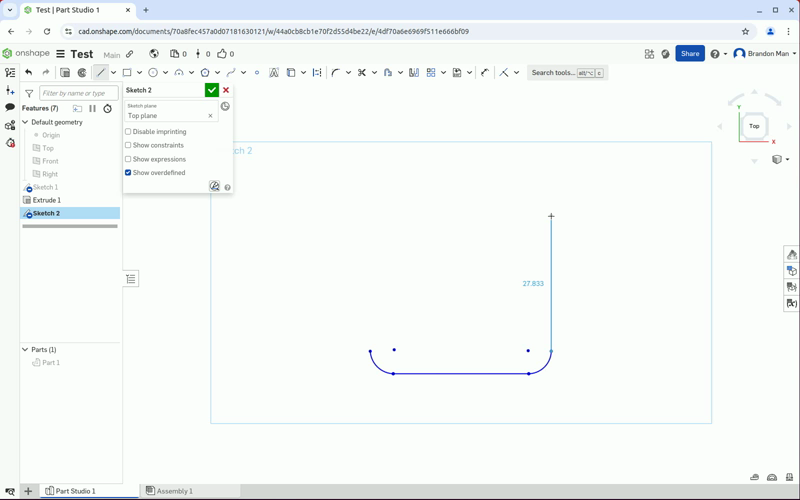
key_up(shift)
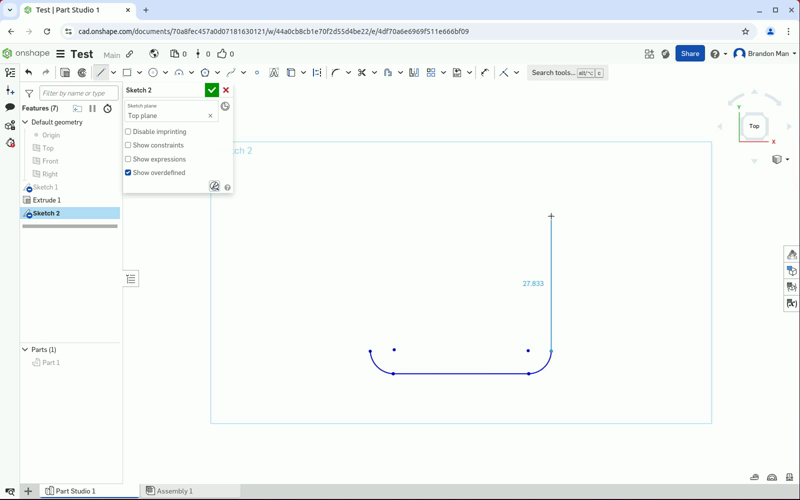
key(esc)
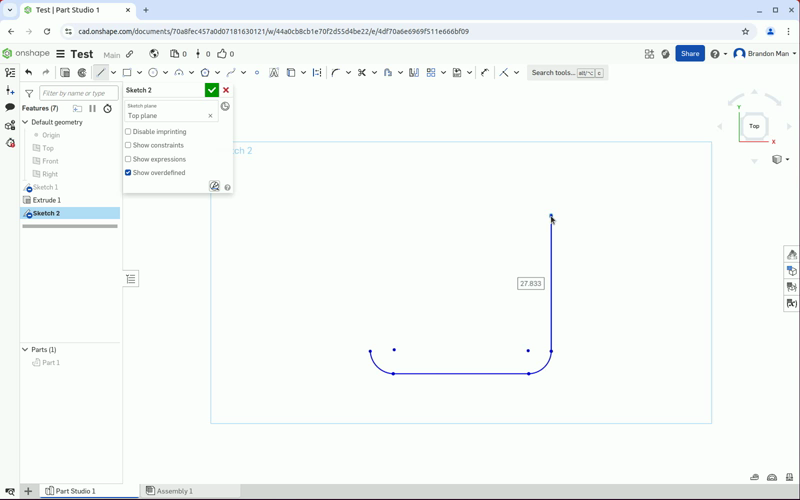
key(a)
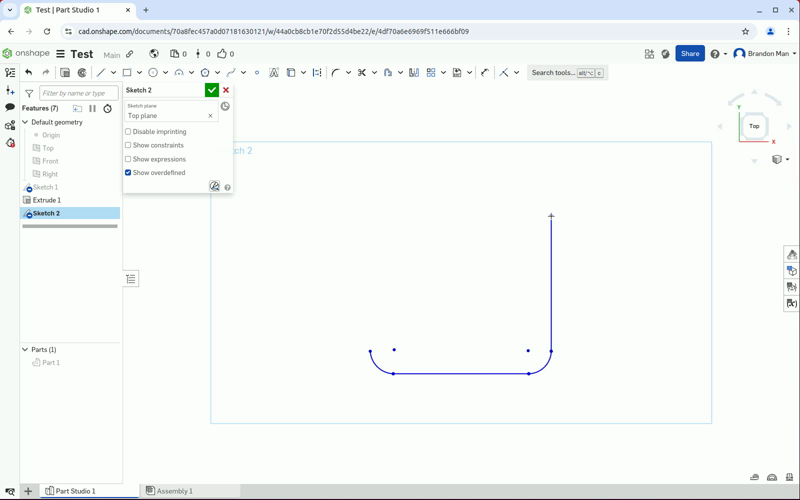
mouse_move(551, 215)
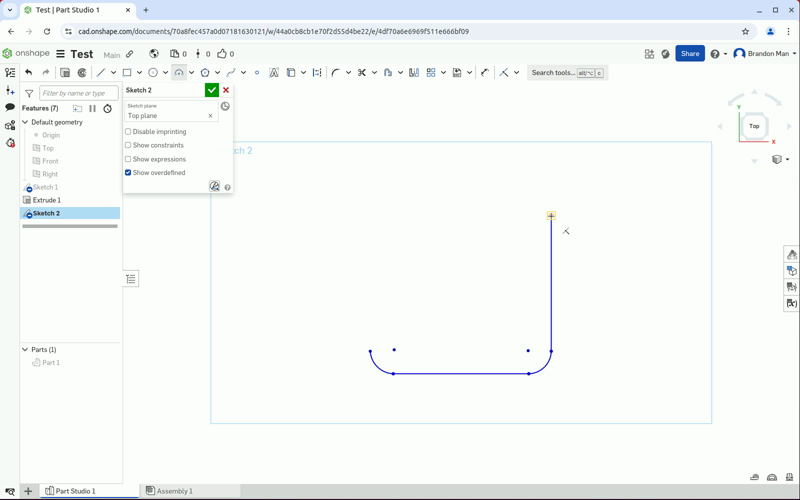
click(551, 215)
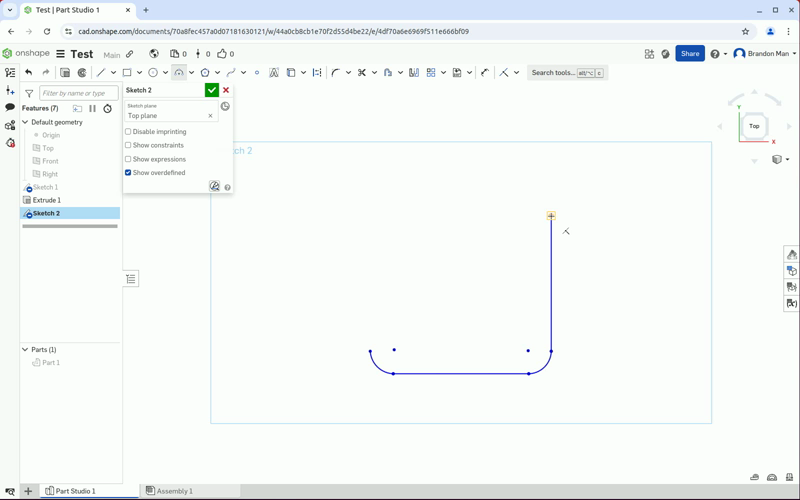
key_down(shift)
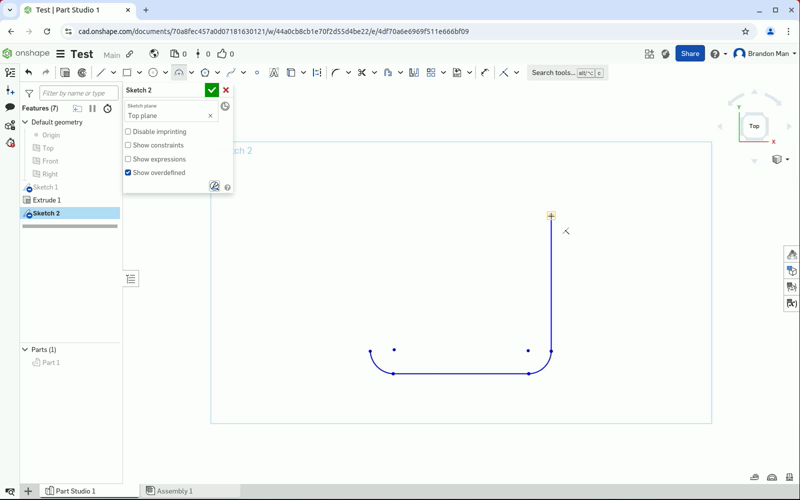
mouse_move(528, 192)
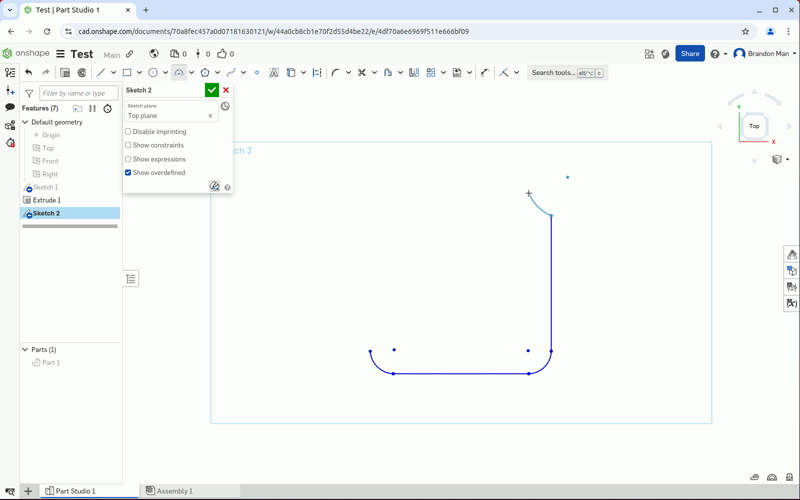
click(528, 192)
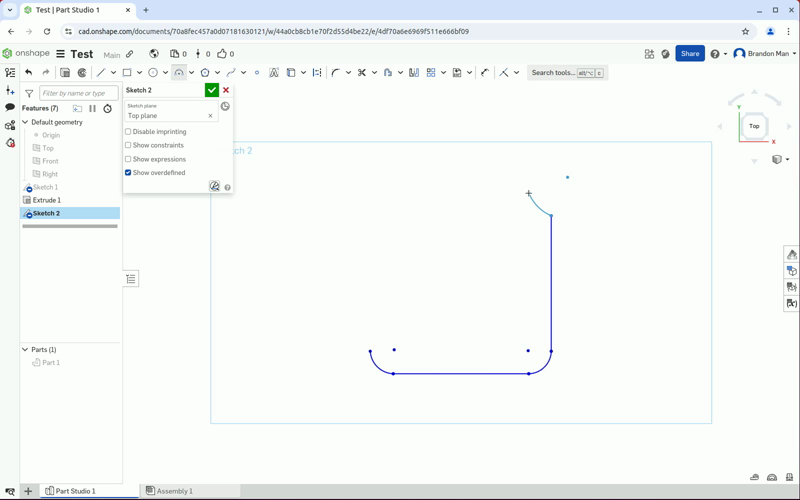
mouse_move(544, 199)
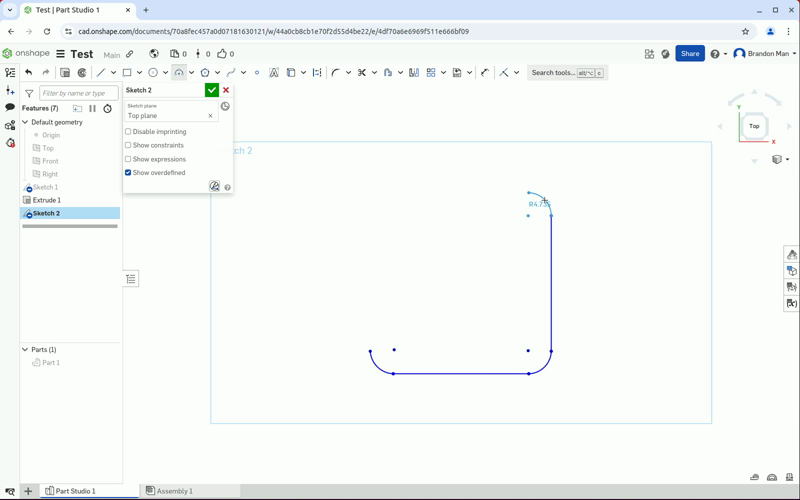
click(544, 199)
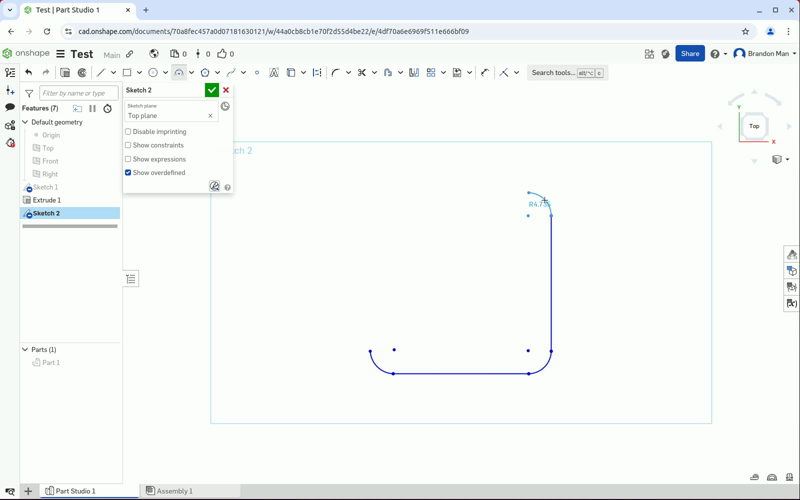
key_up(shift)
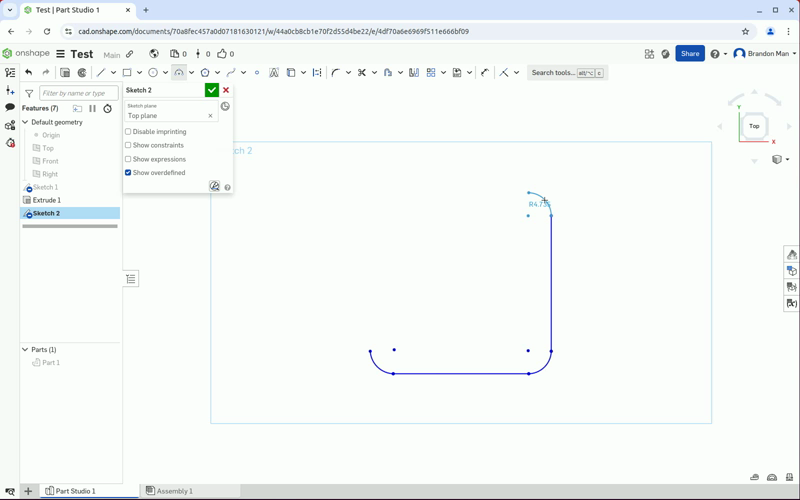
key(esc)
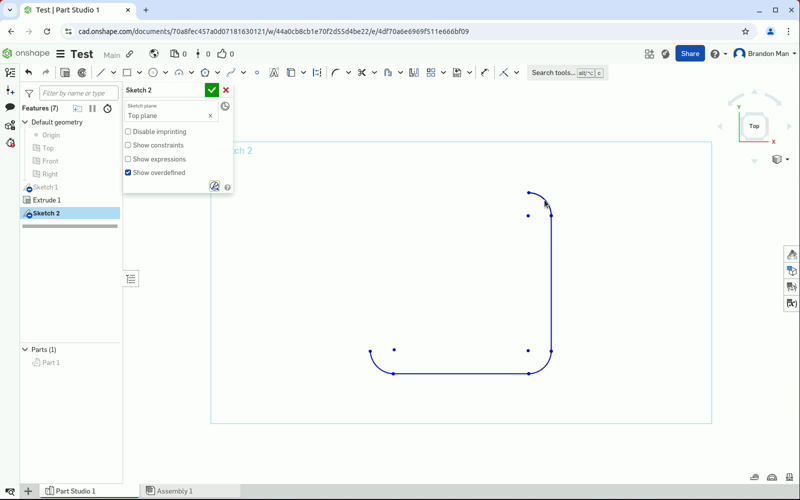
key(l)
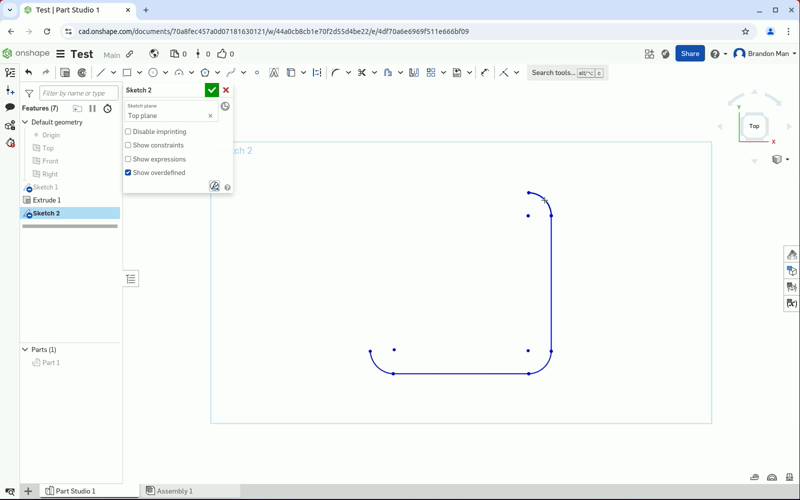
mouse_move(528, 192)
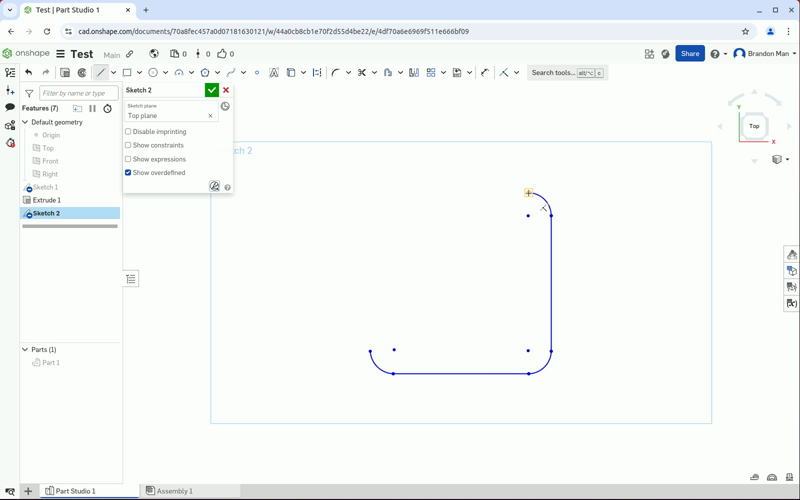
click(528, 192)
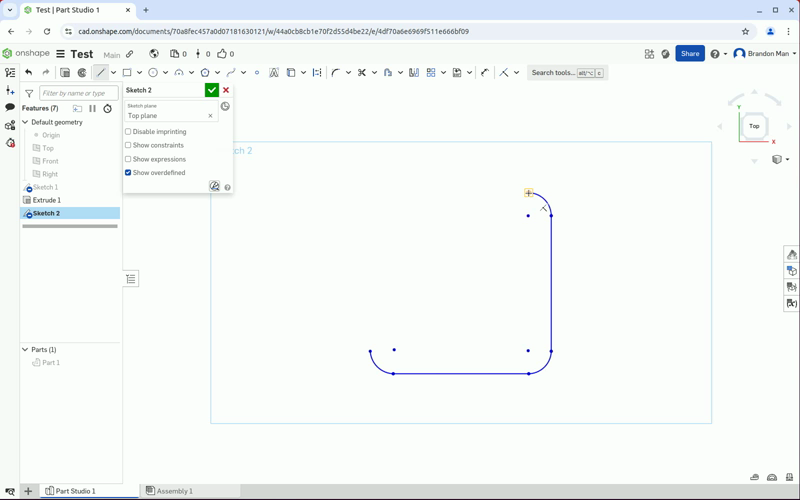
key_down(shift)
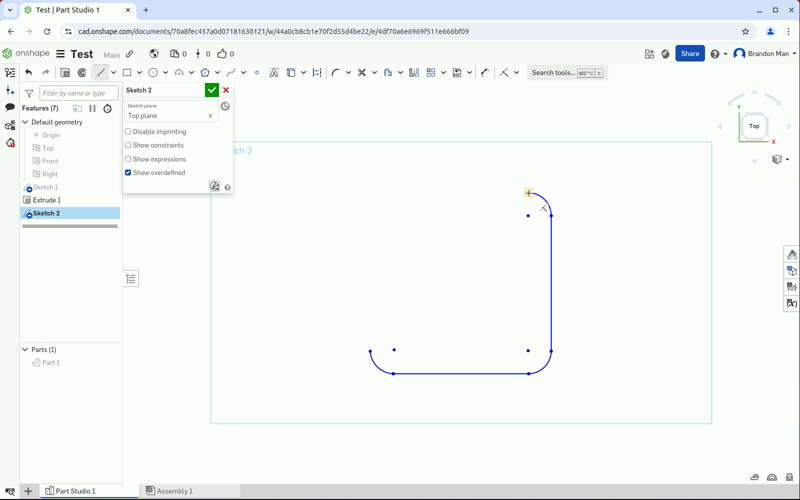
mouse_move(393, 192)
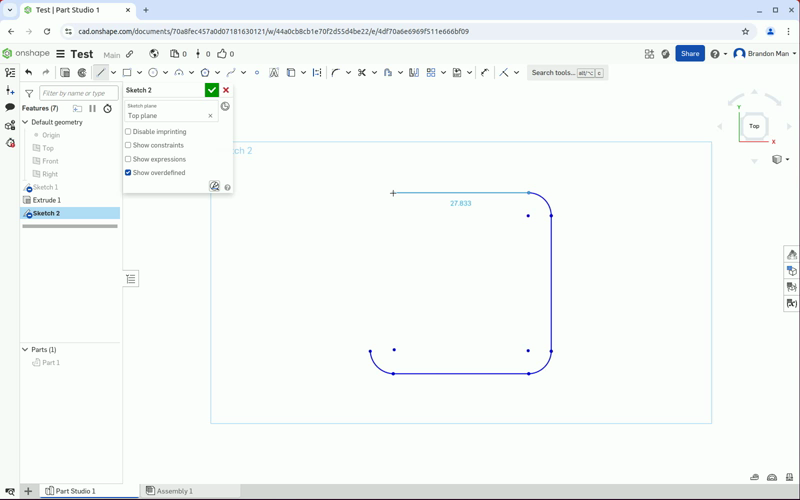
click(393, 192)
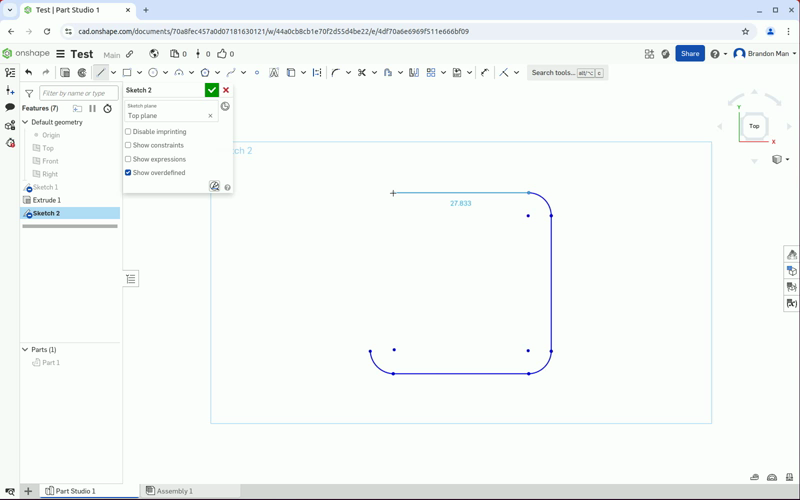
key_up(shift)
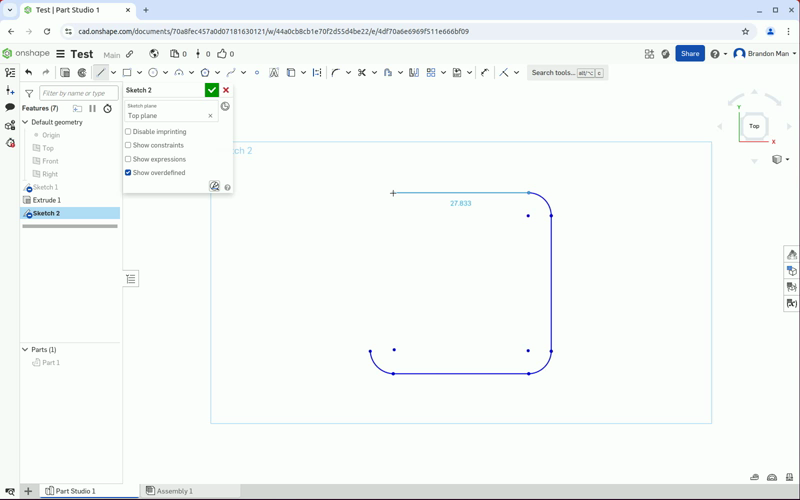
key(esc)
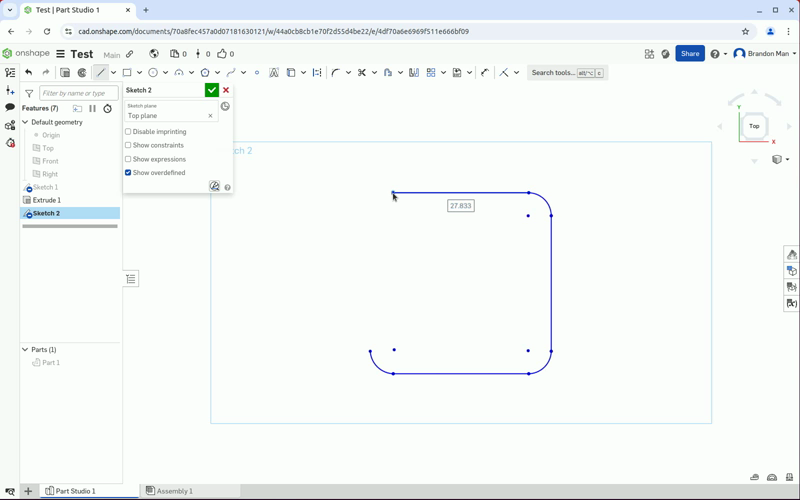
key(a)
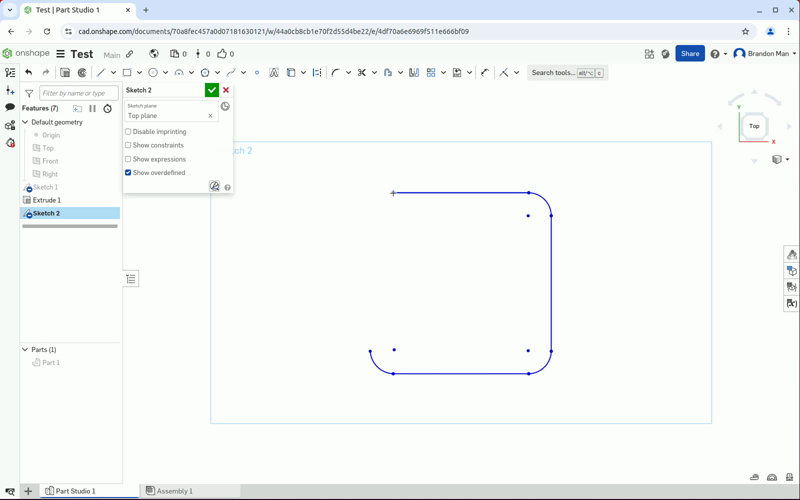
mouse_move(393, 192)
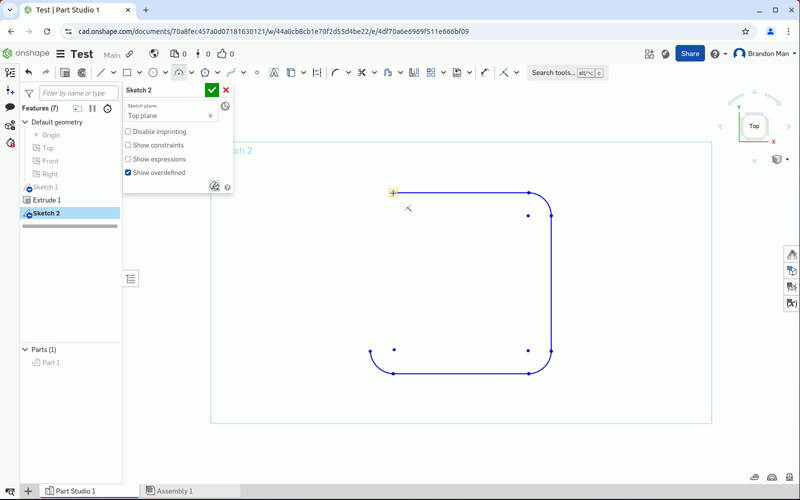
click(393, 192)
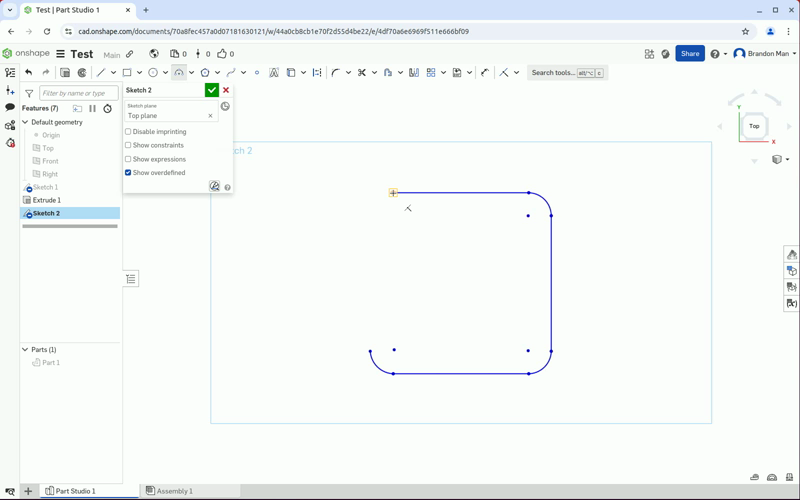
key_down(shift)
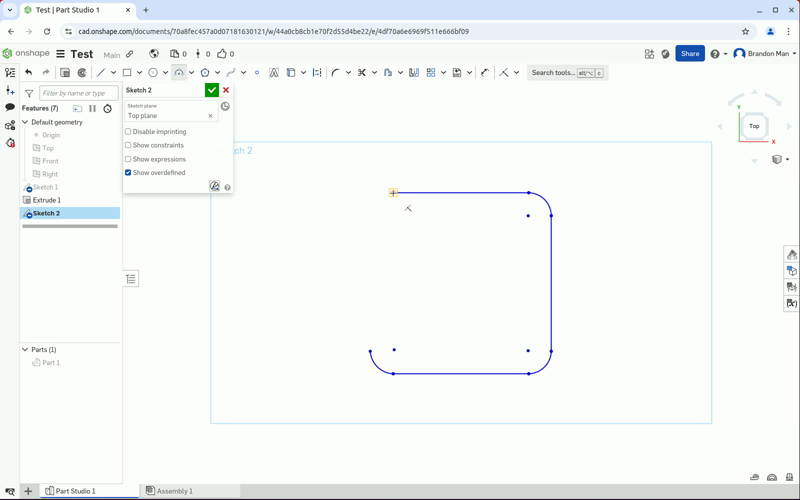
mouse_move(370, 215)
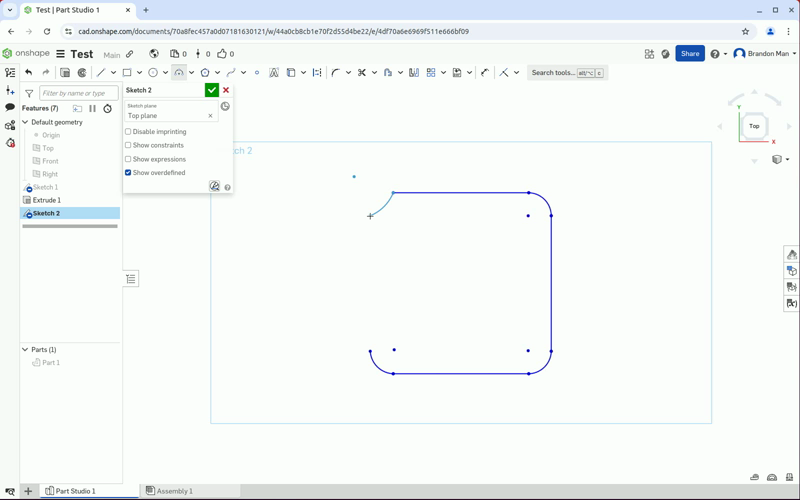
click(370, 215)
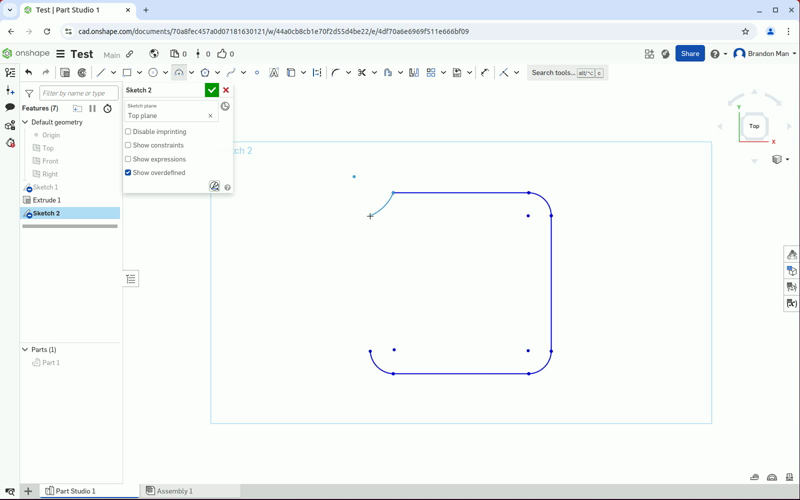
mouse_move(377, 199)
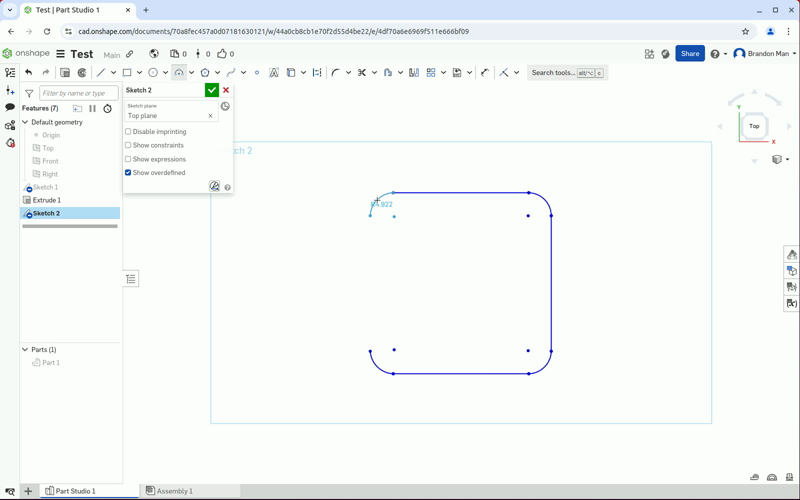
click(377, 199)
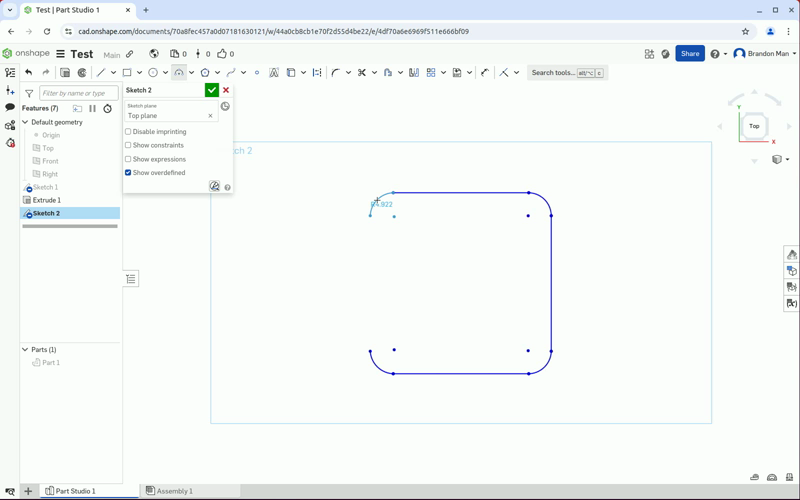
key_up(shift)
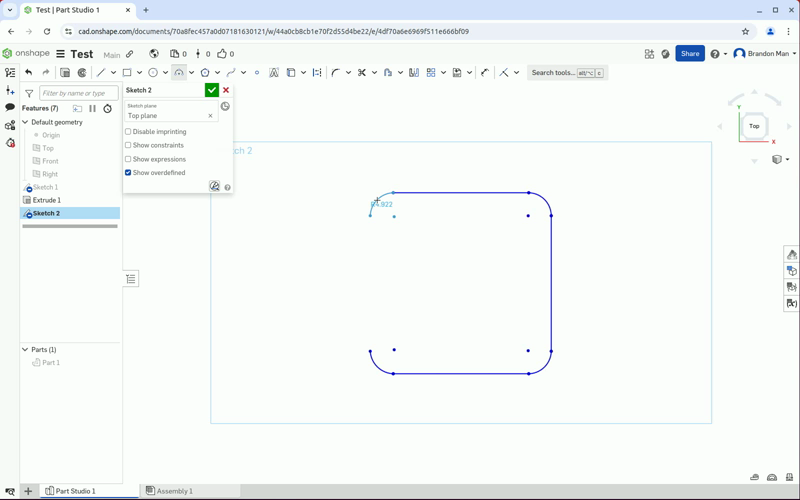
key(esc)
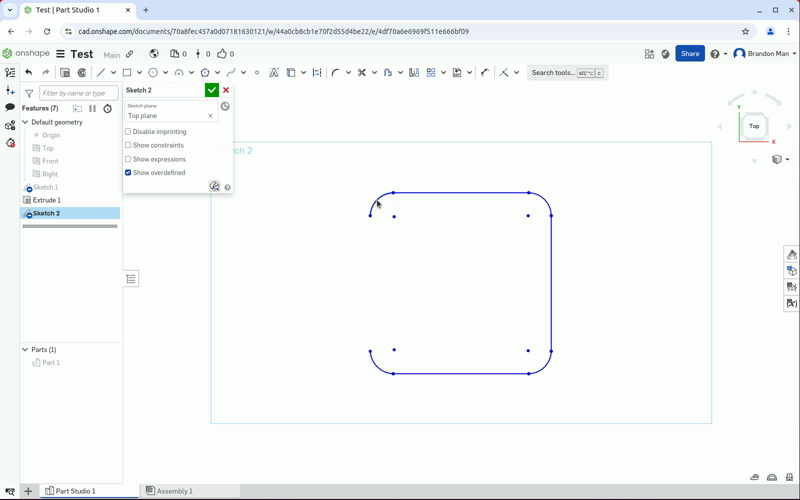
key(l)
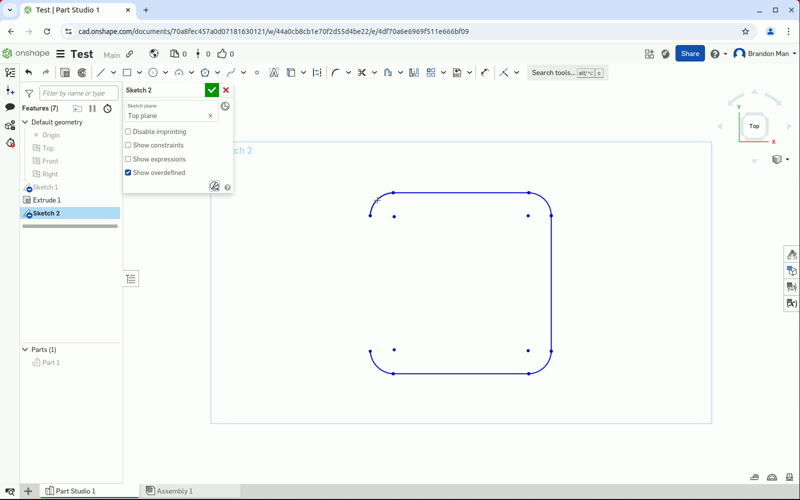
mouse_move(370, 215)
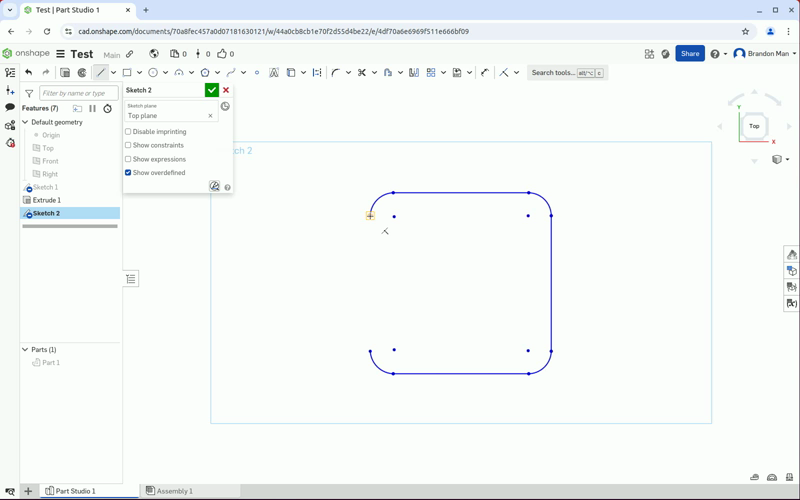
click(370, 215)
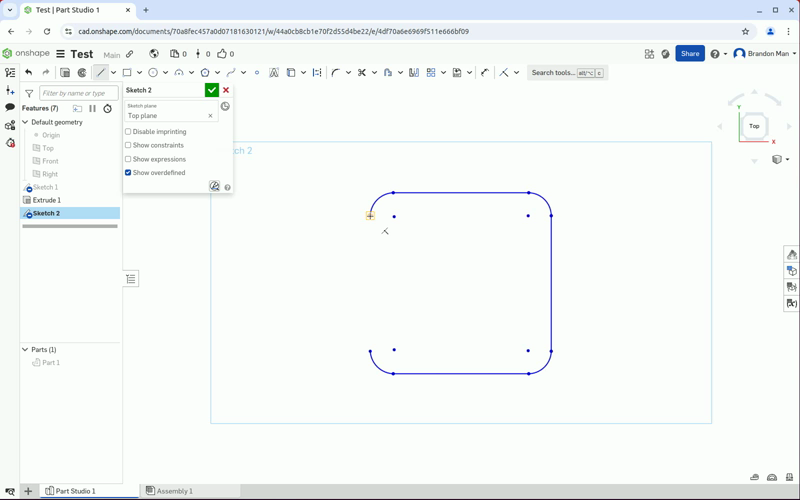
key_down(shift)
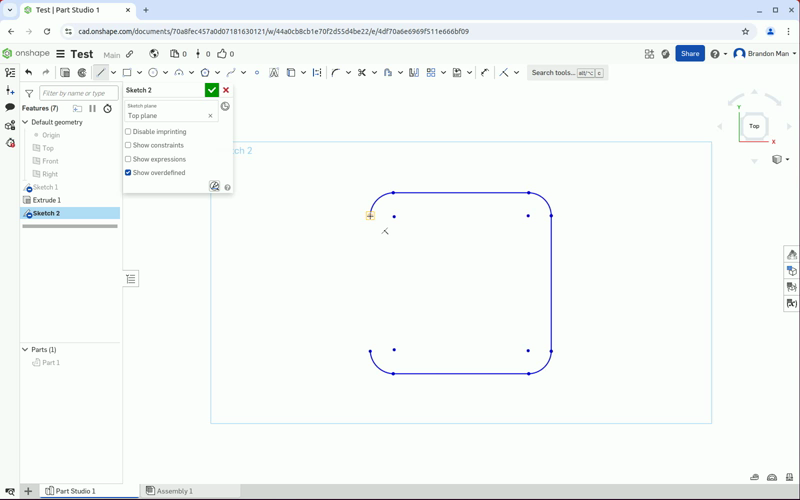
mouse_move(370, 351)
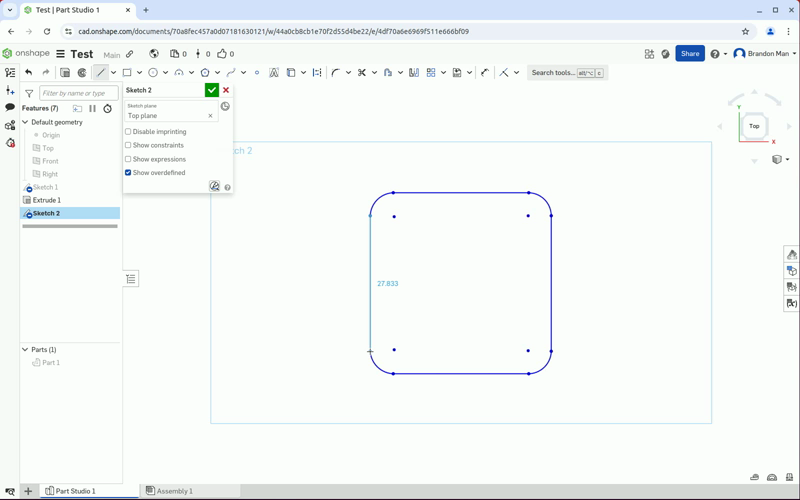
key_up(shift)
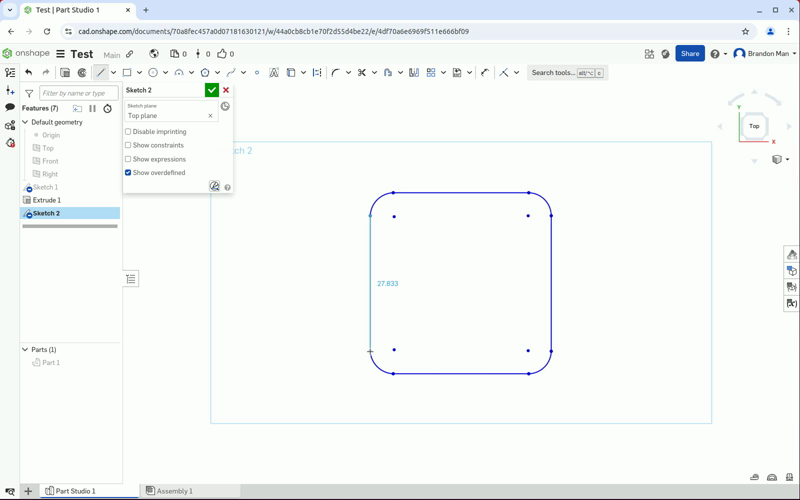
click(370, 351)
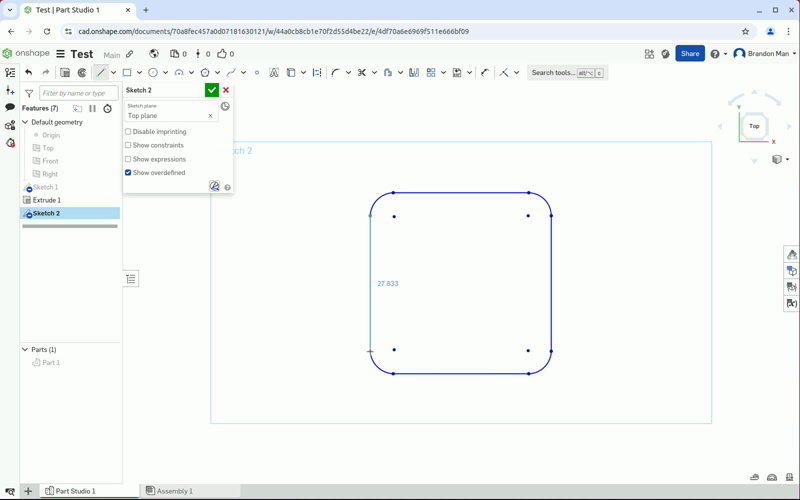
key(esc)
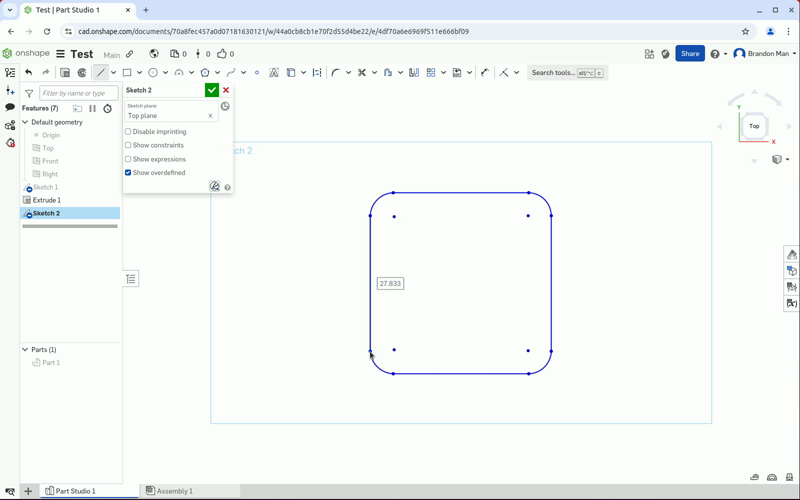
key(l)
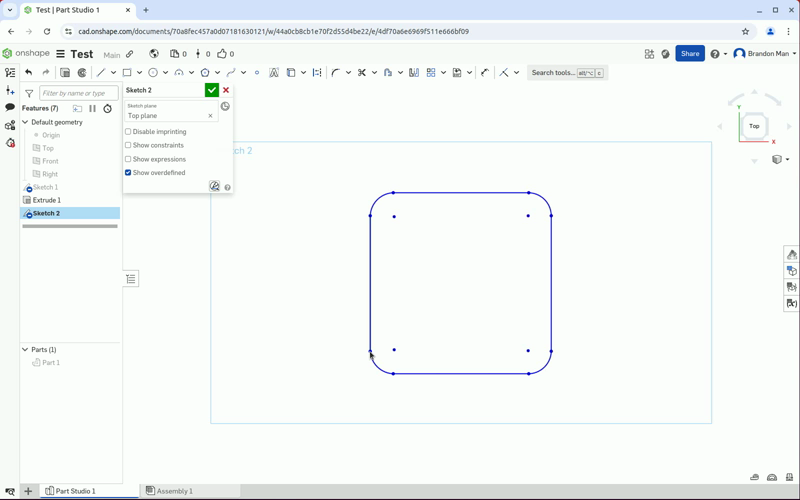
key_down(shift)
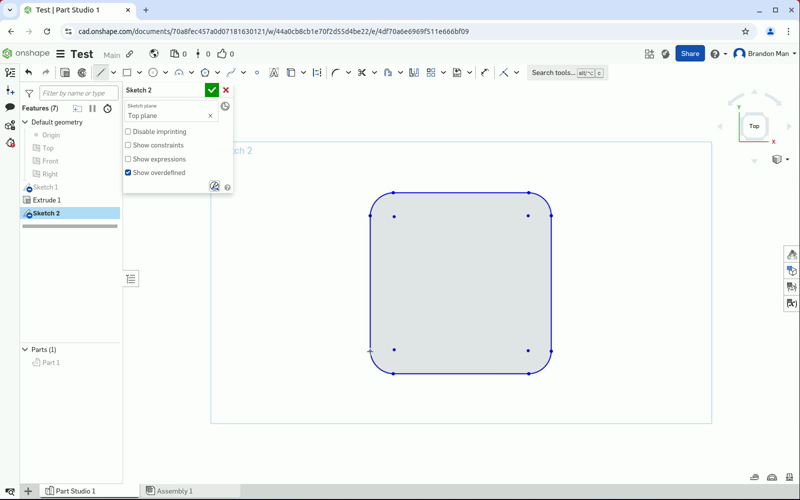
mouse_move(427, 244)
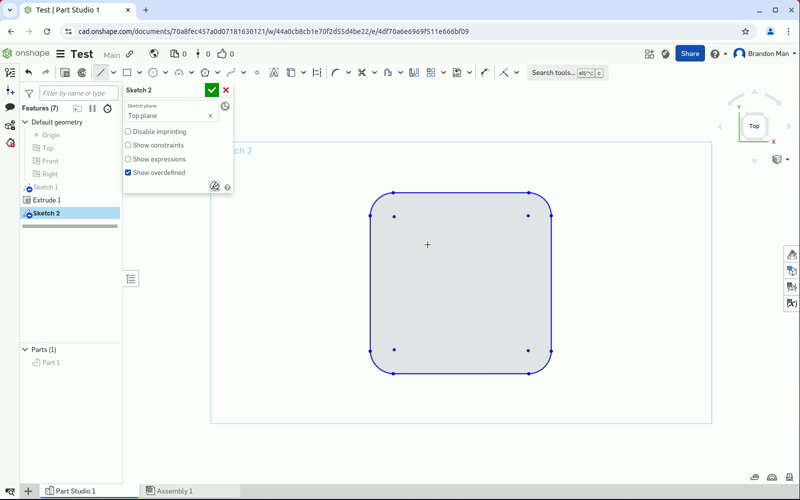
click(427, 244)
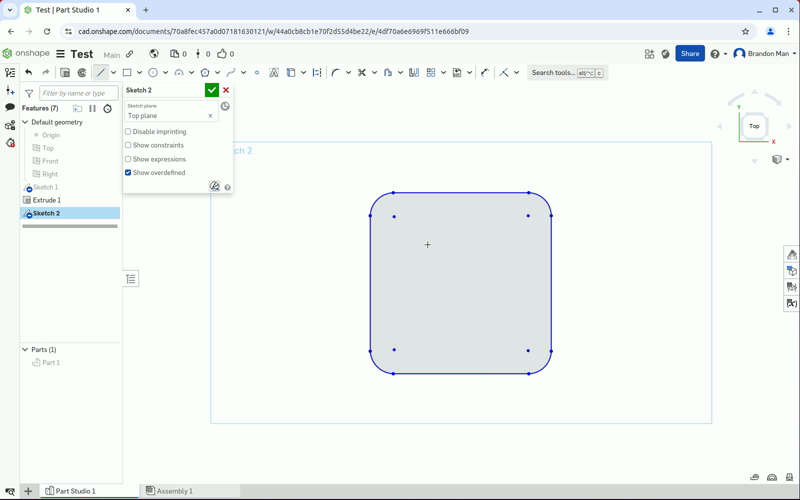
key_up(shift)
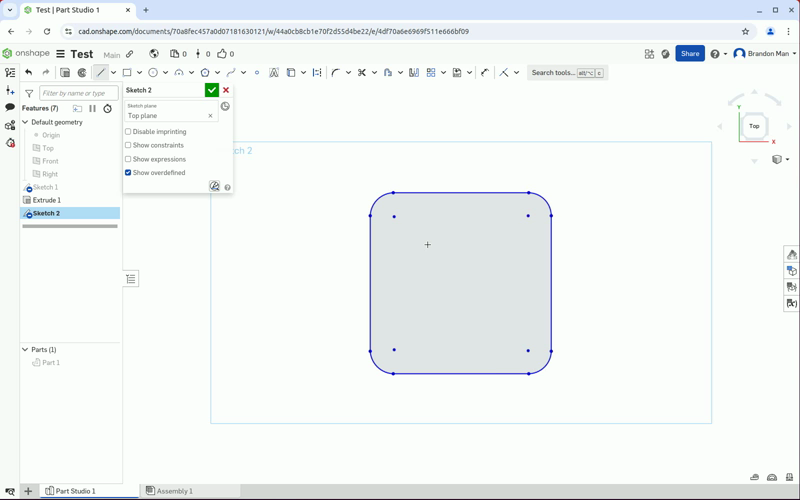
key_down(shift)
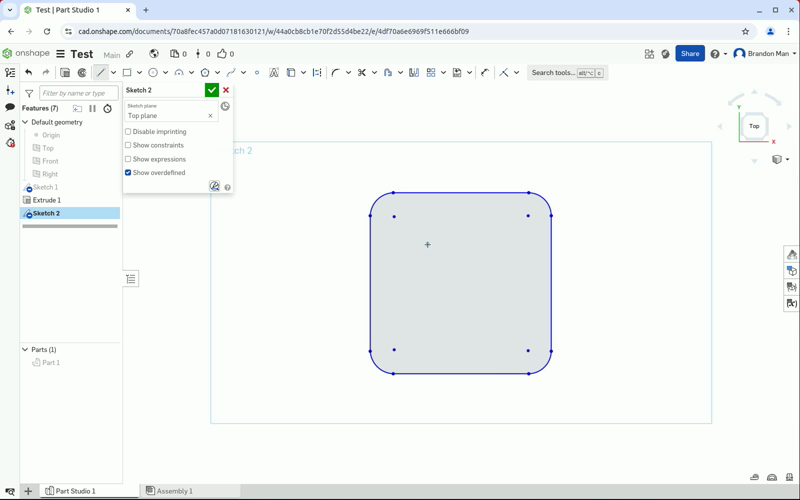
mouse_move(457, 244)
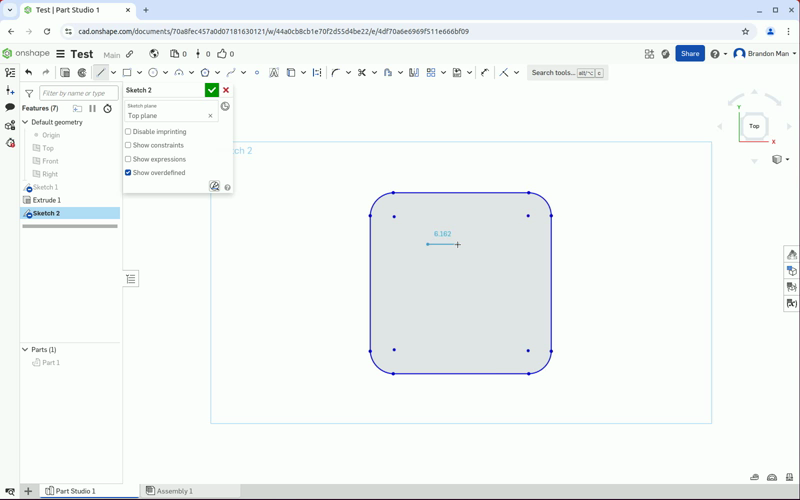
mouse_move(473, 244)
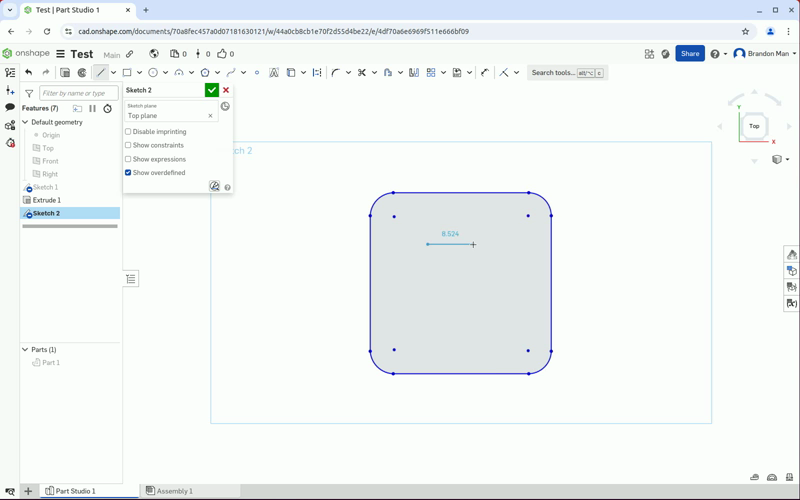
click(473, 244)
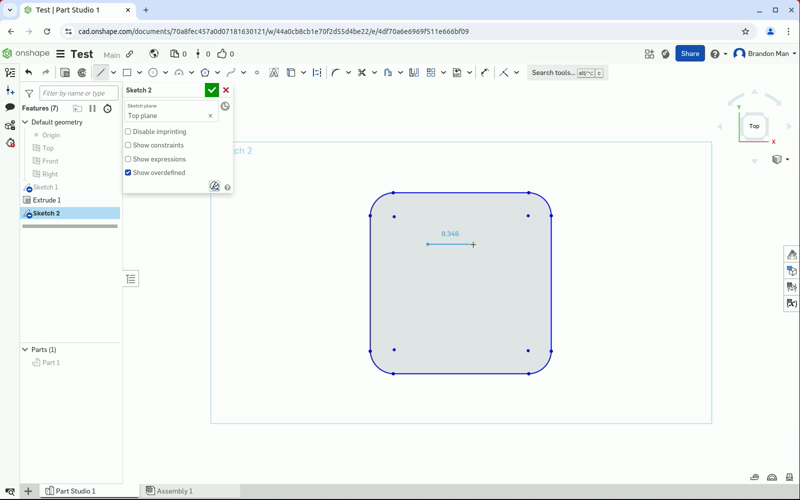
key_up(shift)
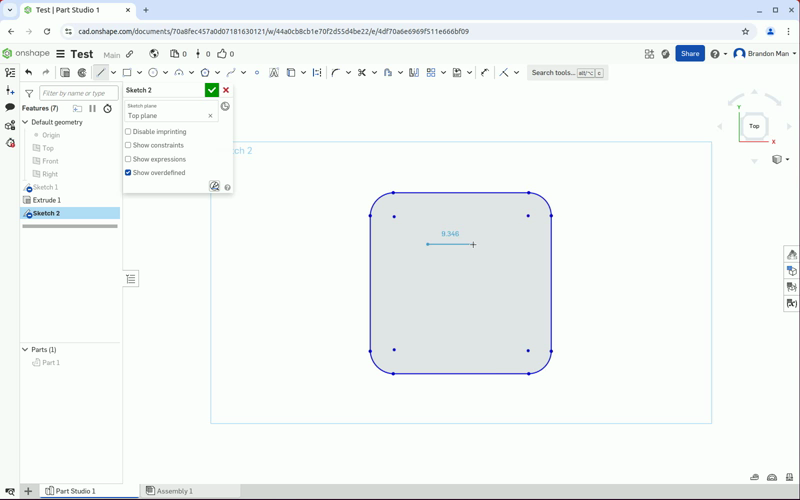
key_down(shift)
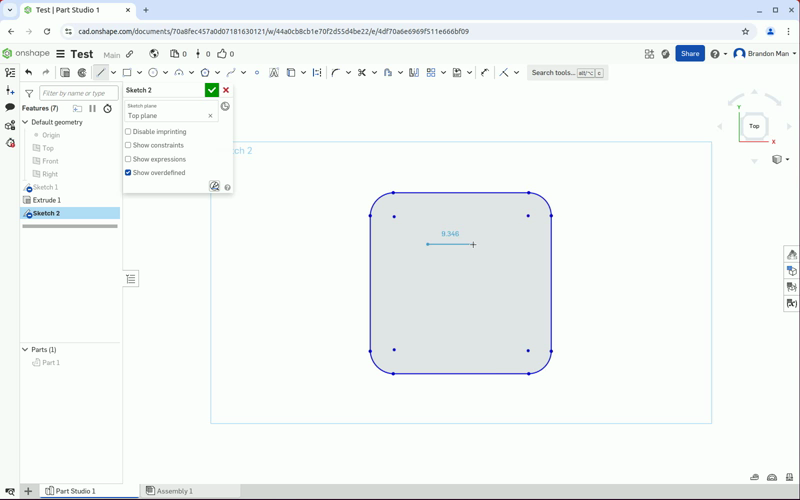
mouse_move(433, 327)
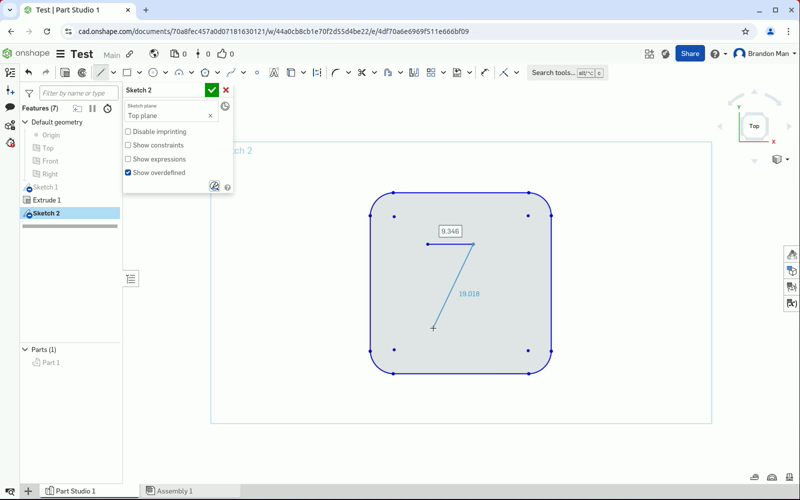
click(433, 327)
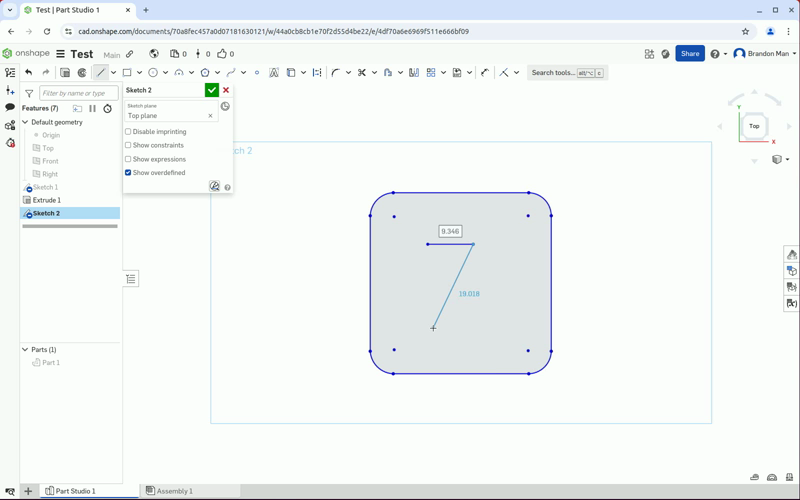
key_up(shift)
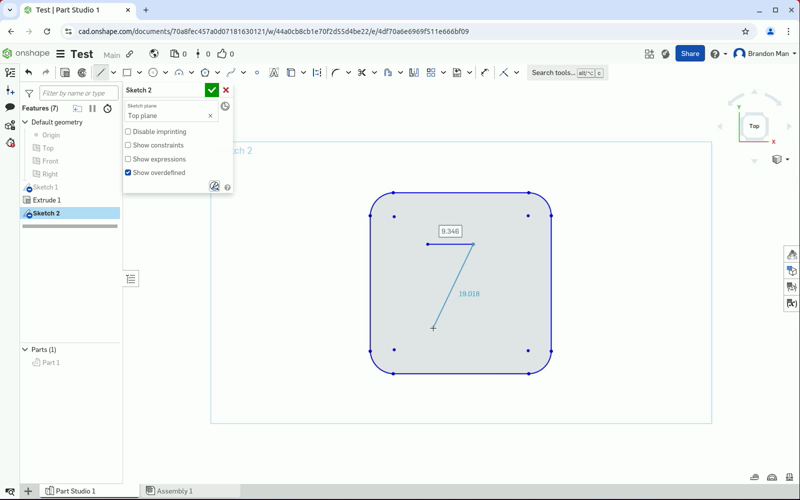
key_down(shift)
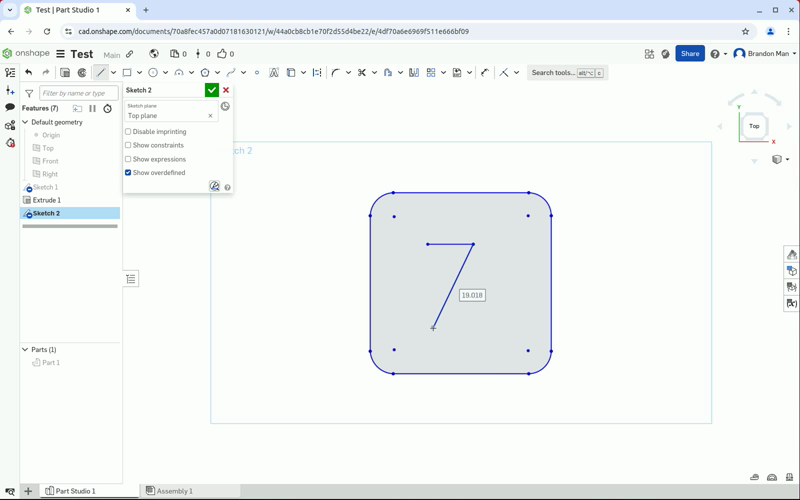
mouse_move(463, 327)
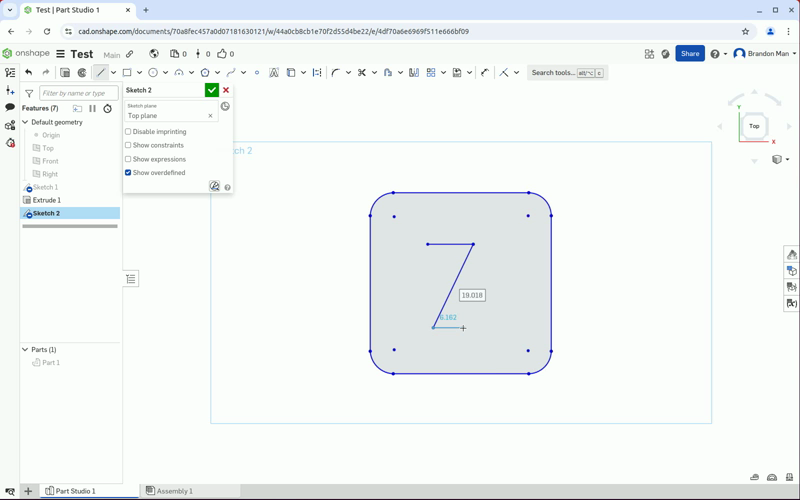
mouse_move(444, 333)
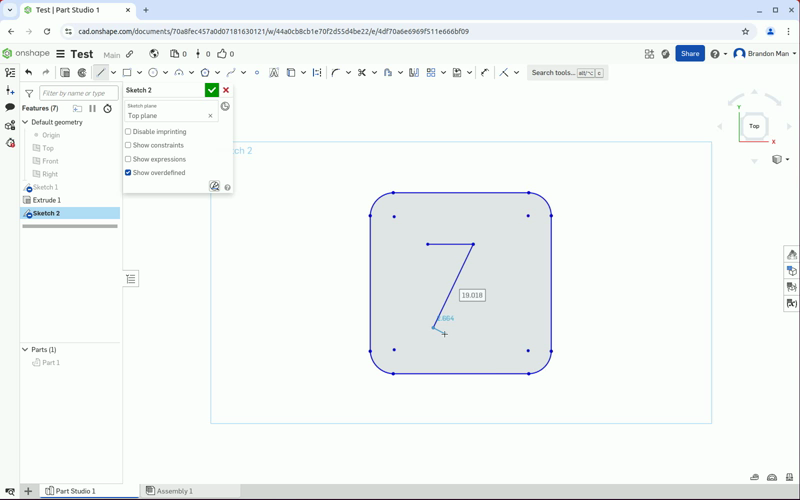
click(444, 333)
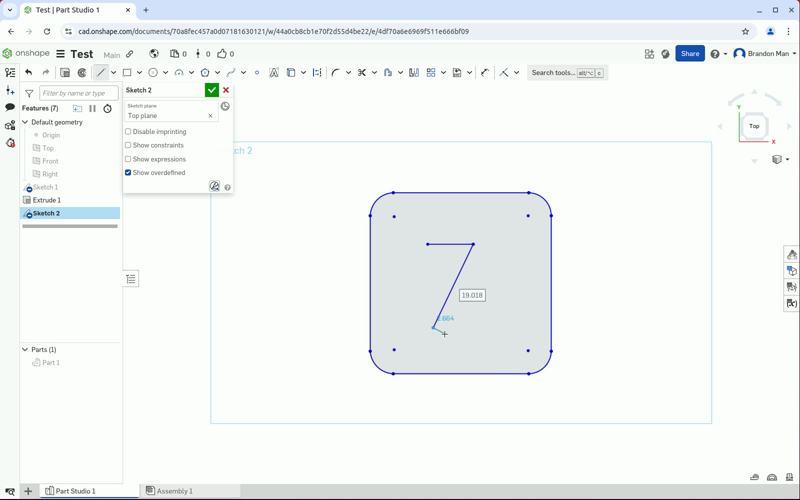
key_up(shift)
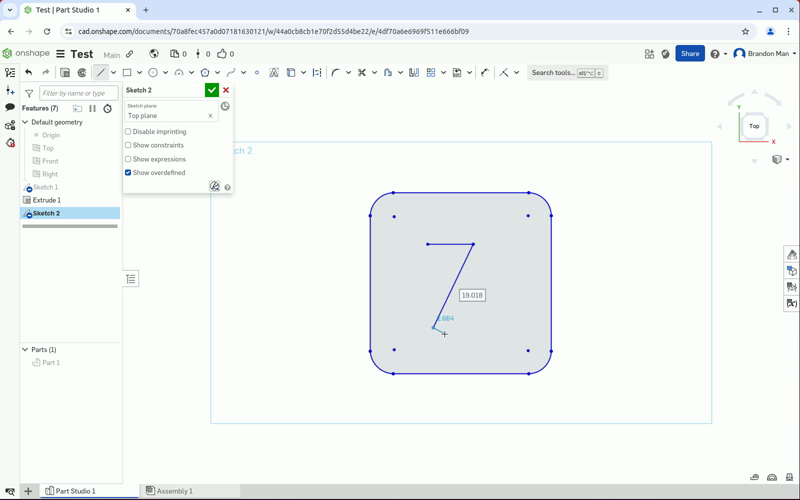
key_down(shift)
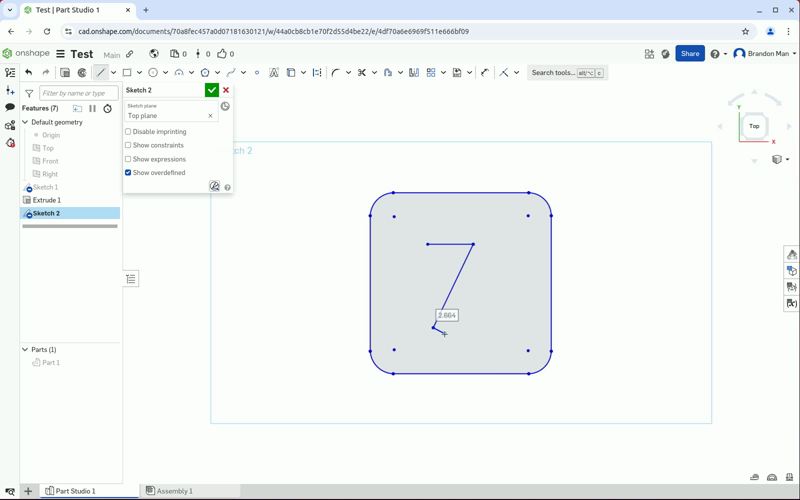
mouse_move(494, 232)
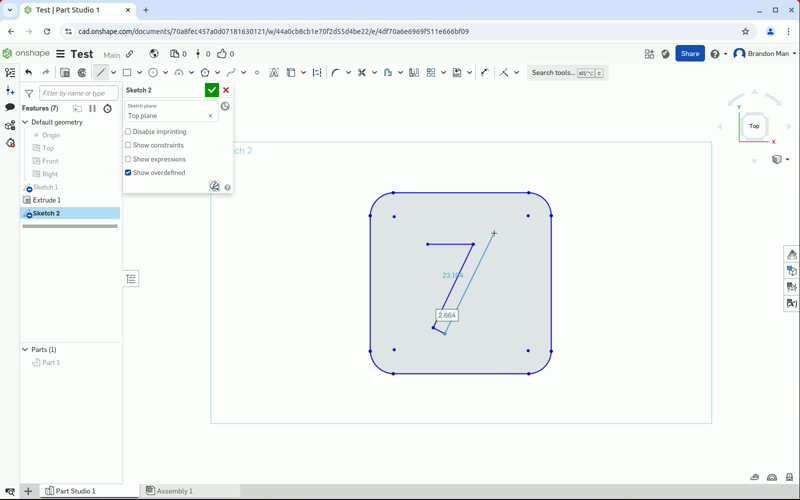
click(494, 232)
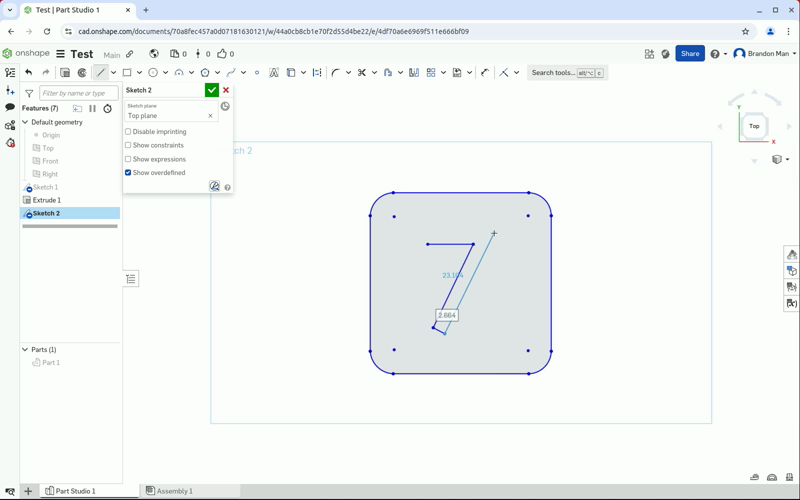
key_up(shift)
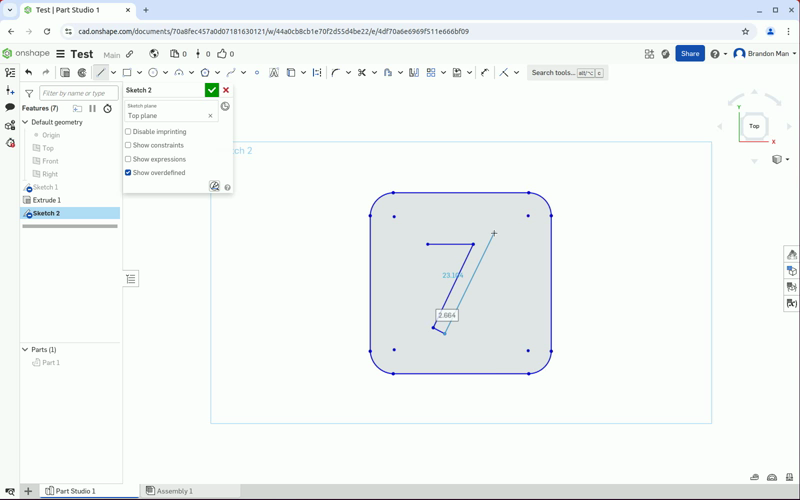
key_down(shift)
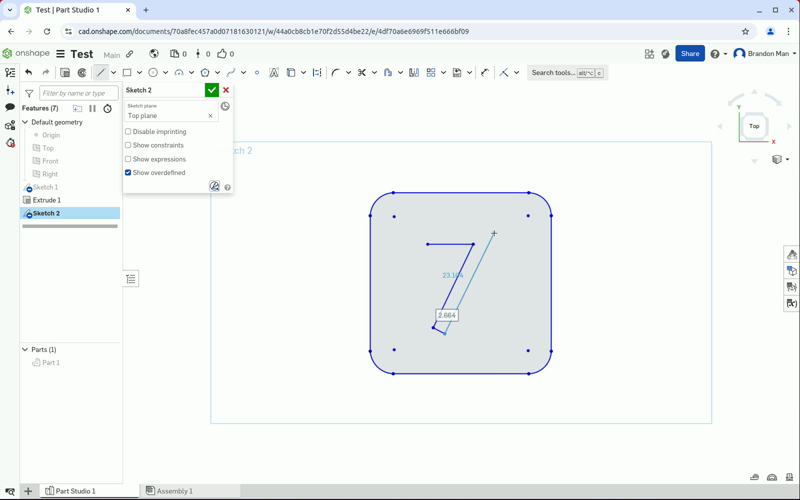
mouse_move(427, 232)
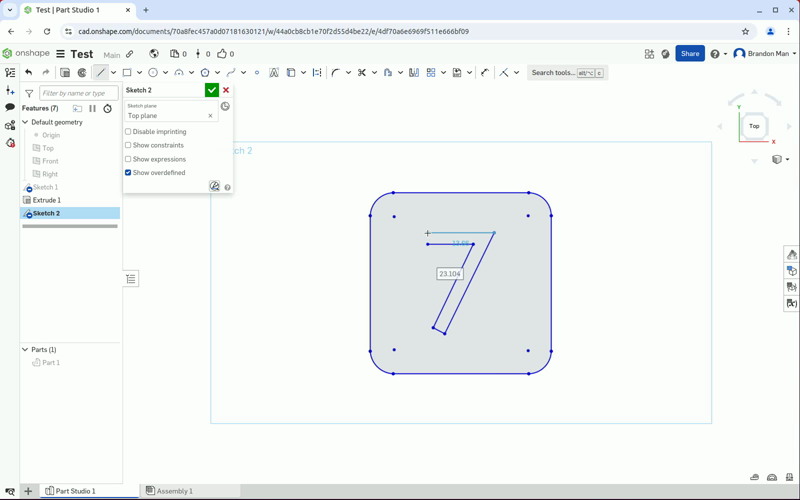
click(427, 232)
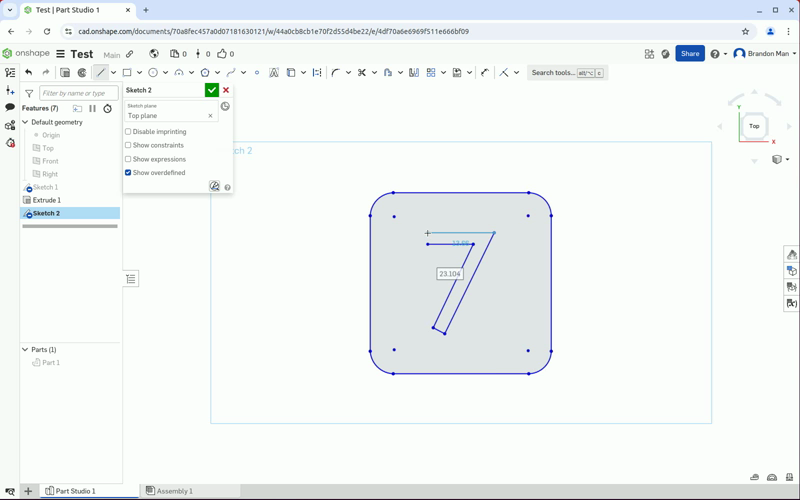
key_up(shift)
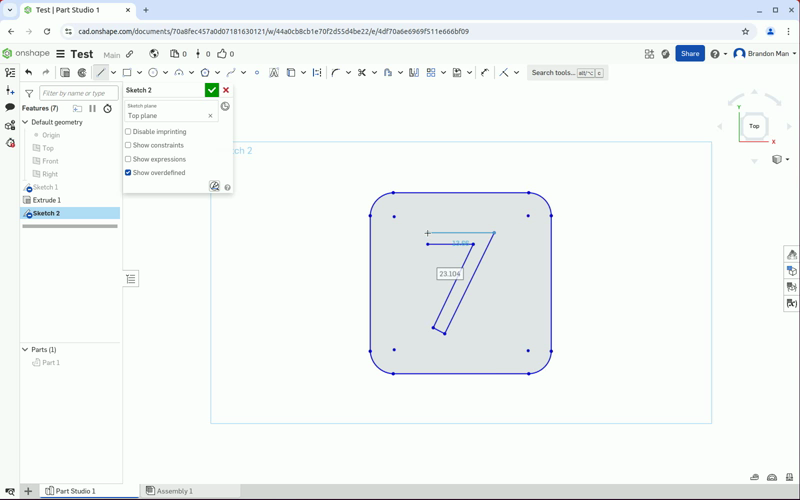
mouse_move(457, 232)
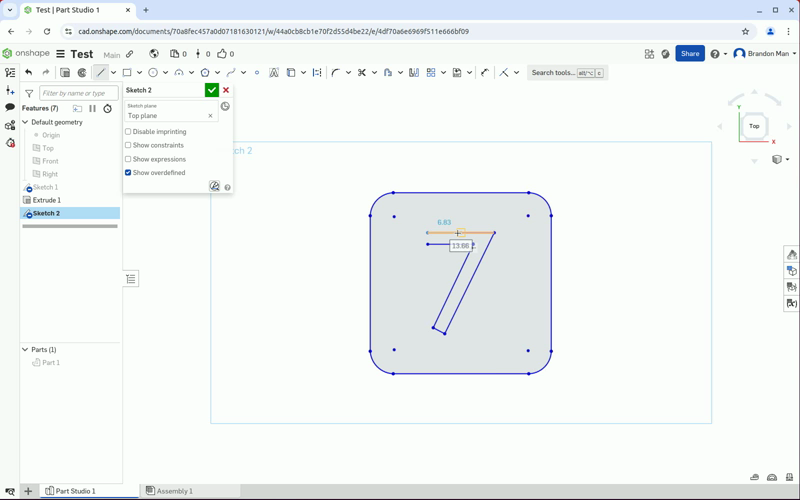
key_down(shift)
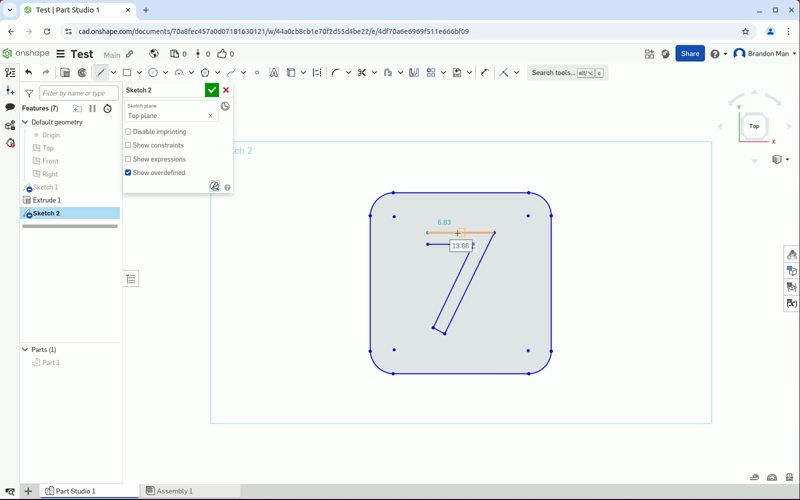
mouse_move(427, 244)
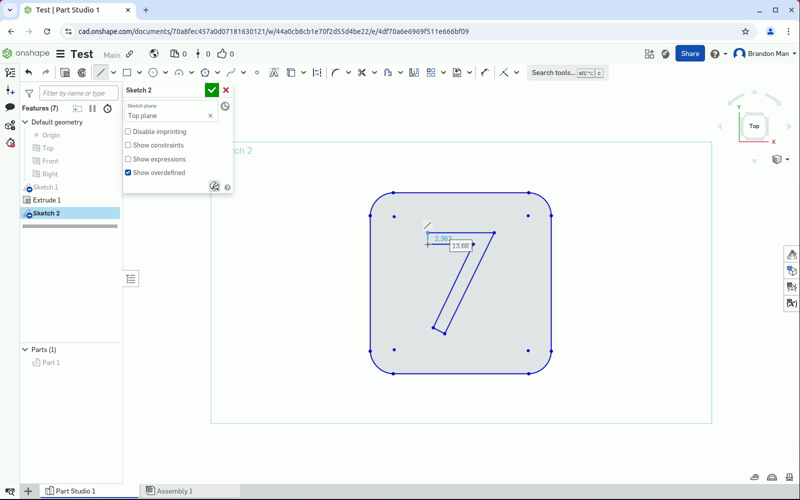
key_up(shift)
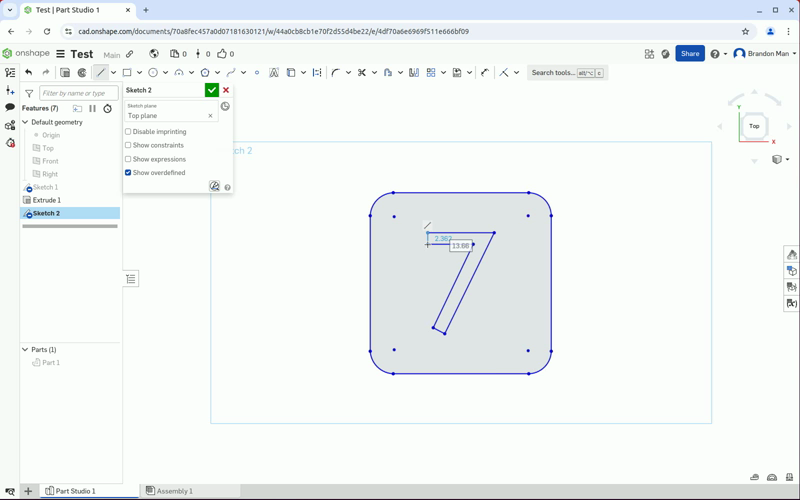
click(427, 244)
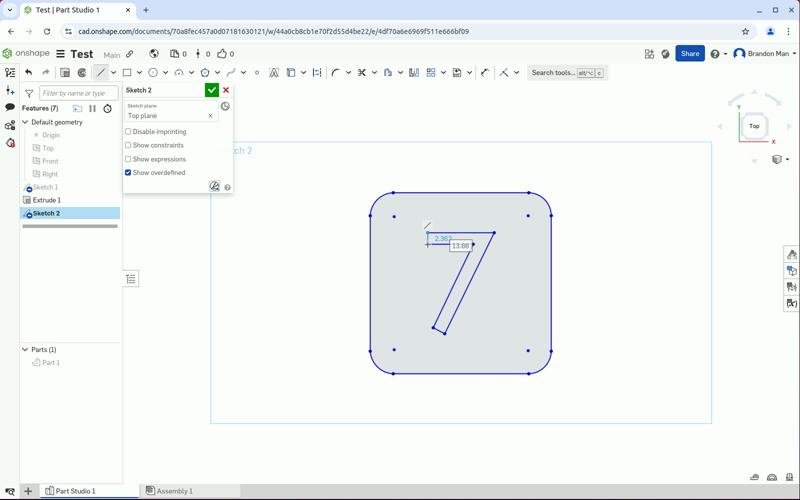
key(esc)
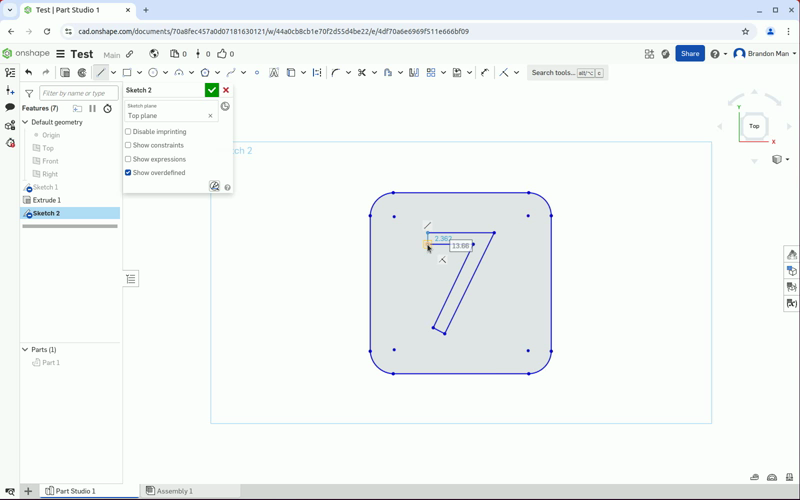
mouse_move(519, 287)
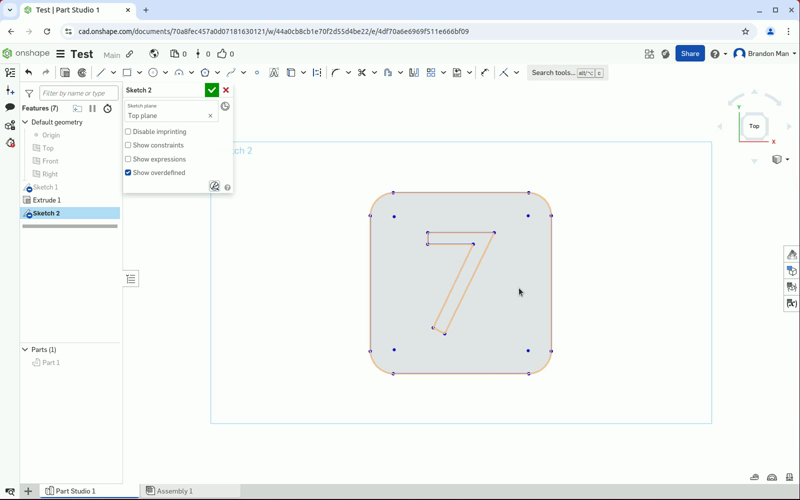
click(519, 287)
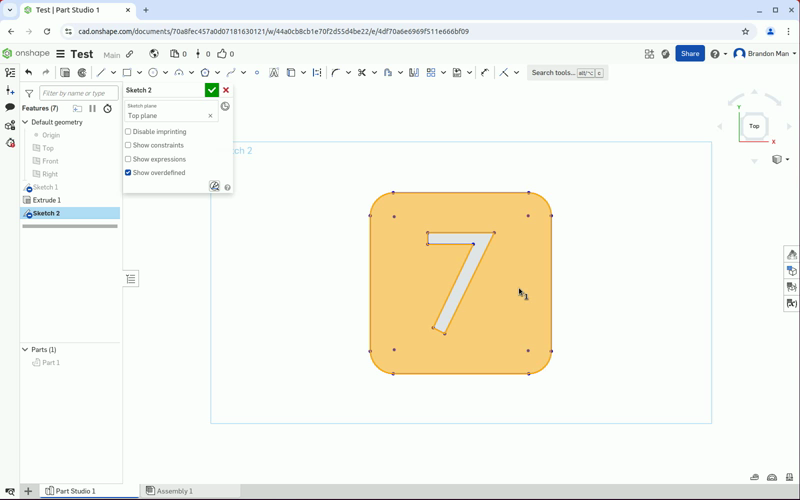
mouse_move(73, 352)
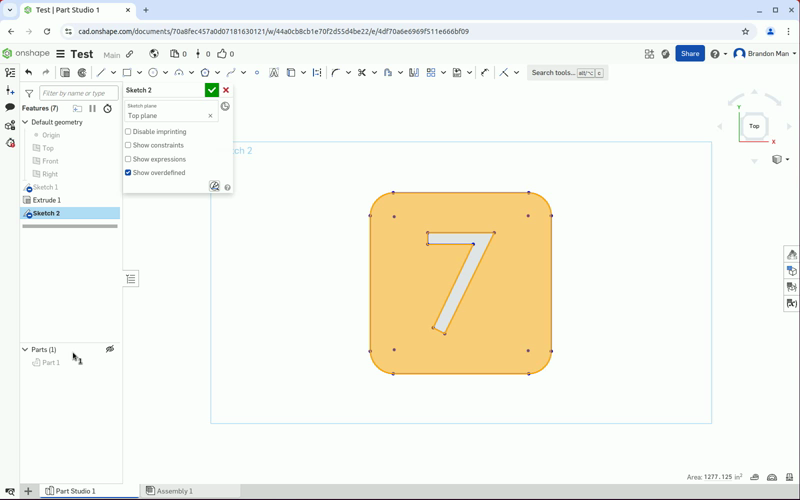
key(shift+y)
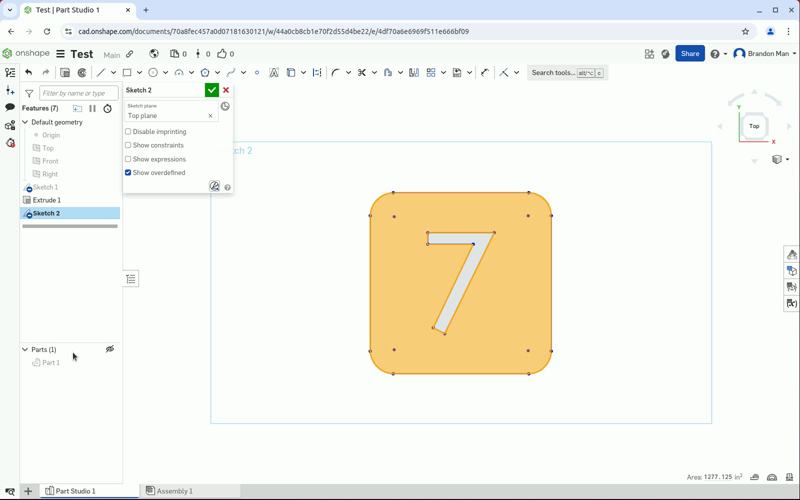
key(shift+e)
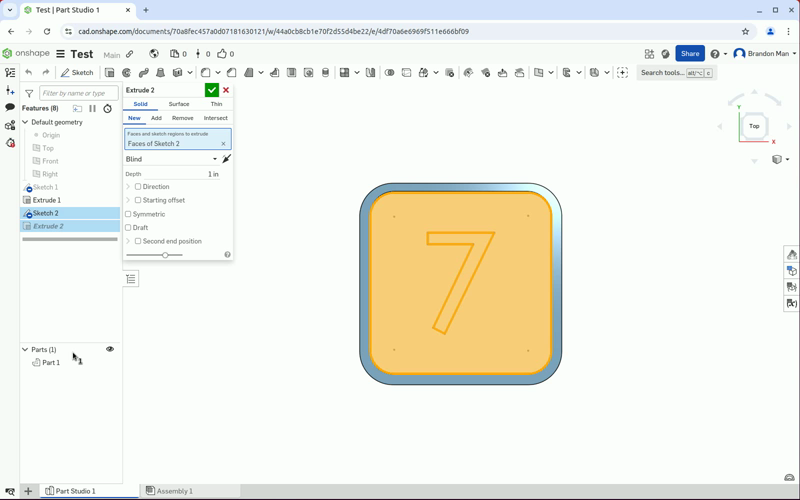
mouse_move(143, 106)
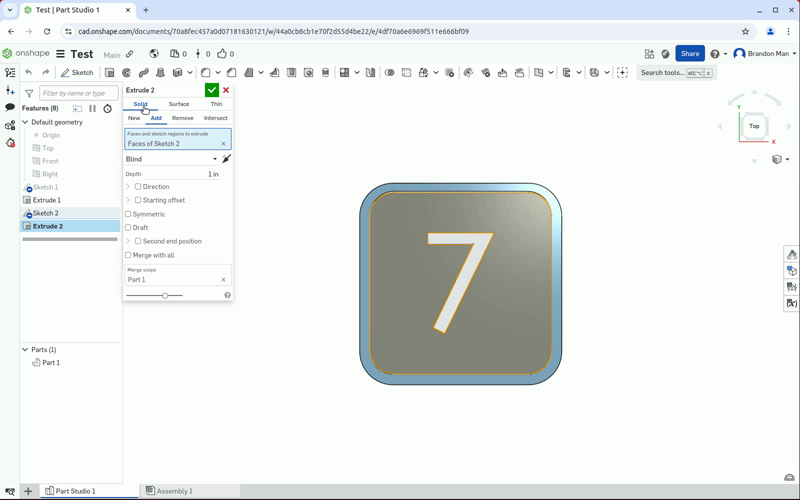
click(143, 106)
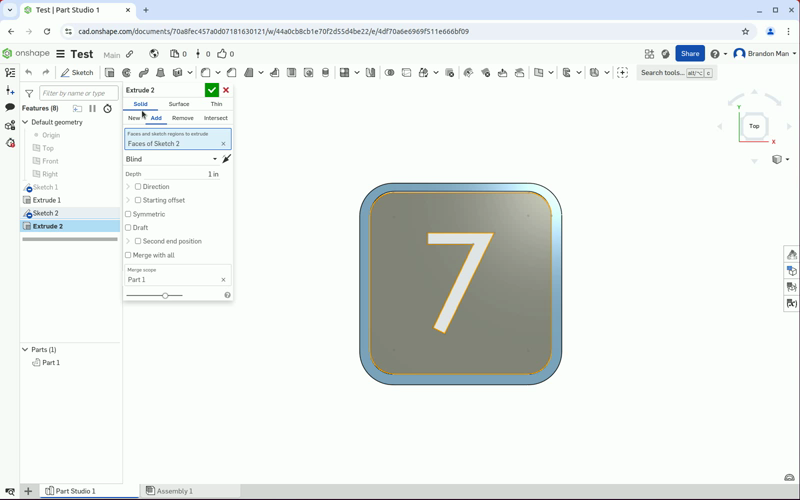
mouse_move(137, 120)
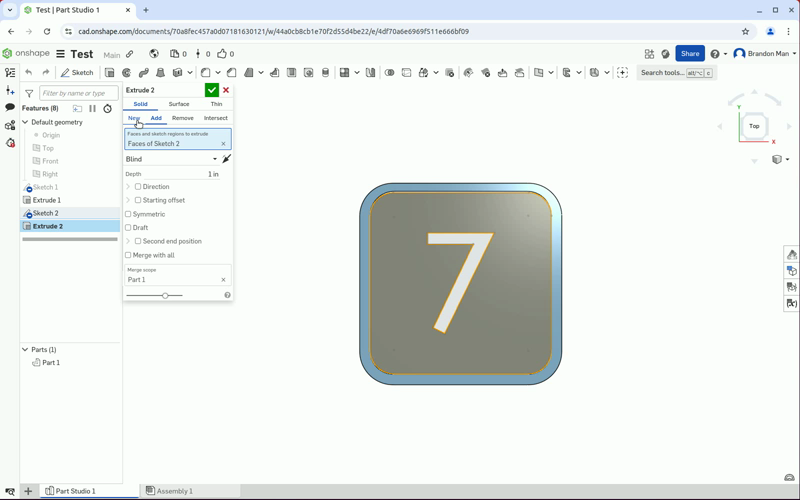
click(137, 120)
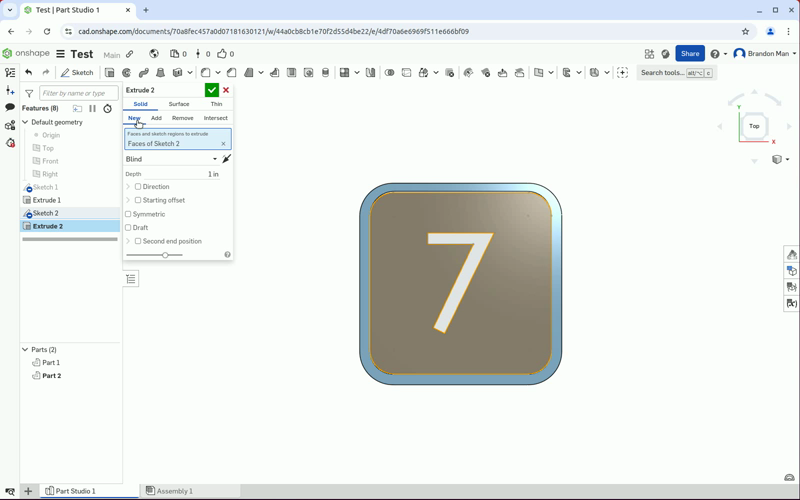
key(tab, 4)
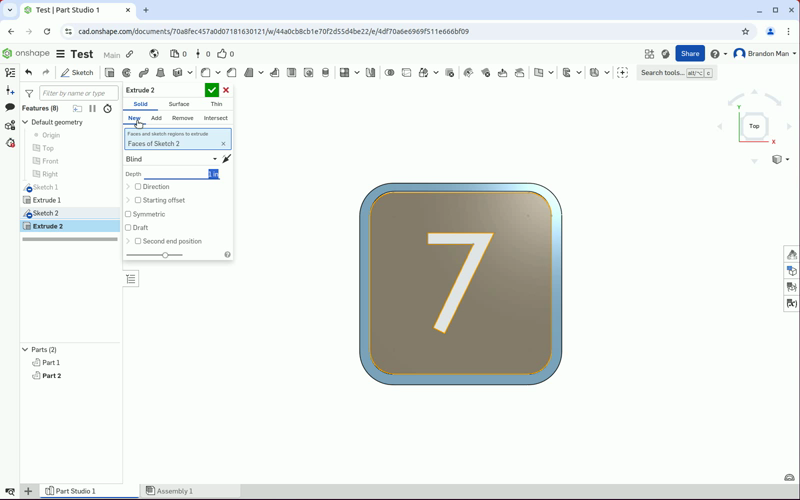
text(23.108)
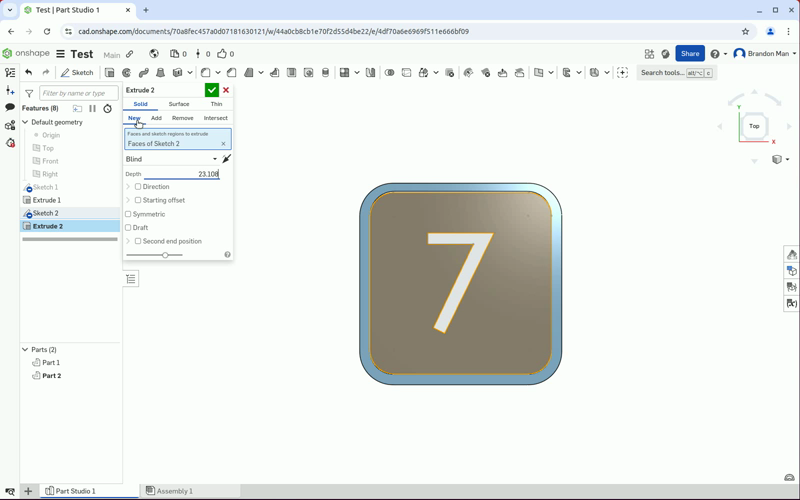
key(enter)
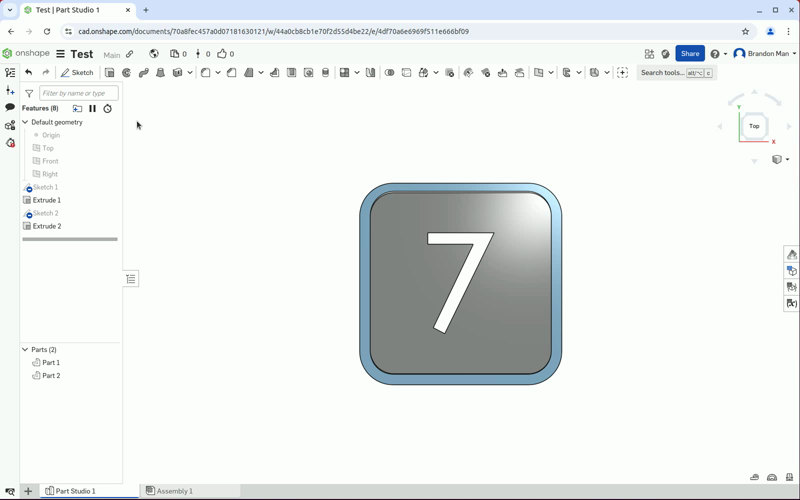
key(shift+h)
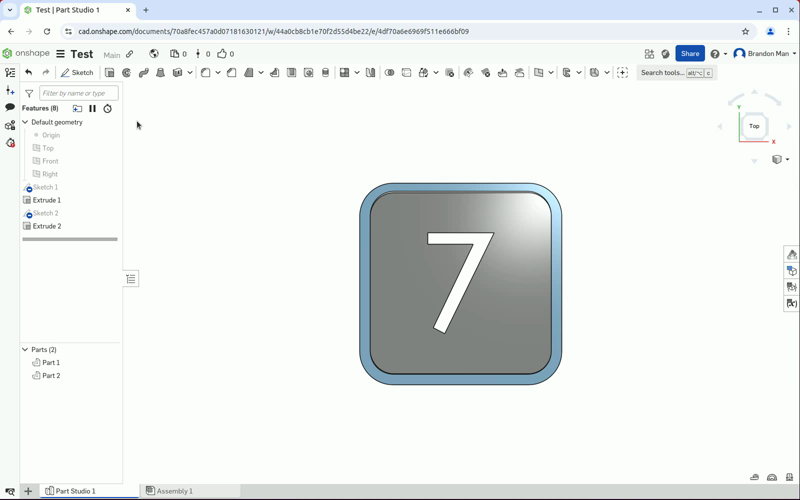
key(shift+h)
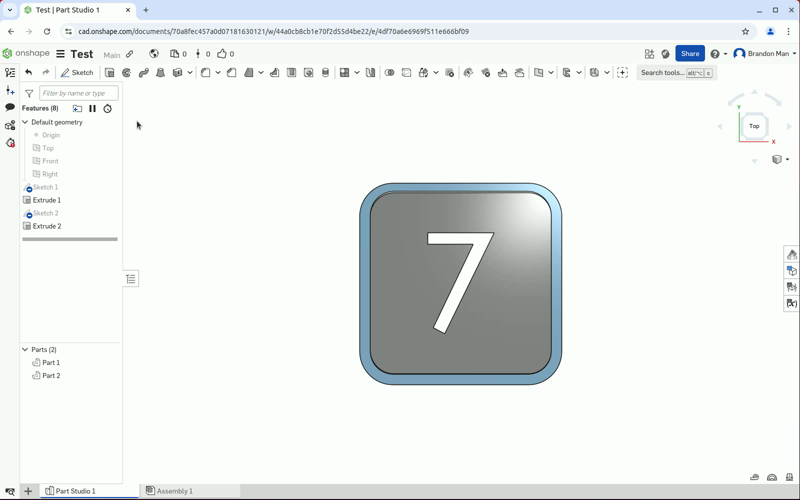
mouse_move(73, 189)
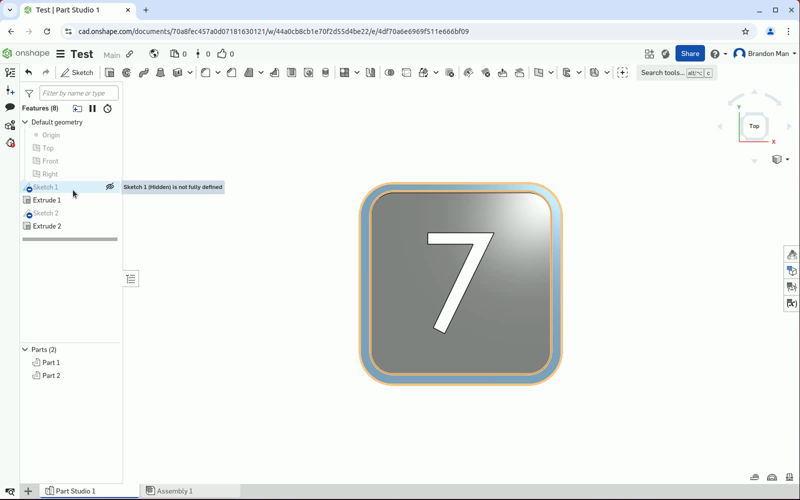
click(73, 189)
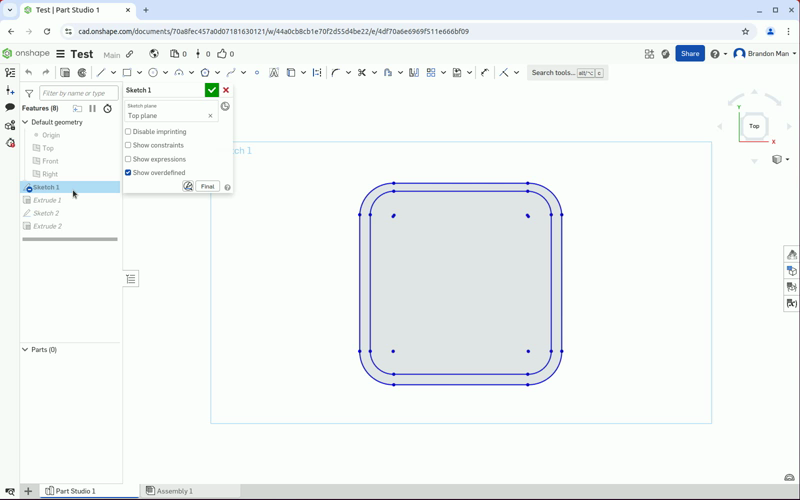
mouse_move(229, 92)
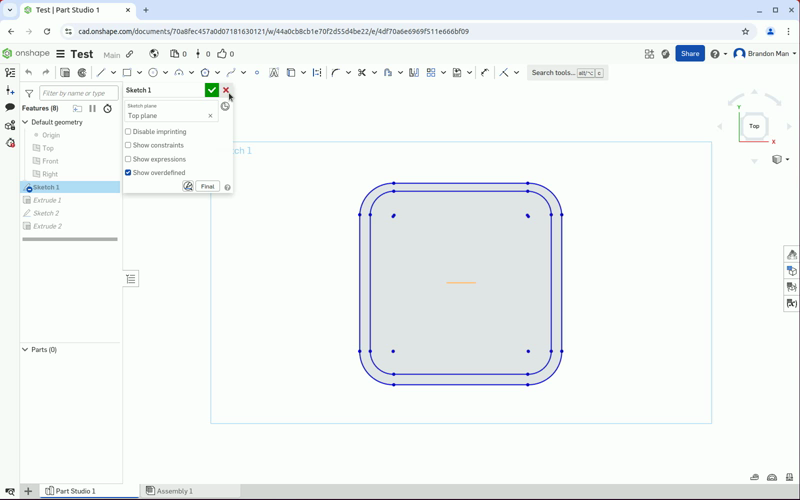
click(229, 92)
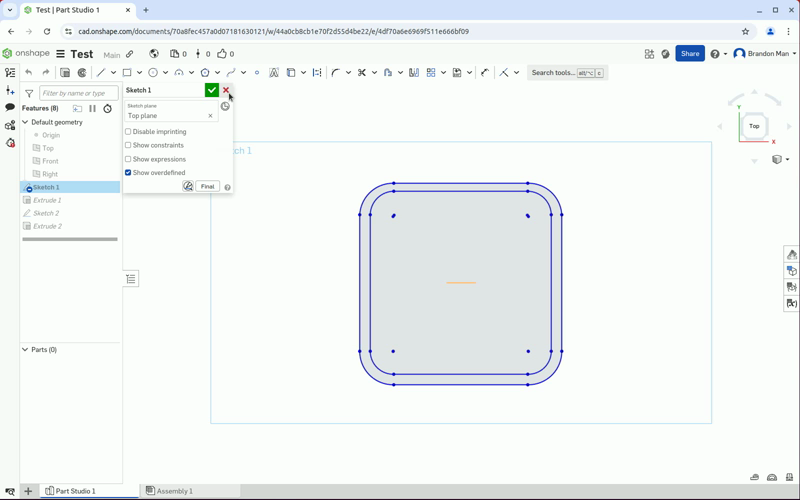
key(shift+s)
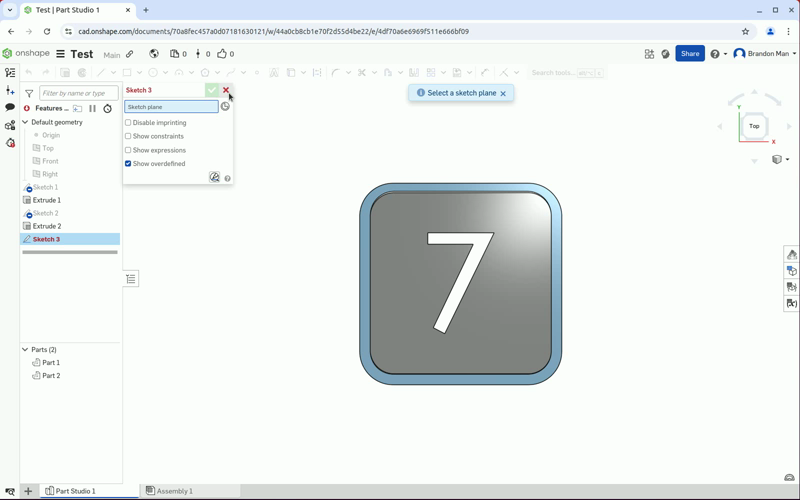
mouse_move(73, 150)
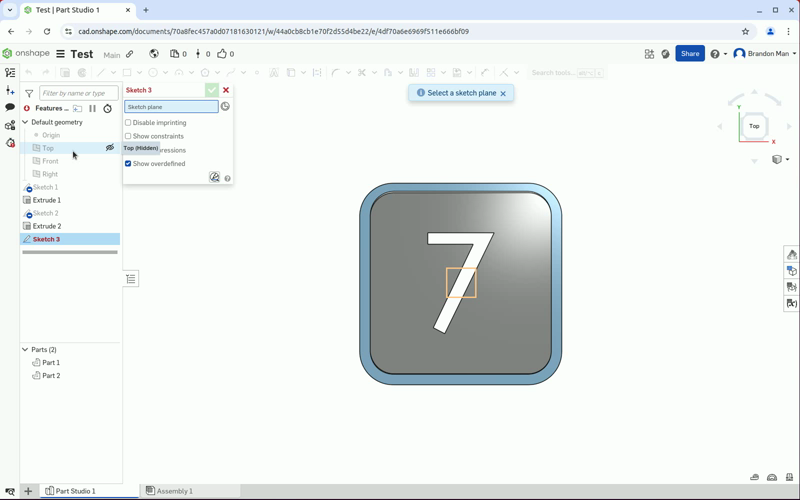
click(73, 150)
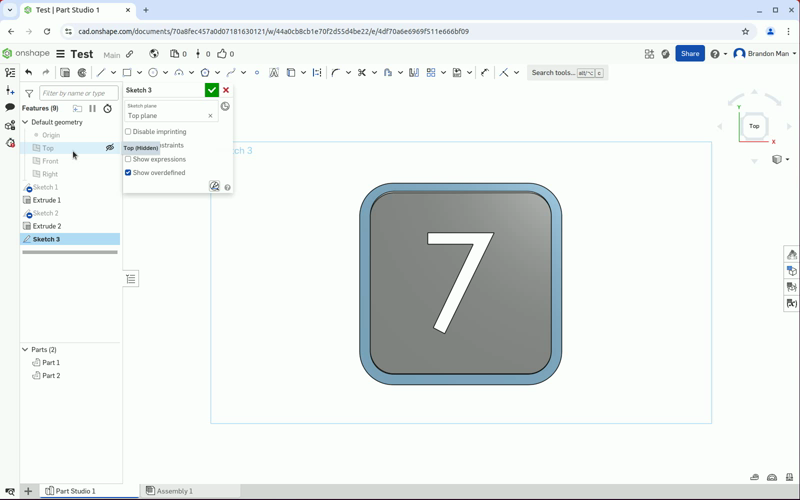
mouse_move(73, 352)
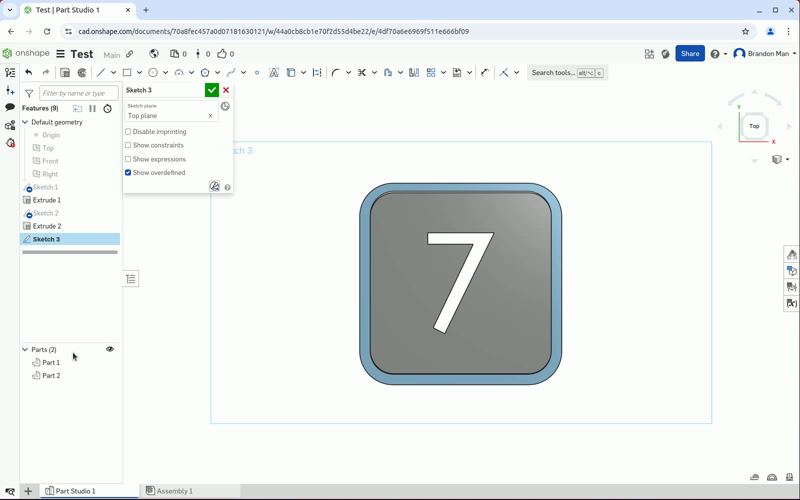
key(y)
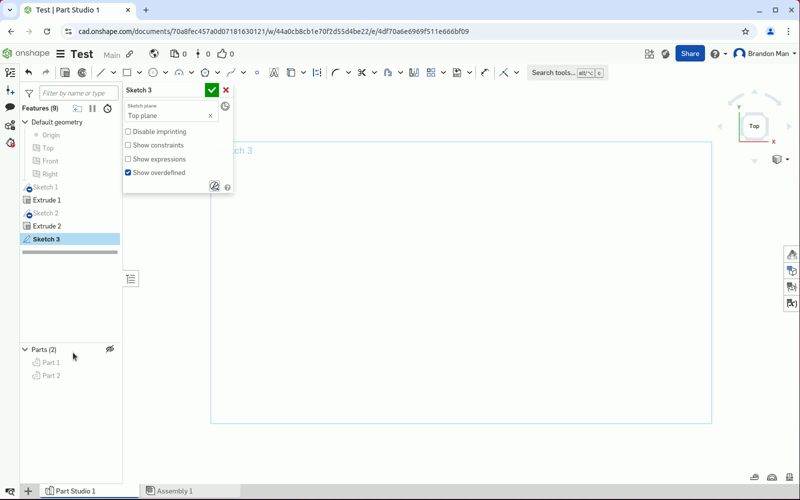
key(l)
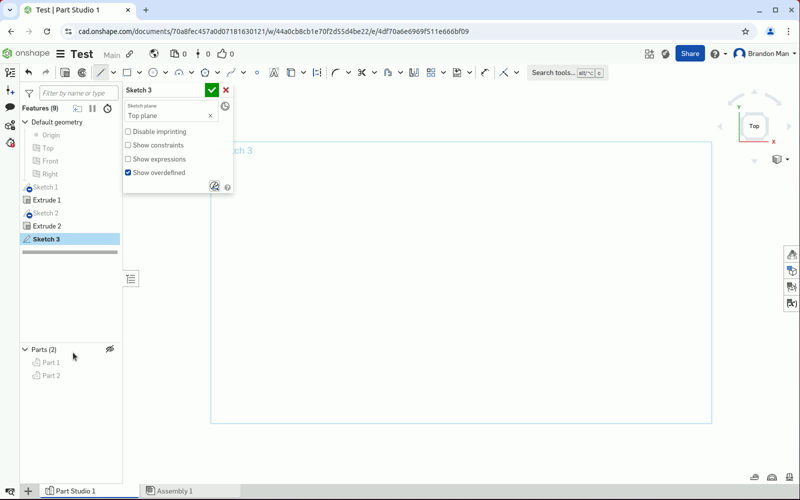
key_down(shift)
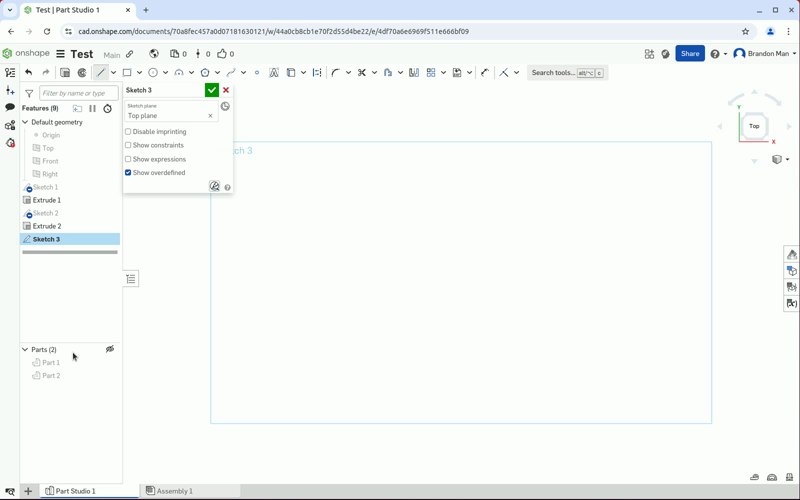
mouse_move(426, 245)
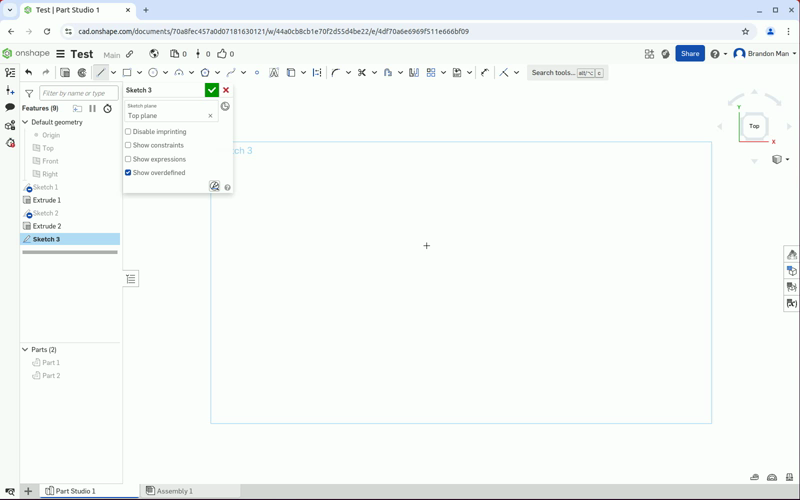
click(426, 245)
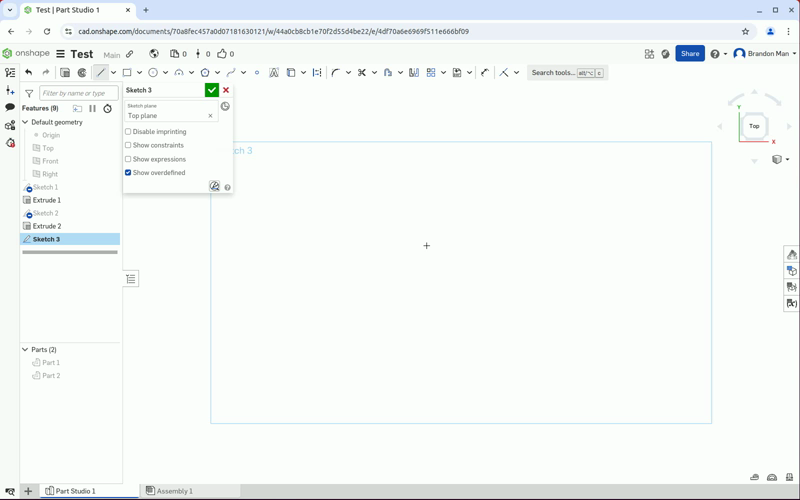
key_up(shift)
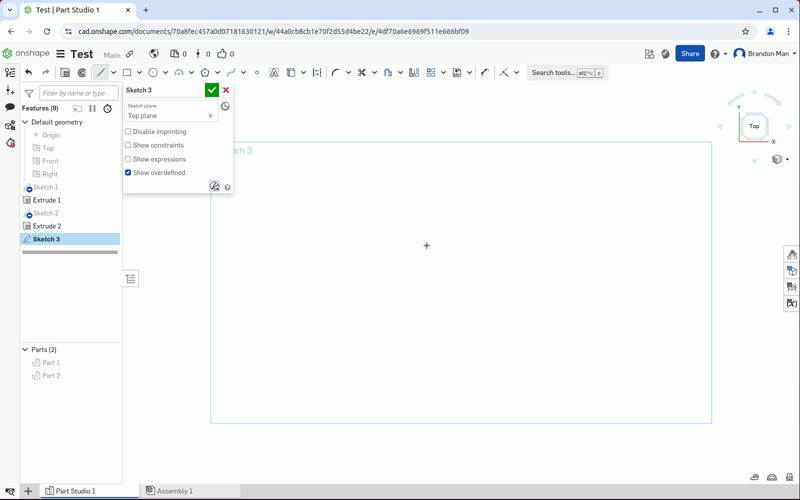
key_down(shift)
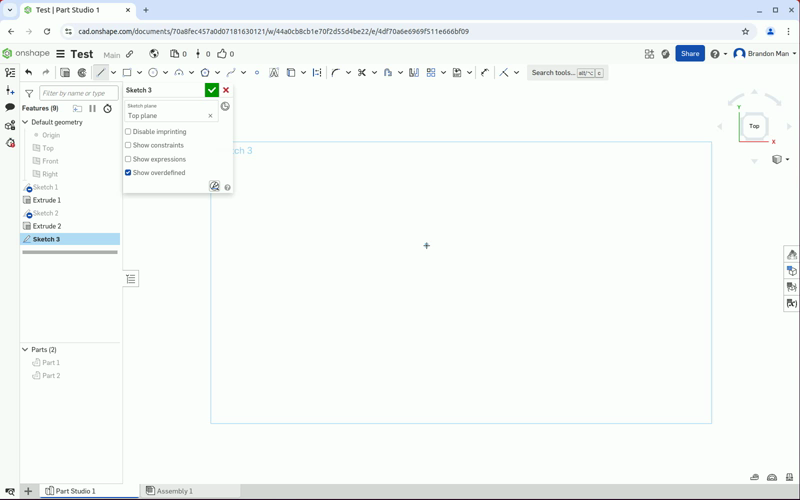
mouse_move(456, 245)
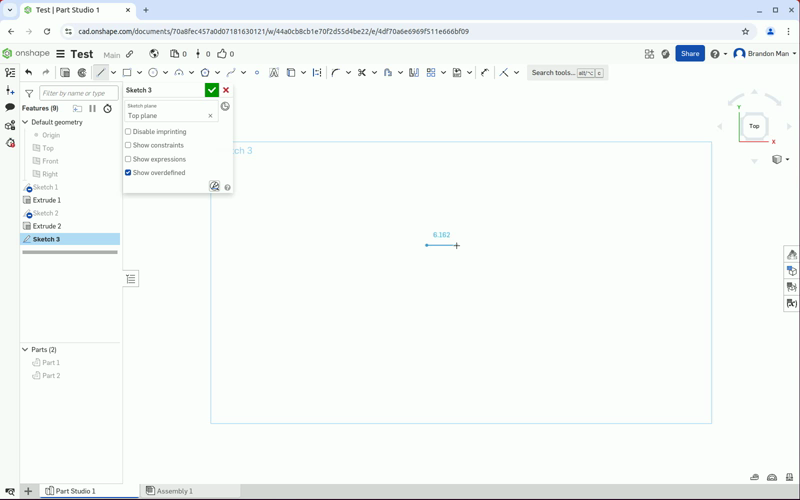
mouse_move(472, 245)
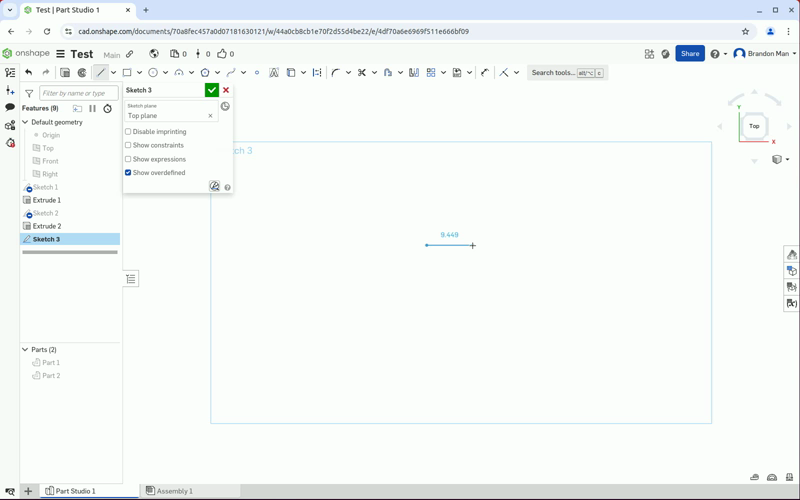
click(472, 245)
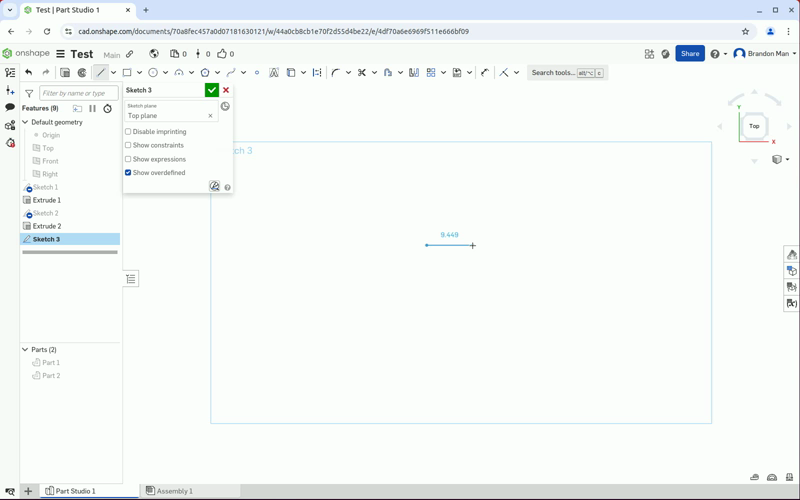
key_up(shift)
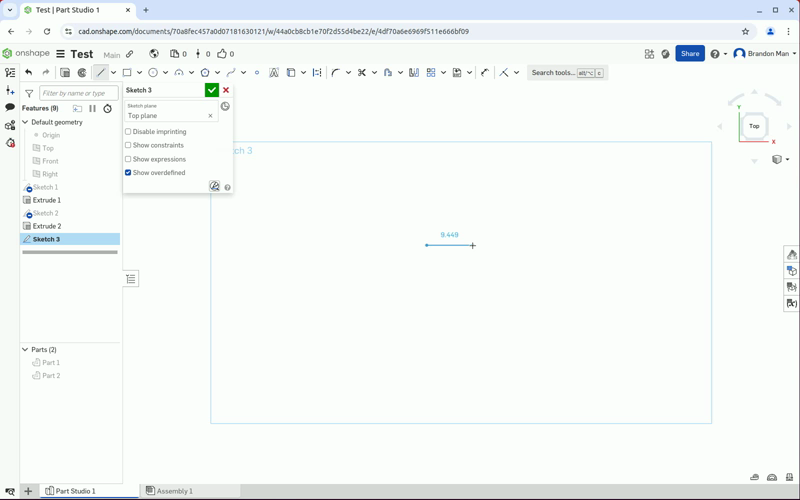
key_down(shift)
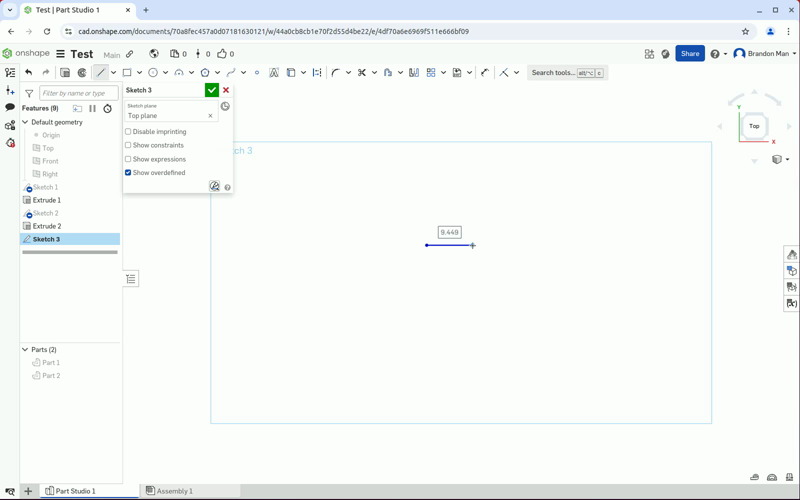
mouse_move(432, 329)
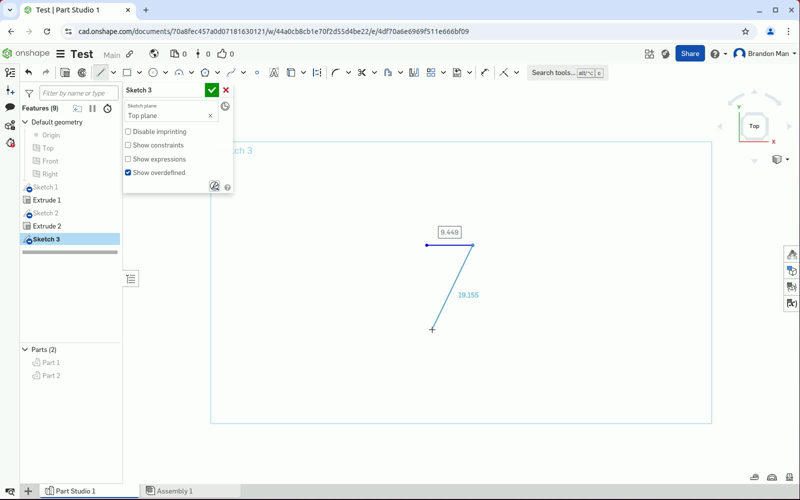
click(432, 329)
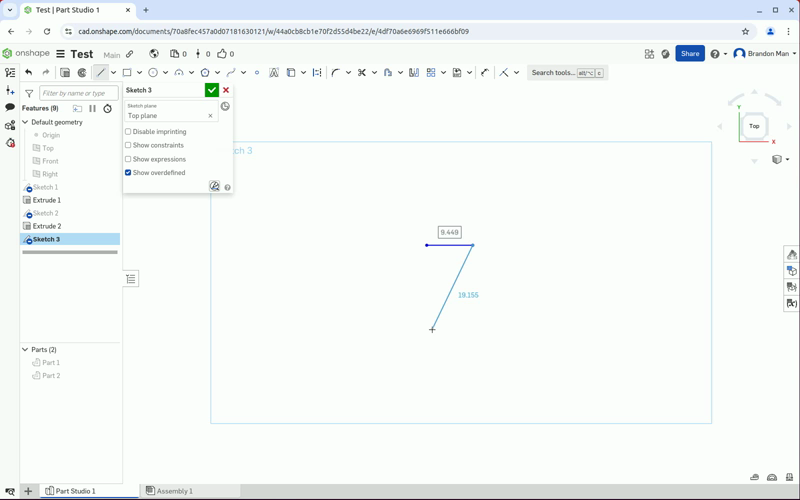
key_up(shift)
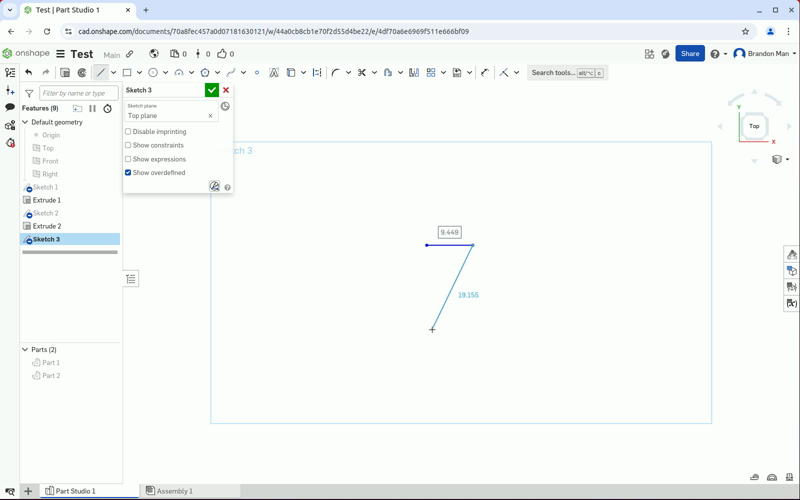
key_down(shift)
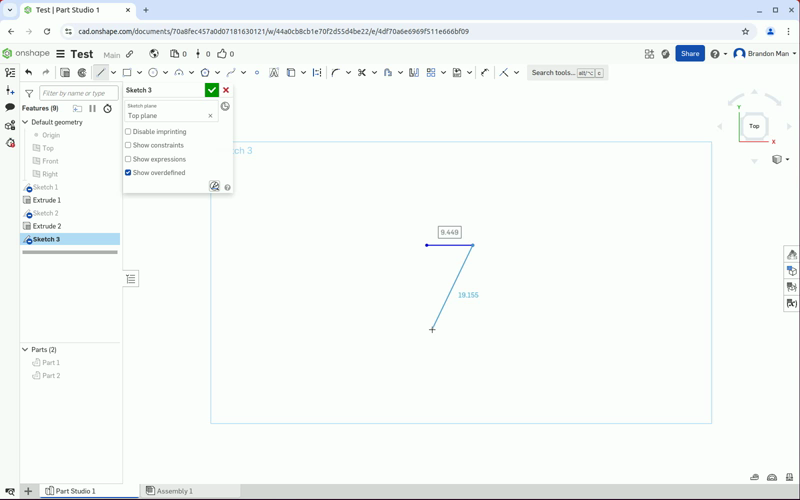
mouse_move(462, 329)
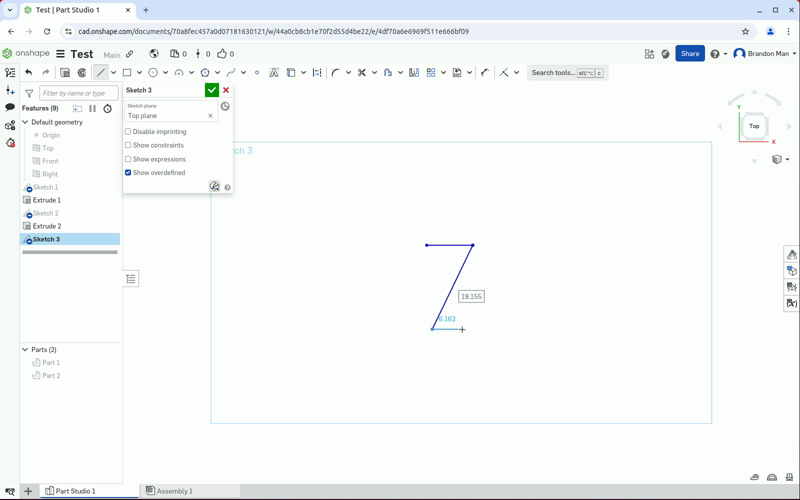
mouse_move(445, 334)
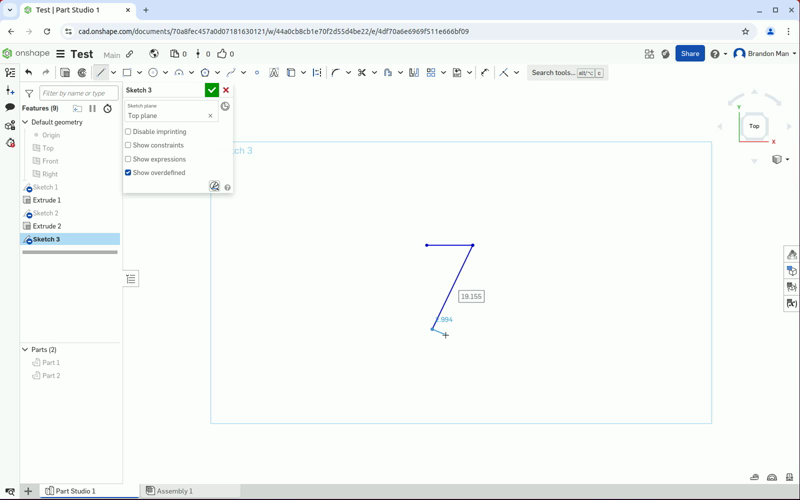
click(445, 334)
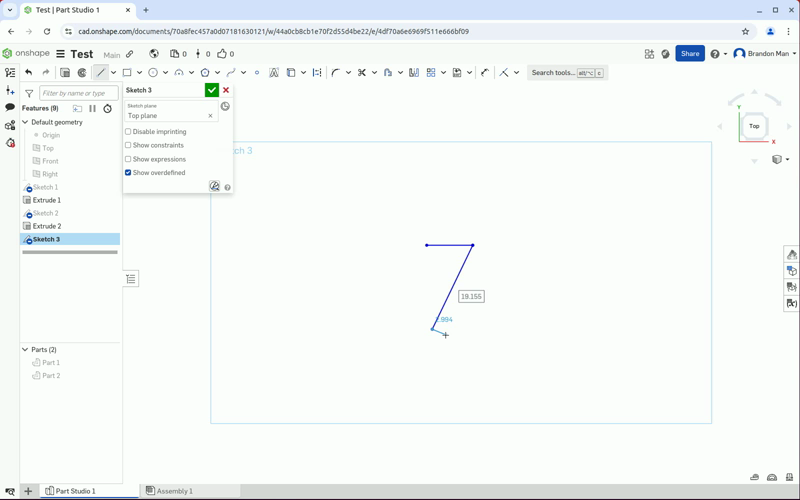
key_up(shift)
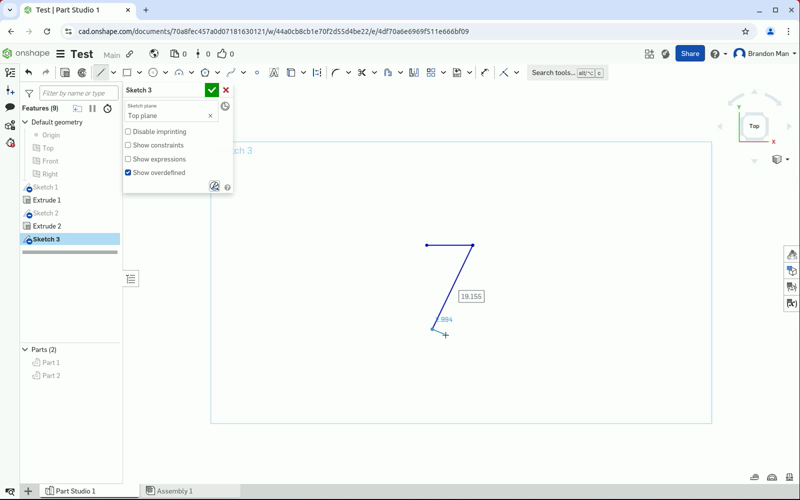
key_down(shift)
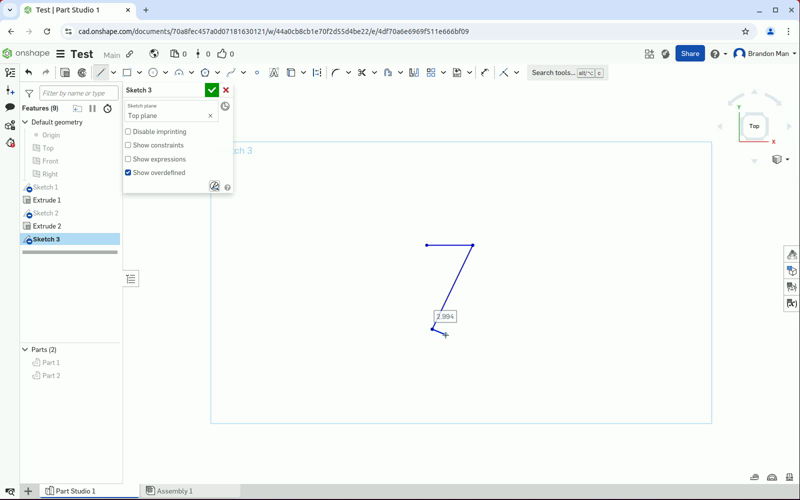
mouse_move(495, 232)
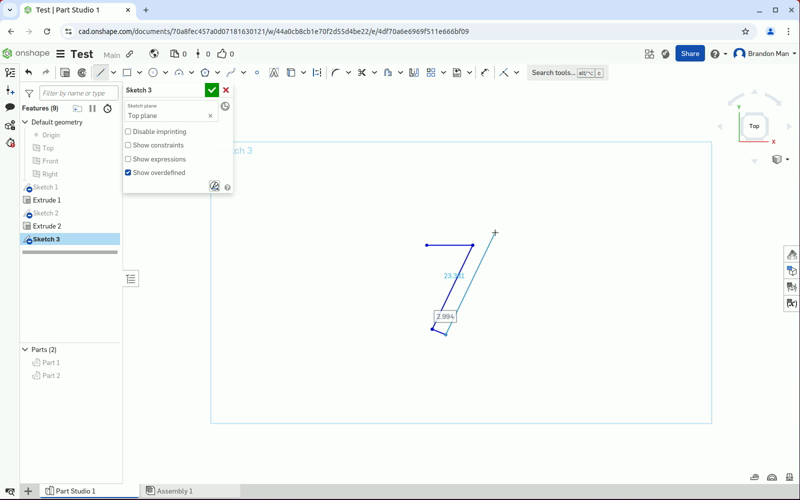
click(495, 232)
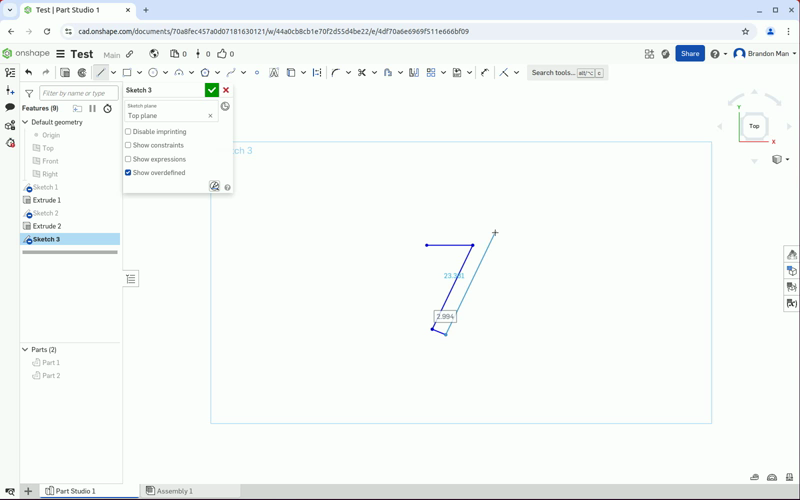
key_up(shift)
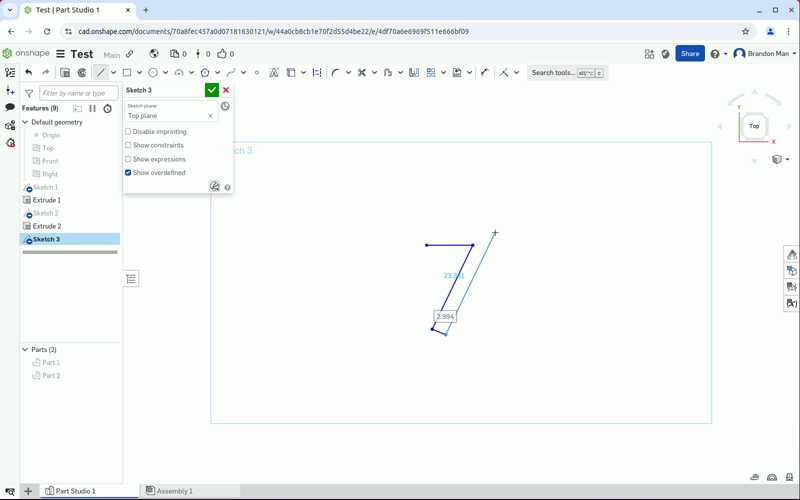
key_down(shift)
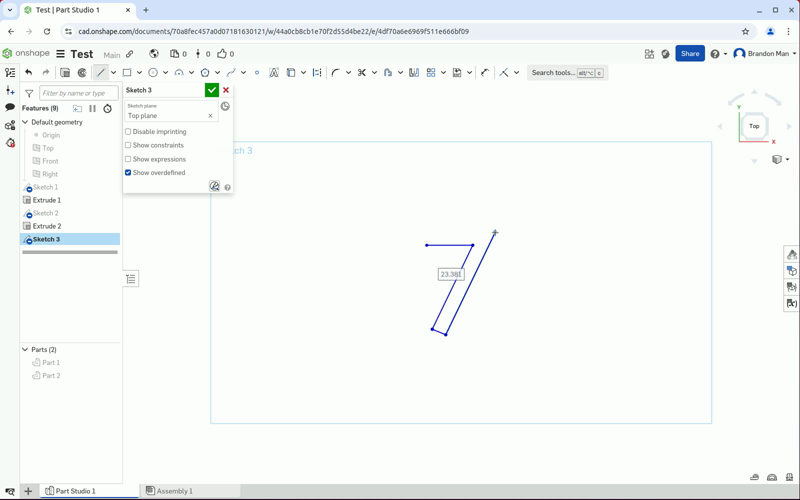
mouse_move(426, 232)
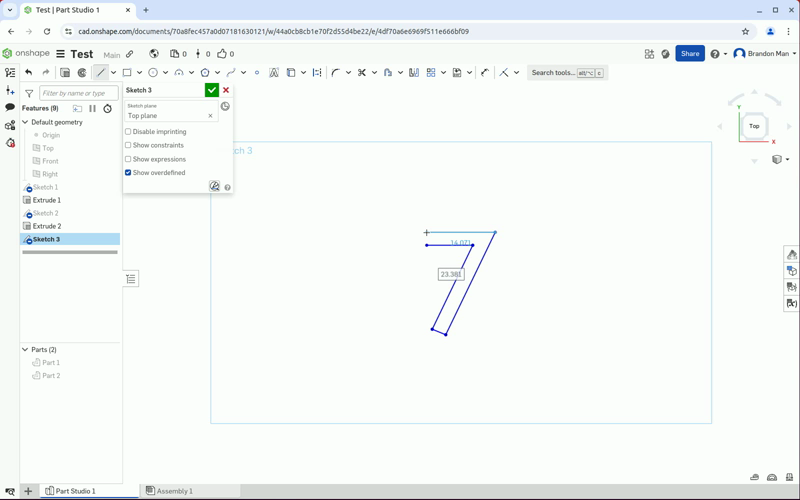
click(426, 232)
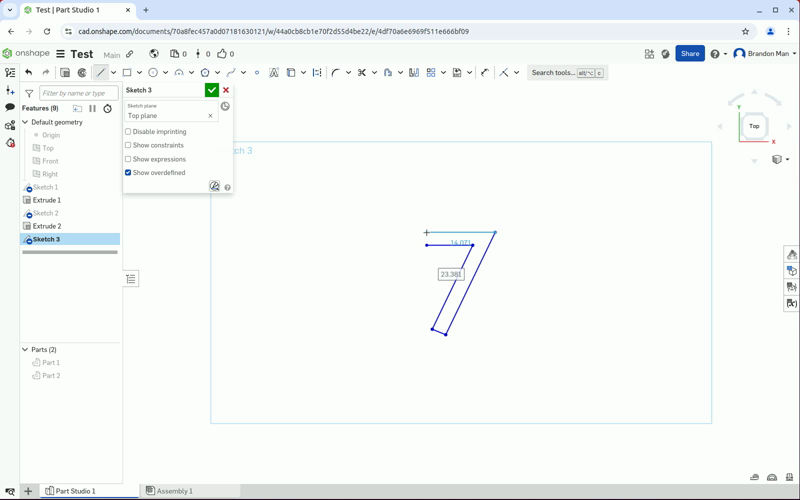
key_up(shift)
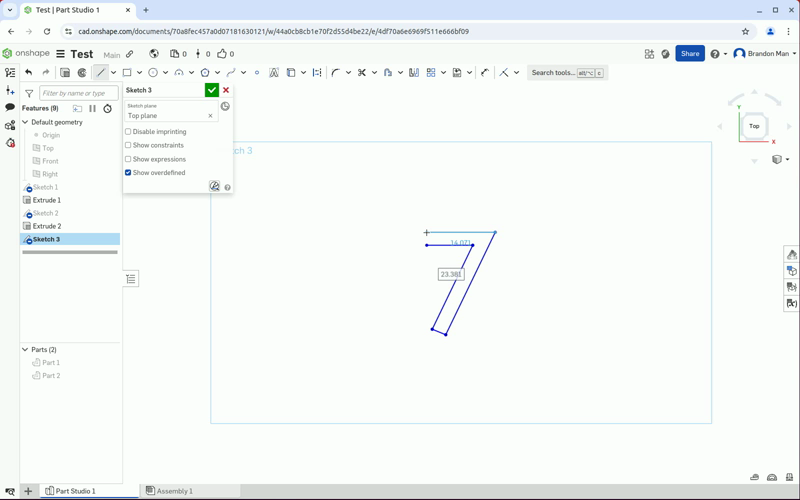
mouse_move(456, 232)
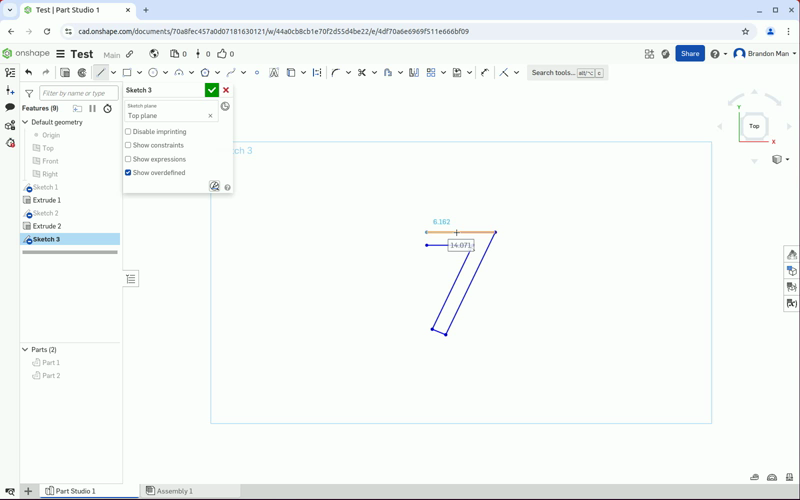
key_down(shift)
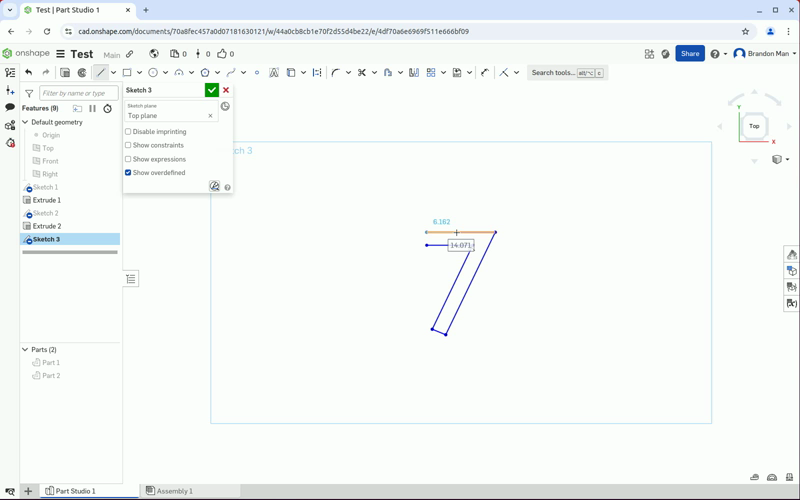
mouse_move(426, 245)
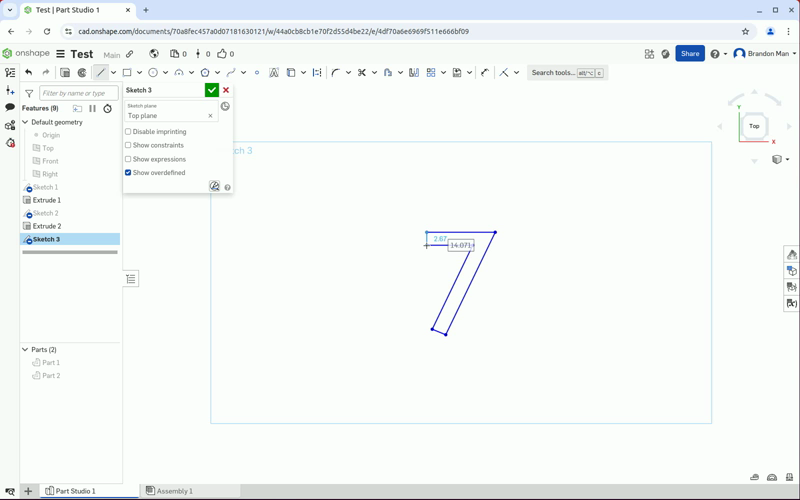
key_up(shift)
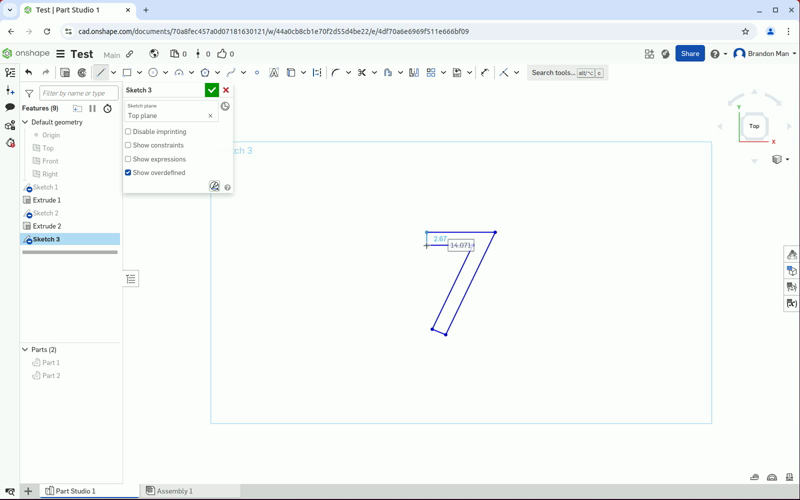
click(426, 245)
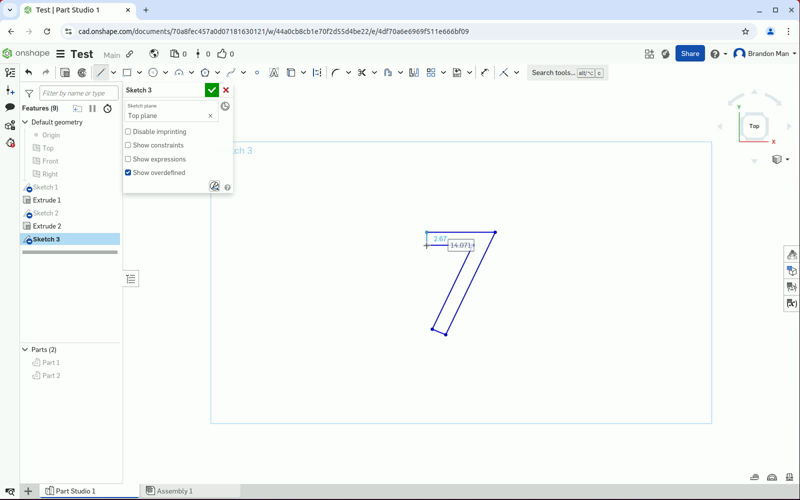
key(esc)
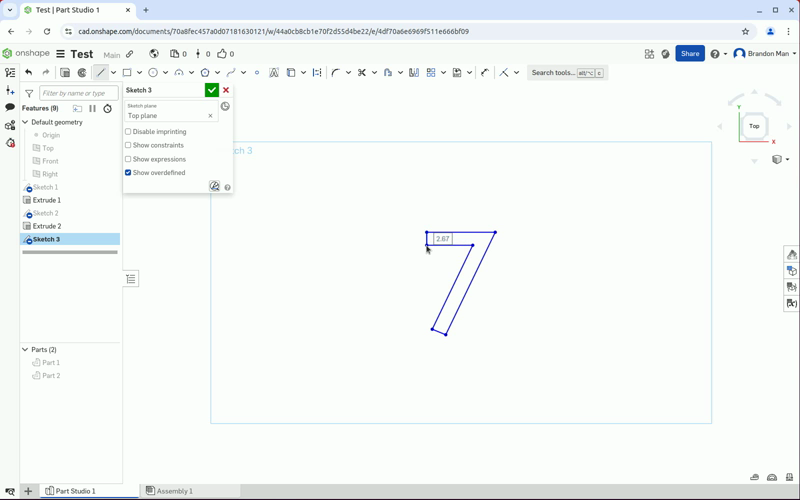
mouse_move(452, 237)
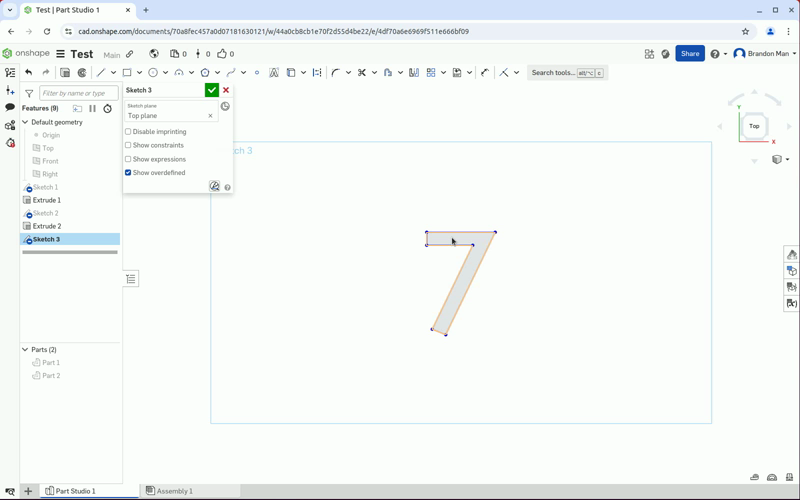
click(452, 237)
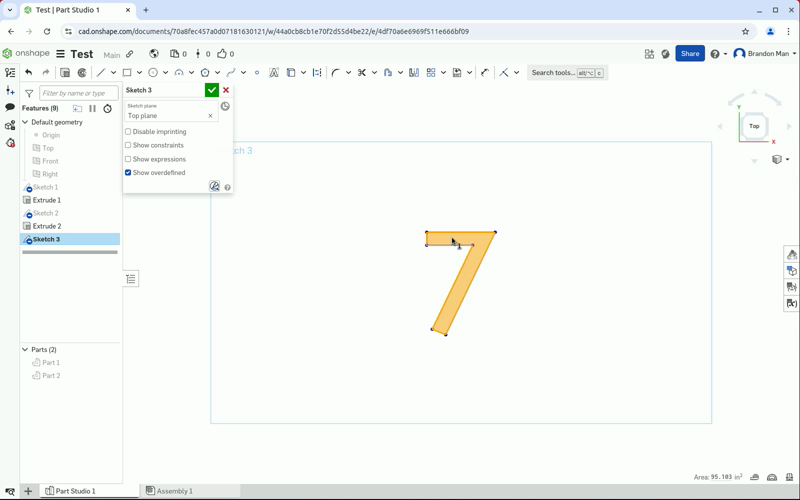
mouse_move(73, 352)
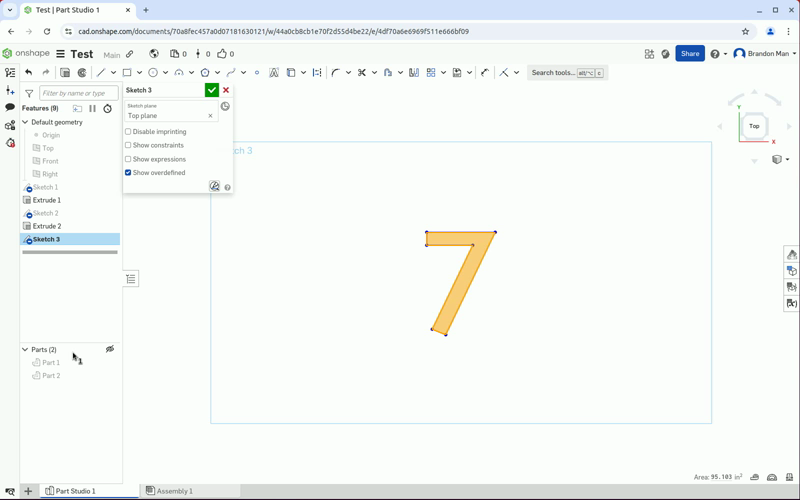
key(shift+y)
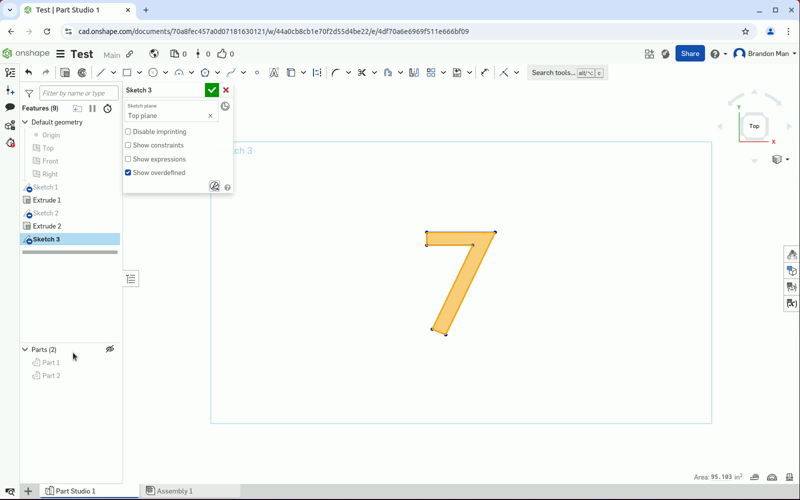
key(shift+e)
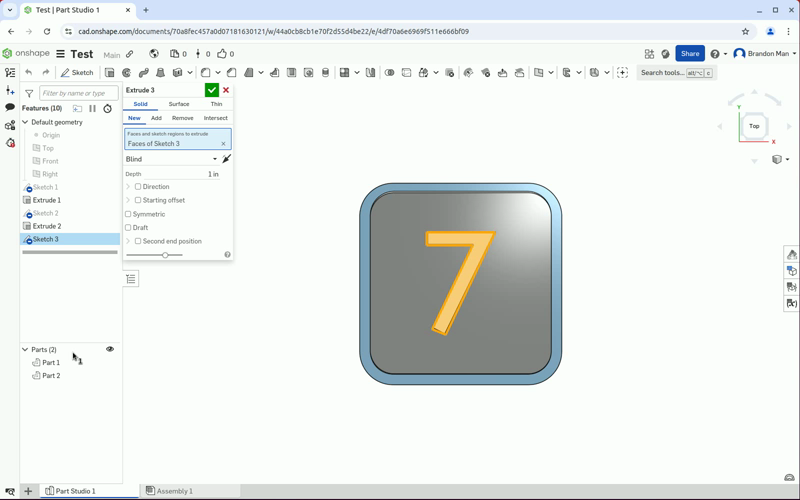
mouse_move(143, 106)
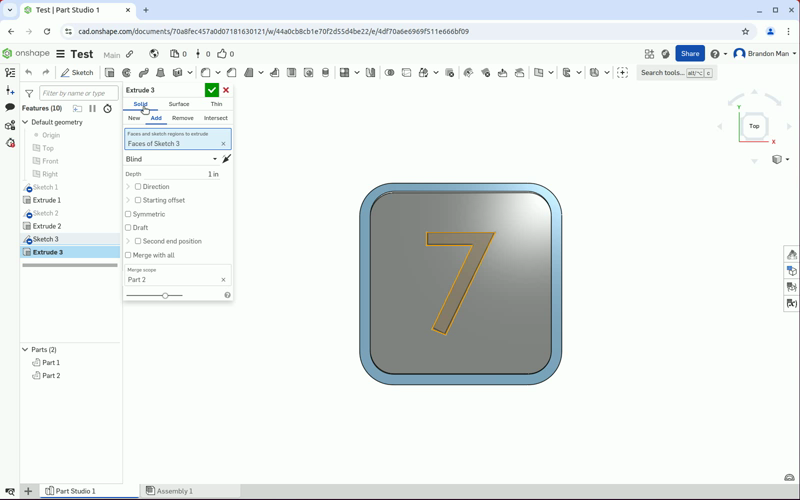
click(143, 106)
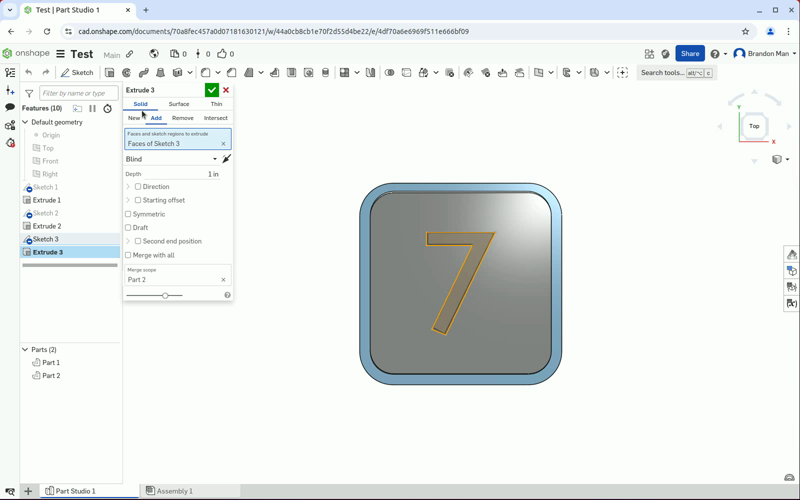
mouse_move(137, 120)
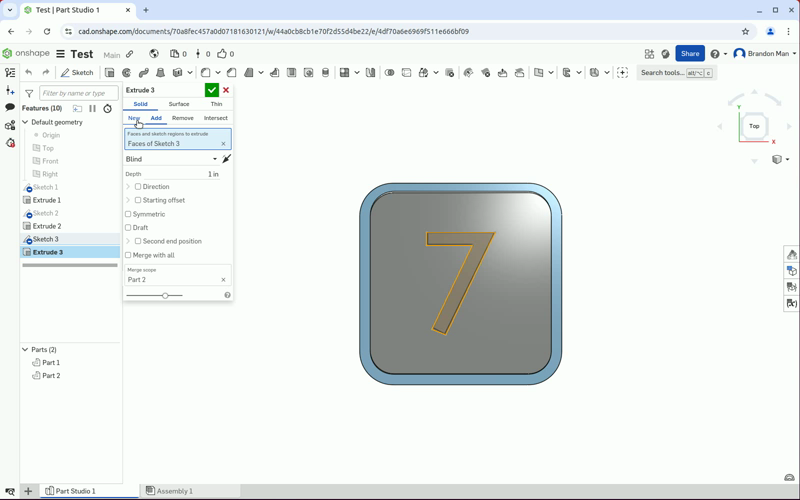
click(137, 120)
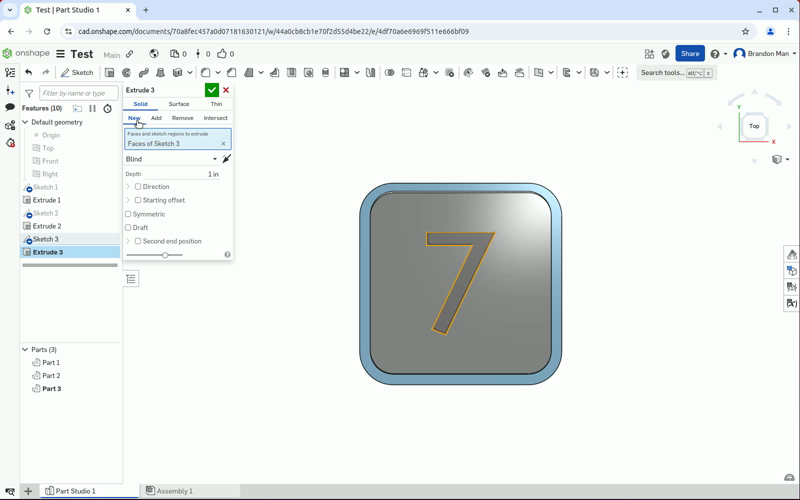
key(tab, 4)
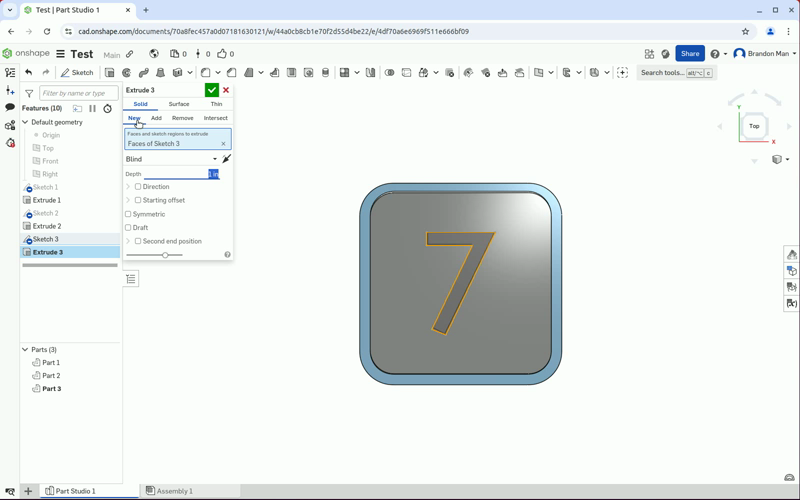
text(20.942)
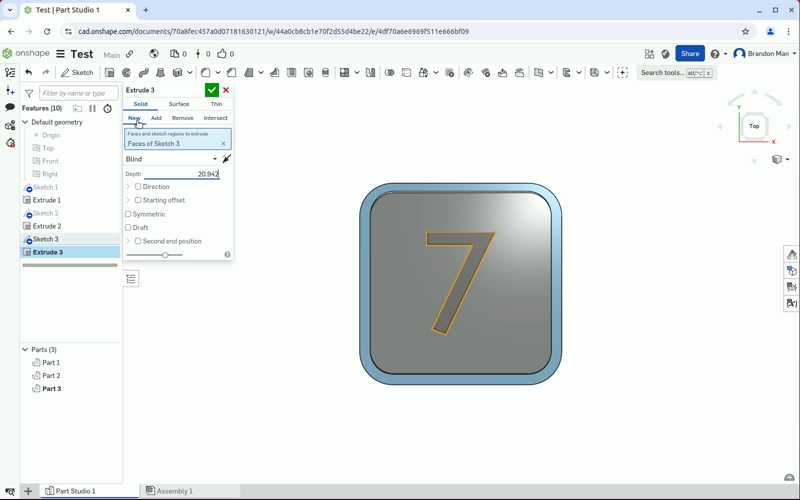
key(enter)
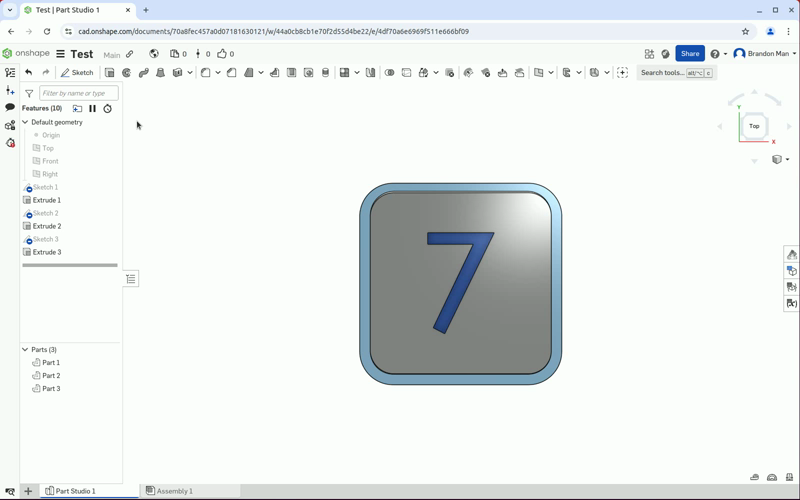
key(shift+h)
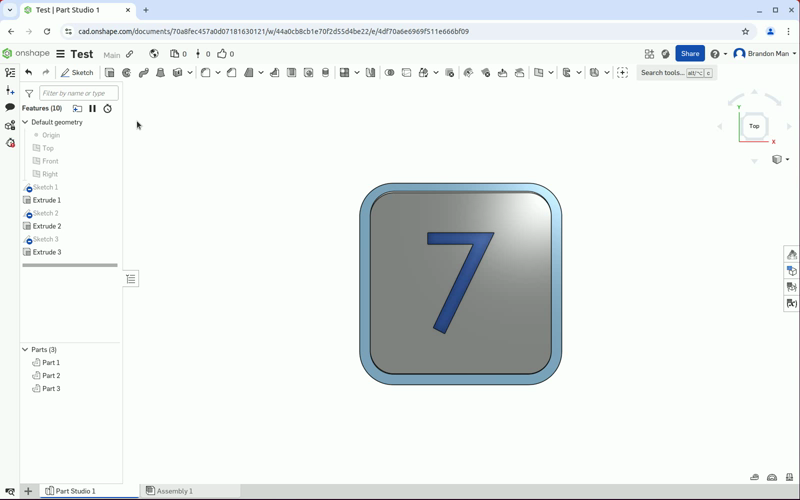
key(shift+h)
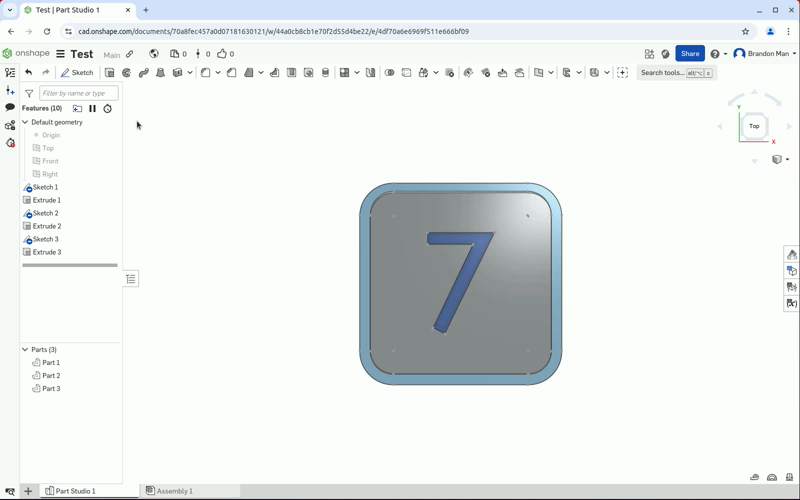
key(shift+7)
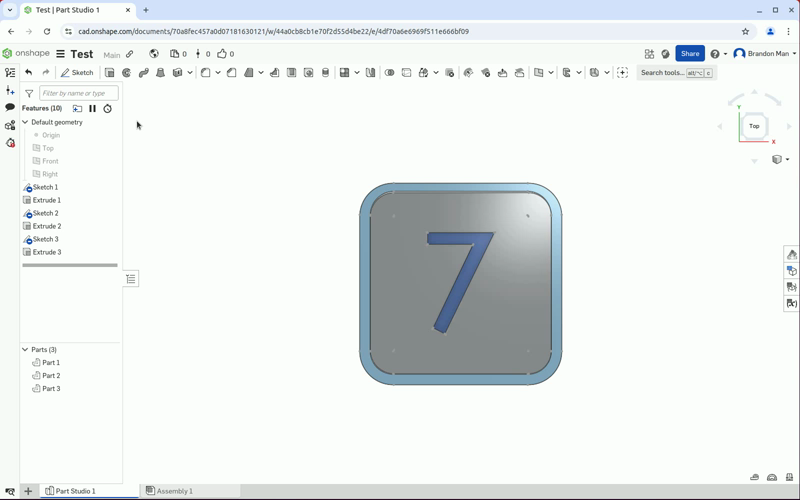
key(up, 3)
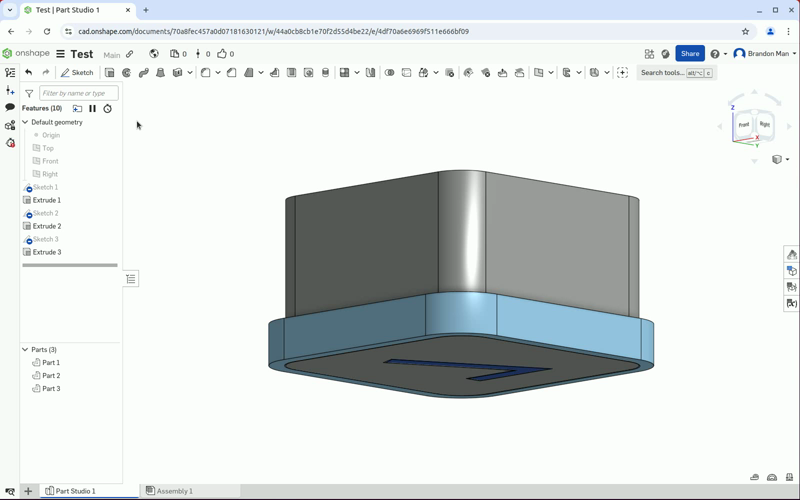
key(left, 3)
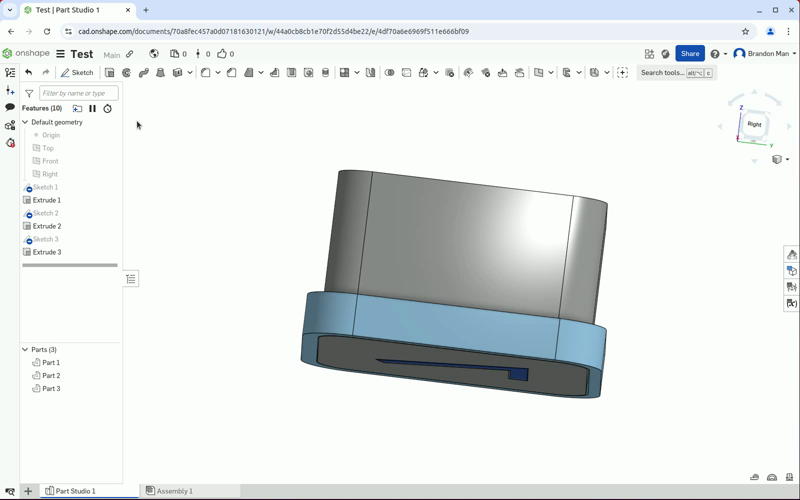
key(right, 3)
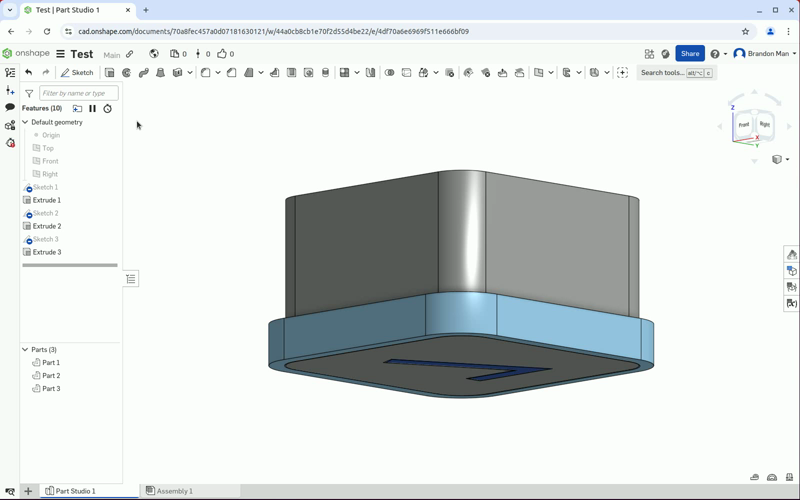
key(down, 3)
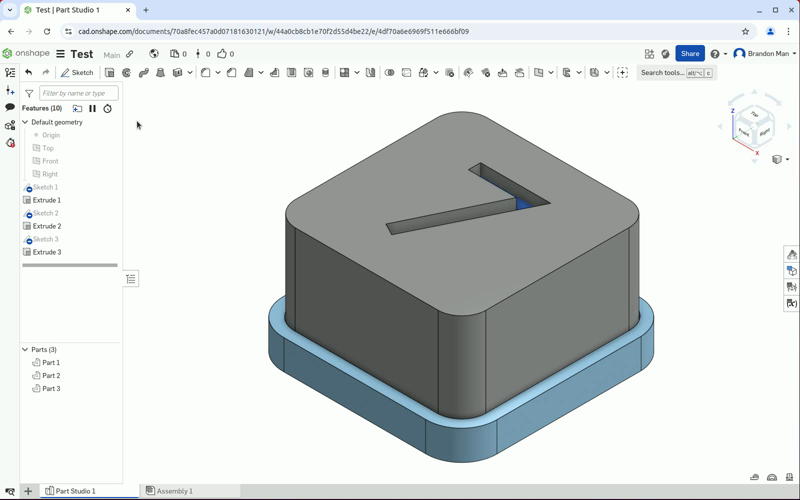
mouse_move(73, 189)
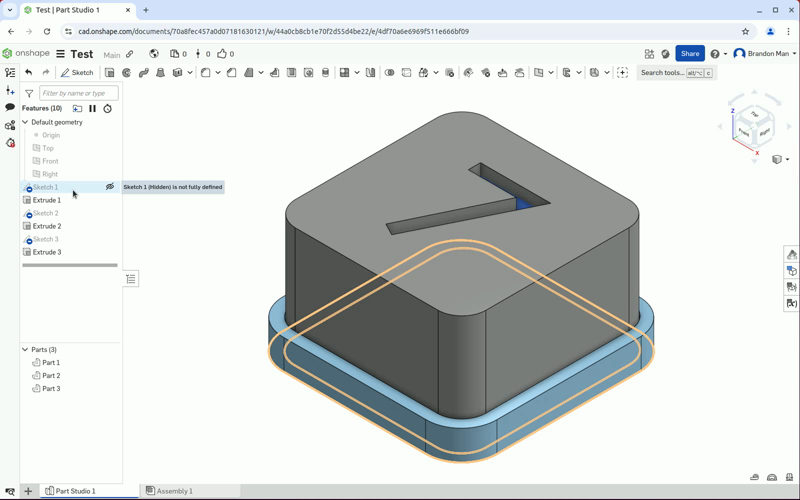
click(73, 189)